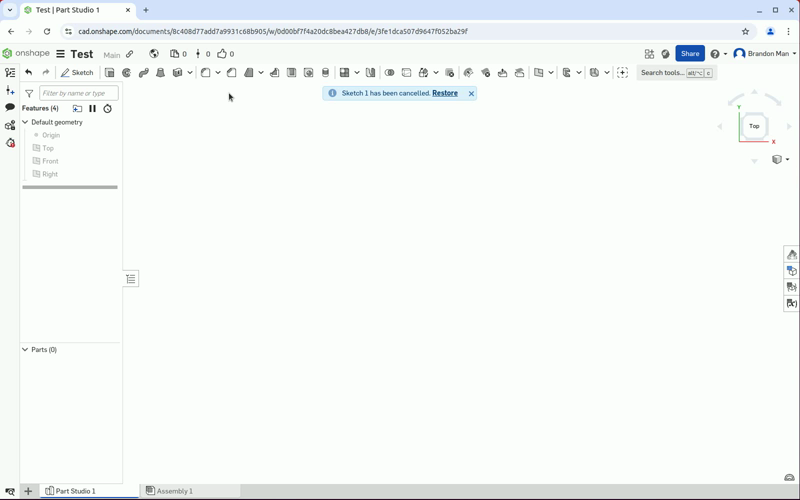
key(shift+h)
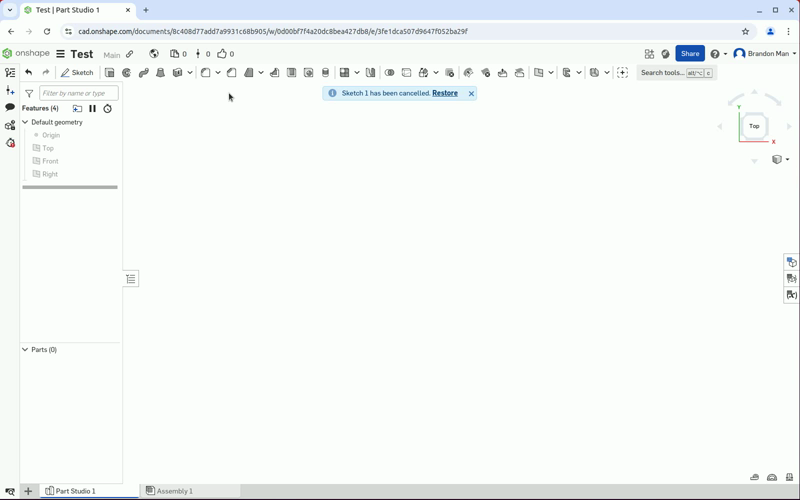
mouse_move(73, 352)
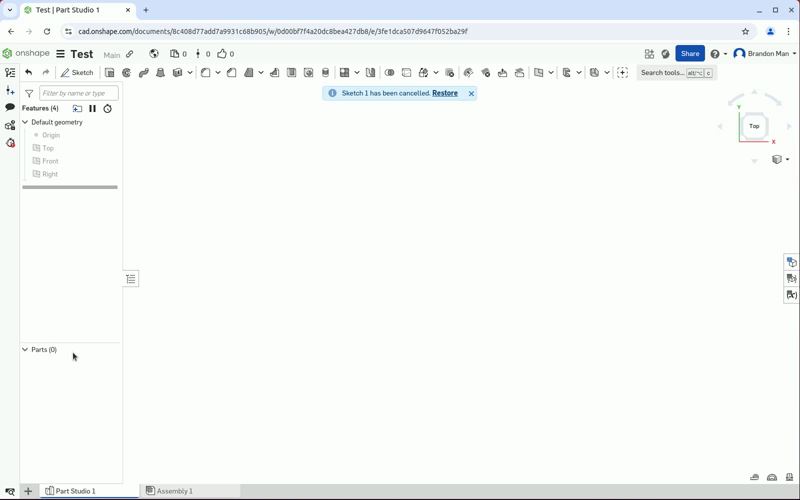
key(y)
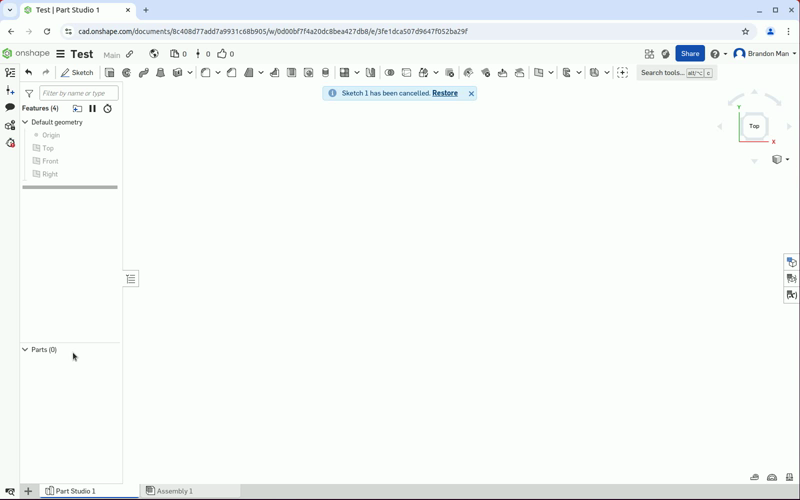
key(shift+p)
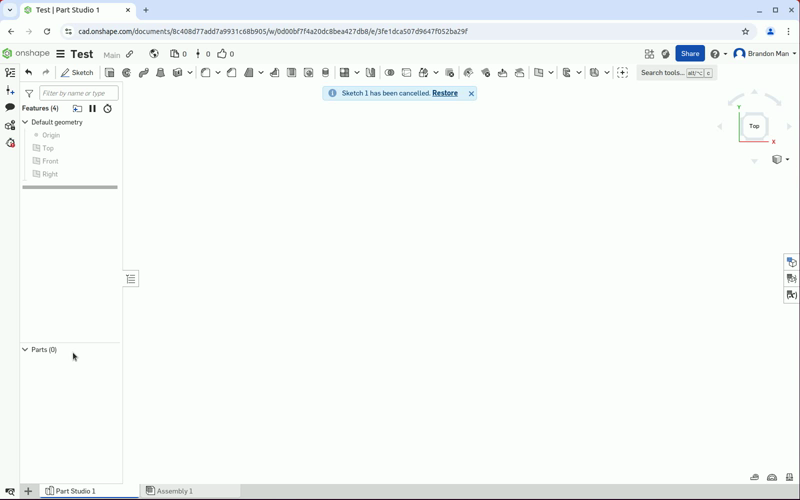
key(space)
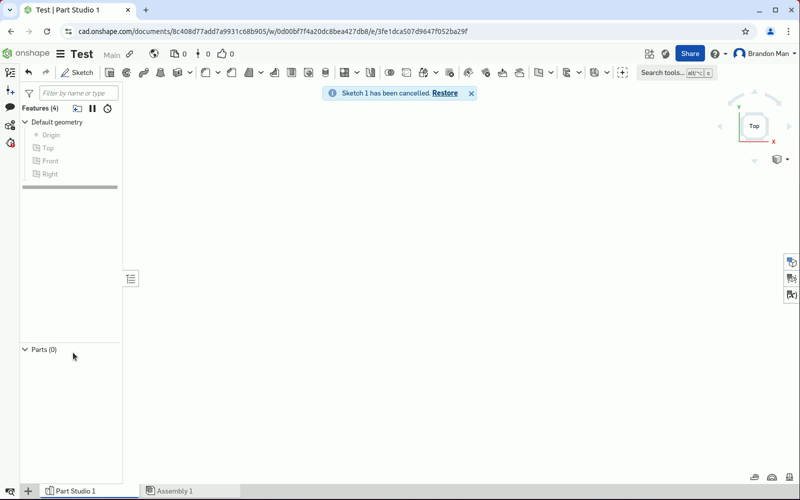
key_down(shift)
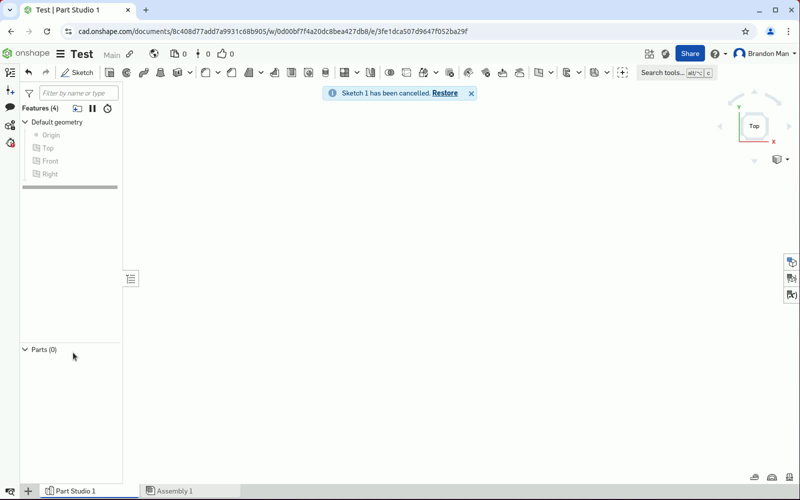
key(up)
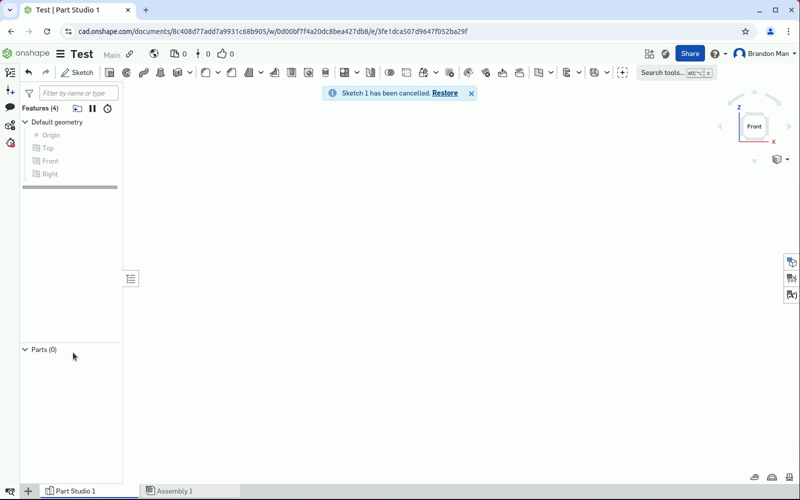
key_up(shift)
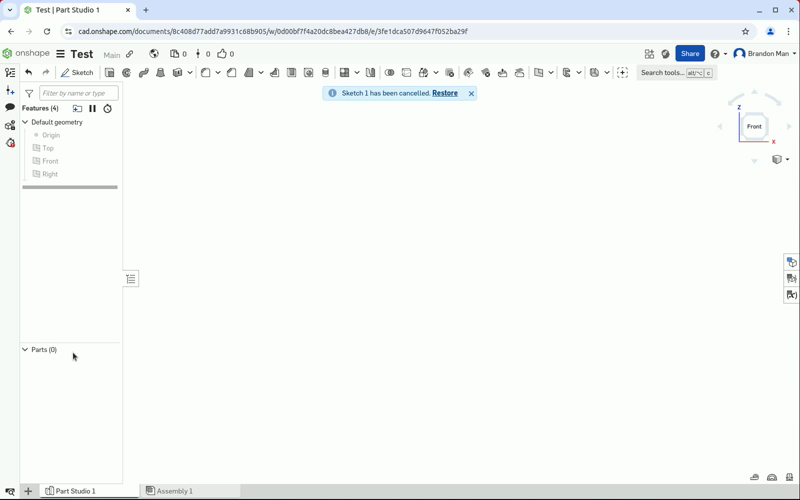
mouse_move(73, 352)
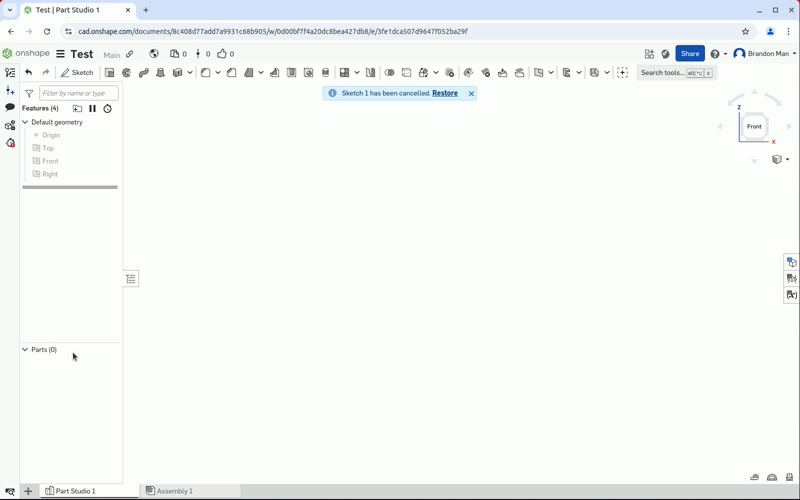
key(shift+y)
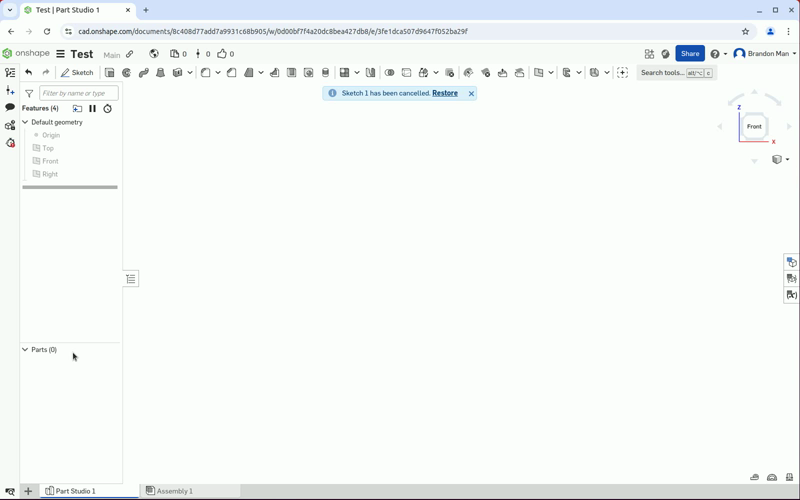
key(shift+s)
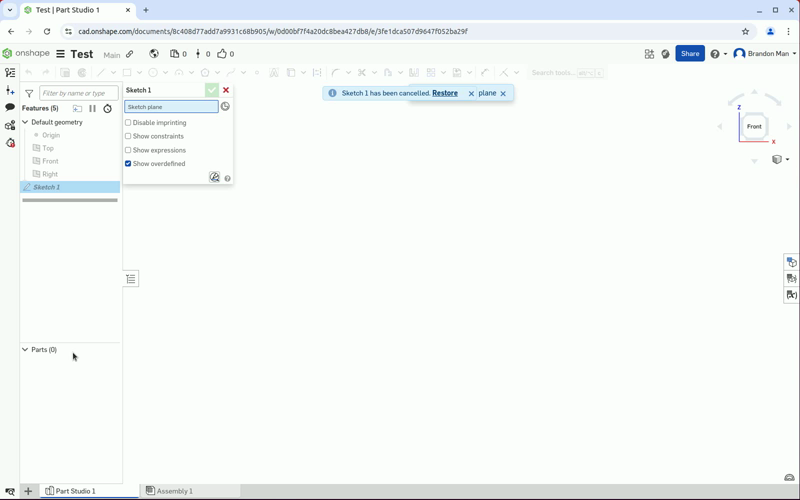
mouse_move(73, 163)
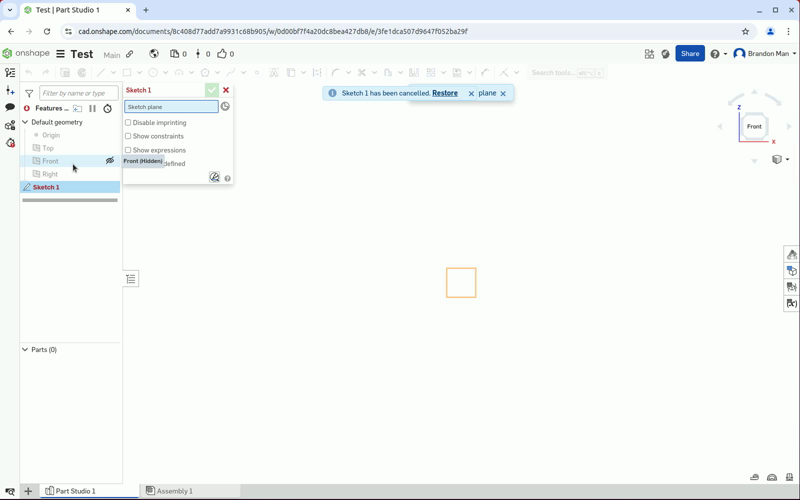
click(73, 163)
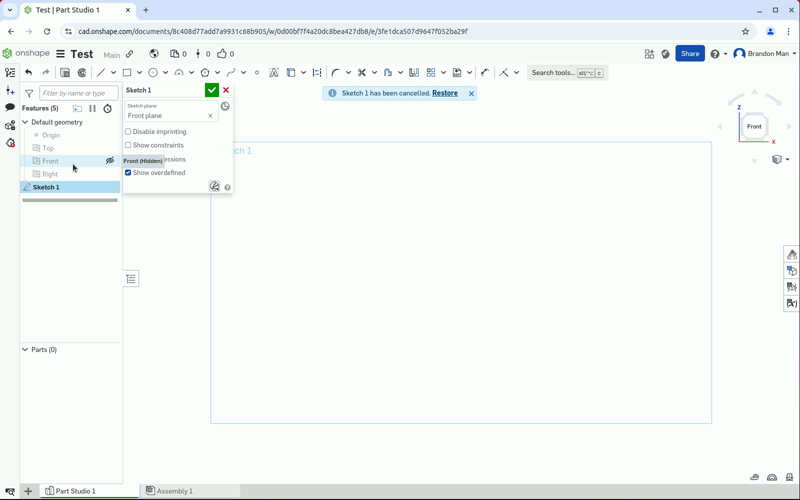
mouse_move(73, 352)
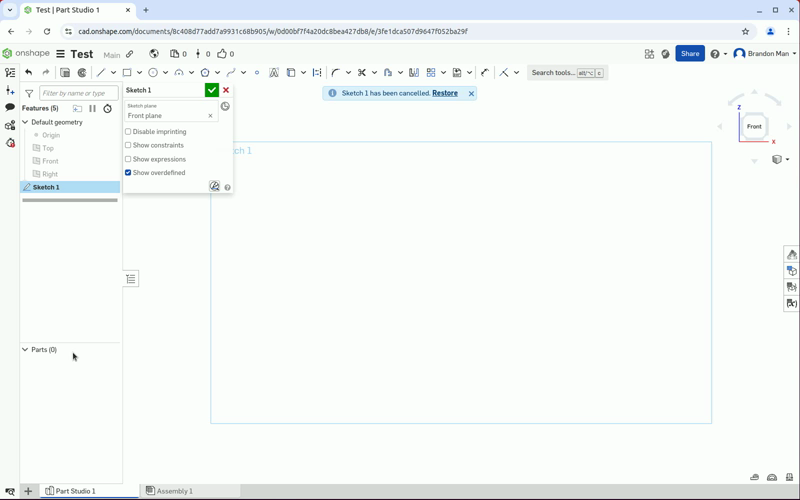
key(y)
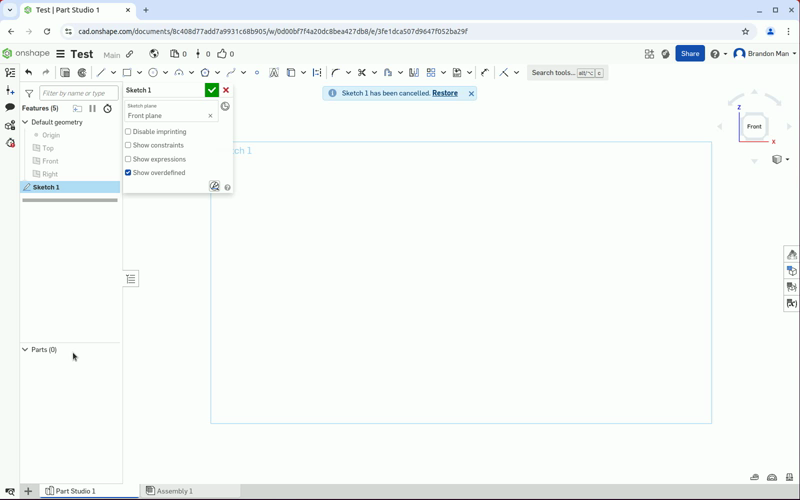
key(l)
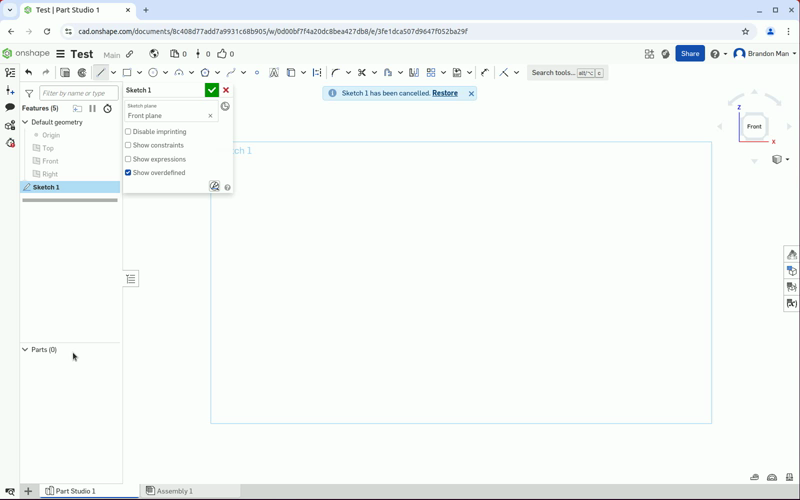
key_down(shift)
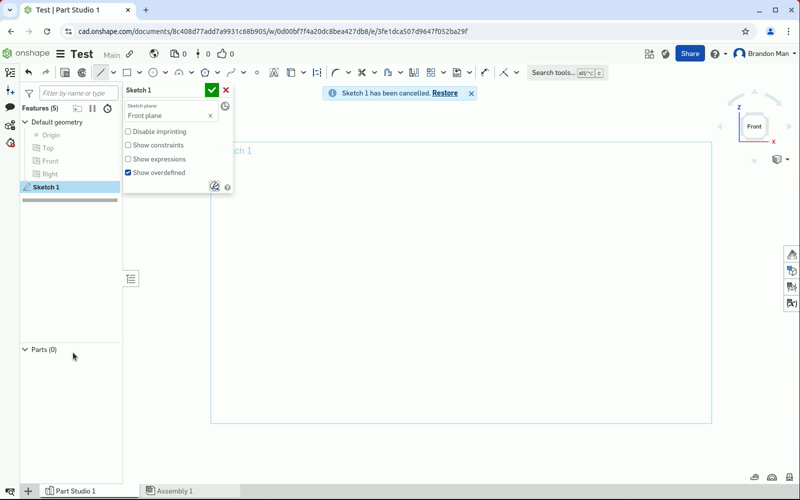
mouse_move(436, 348)
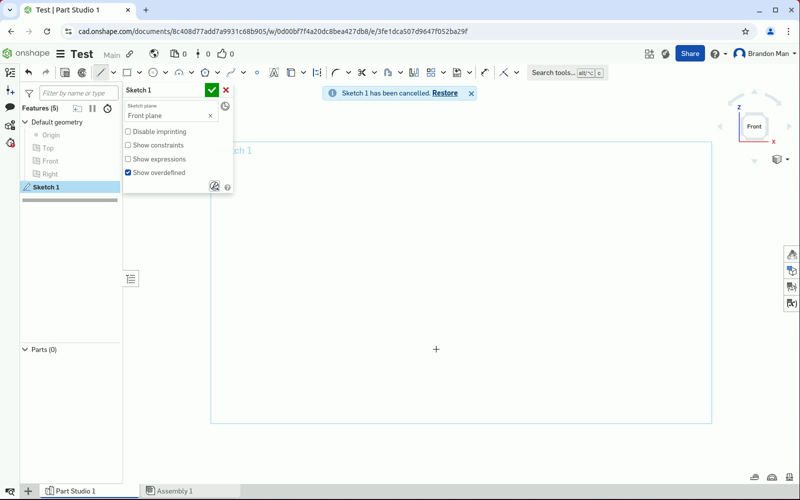
click(436, 348)
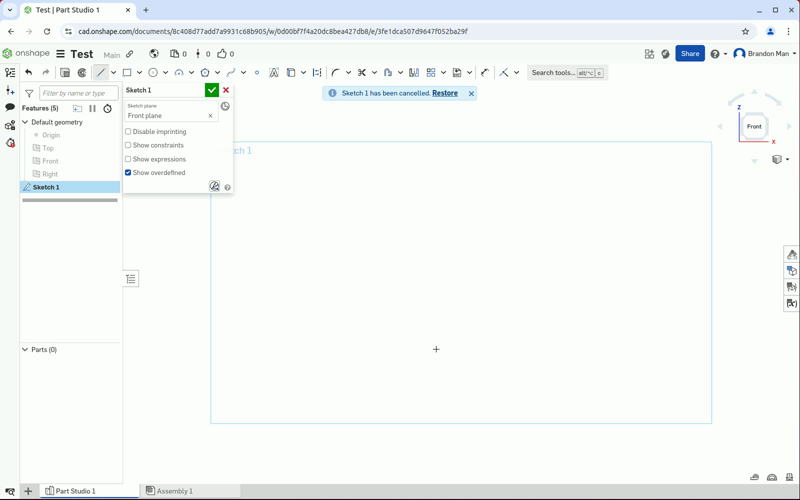
key_up(shift)
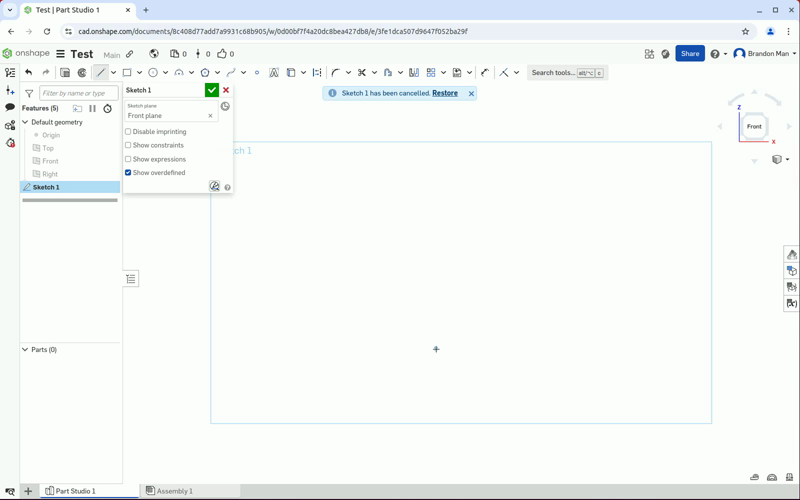
key_down(shift)
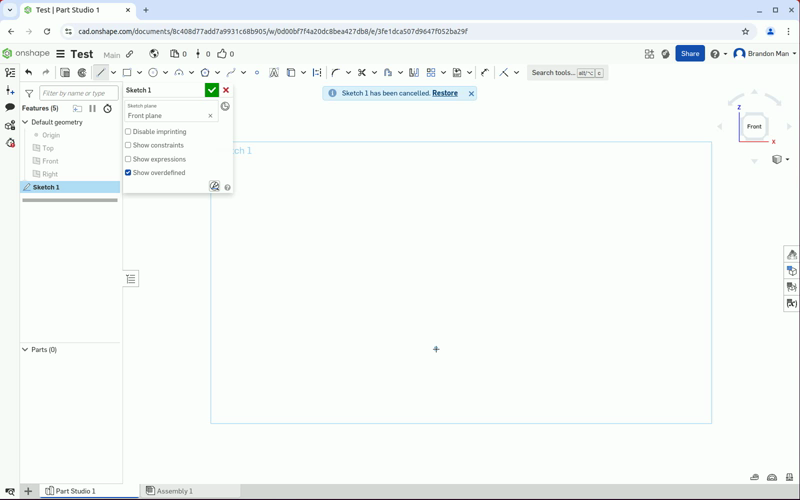
mouse_move(466, 348)
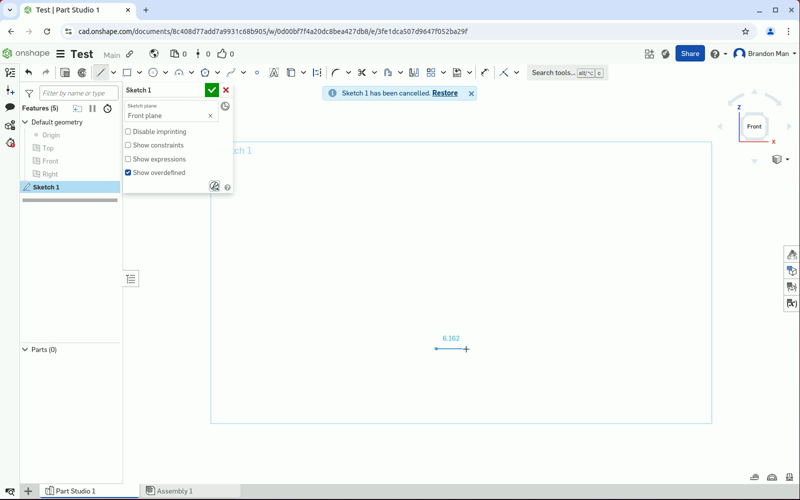
mouse_move(484, 348)
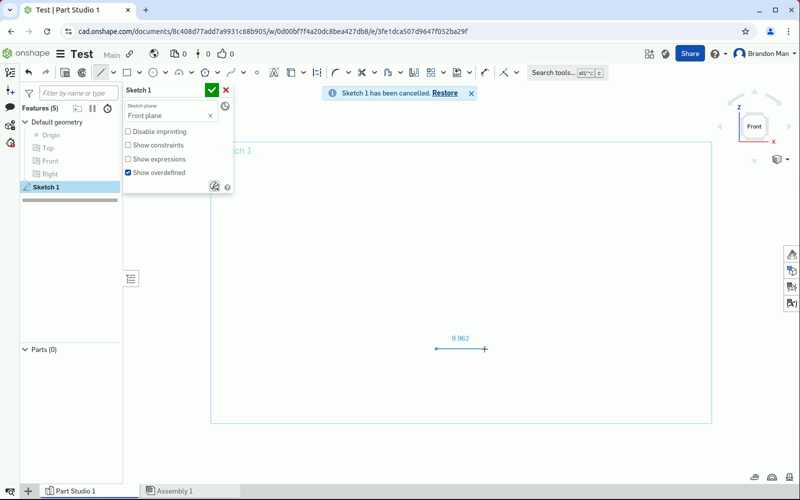
click(484, 348)
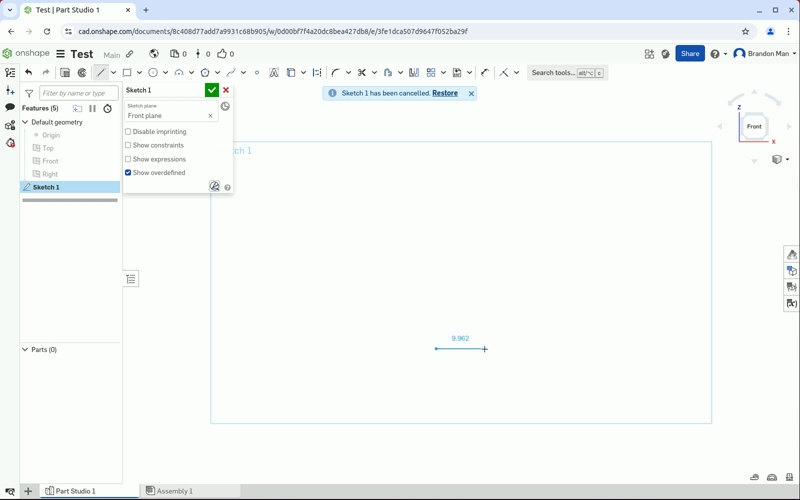
key_up(shift)
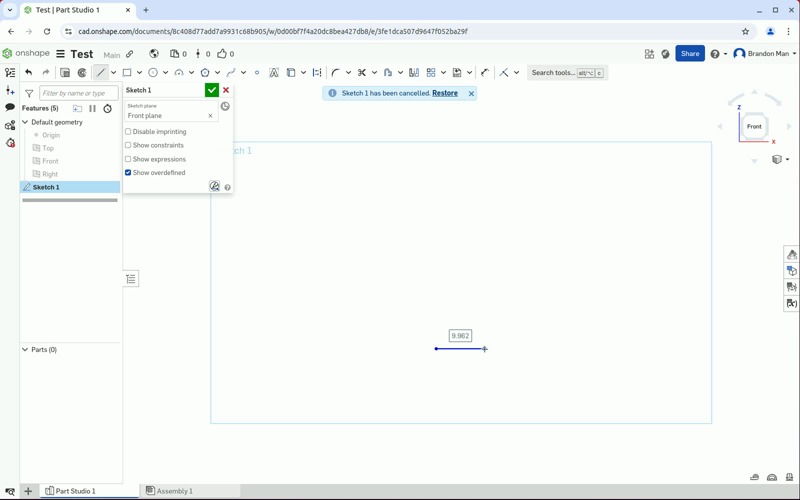
key_down(shift)
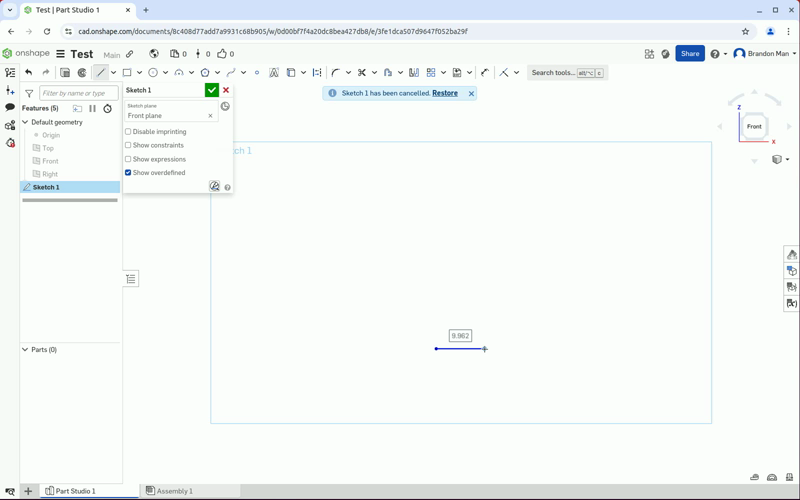
mouse_move(484, 217)
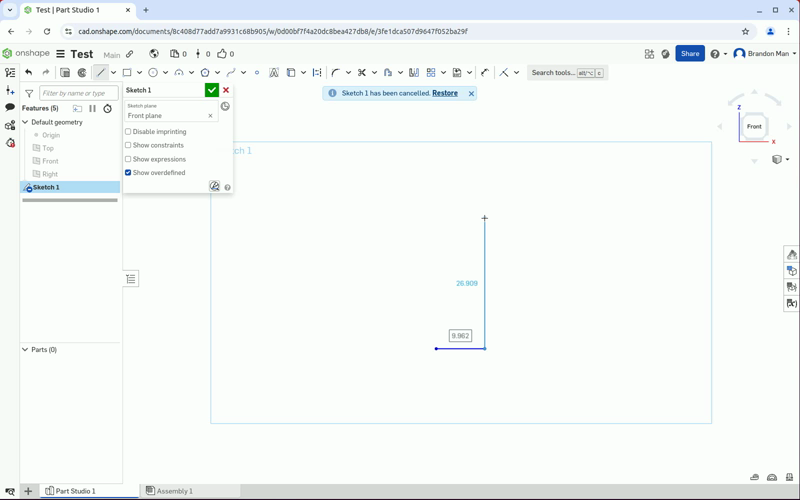
click(484, 217)
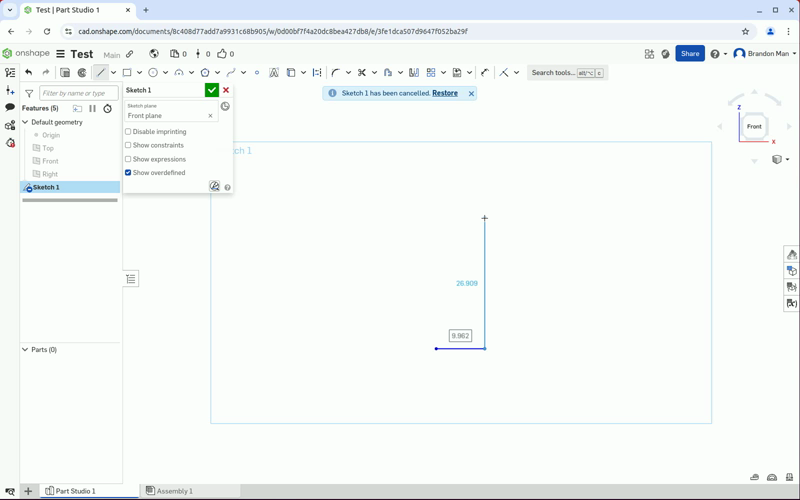
key_up(shift)
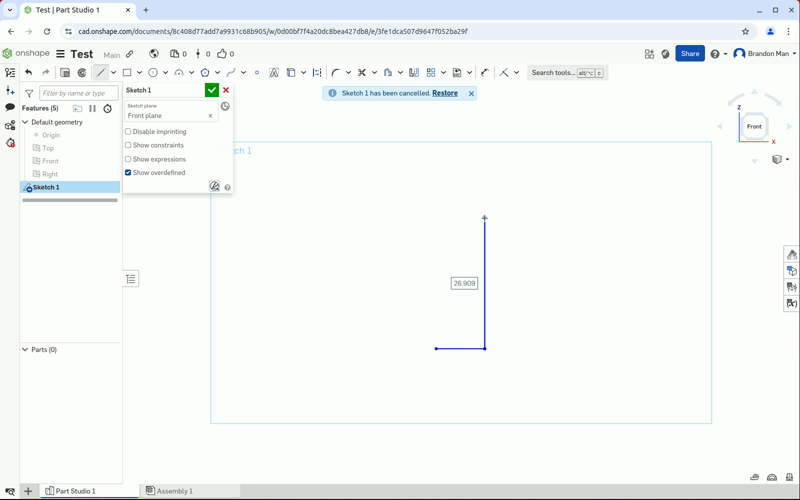
key_down(shift)
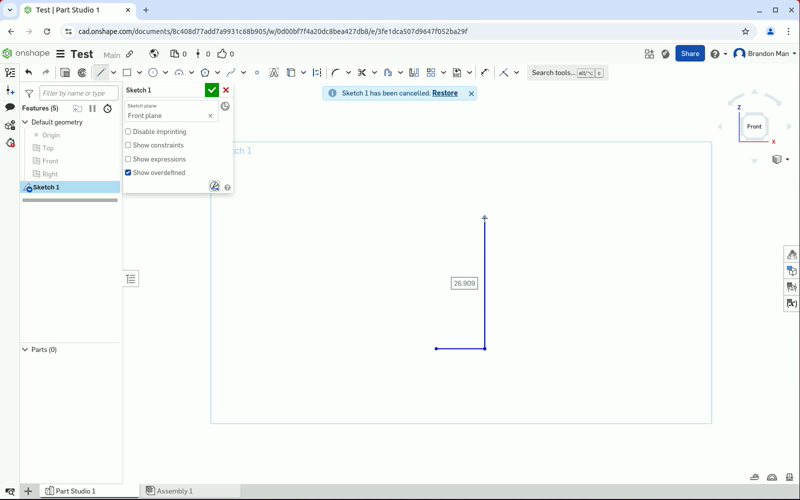
mouse_move(514, 217)
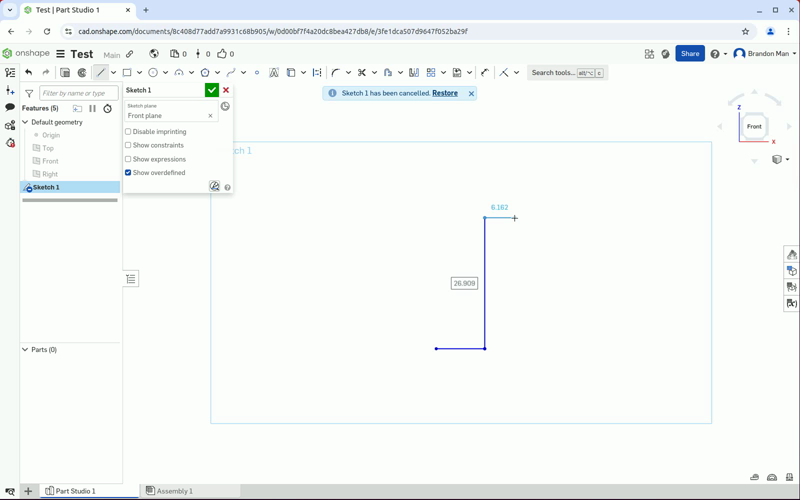
mouse_move(436, 217)
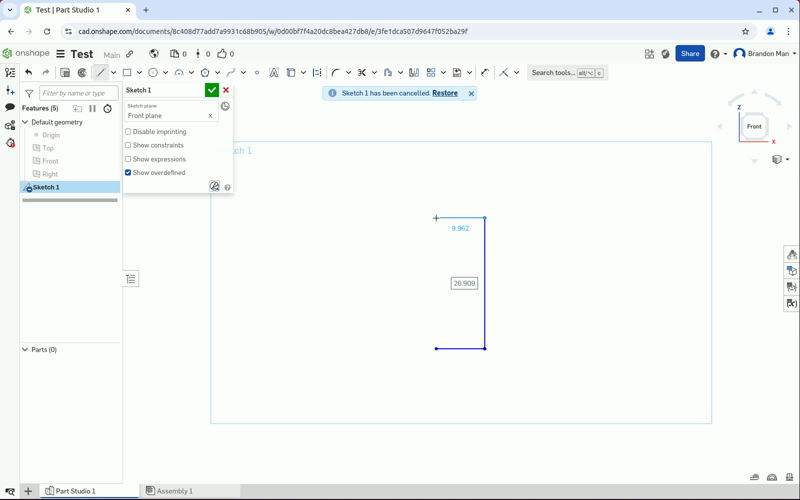
click(436, 217)
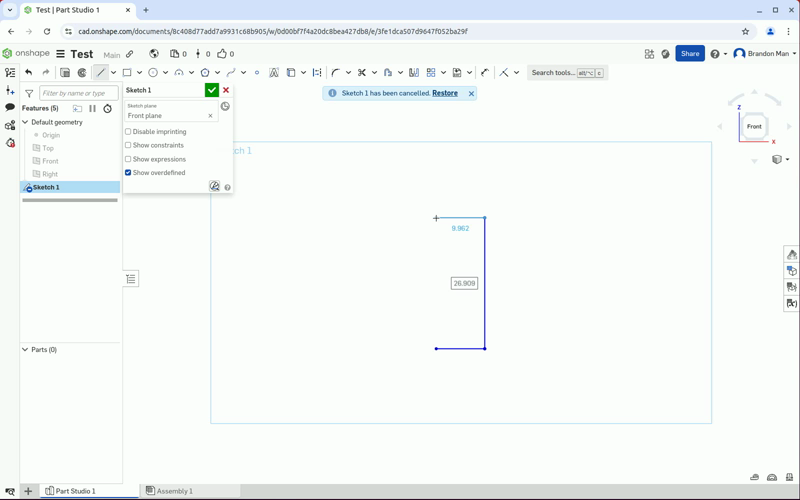
key_up(shift)
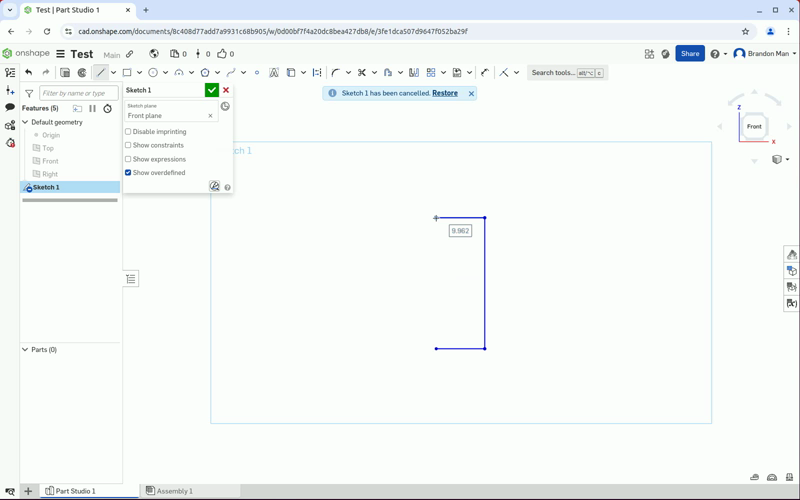
key_down(shift)
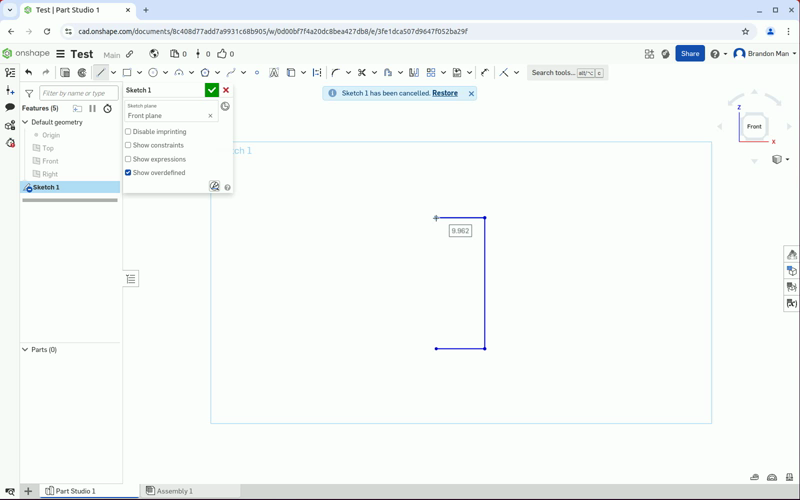
mouse_move(436, 348)
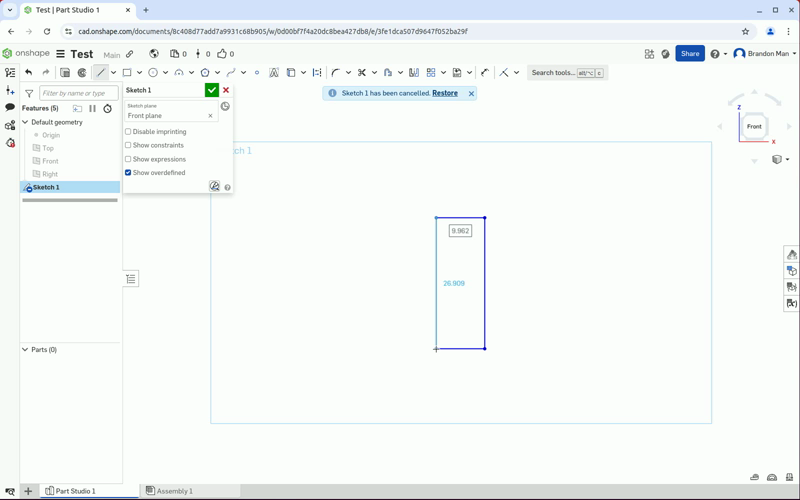
key_up(shift)
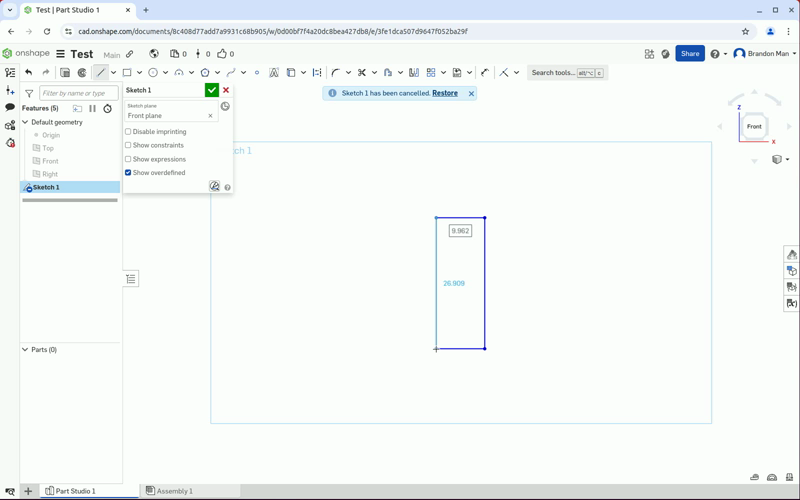
click(436, 348)
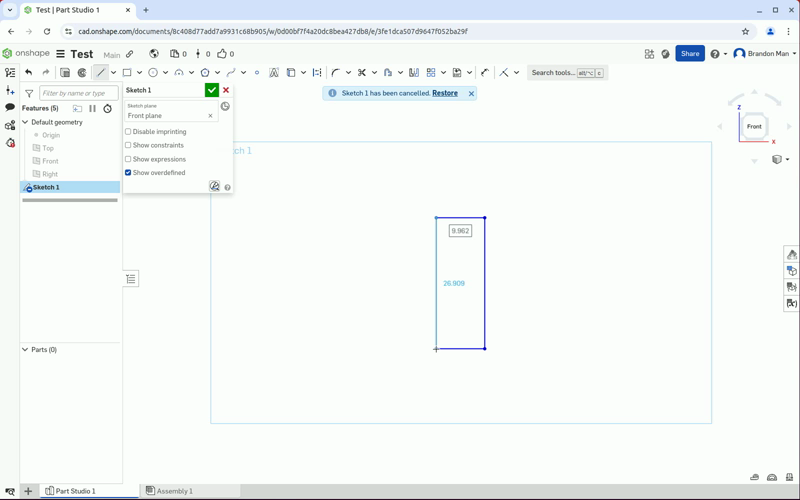
key(esc)
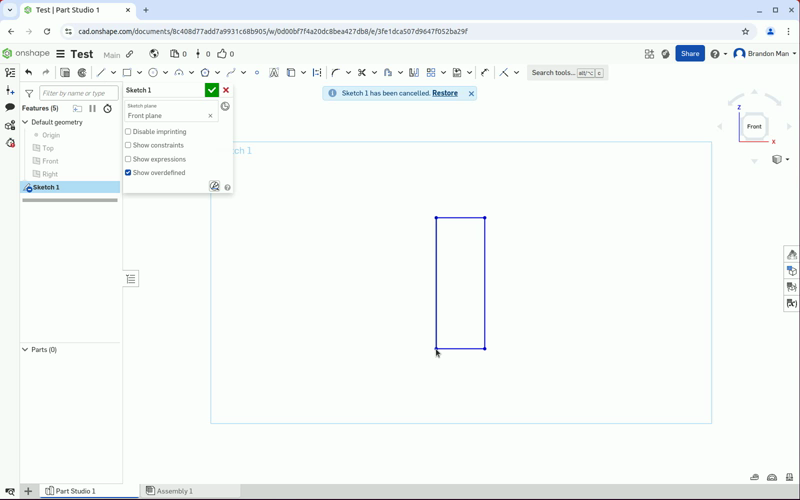
mouse_move(471, 227)
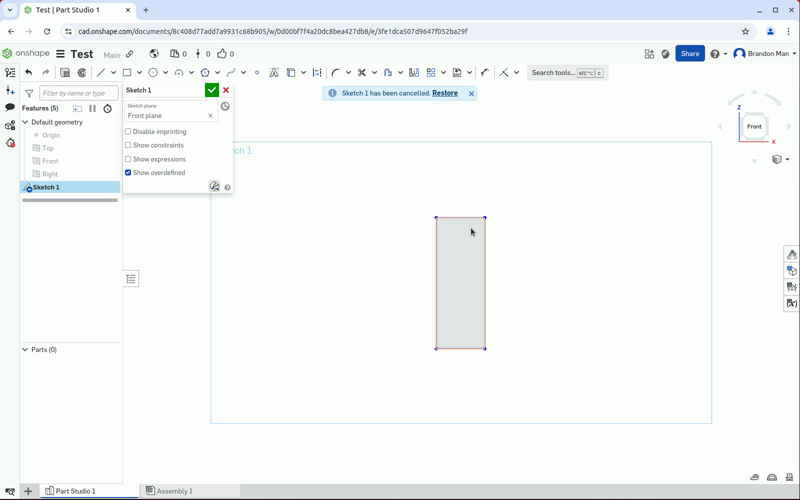
click(471, 227)
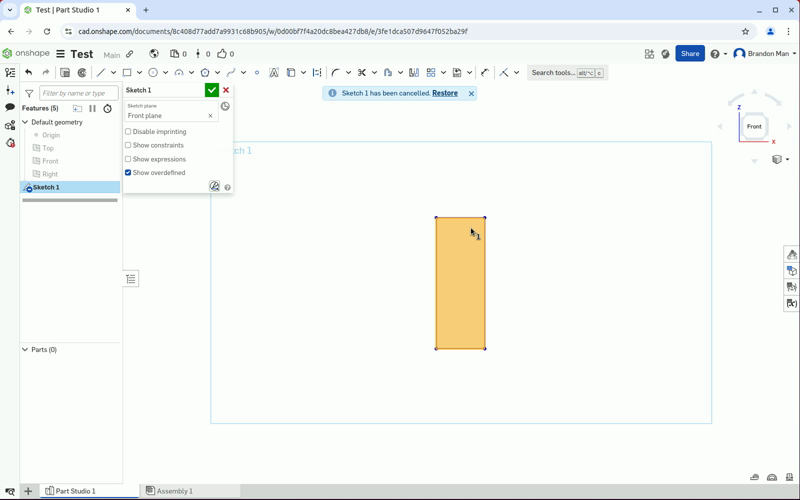
mouse_move(73, 352)
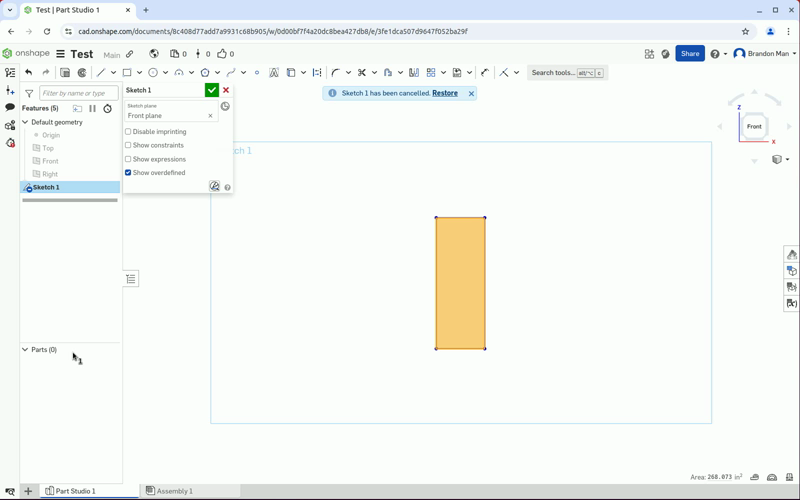
key(shift+y)
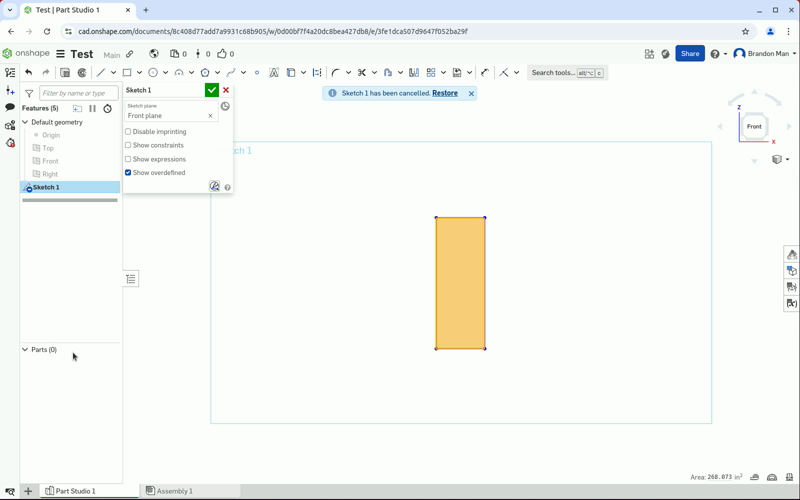
key(shift+e)
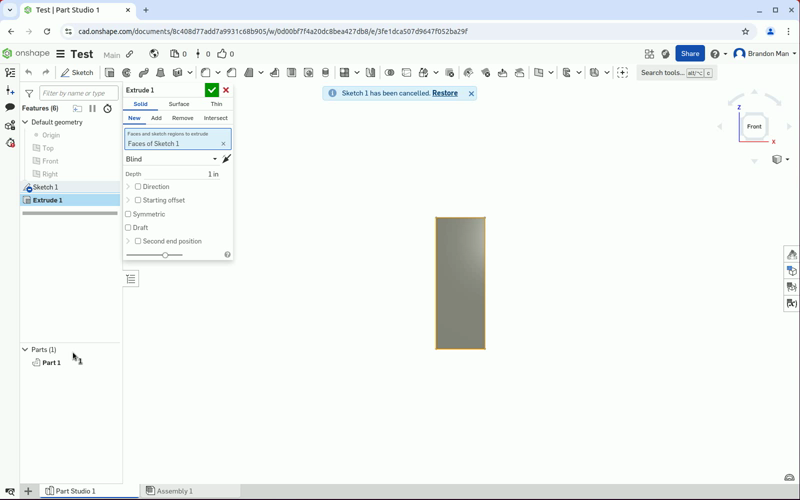
mouse_move(143, 106)
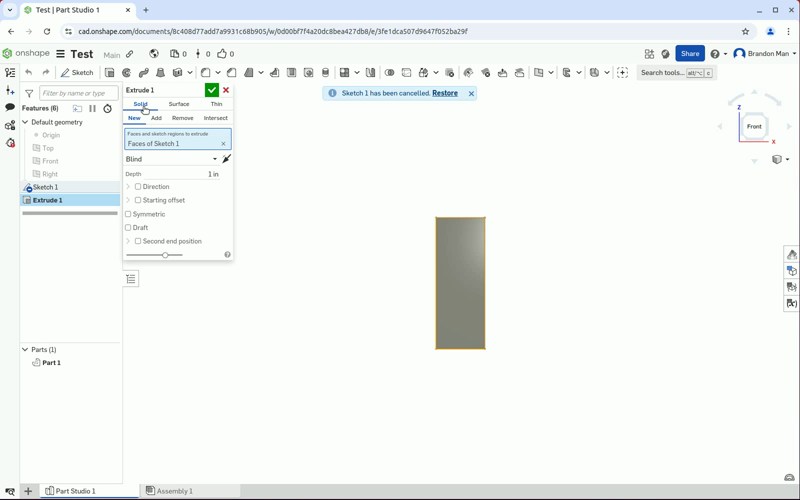
click(143, 106)
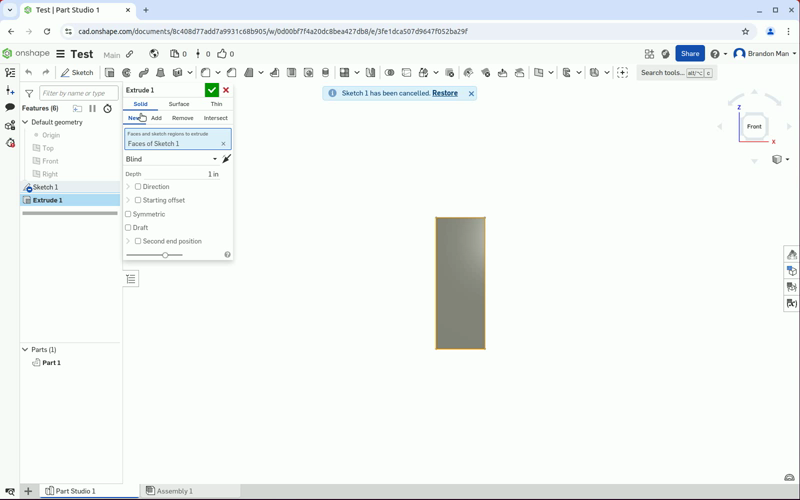
mouse_move(137, 120)
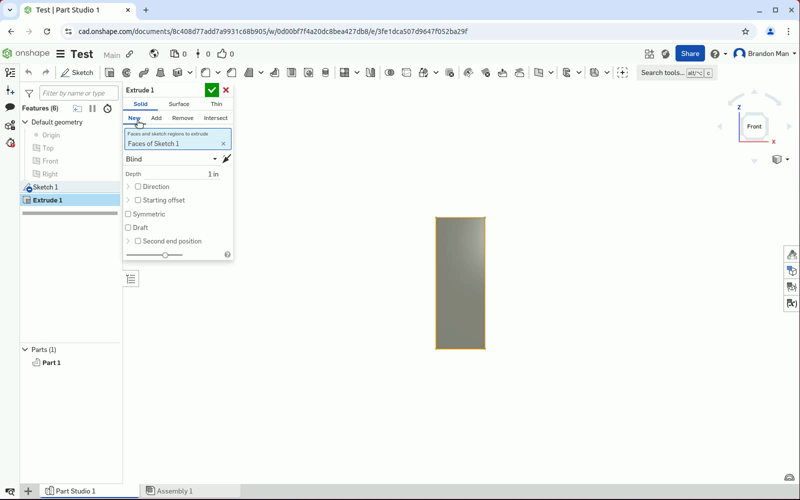
click(137, 120)
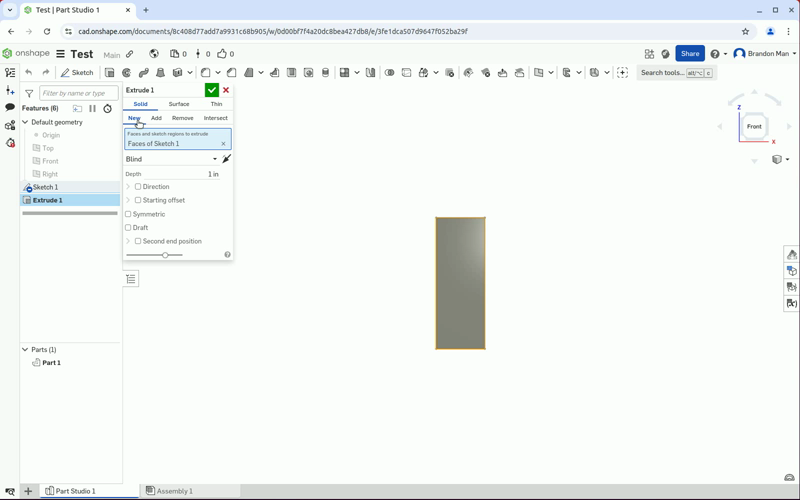
key(tab, 4)
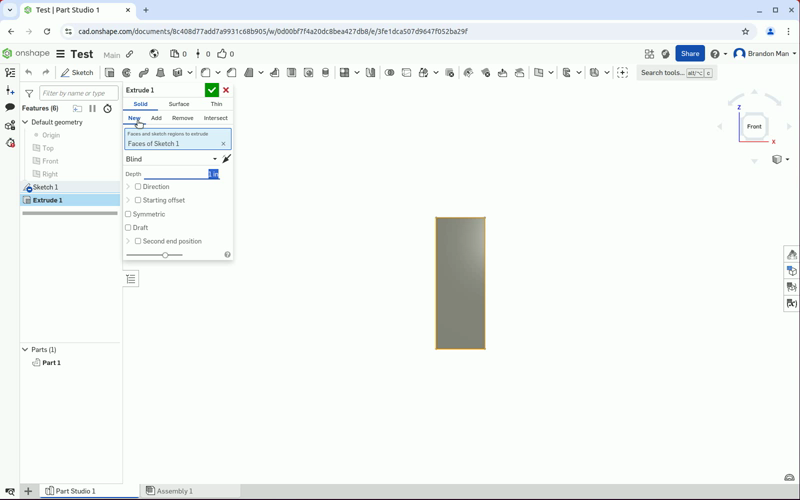
text(0.722)
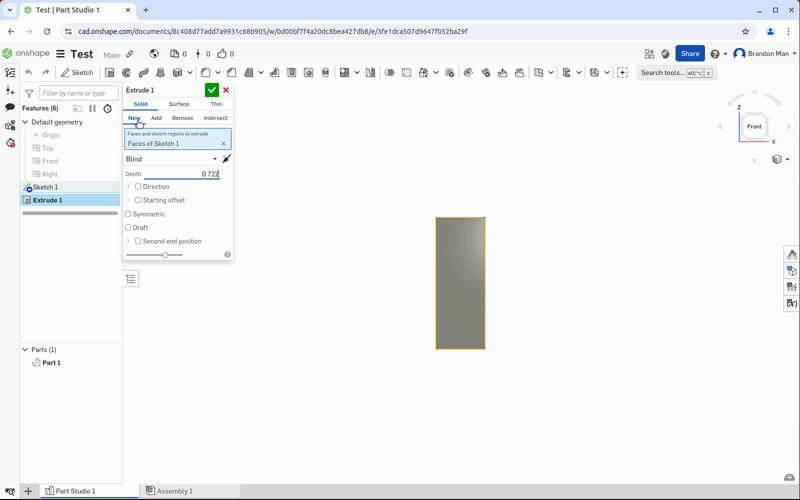
key(enter)
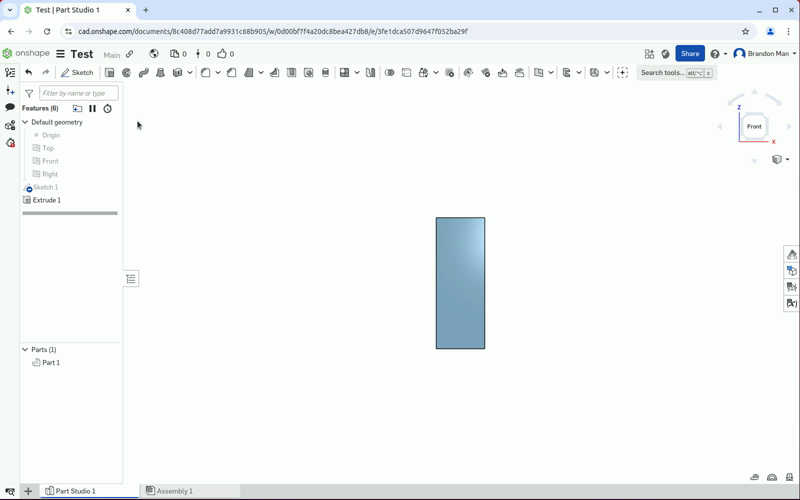
key(shift+h)
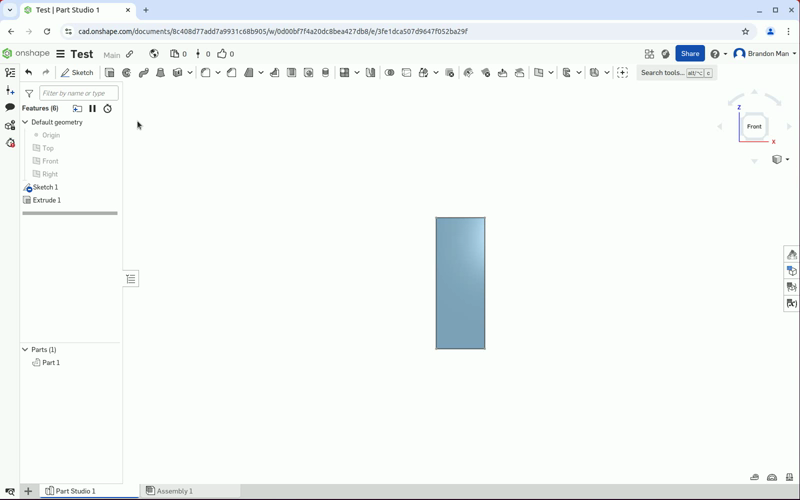
key(shift+h)
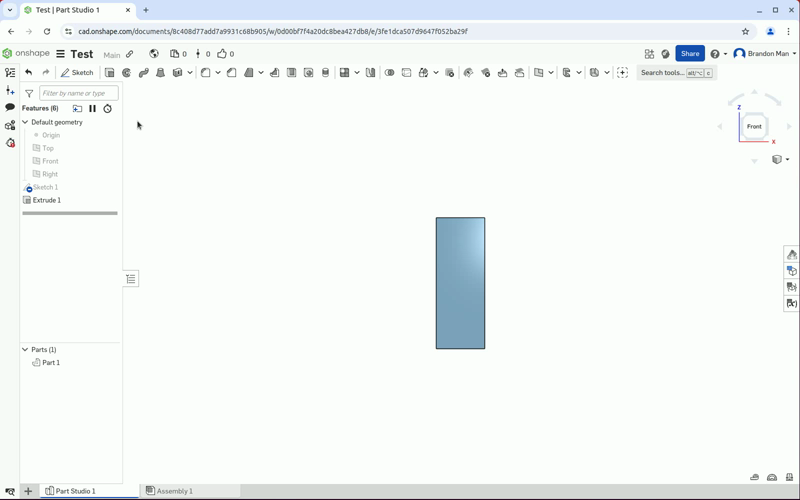
mouse_move(73, 189)
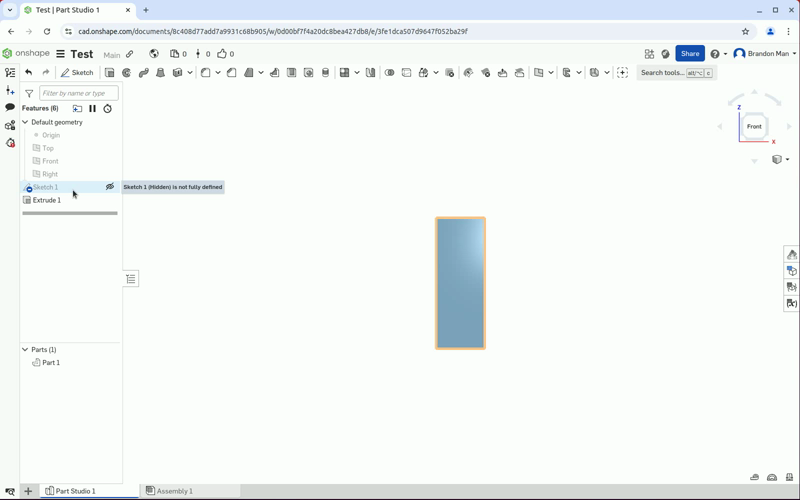
click(73, 189)
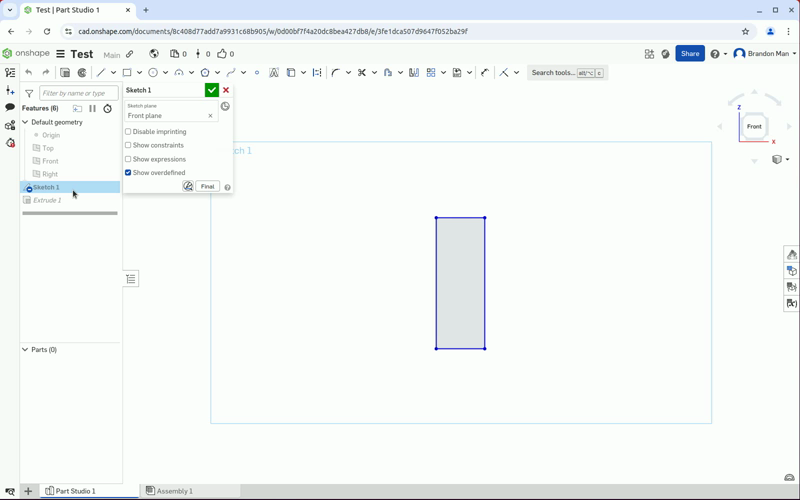
mouse_move(229, 92)
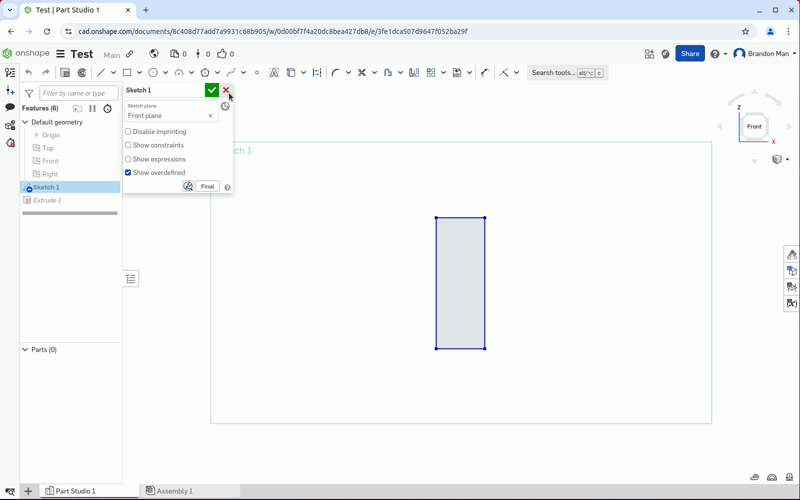
click(229, 92)
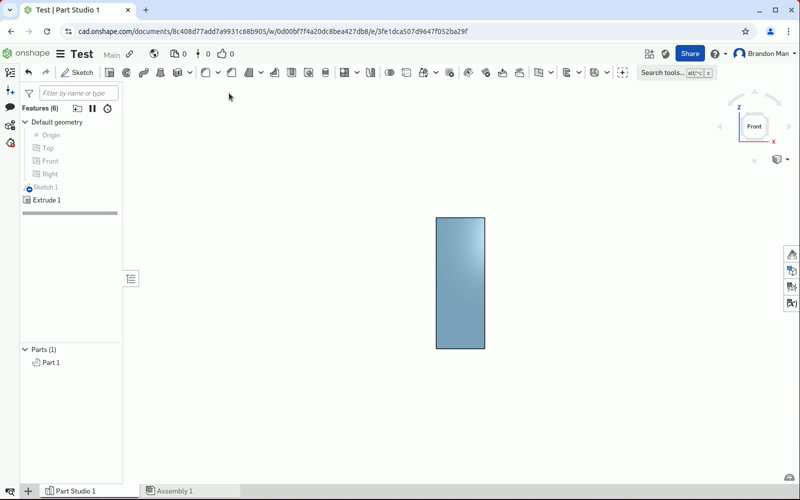
mouse_move(541, 75)
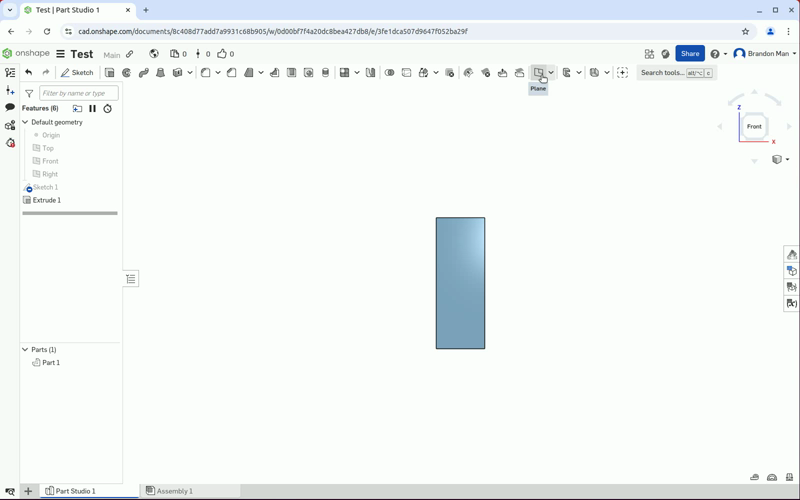
click(541, 75)
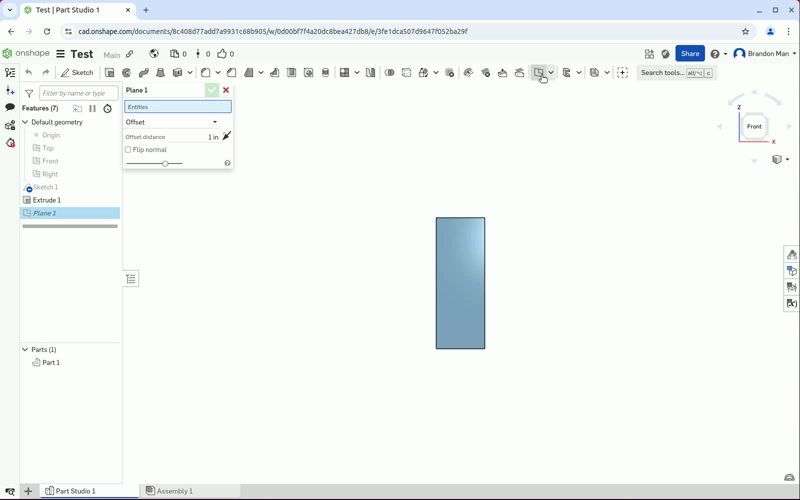
mouse_move(73, 163)
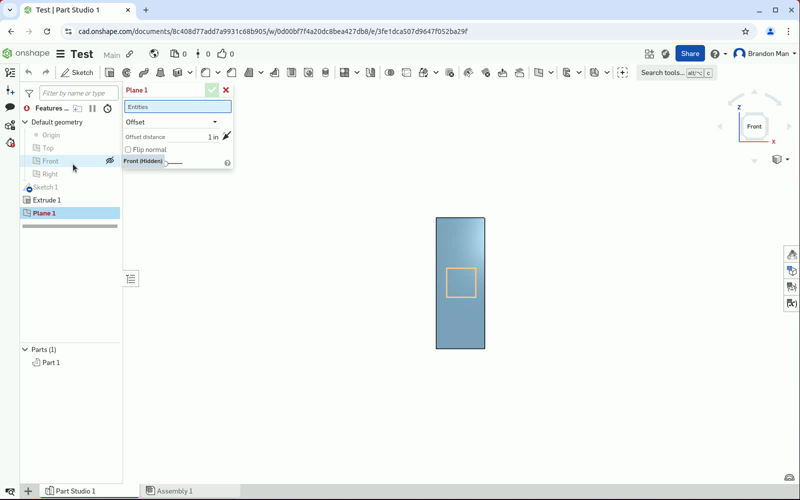
click(73, 163)
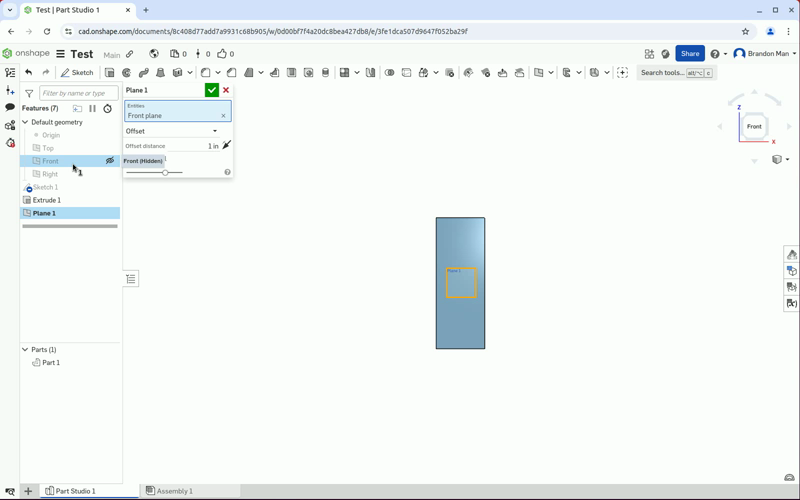
key(tab, 2)
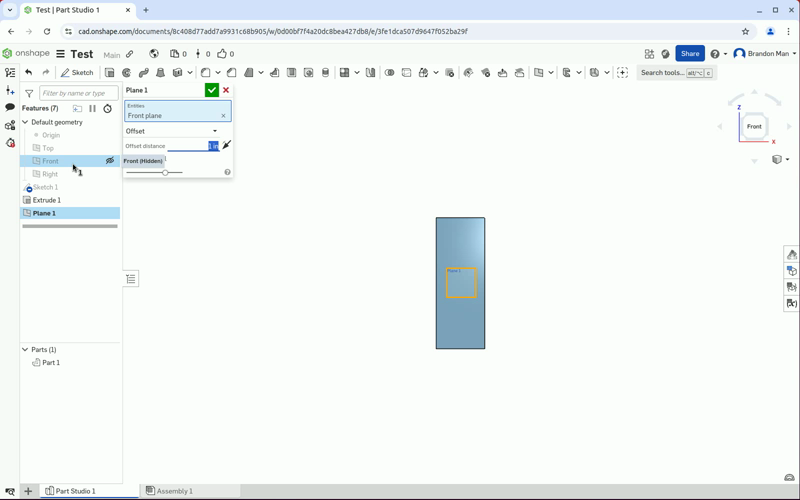
text(0.709)
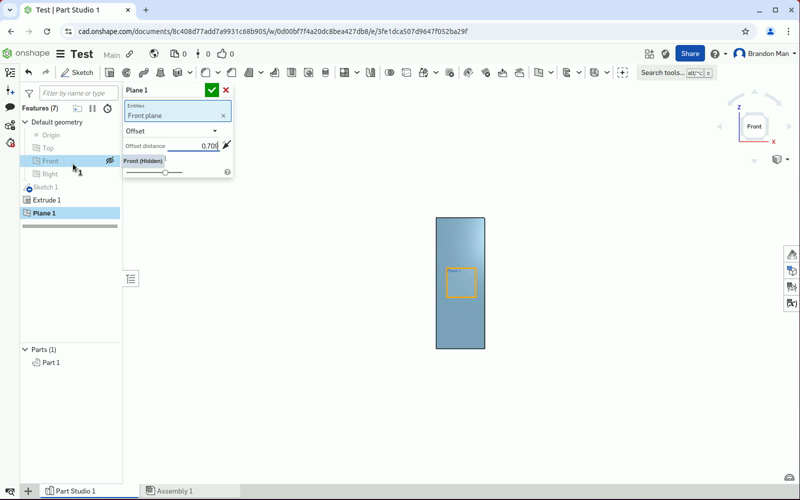
key(enter, 2)
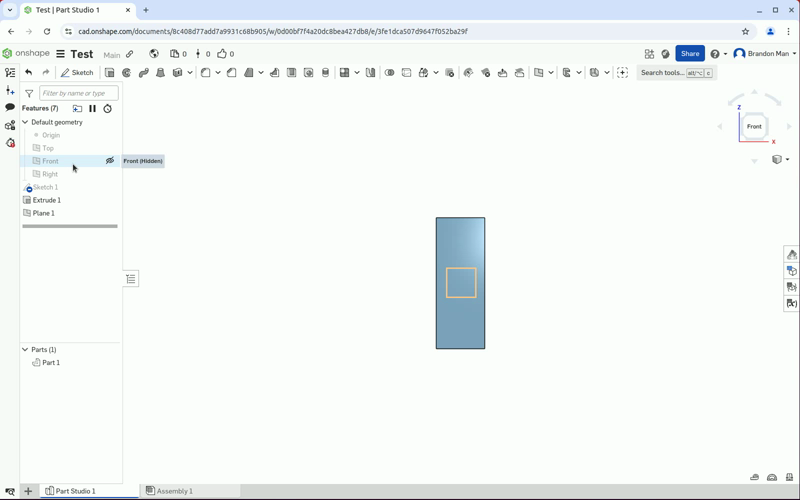
key(shift+s)
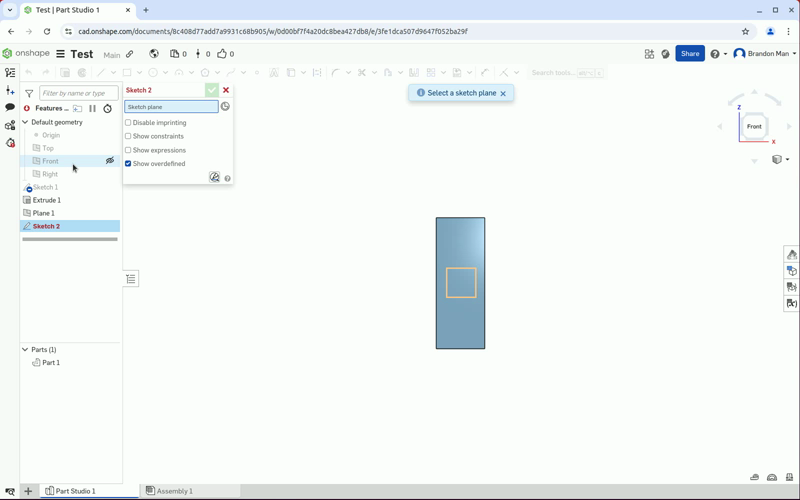
mouse_move(73, 215)
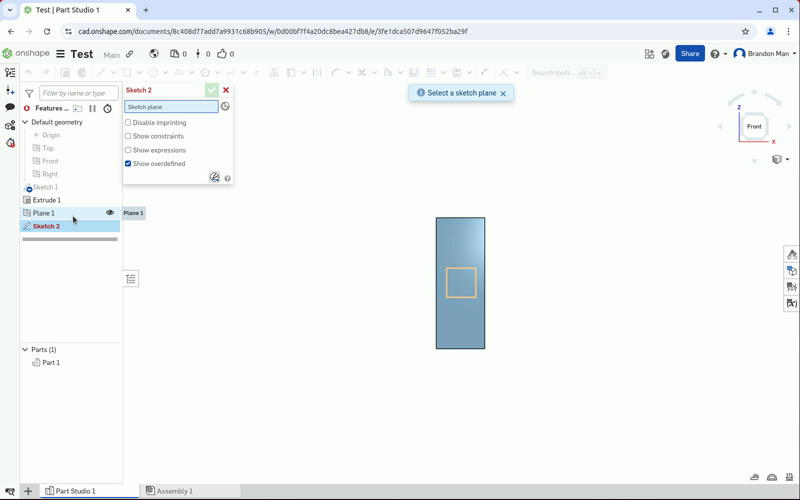
click(73, 215)
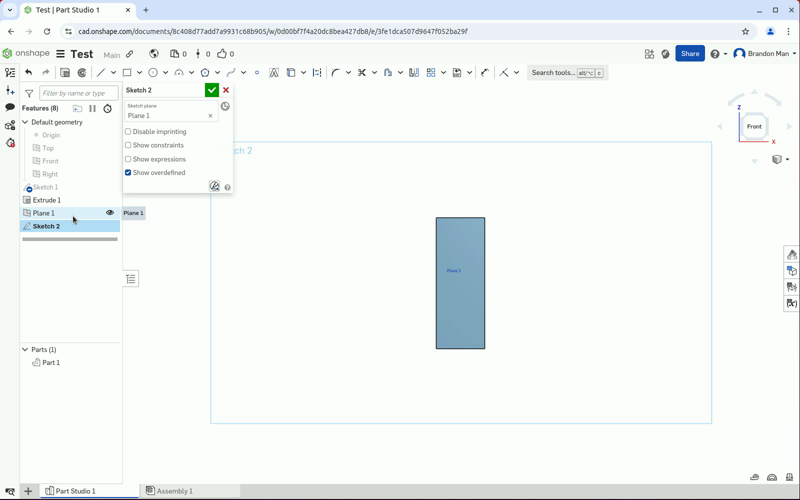
mouse_move(73, 352)
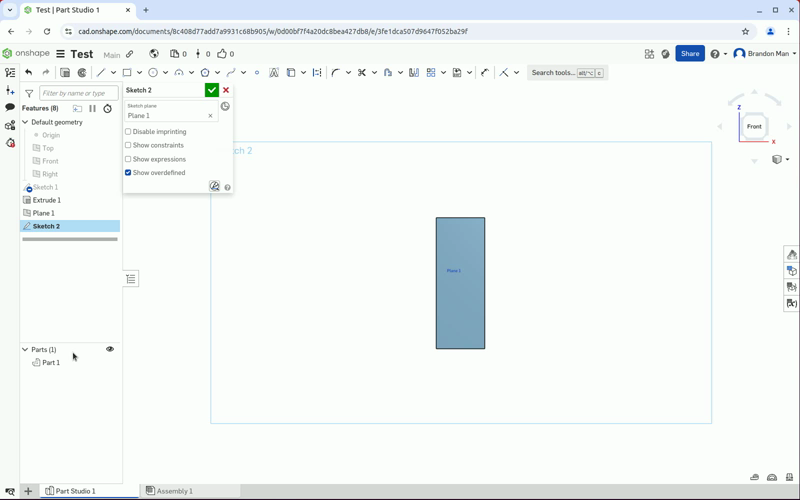
key(y)
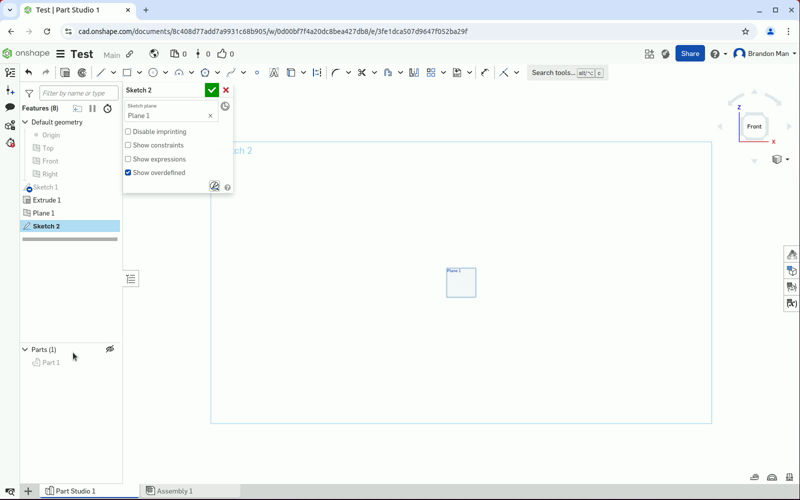
key(l)
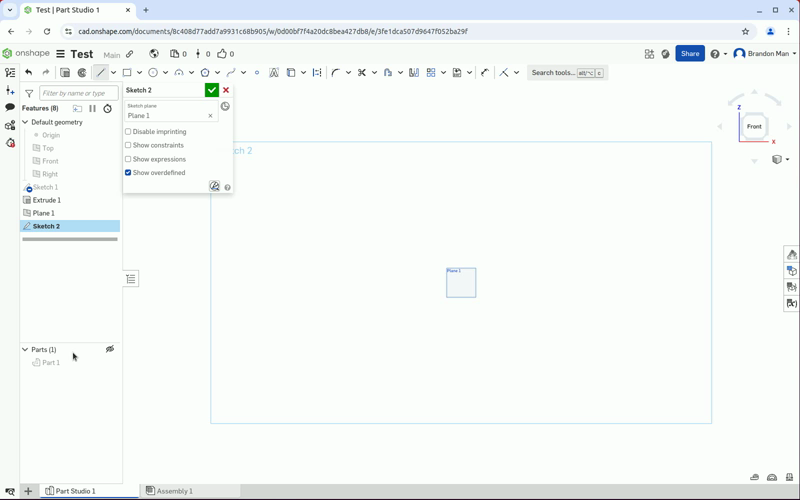
key_down(shift)
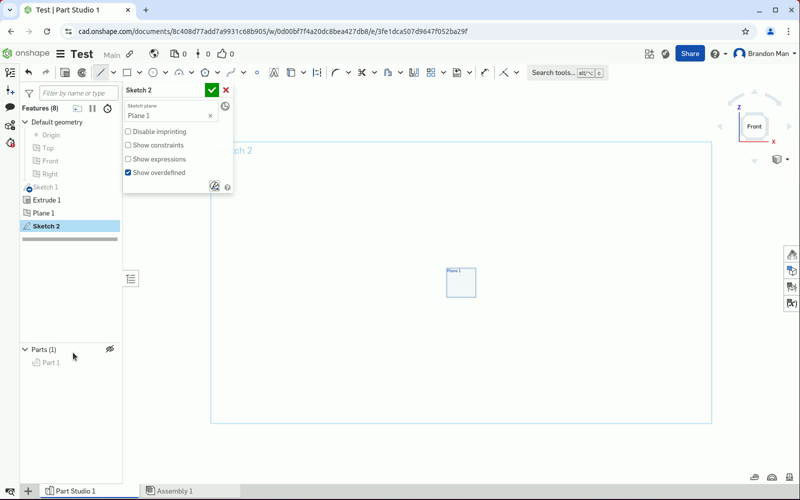
mouse_move(436, 348)
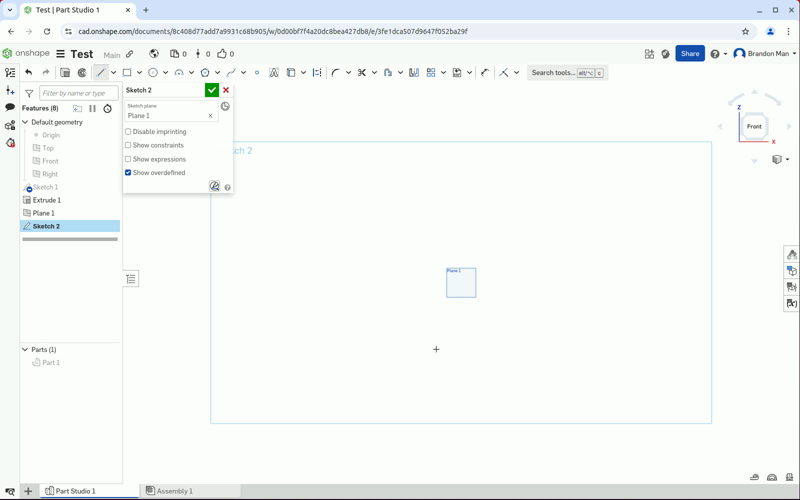
click(436, 348)
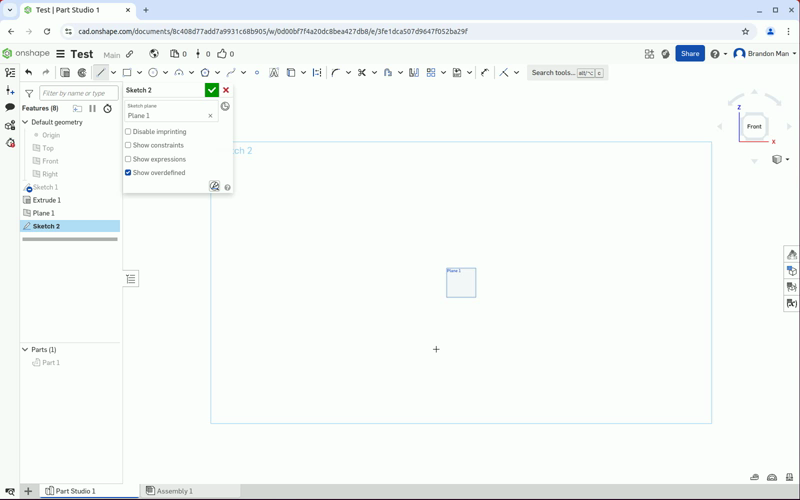
key_up(shift)
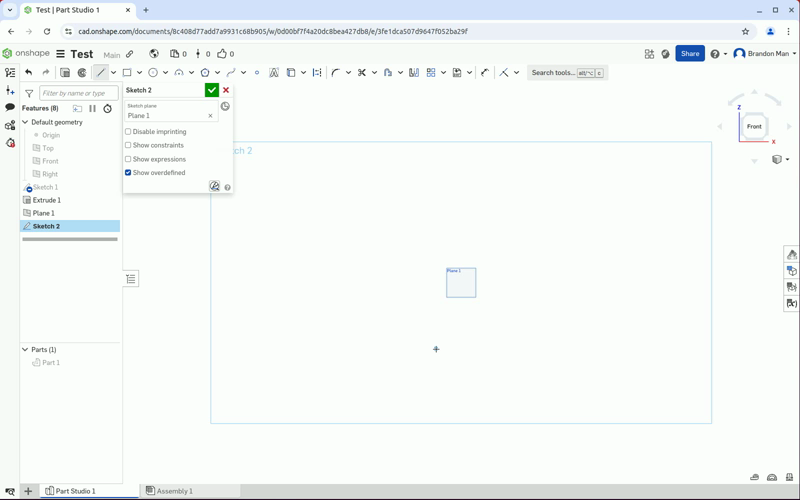
key_down(shift)
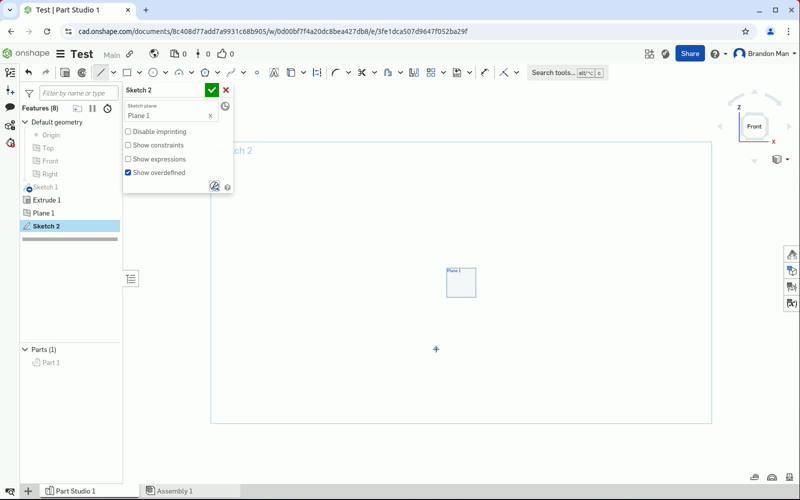
mouse_move(466, 348)
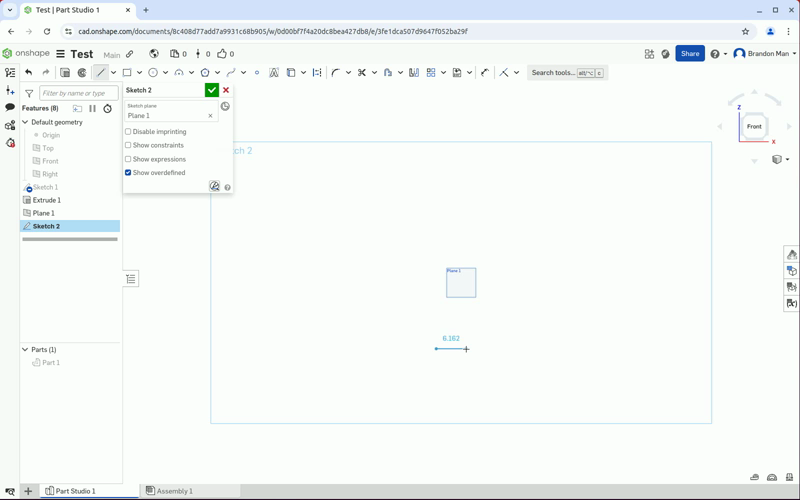
mouse_move(486, 348)
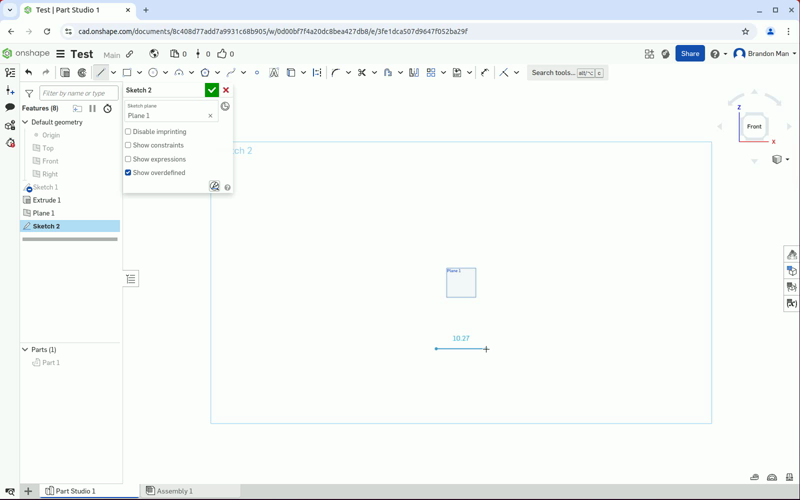
click(486, 348)
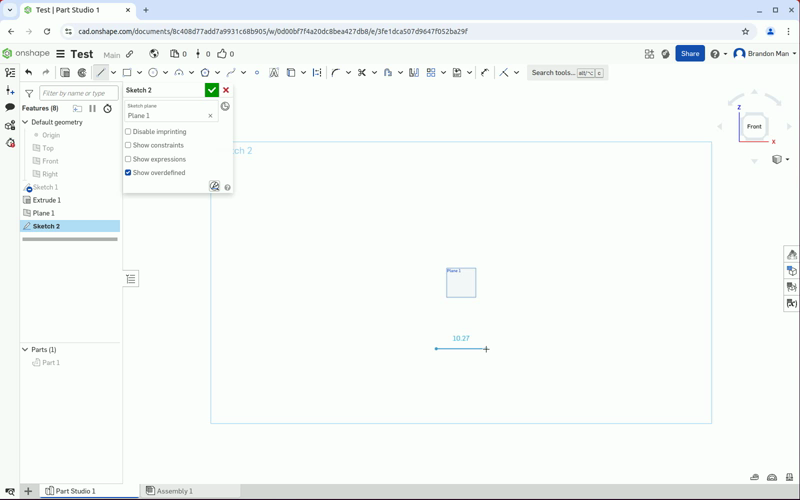
key_up(shift)
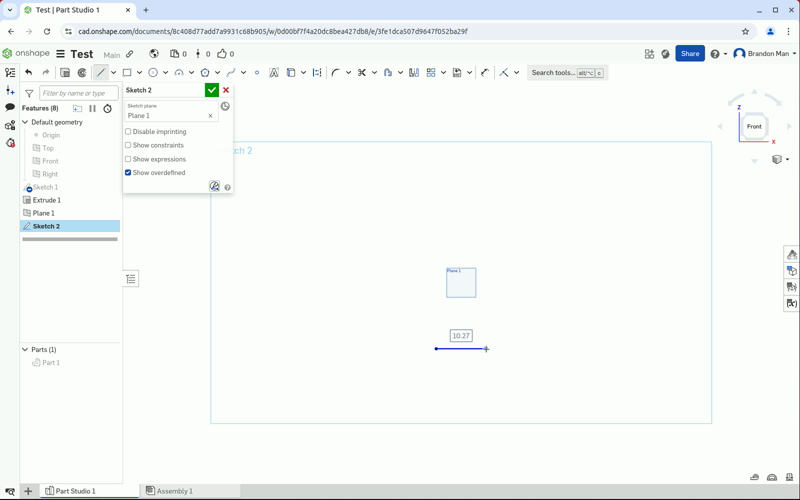
key_down(shift)
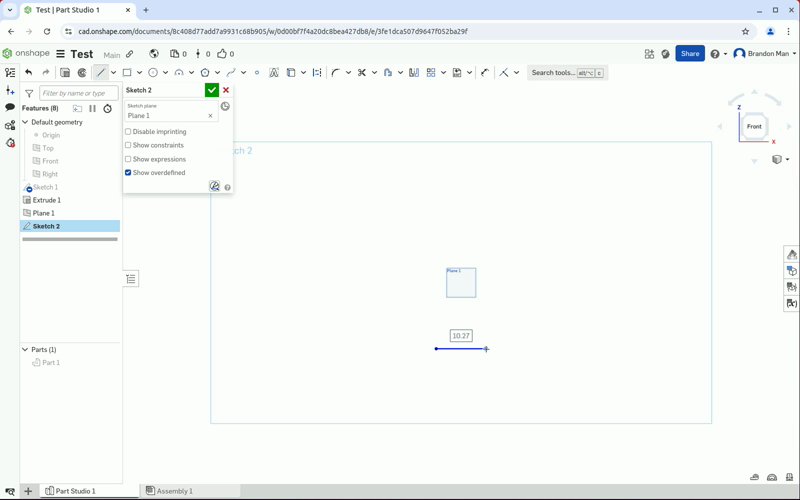
mouse_move(516, 348)
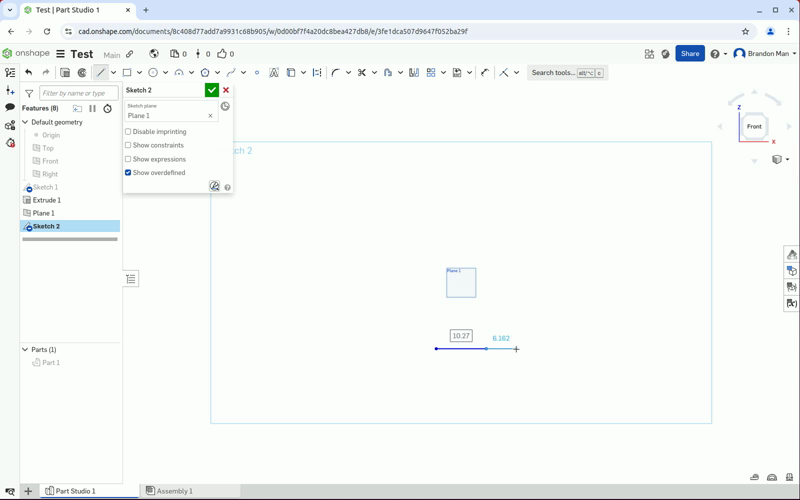
mouse_move(486, 345)
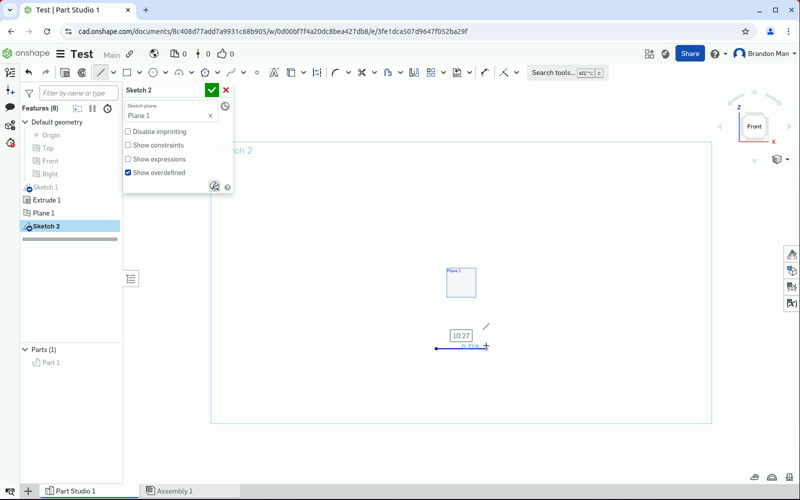
scroll(6)
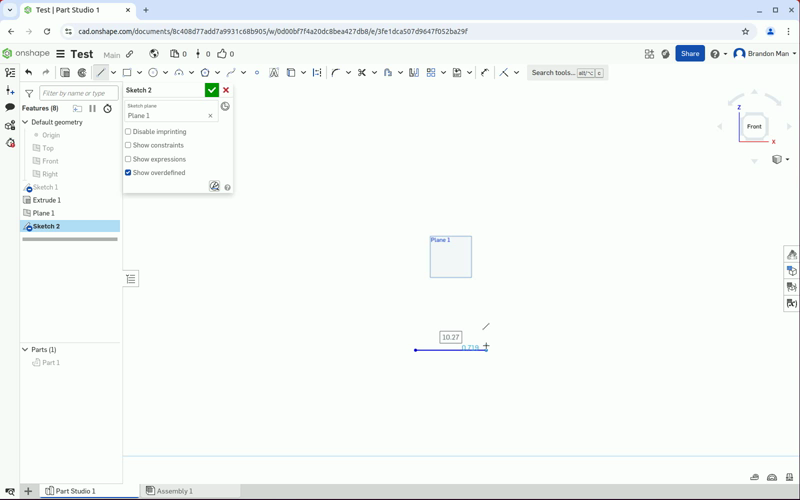
scroll(6)
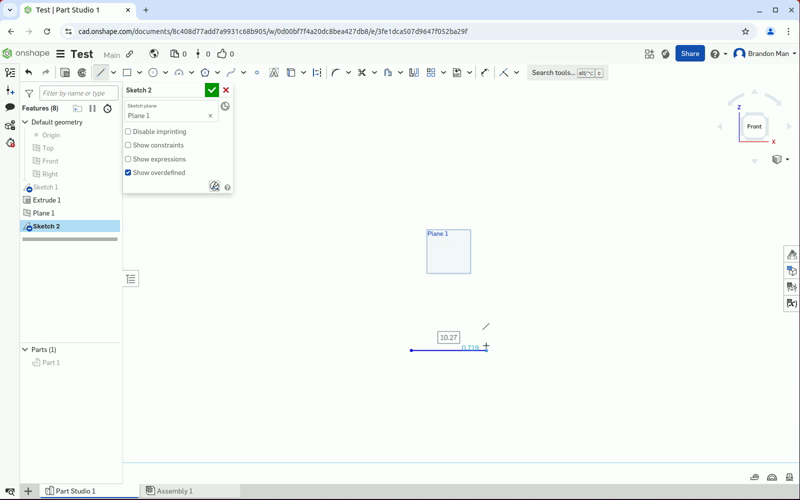
scroll(6)
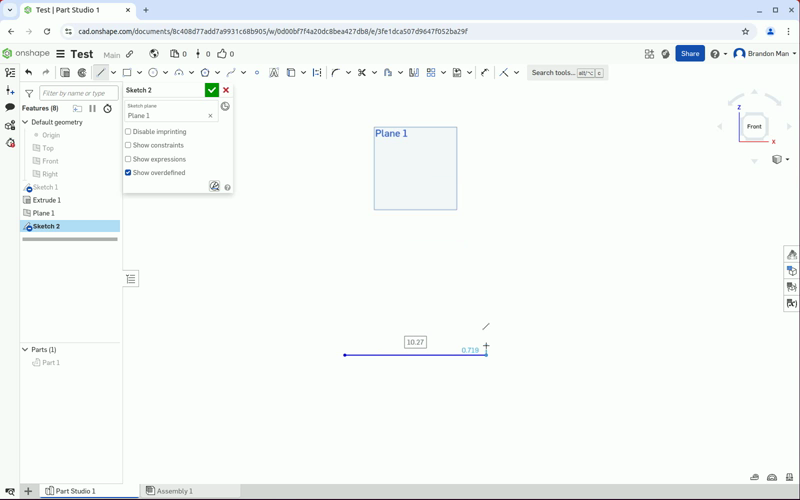
scroll(6)
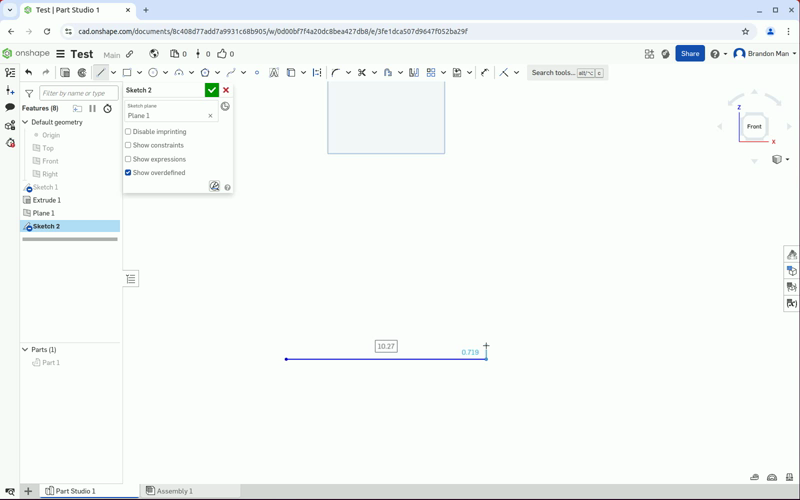
scroll(6)
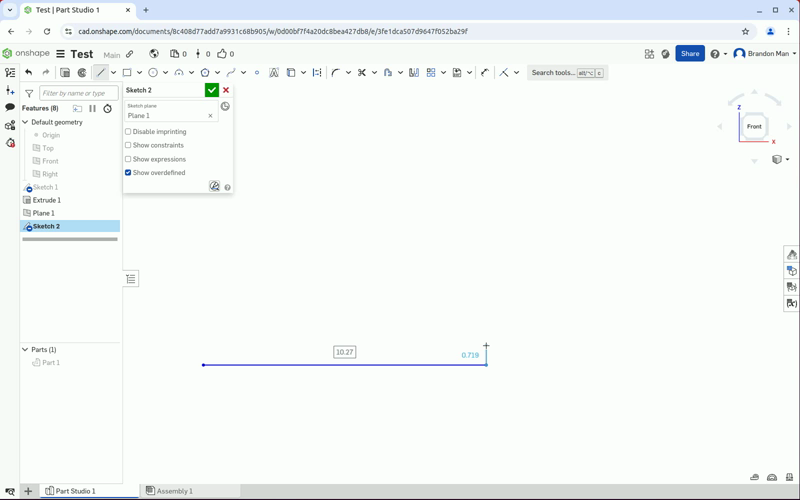
scroll(6)
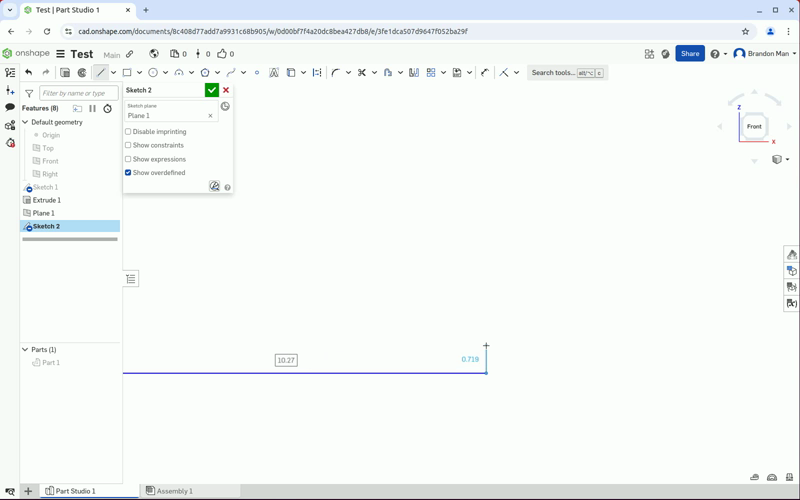
scroll(6)
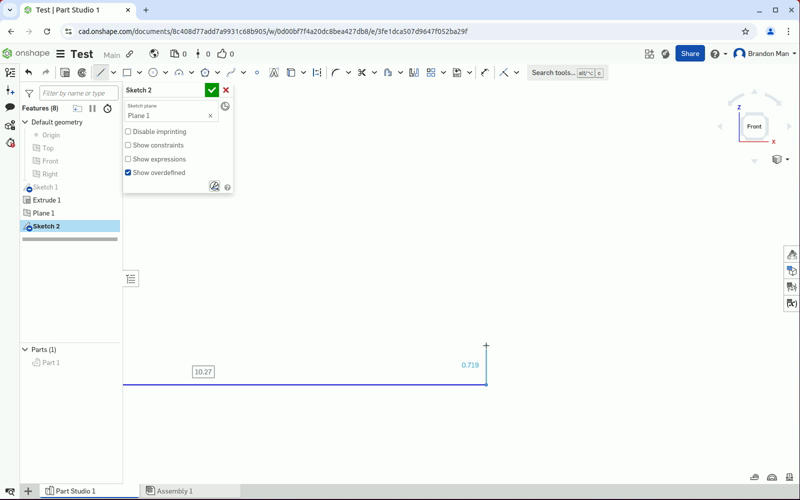
click(486, 345)
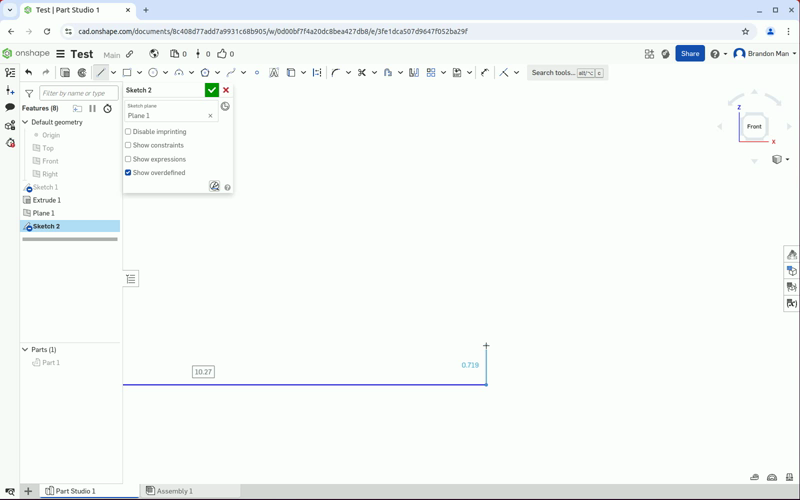
scroll(-6)
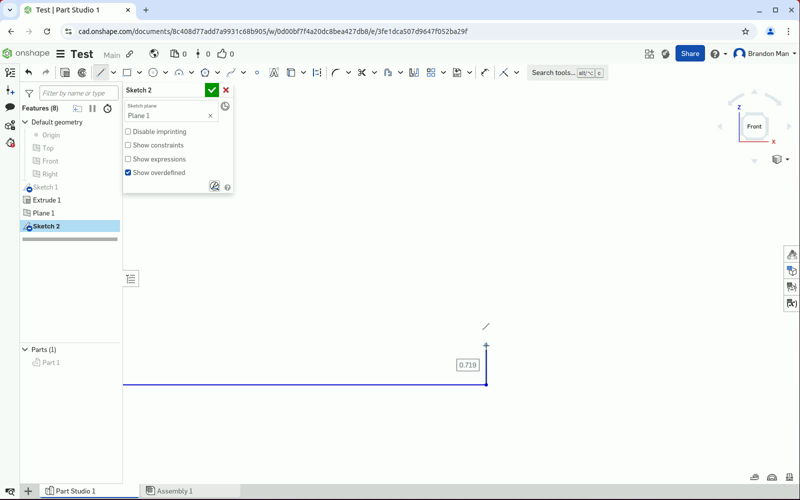
scroll(-6)
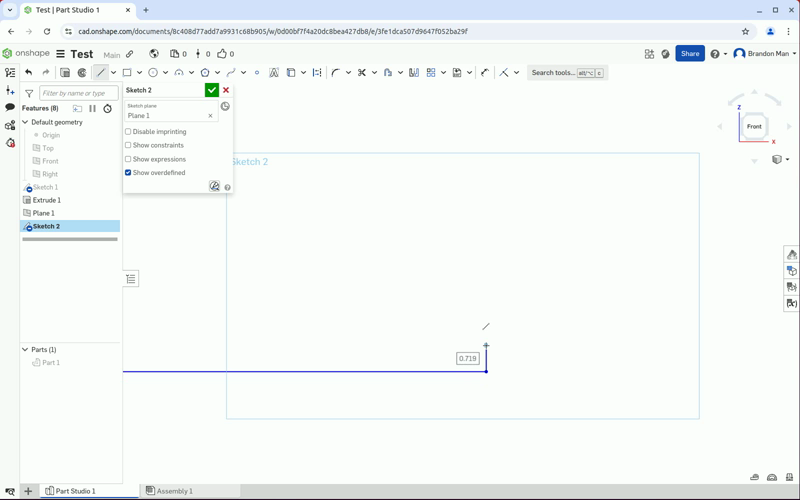
scroll(-6)
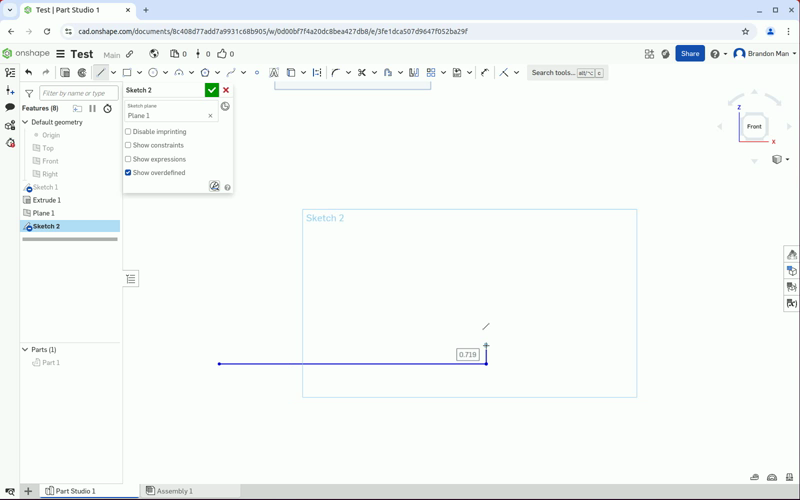
scroll(-6)
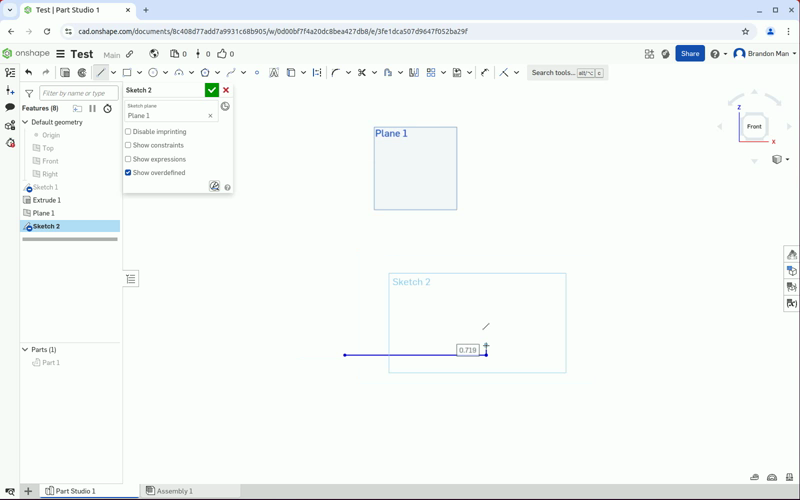
scroll(-6)
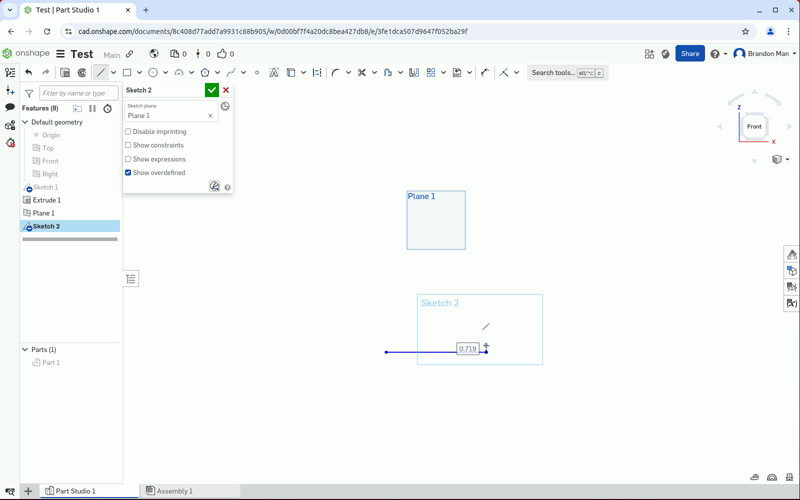
scroll(-6)
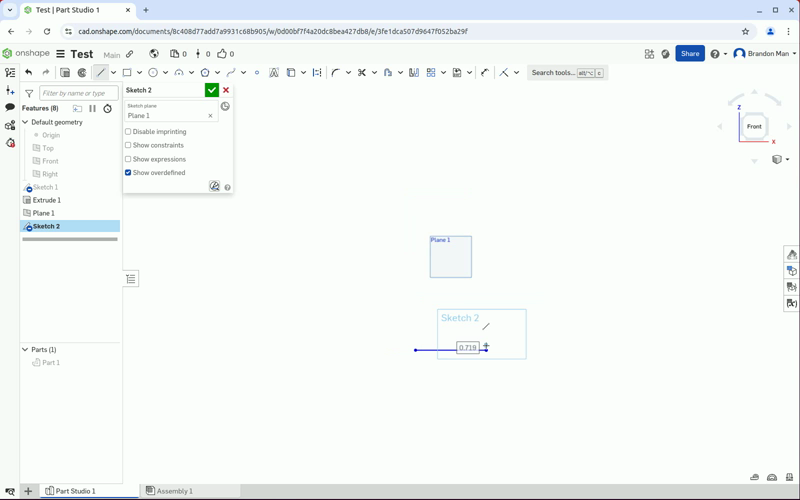
scroll(-6)
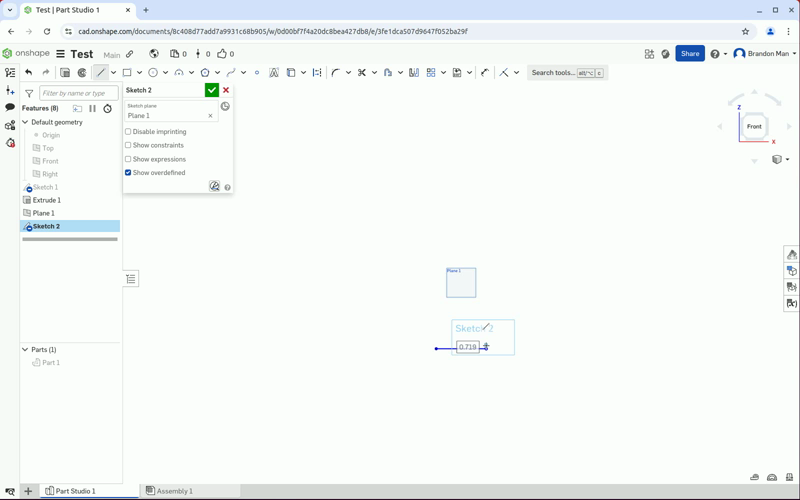
key_up(shift)
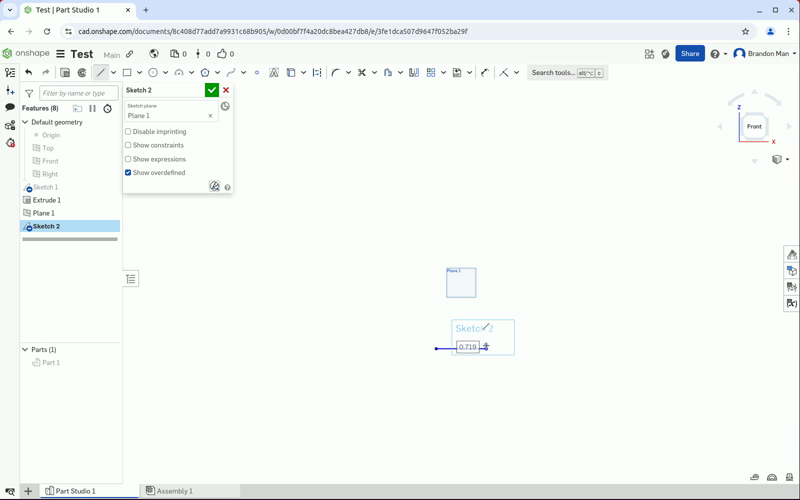
key_down(shift)
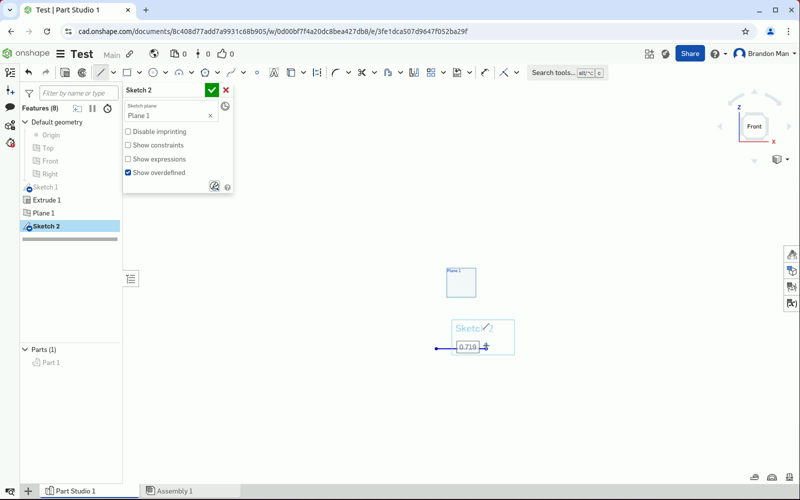
mouse_move(516, 345)
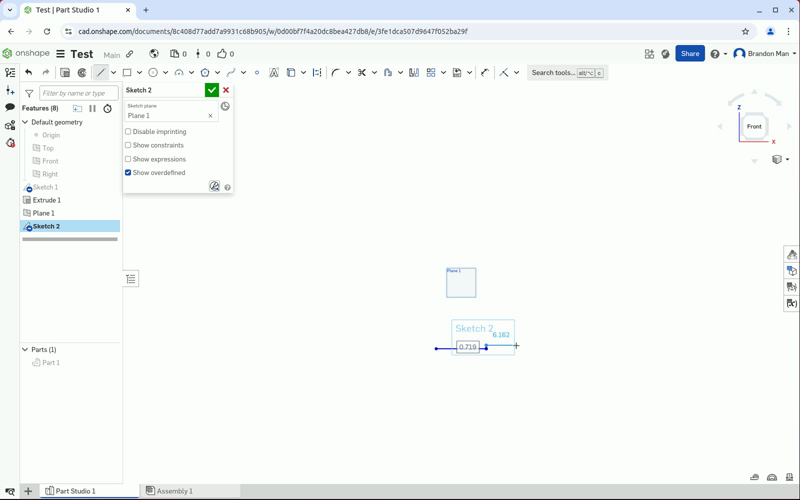
mouse_move(436, 345)
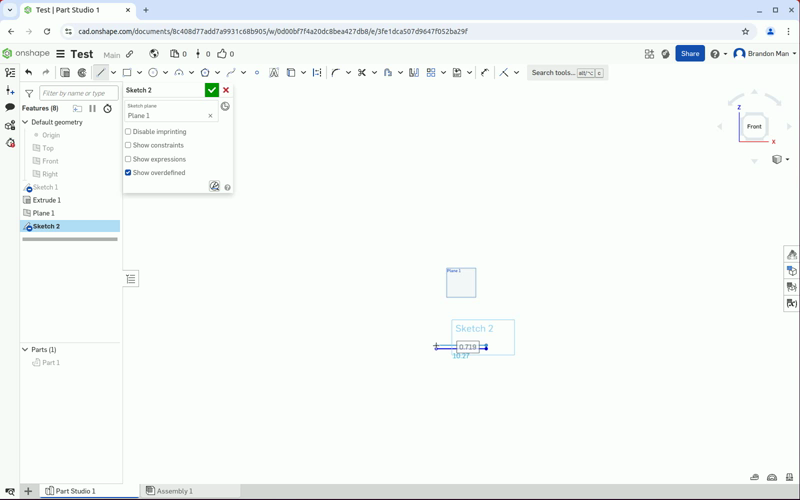
scroll(6)
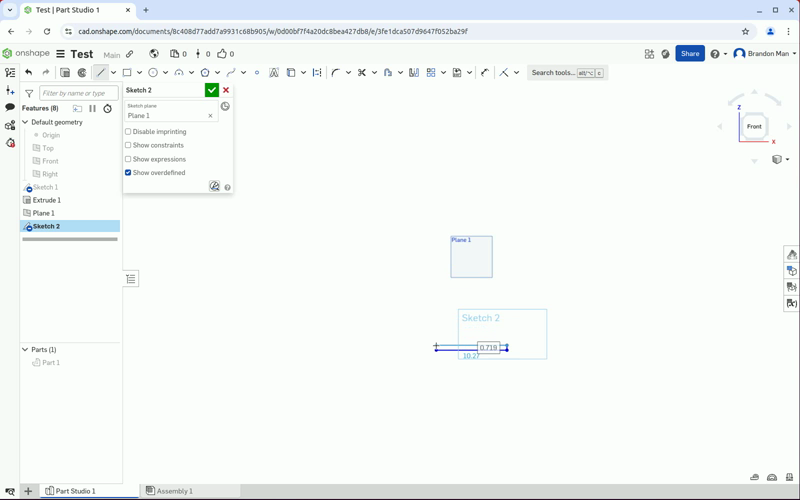
scroll(6)
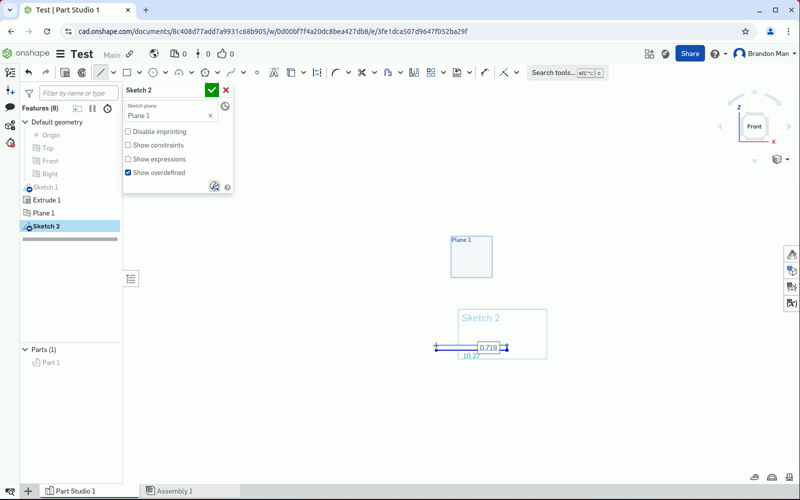
scroll(6)
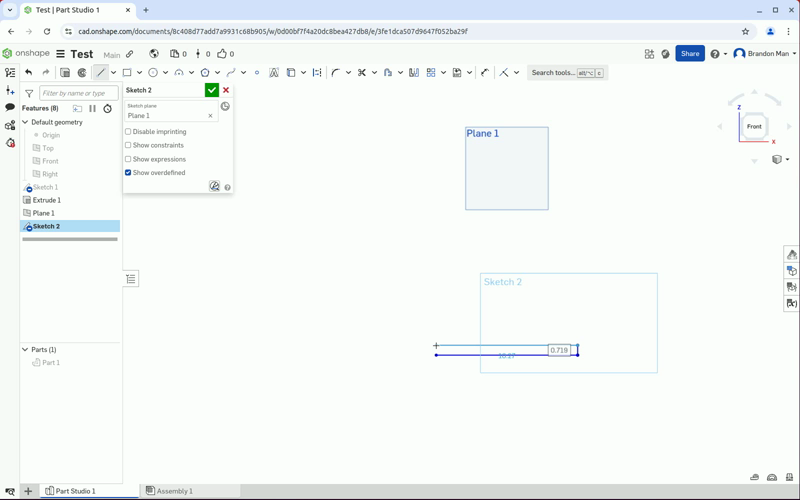
scroll(6)
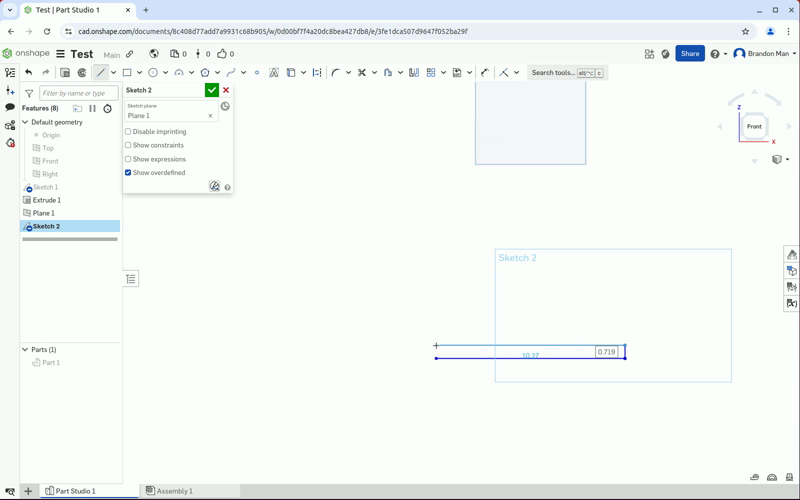
scroll(6)
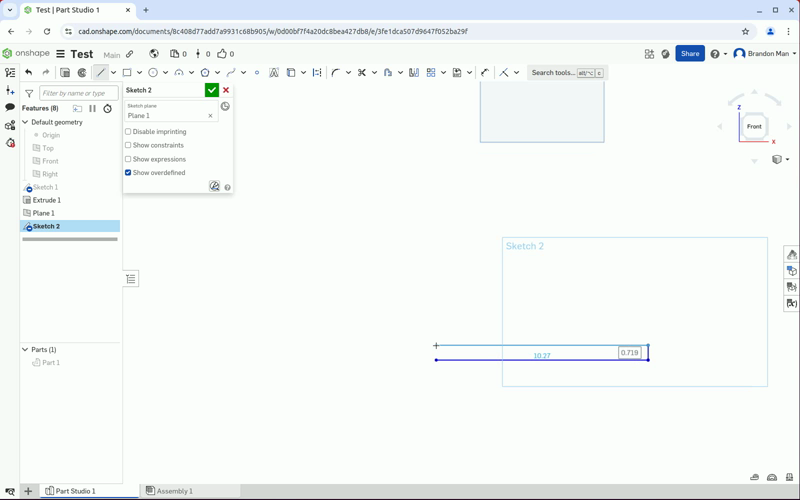
scroll(6)
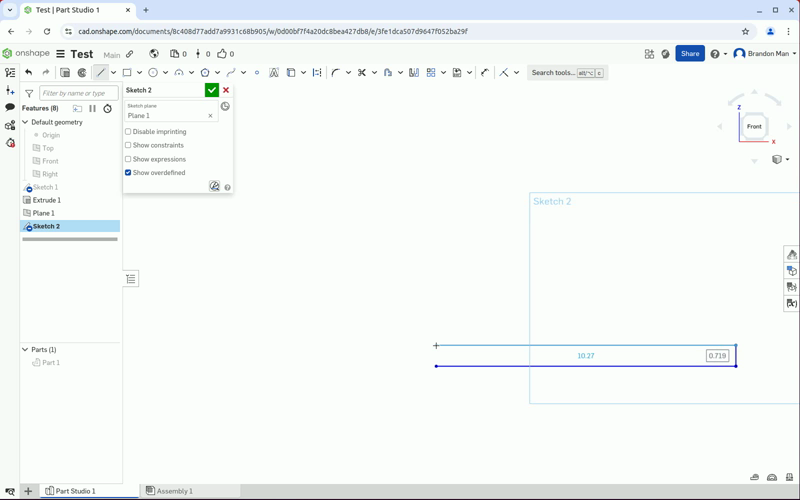
scroll(6)
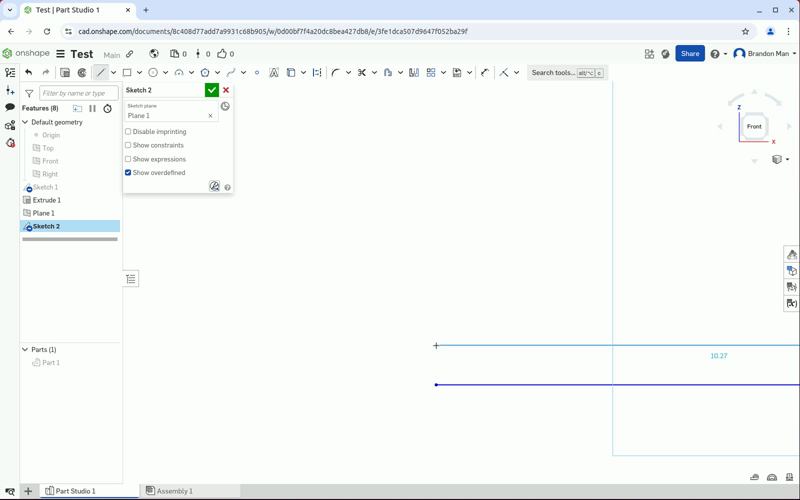
click(436, 345)
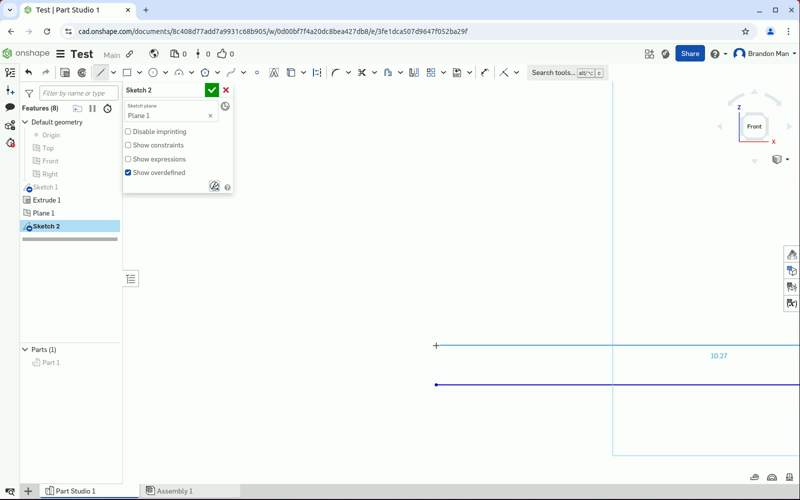
scroll(-6)
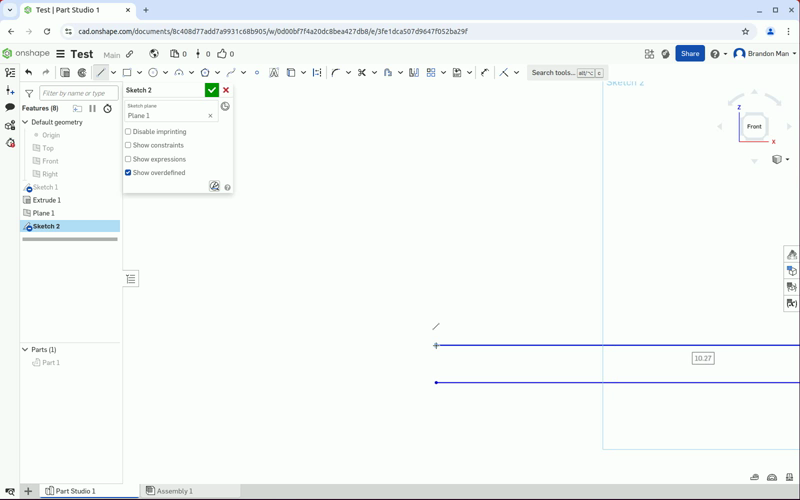
scroll(-6)
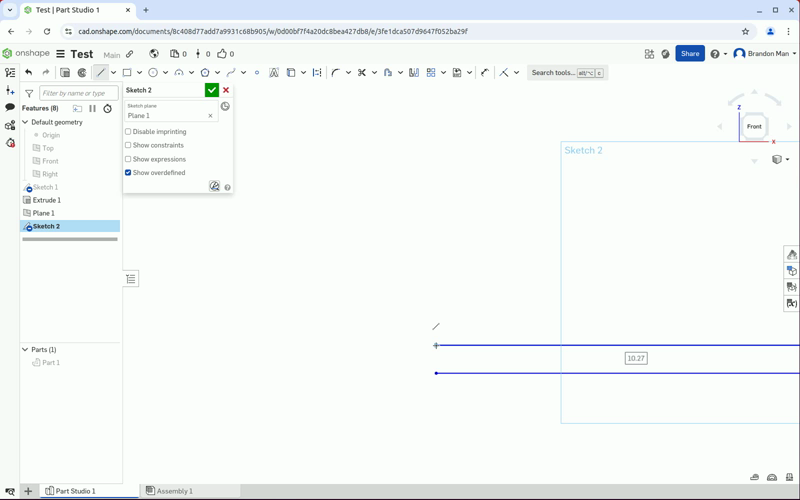
scroll(-6)
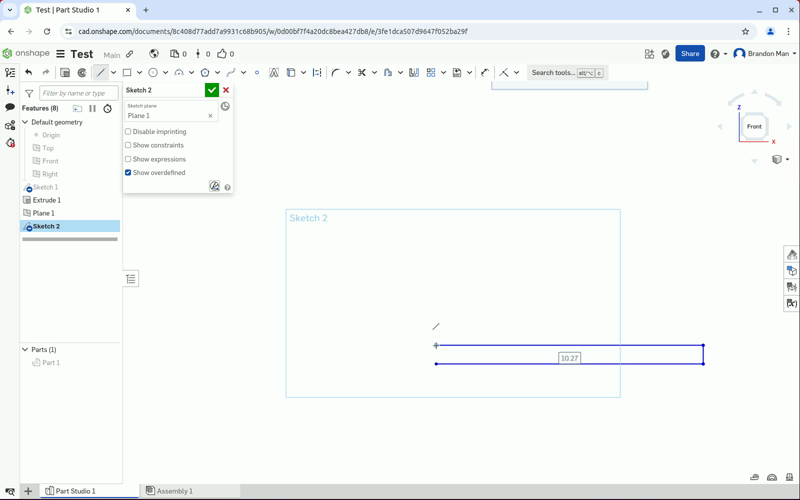
scroll(-6)
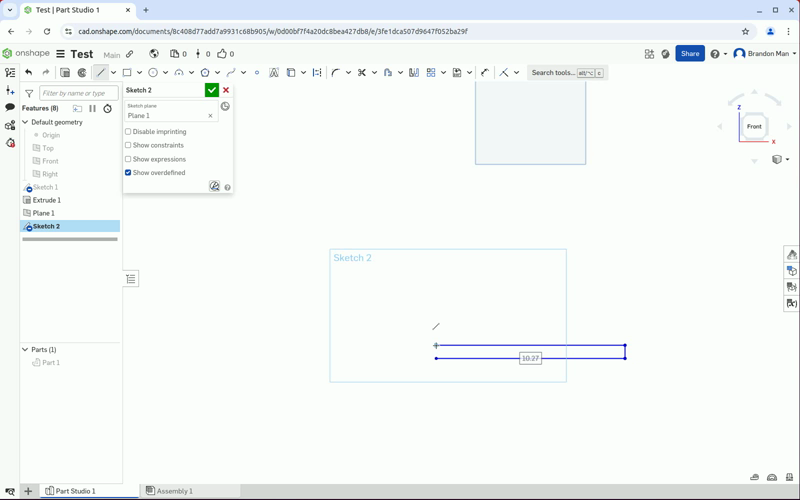
scroll(-6)
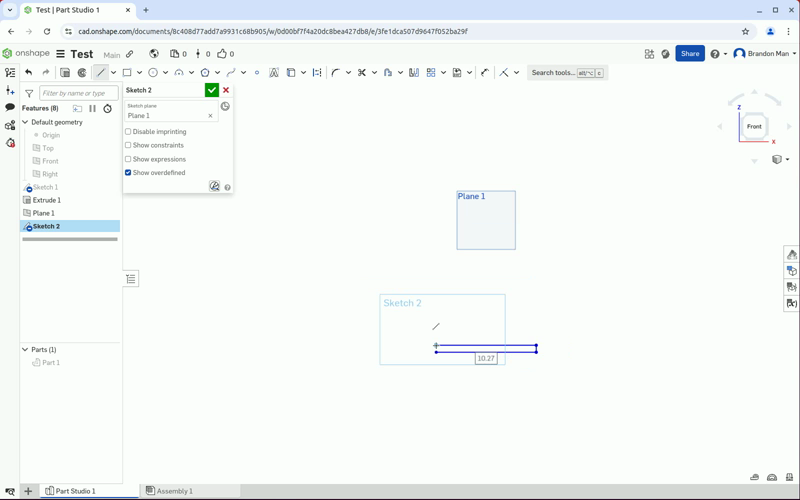
scroll(-6)
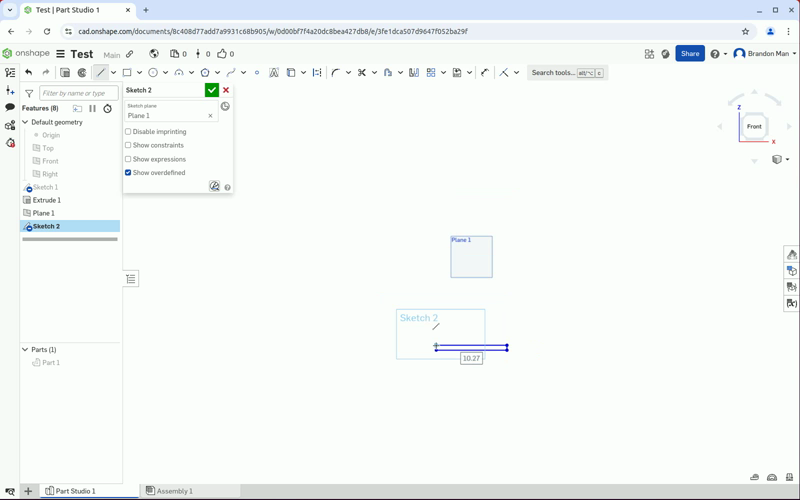
scroll(-6)
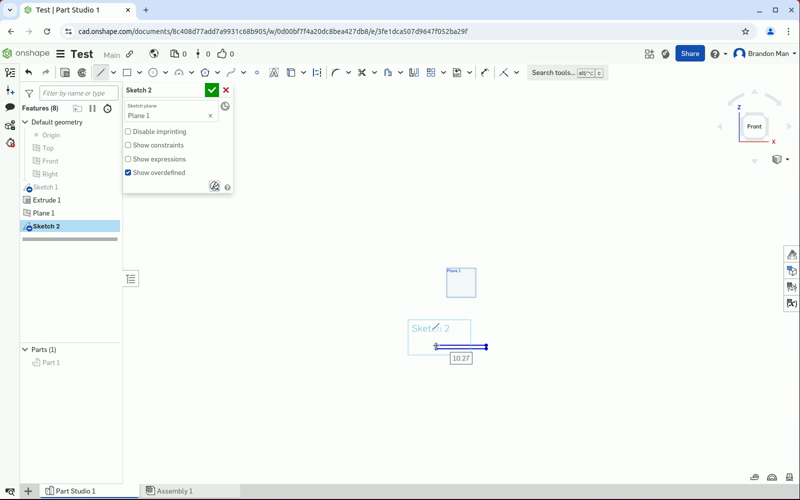
key_up(shift)
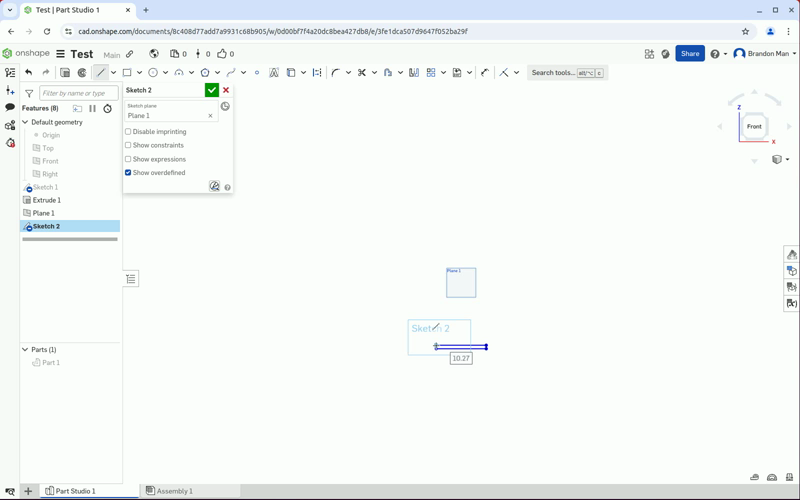
mouse_move(466, 345)
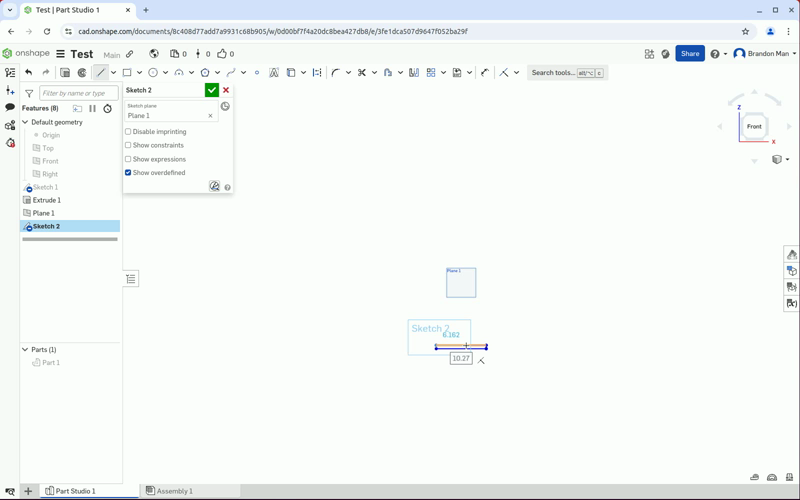
key_down(shift)
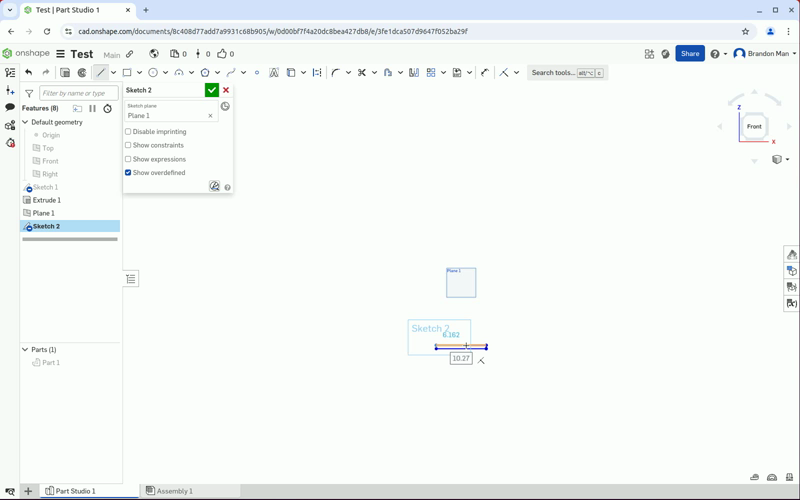
mouse_move(436, 348)
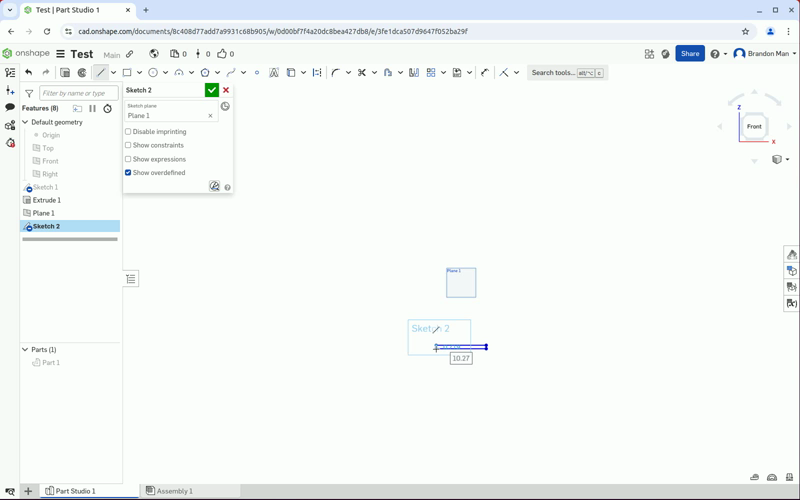
scroll(6)
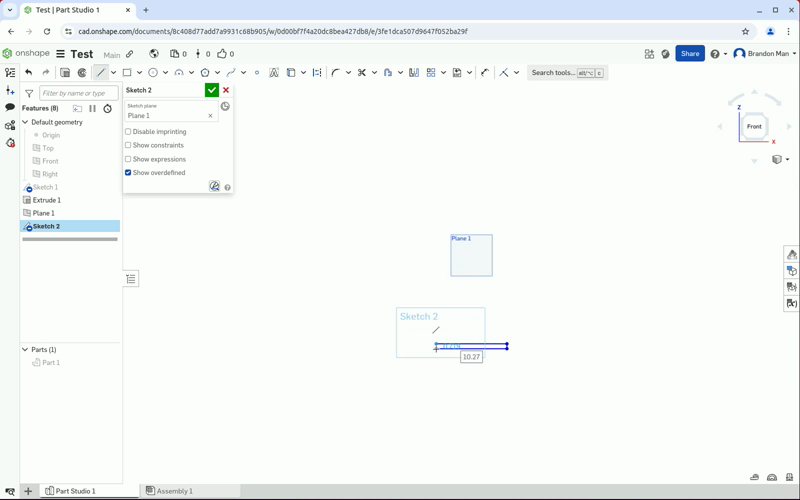
scroll(6)
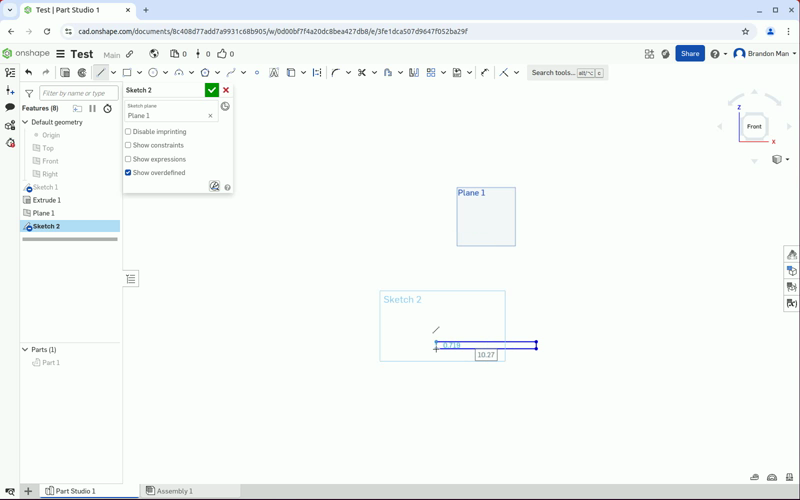
scroll(6)
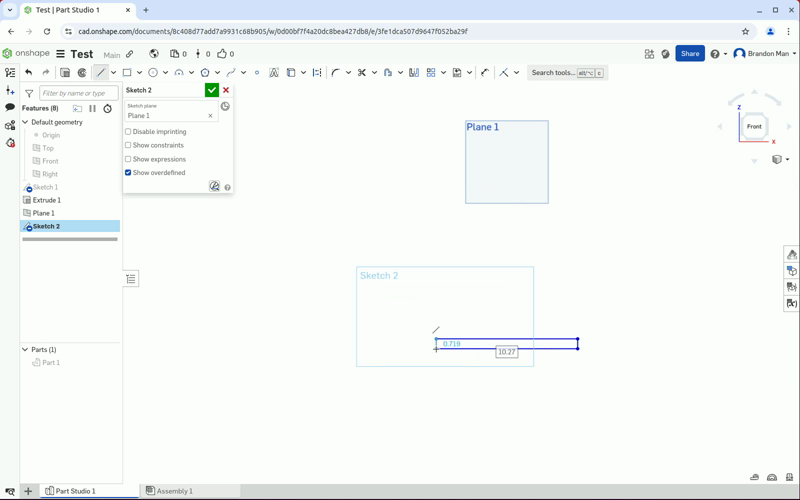
scroll(6)
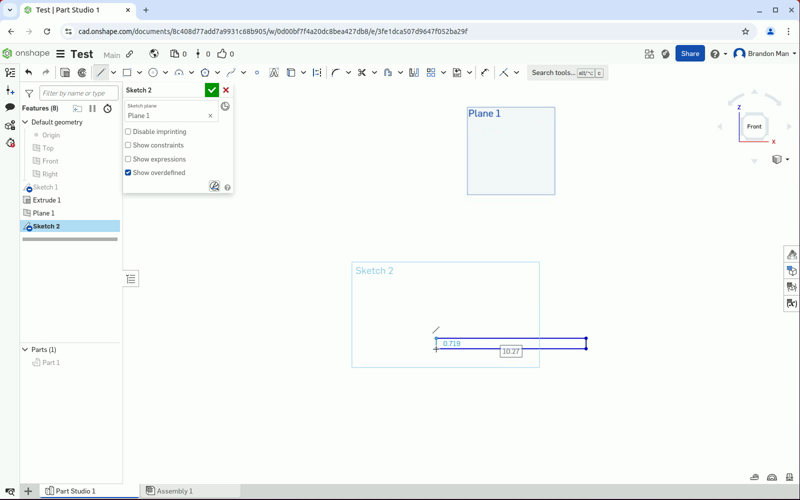
scroll(6)
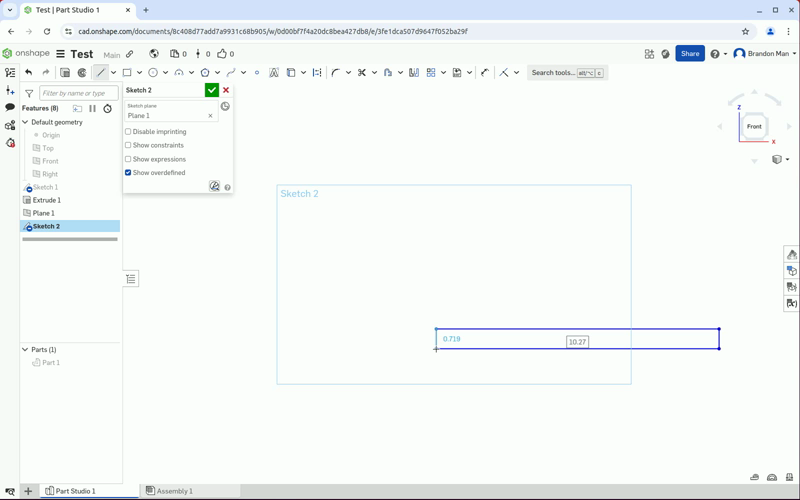
scroll(6)
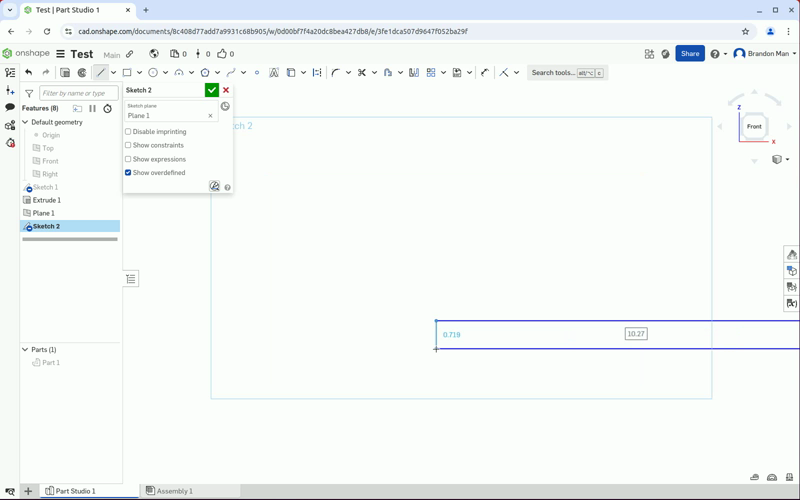
scroll(6)
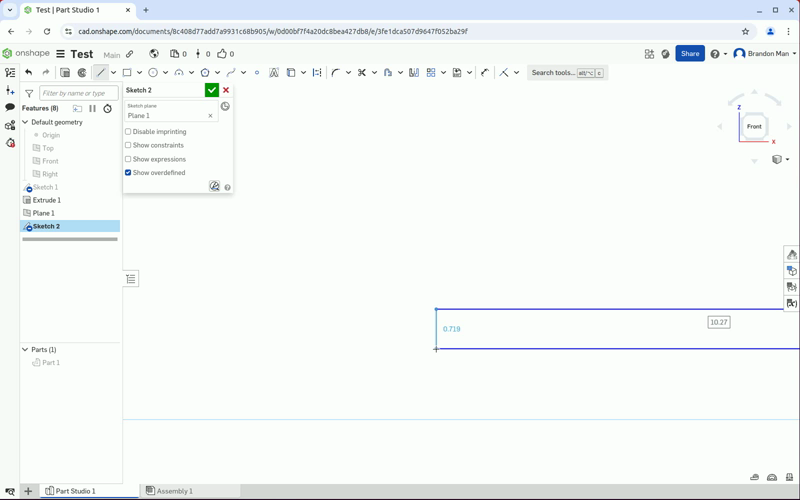
key_up(shift)
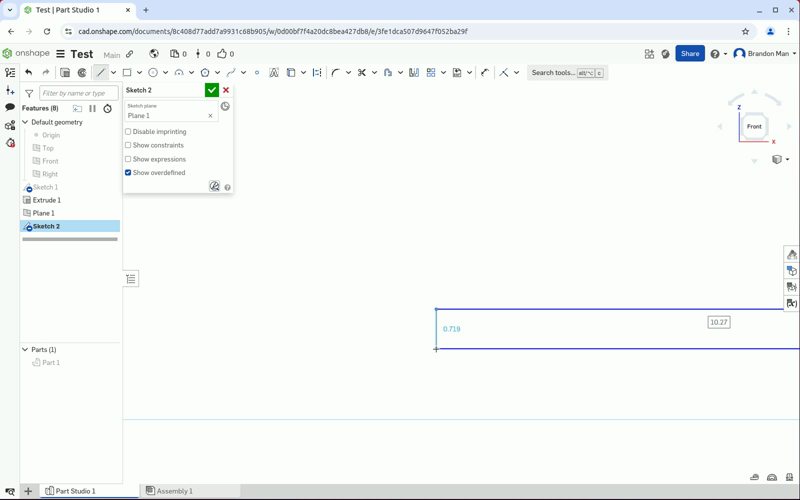
click(436, 348)
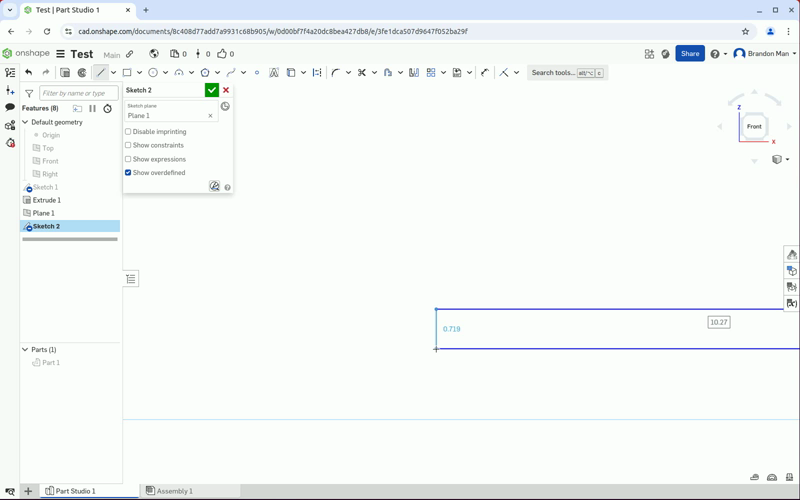
scroll(-6)
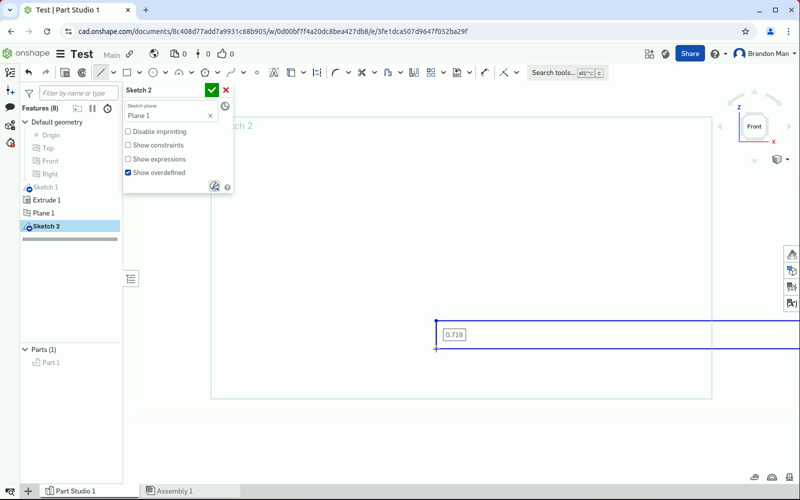
scroll(-6)
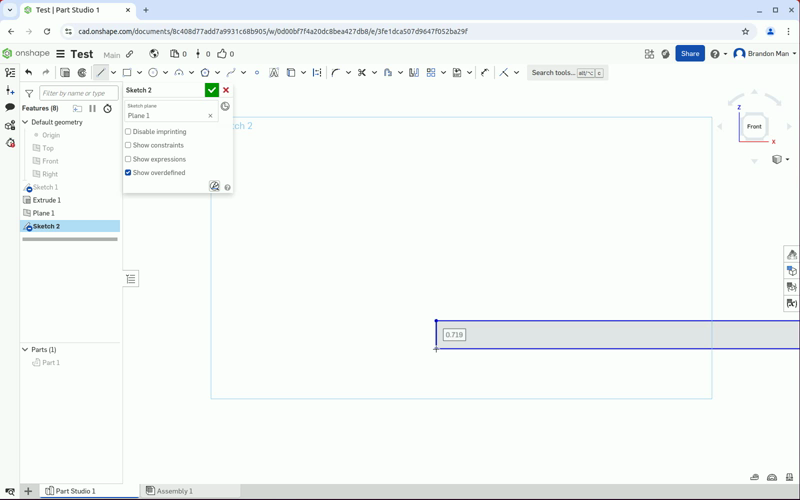
scroll(-6)
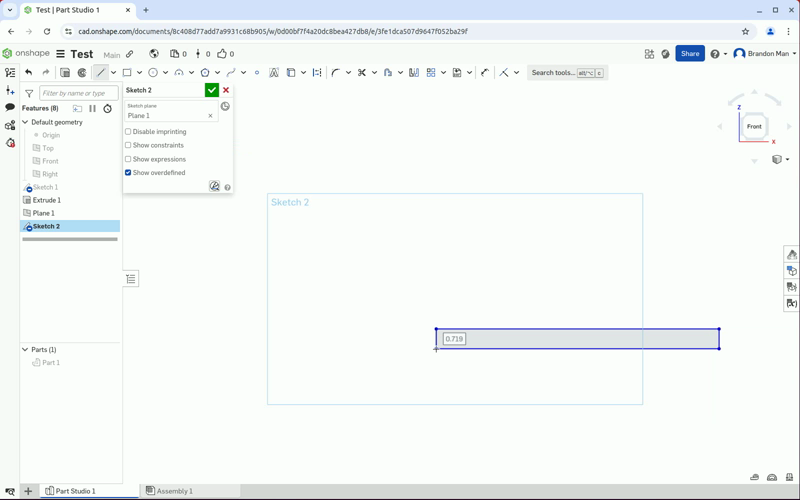
scroll(-6)
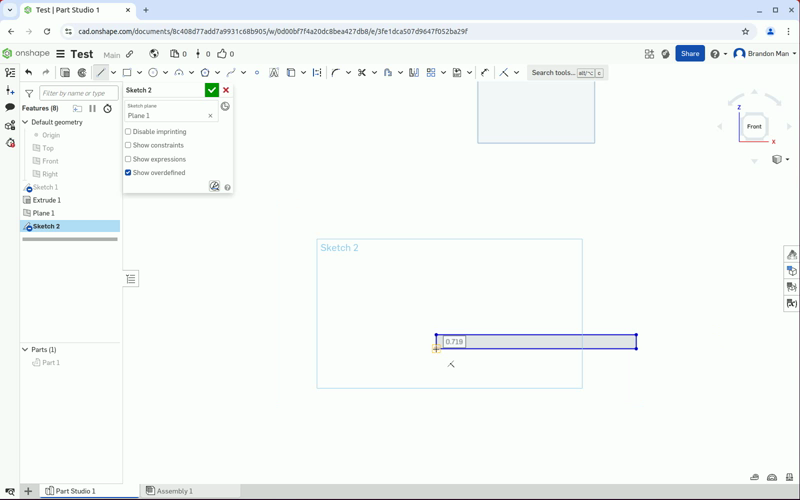
scroll(-6)
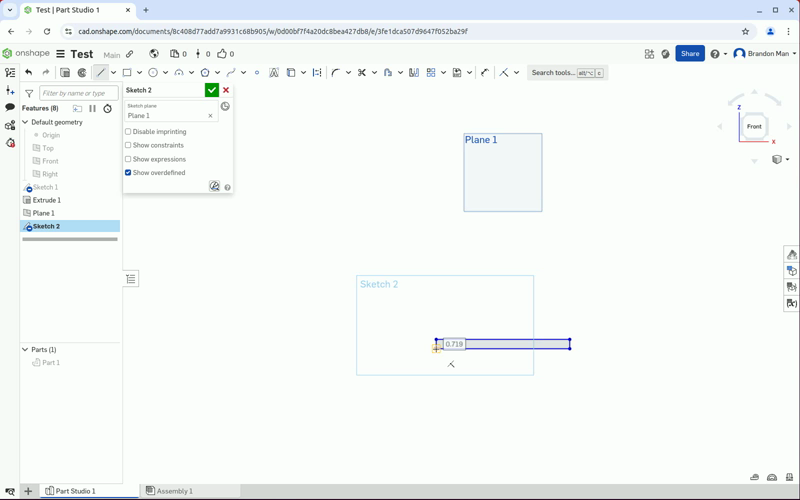
scroll(-6)
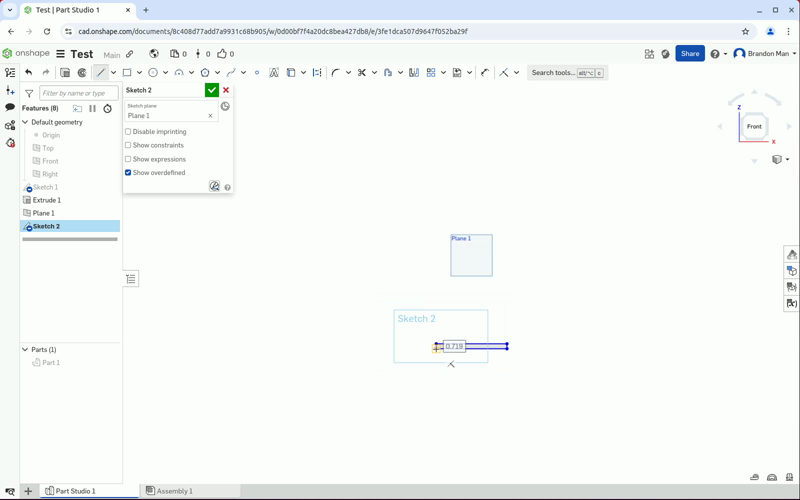
scroll(-6)
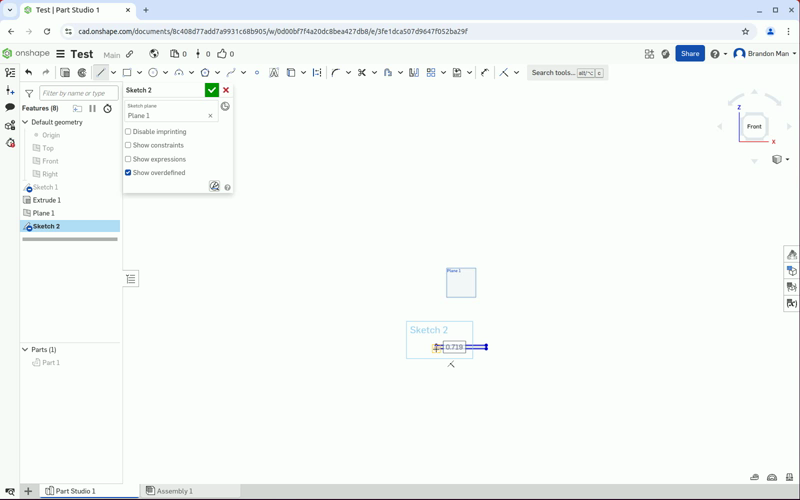
key(esc)
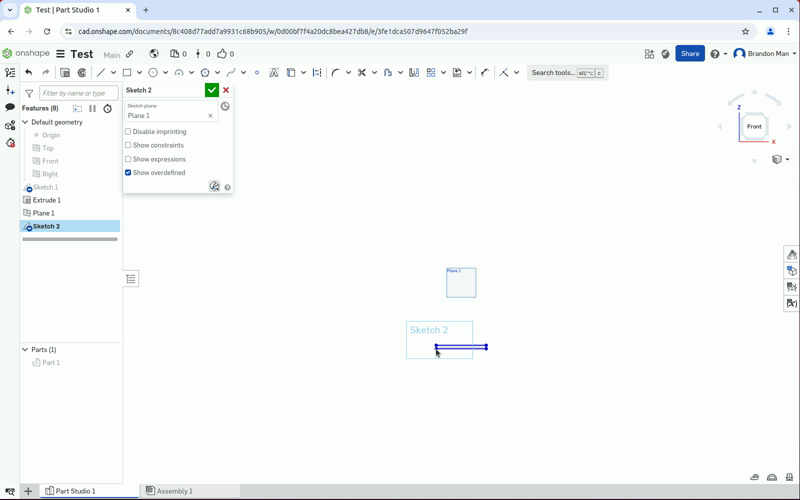
mouse_move(461, 347)
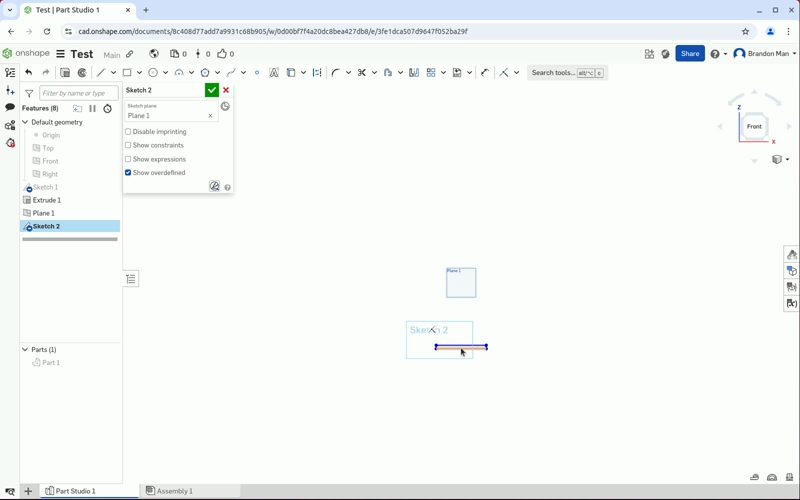
scroll(6)
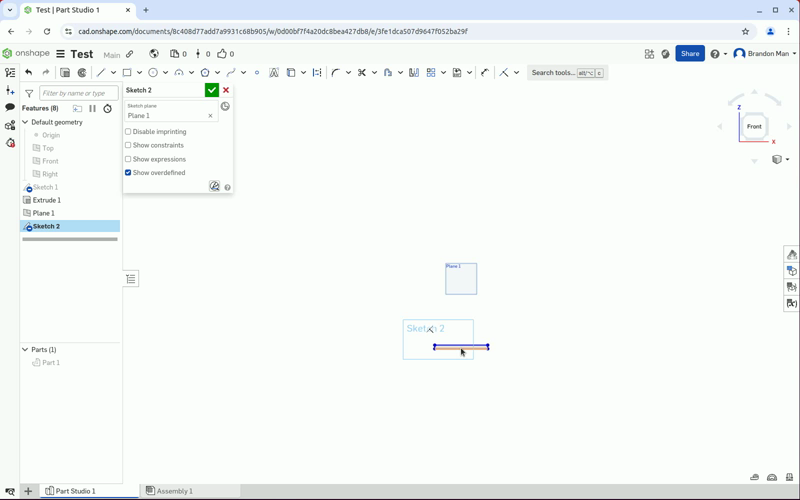
scroll(6)
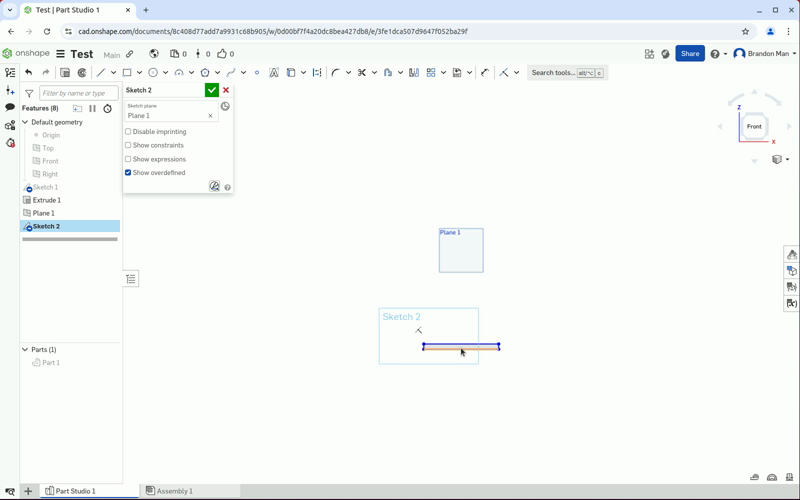
scroll(6)
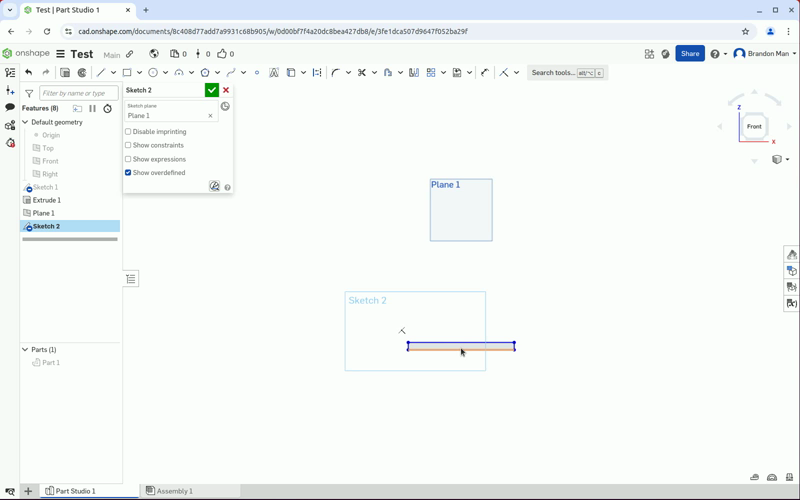
scroll(6)
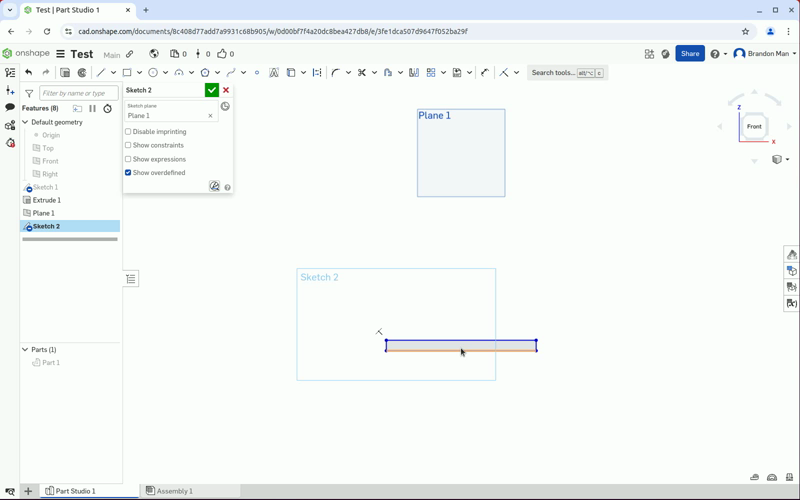
scroll(6)
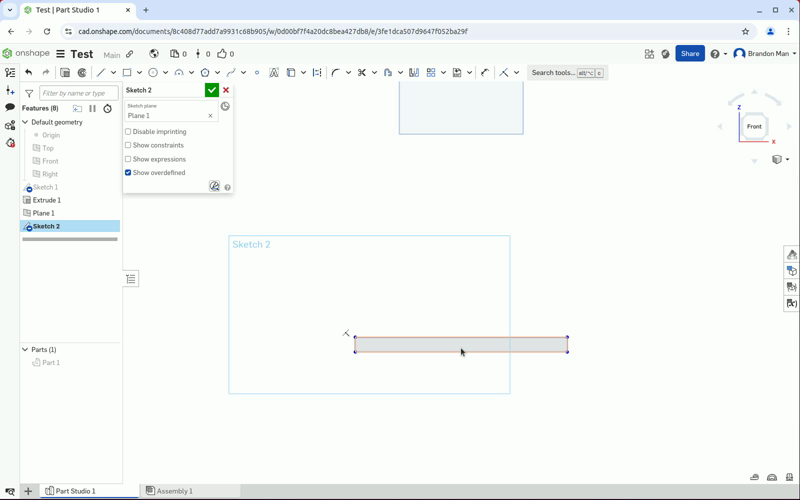
scroll(6)
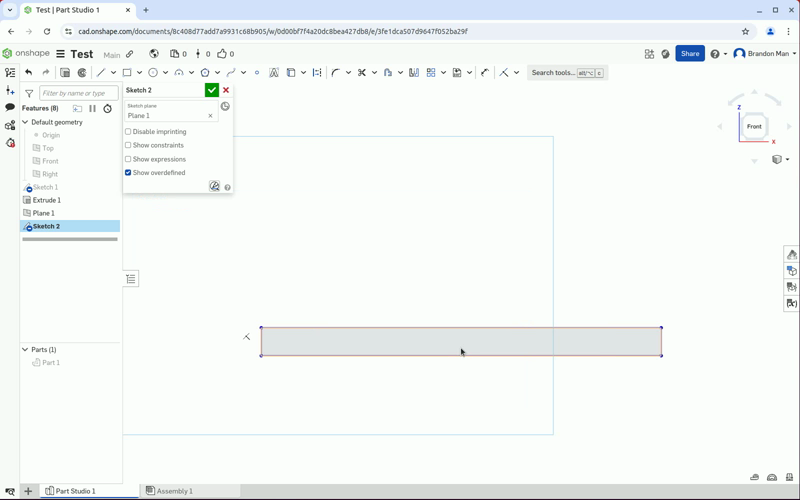
scroll(6)
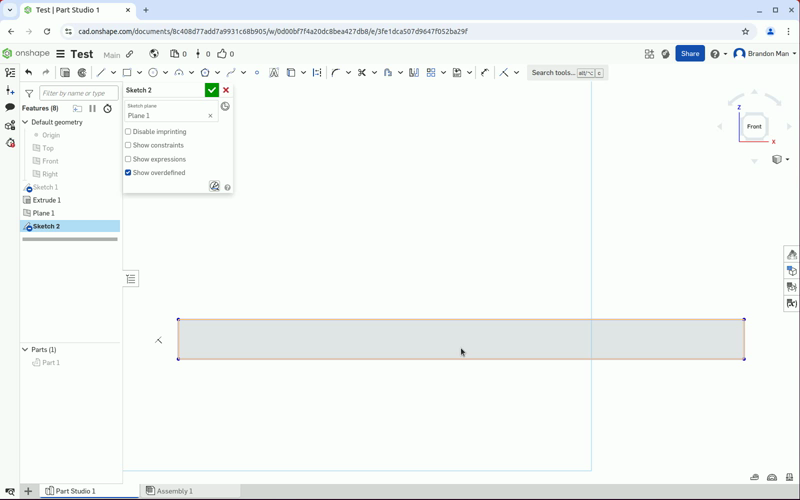
click(461, 347)
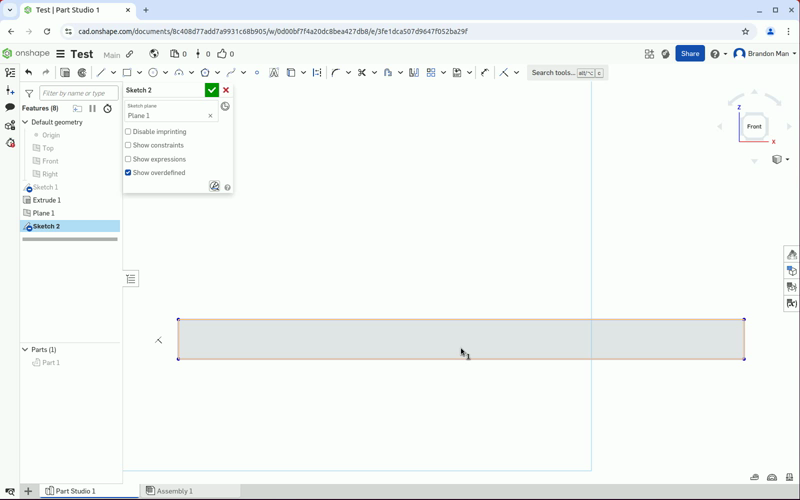
scroll(-6)
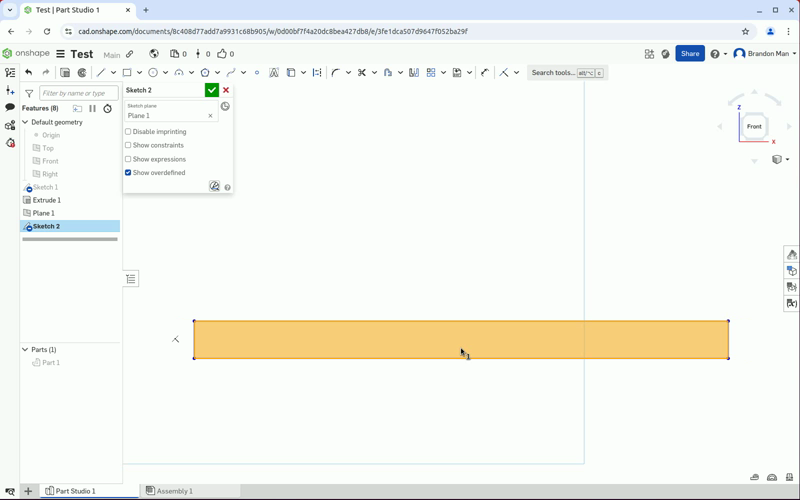
scroll(-6)
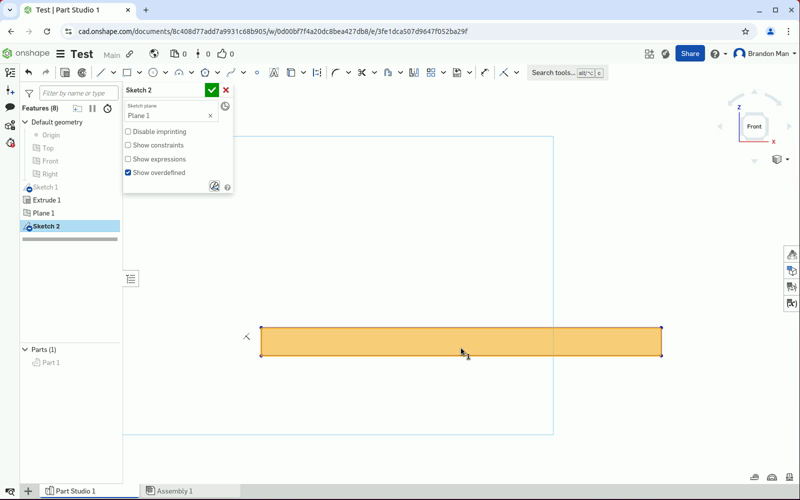
scroll(-6)
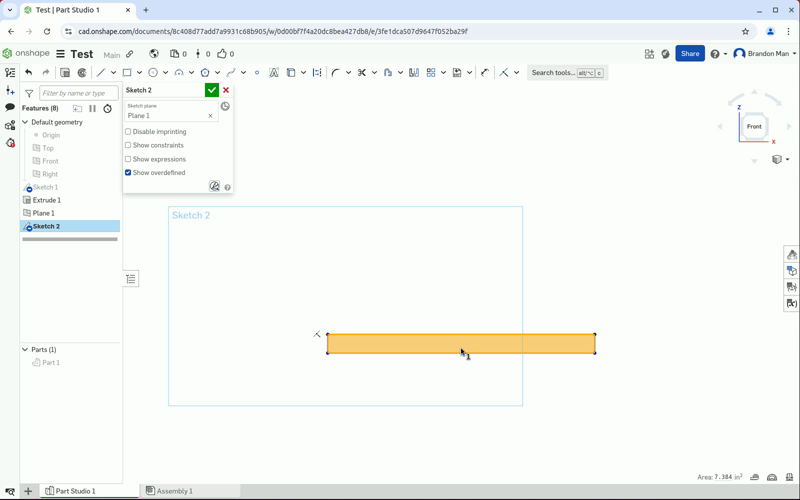
scroll(-6)
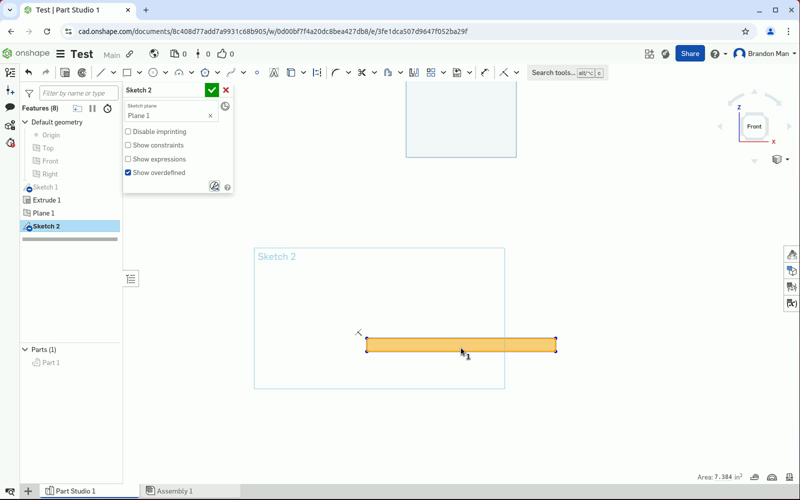
scroll(-6)
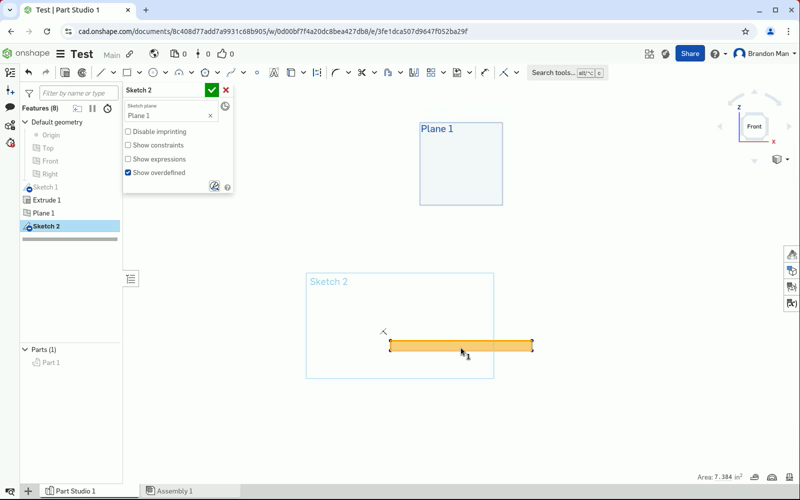
scroll(-6)
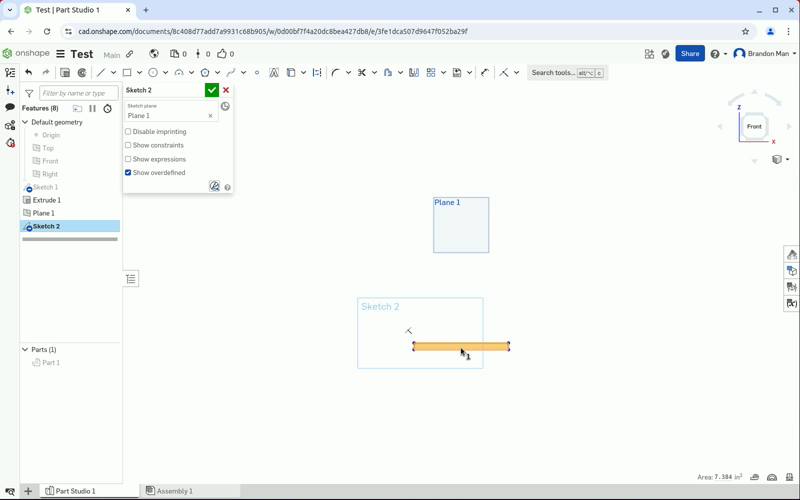
scroll(-6)
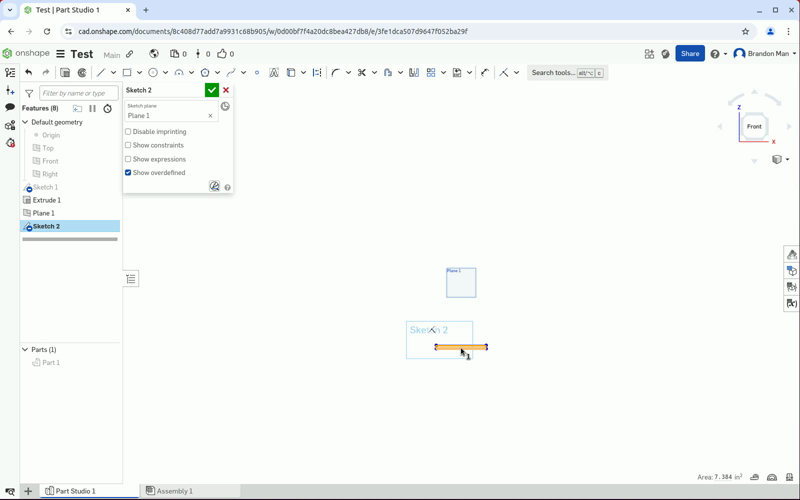
mouse_move(73, 352)
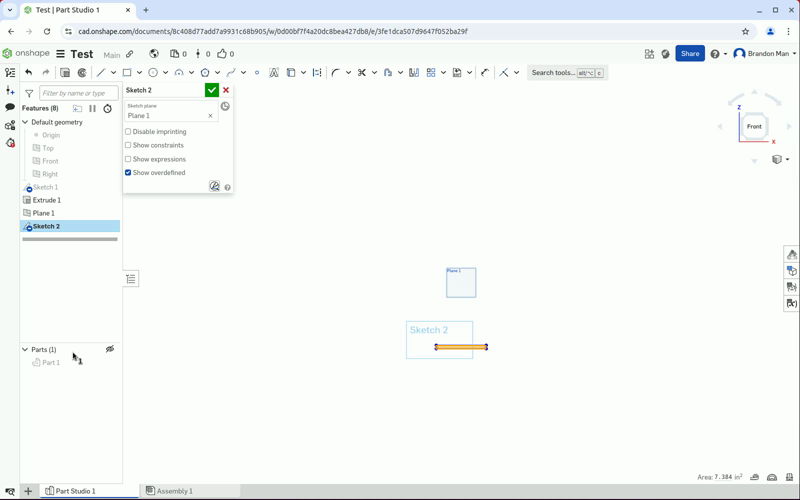
key(shift+y)
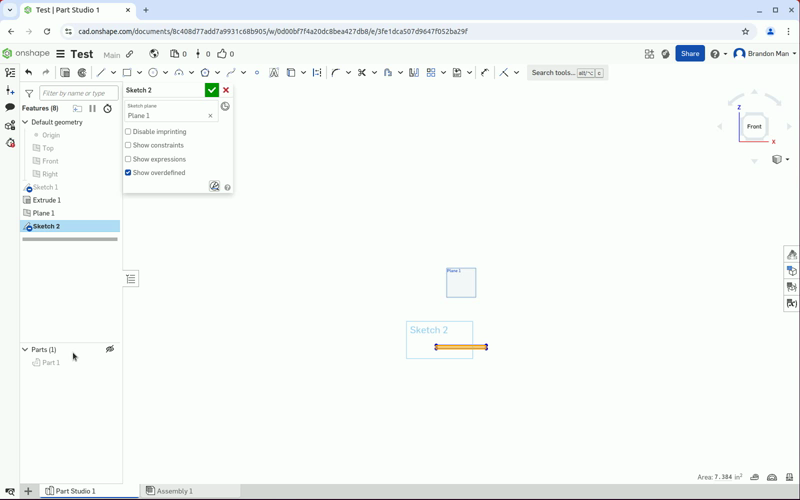
key(shift+e)
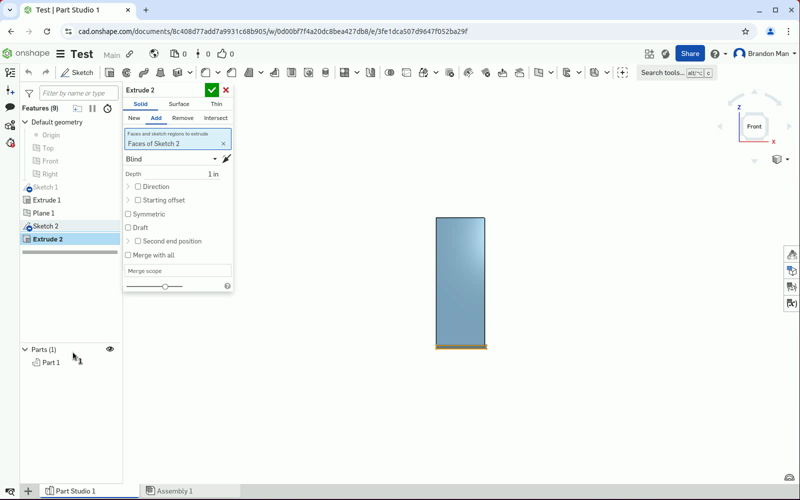
mouse_move(143, 106)
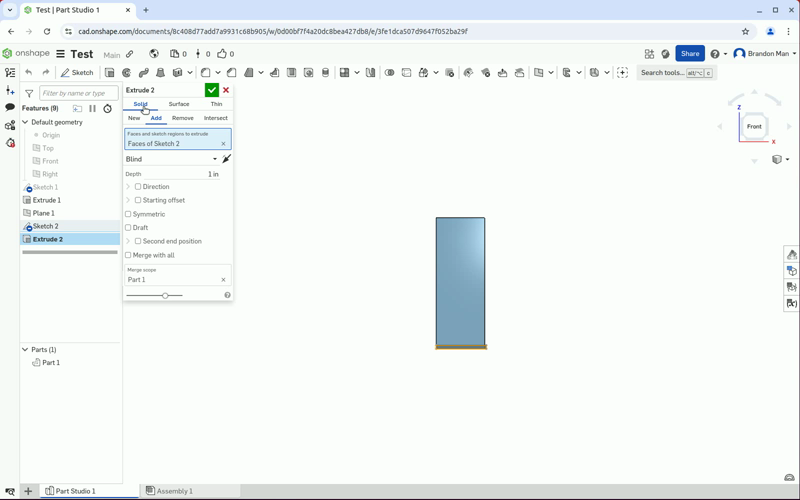
click(143, 106)
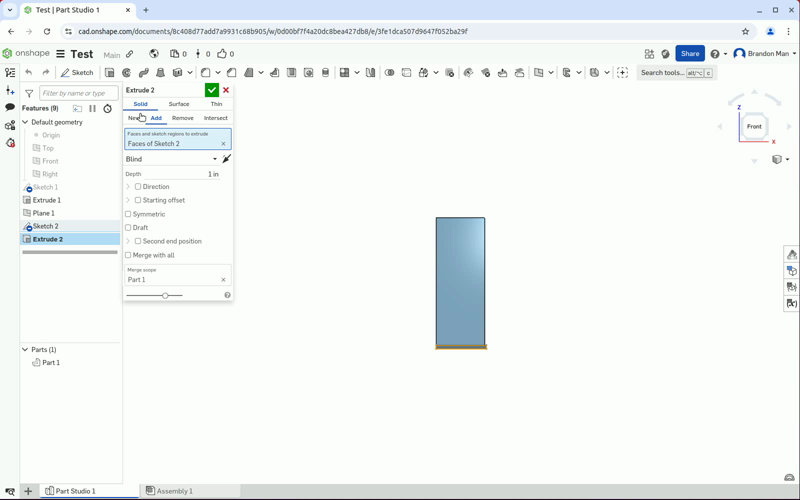
mouse_move(137, 120)
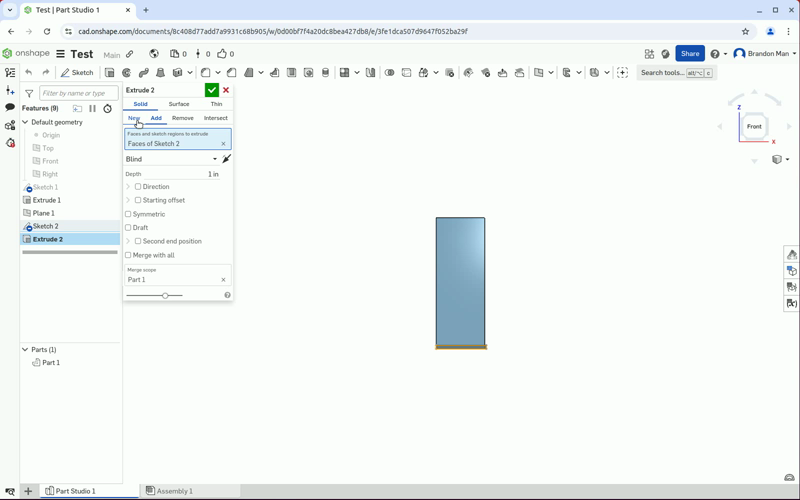
click(137, 120)
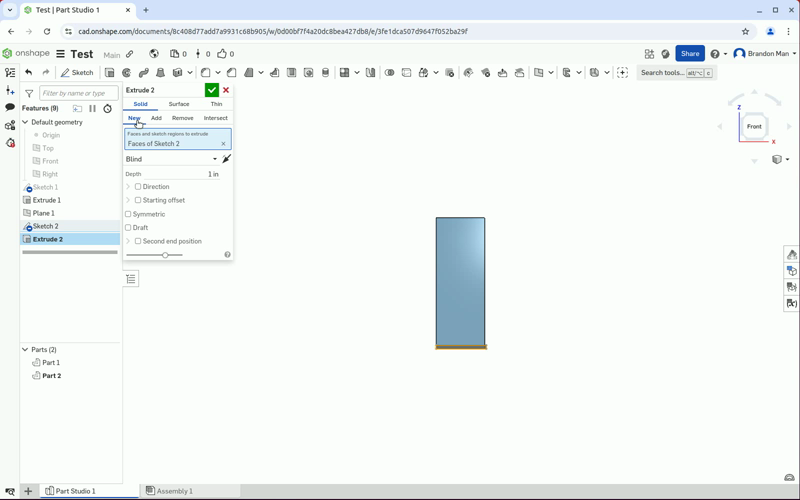
key(tab, 4)
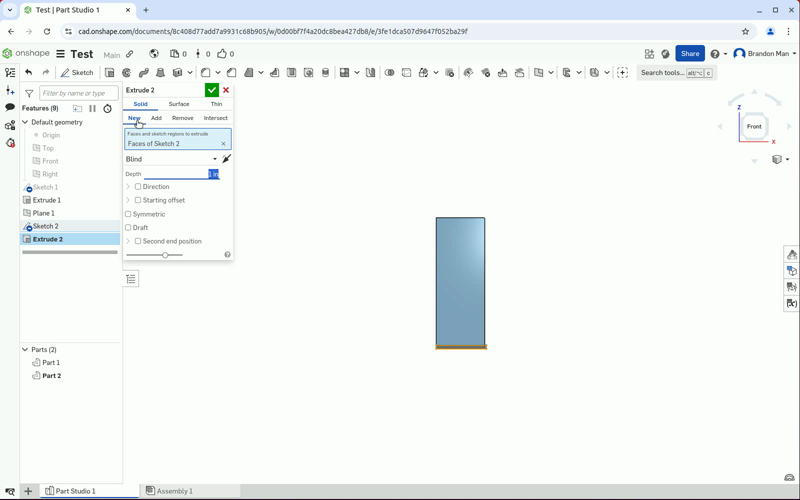
text(17.09)
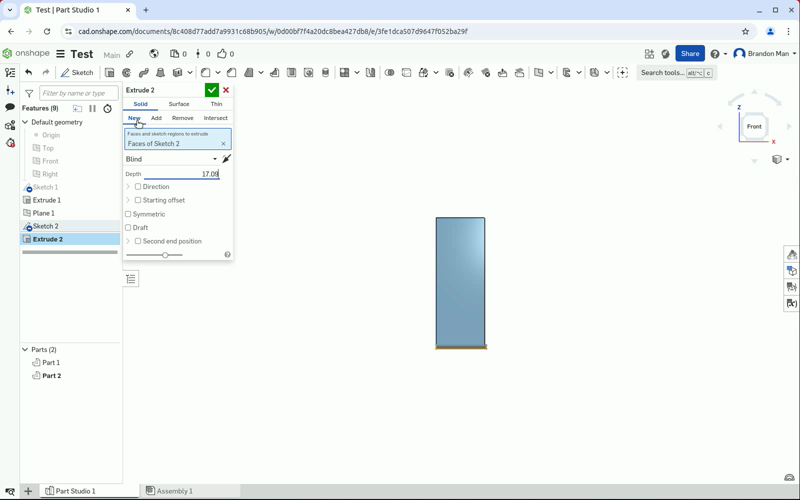
key(enter)
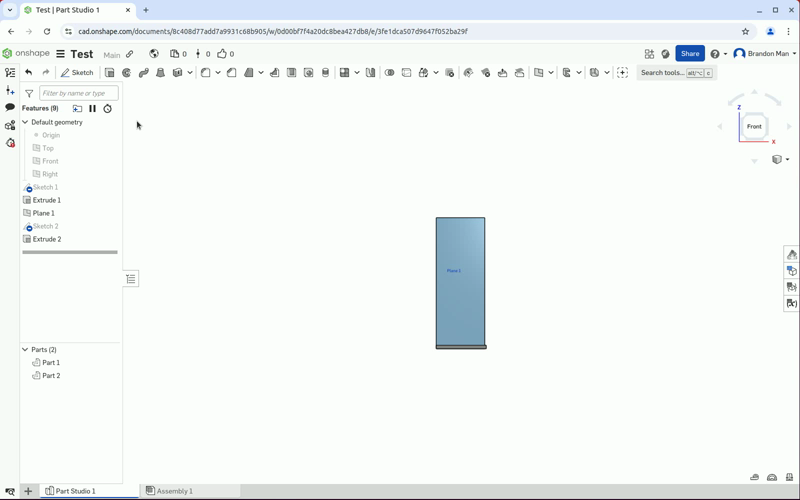
key(shift+h)
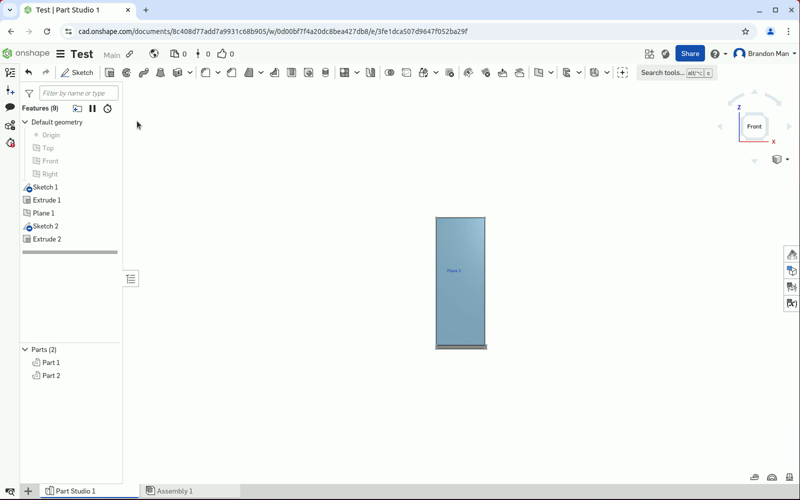
key(shift+h)
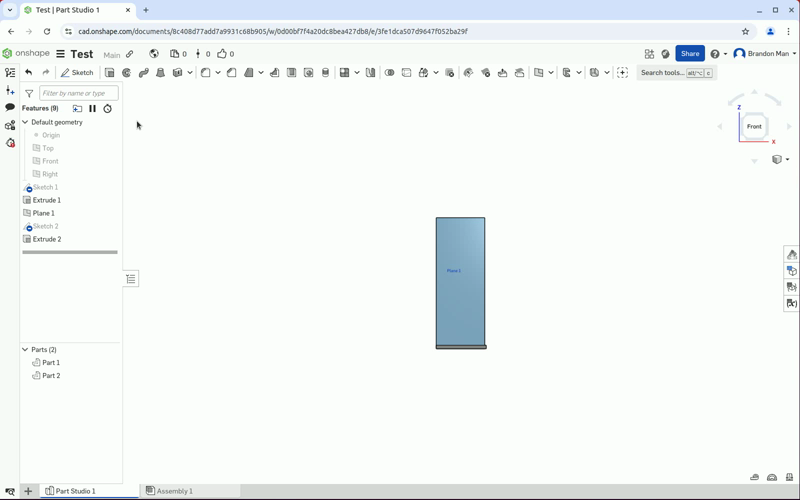
mouse_move(73, 189)
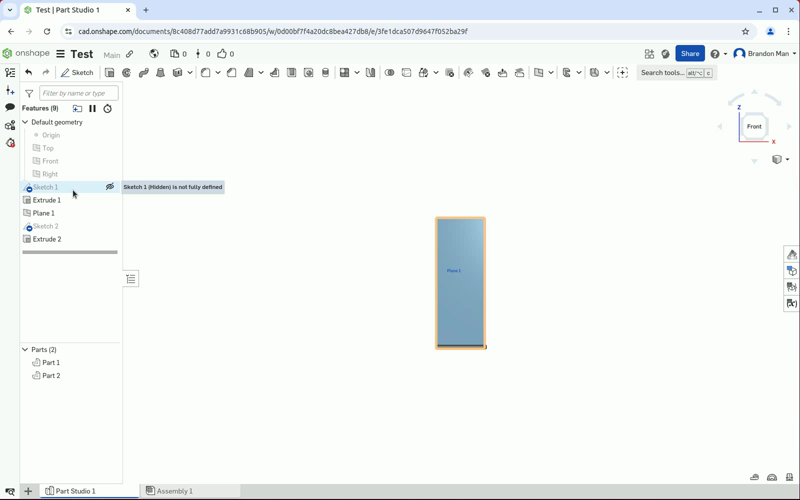
click(73, 189)
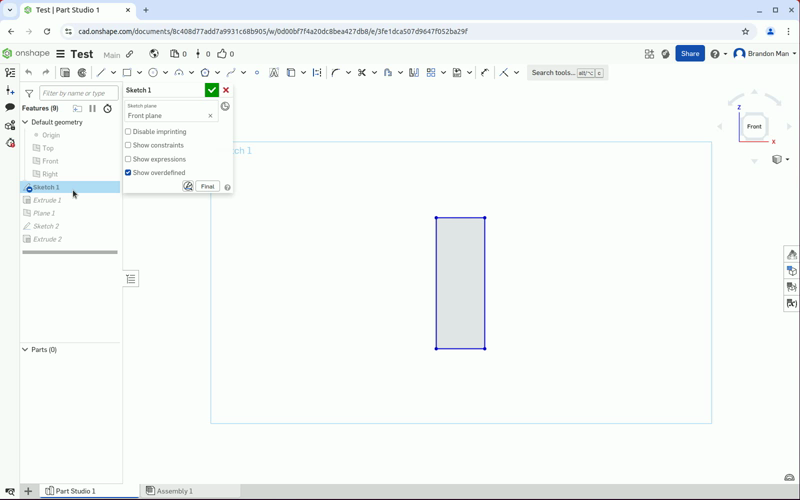
mouse_move(229, 92)
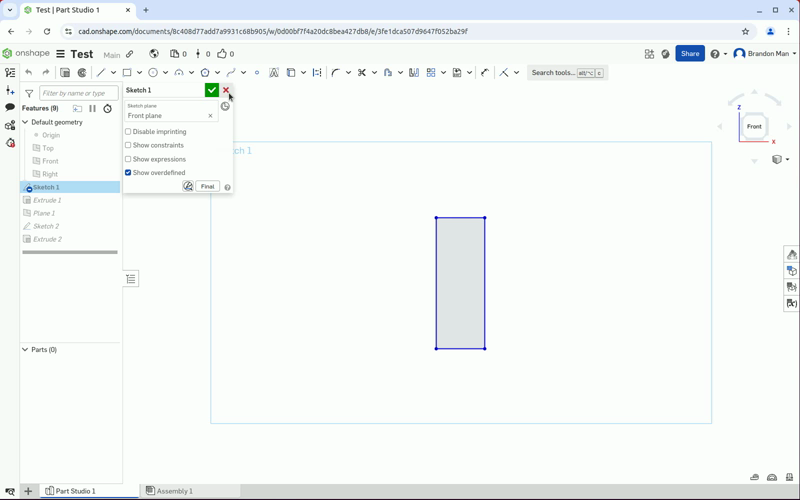
click(229, 92)
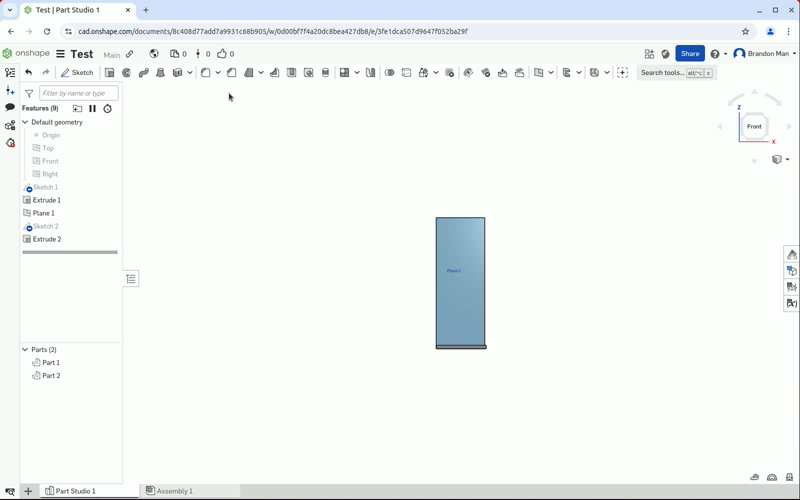
mouse_move(73, 352)
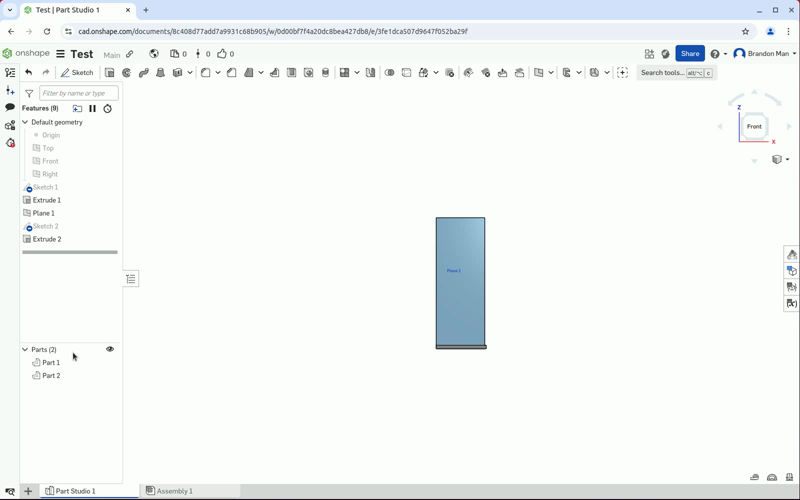
key(y)
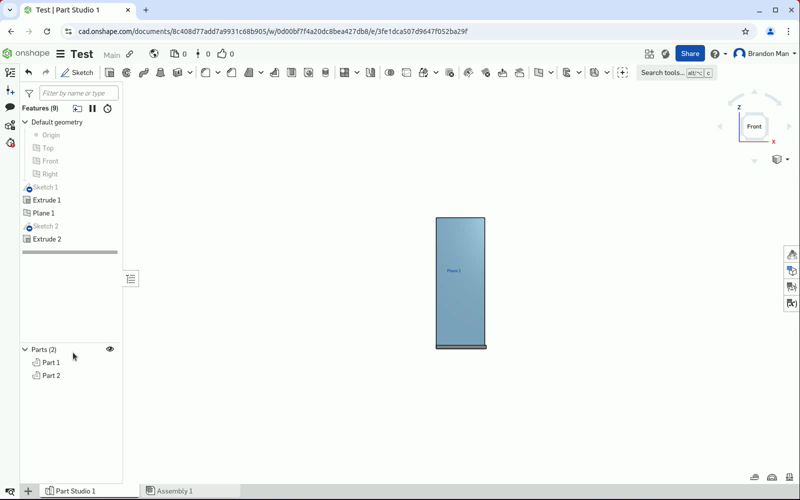
key(shift+p)
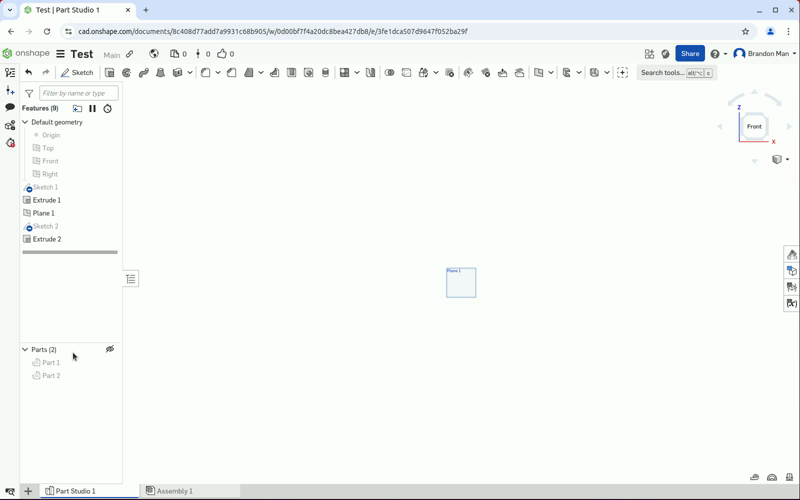
key(space)
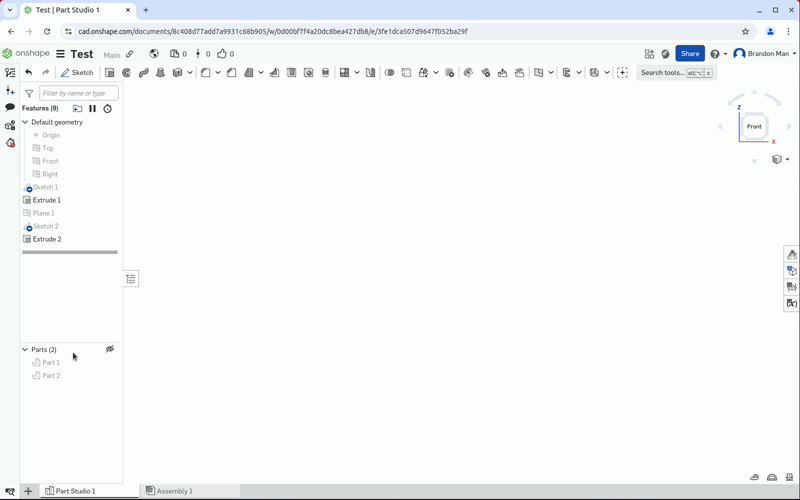
key_down(shift)
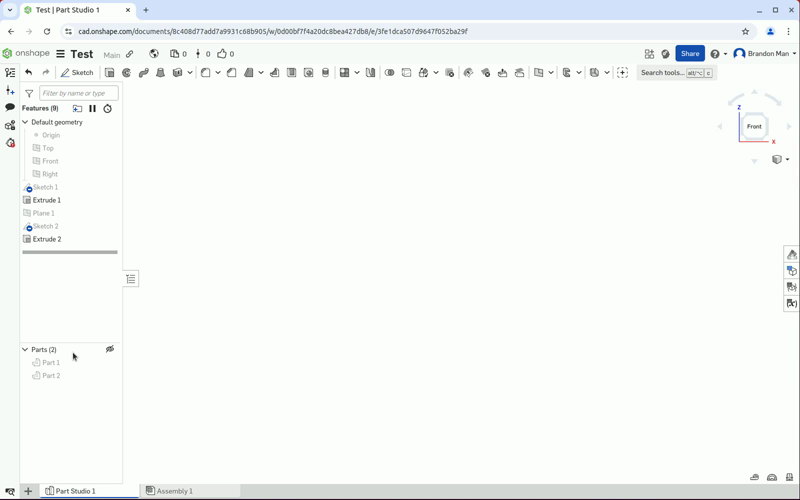
key(down)
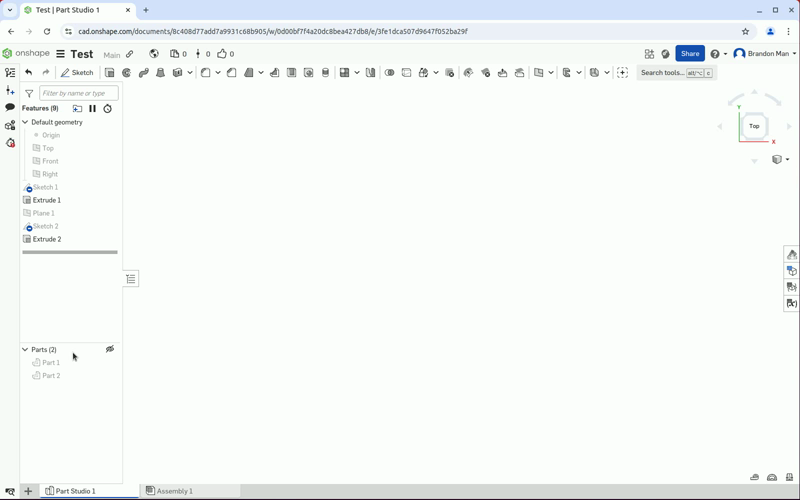
key_up(shift)
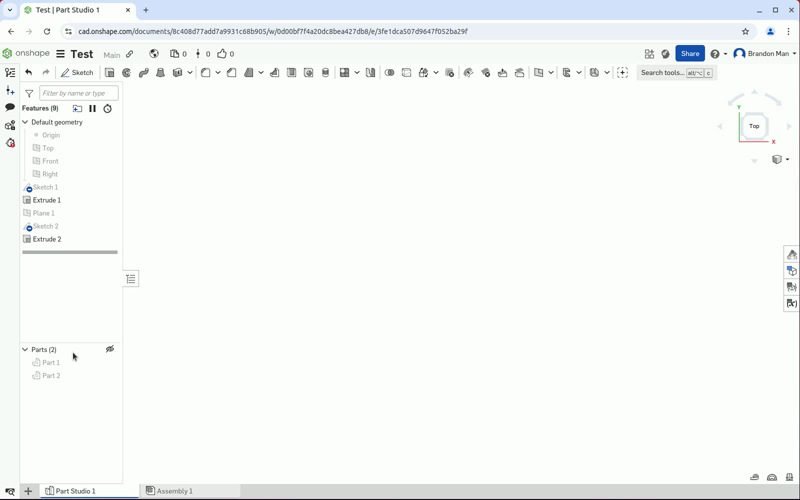
mouse_move(73, 352)
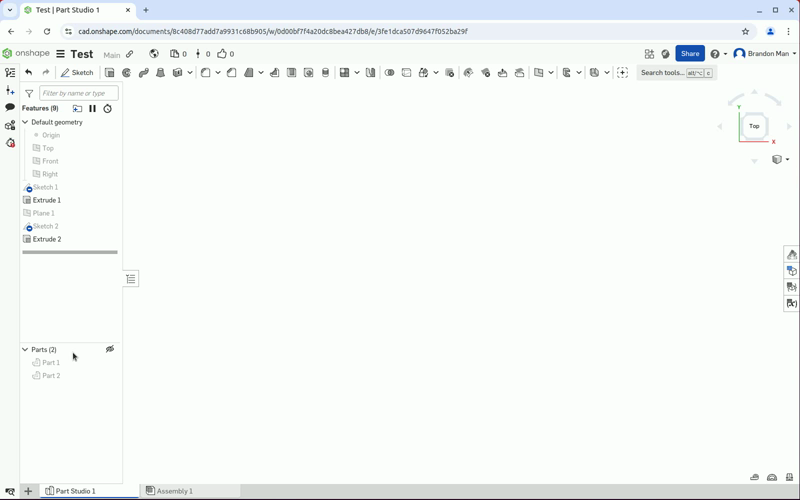
key(shift+y)
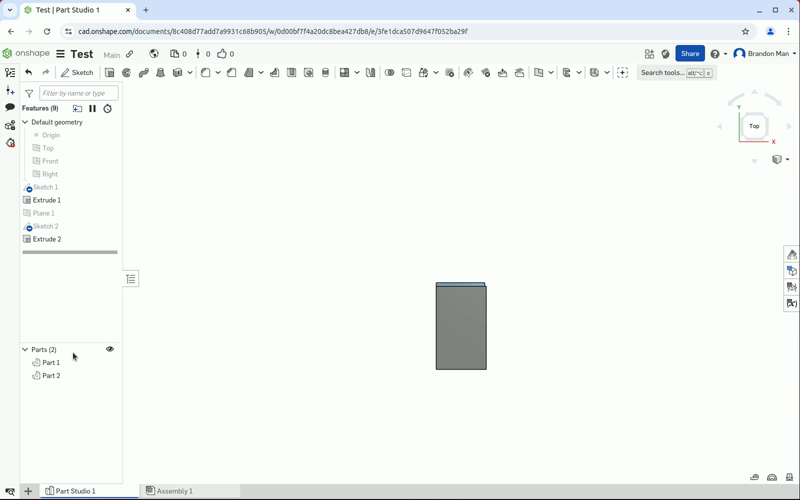
mouse_move(541, 75)
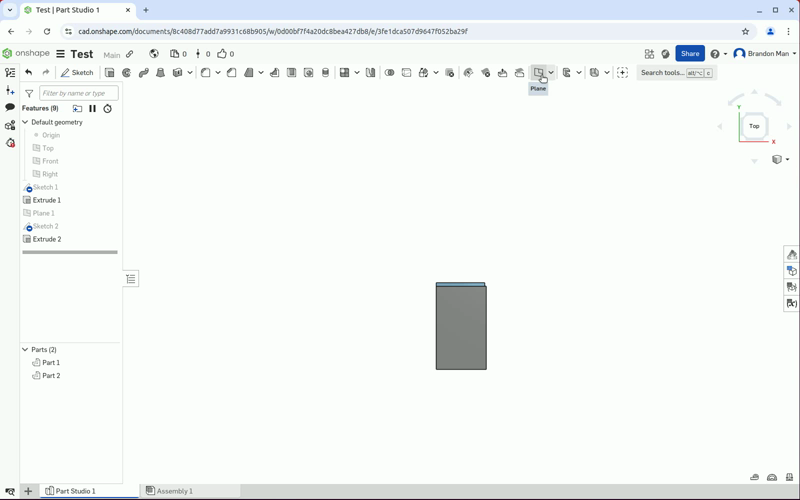
click(541, 75)
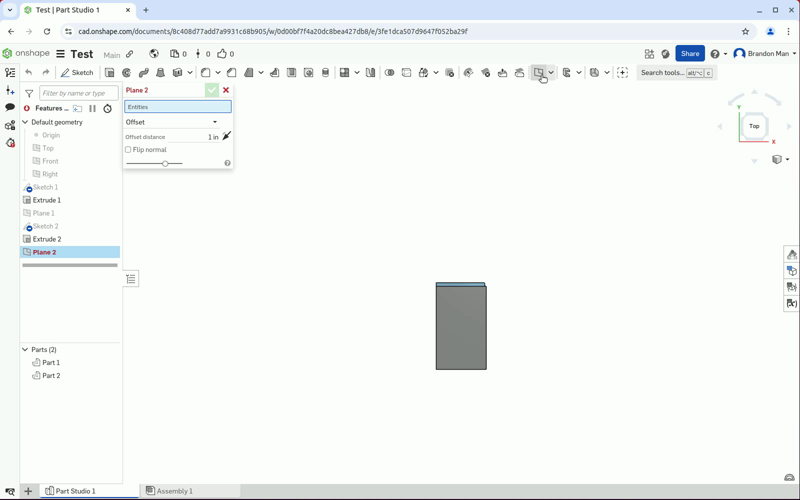
mouse_move(73, 150)
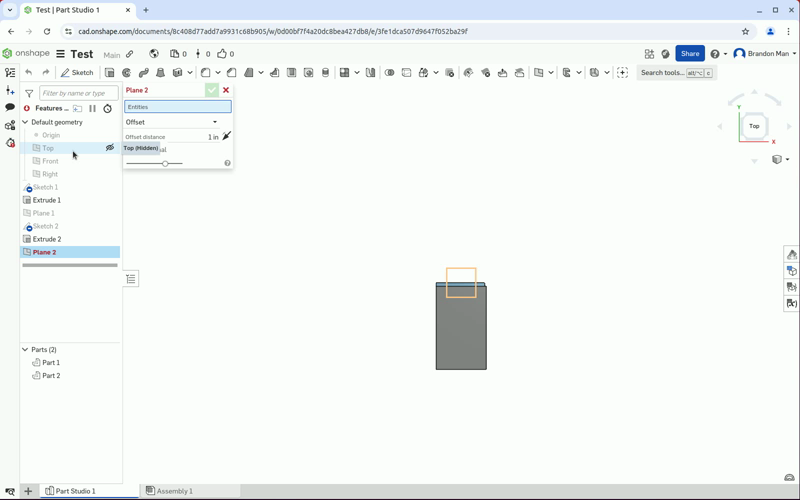
click(73, 150)
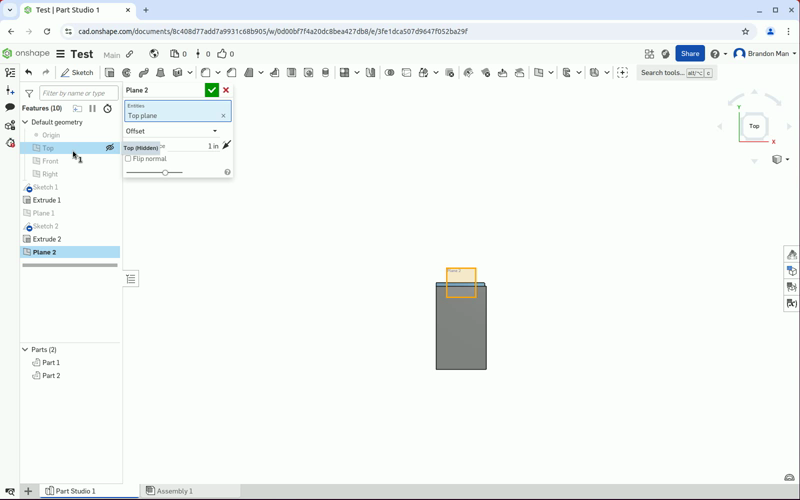
key(tab, 2)
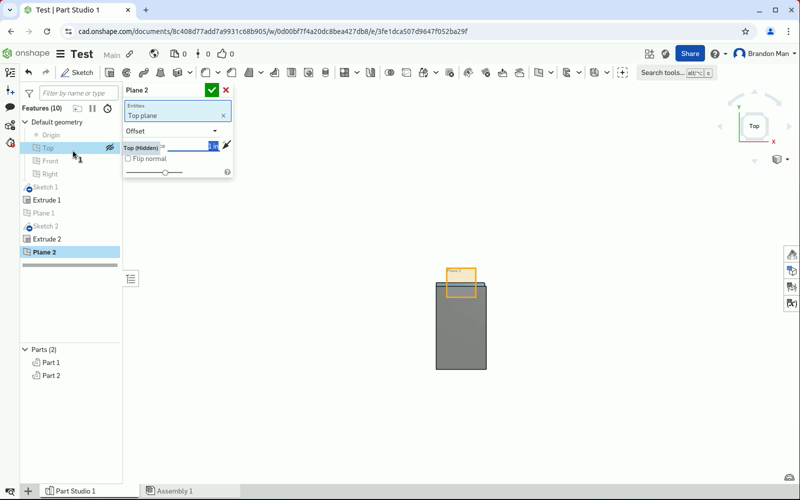
text(12.756)
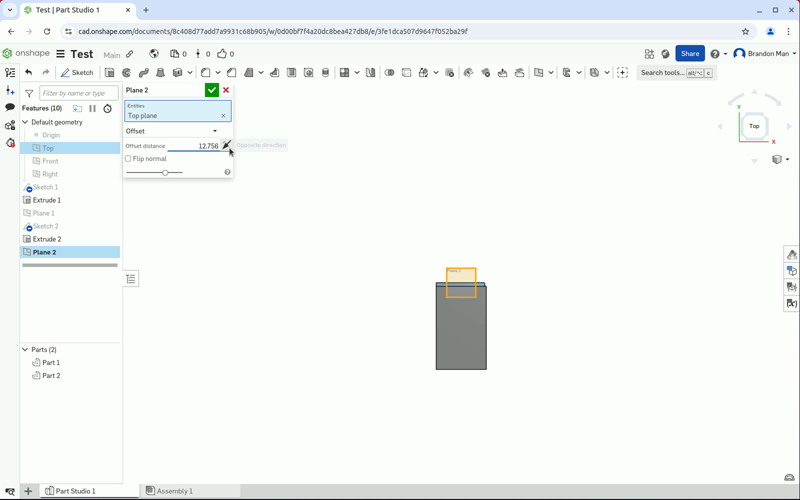
mouse_move(229, 147)
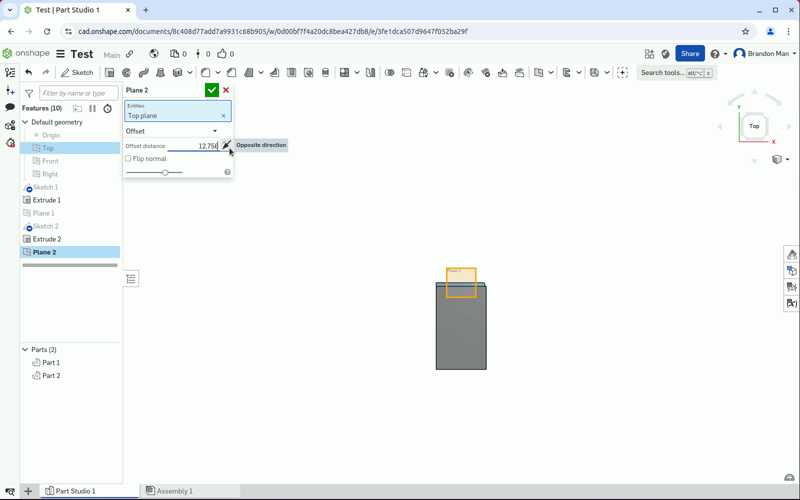
click(229, 147)
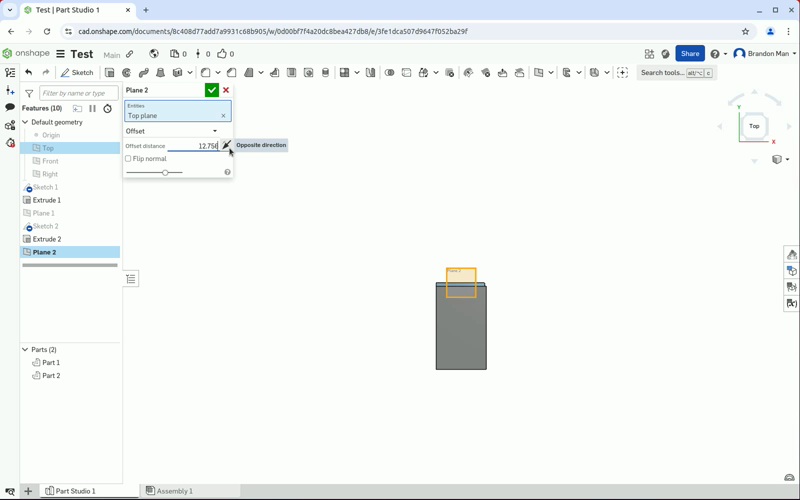
key(enter, 2)
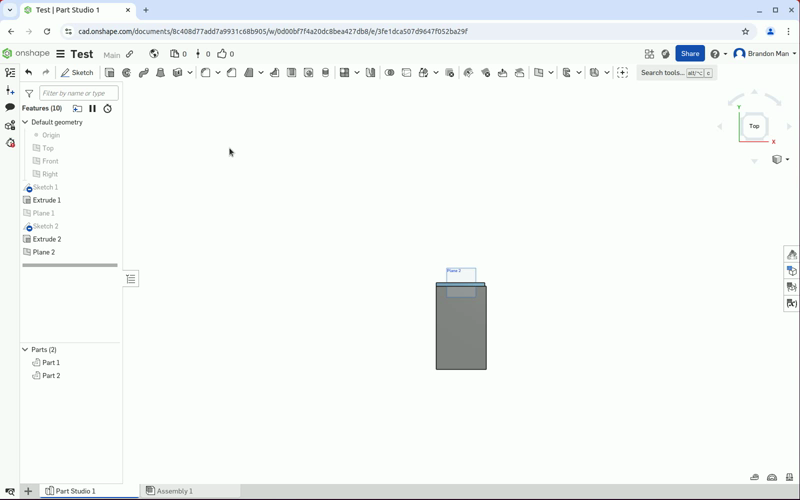
key(shift+s)
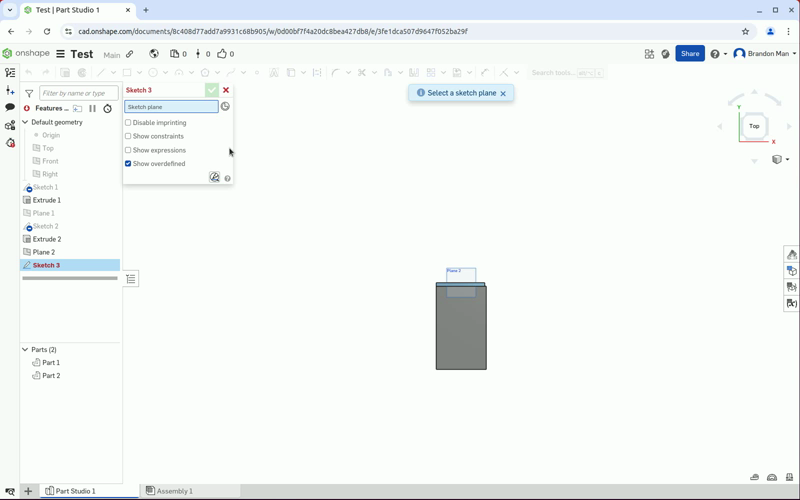
mouse_move(73, 254)
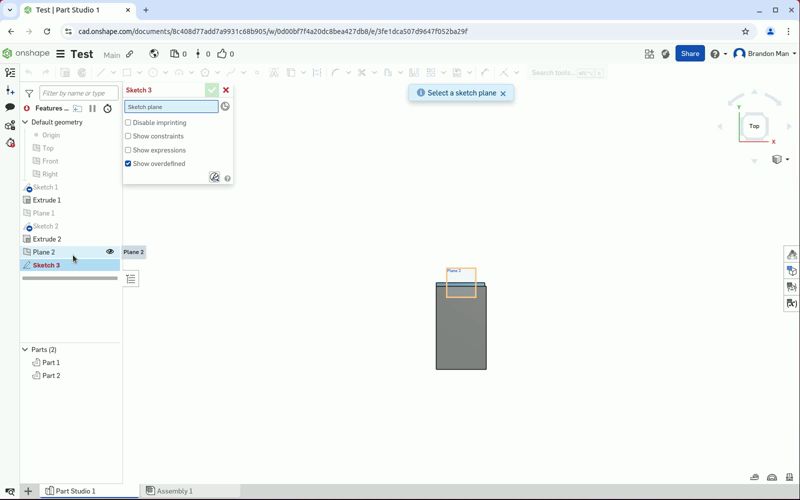
click(73, 254)
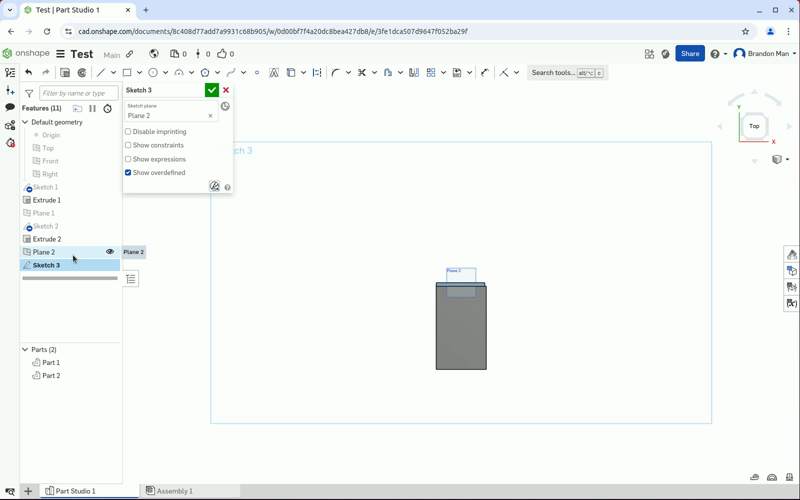
mouse_move(73, 352)
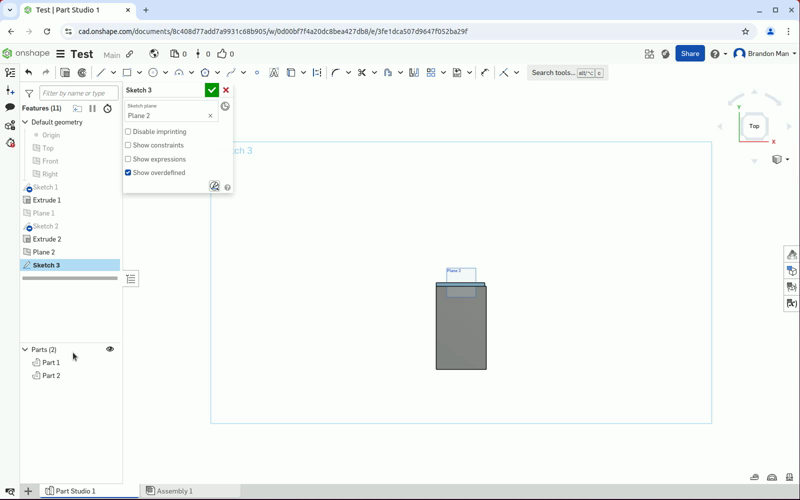
key(y)
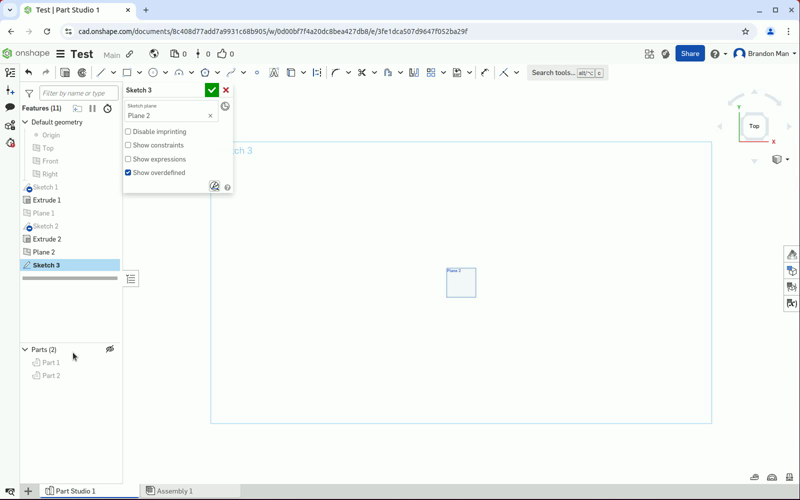
key(l)
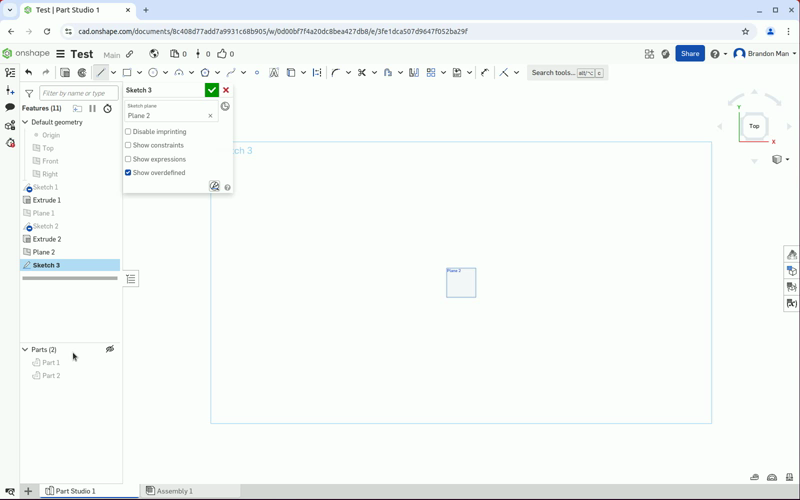
key_down(shift)
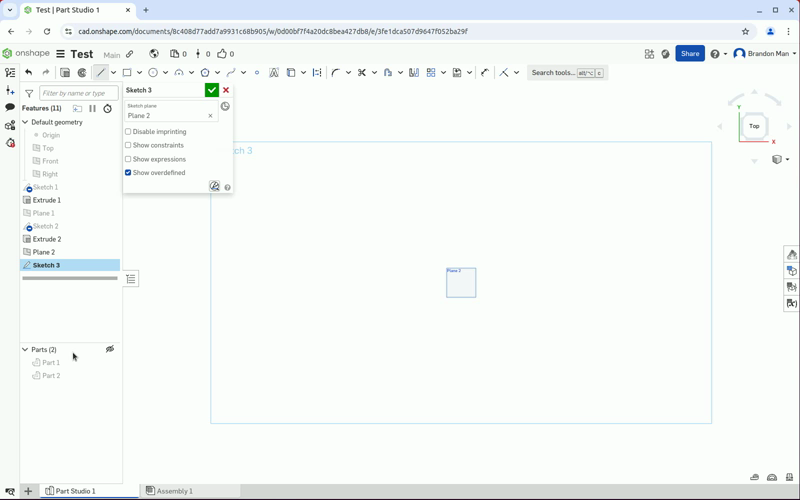
mouse_move(436, 369)
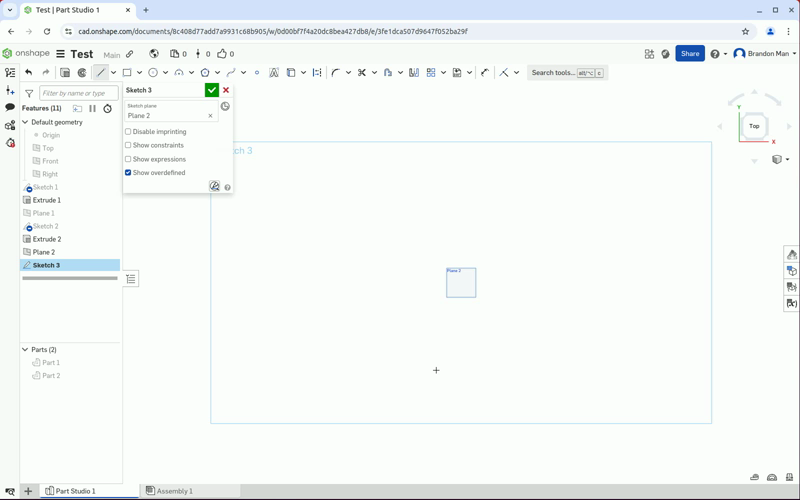
click(436, 369)
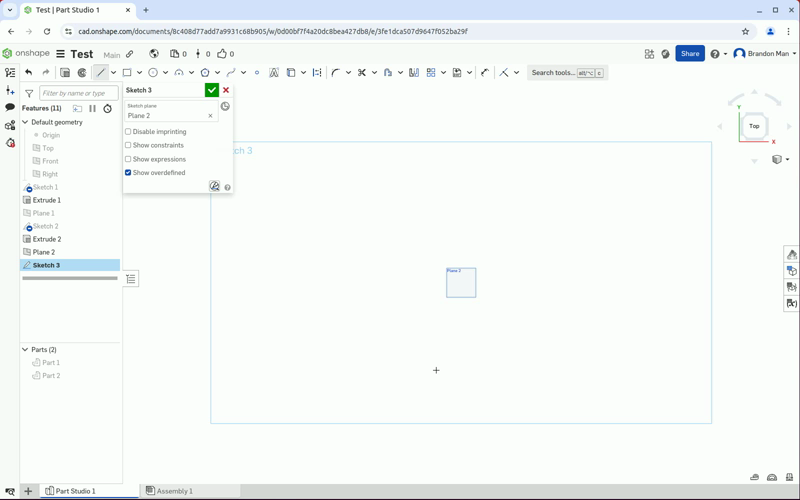
key_up(shift)
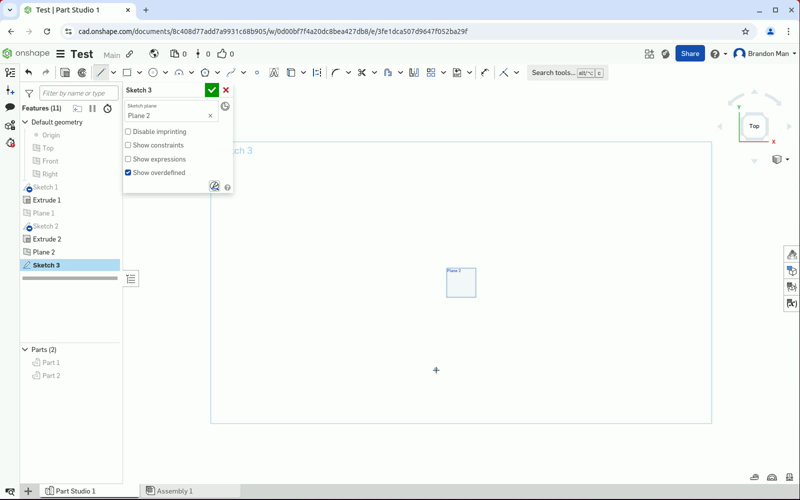
key_down(shift)
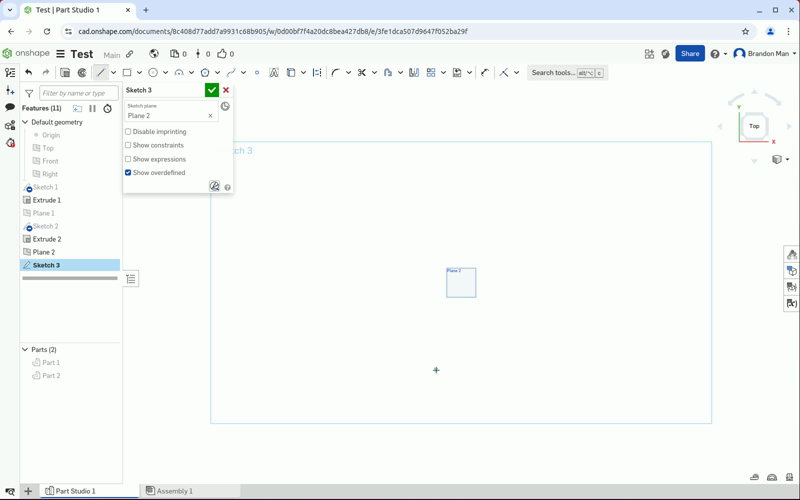
mouse_move(466, 369)
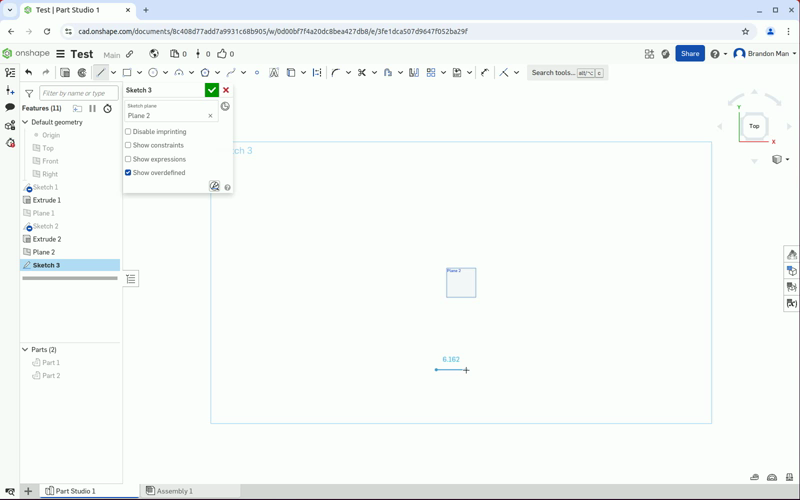
mouse_move(486, 369)
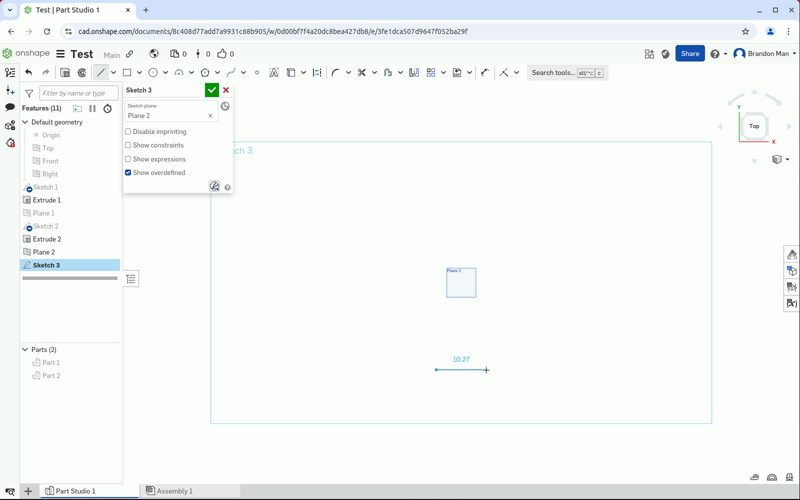
click(486, 369)
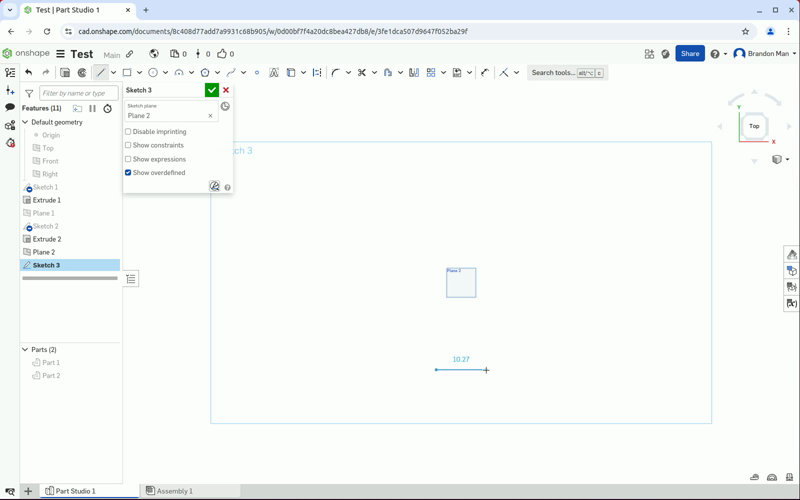
key_up(shift)
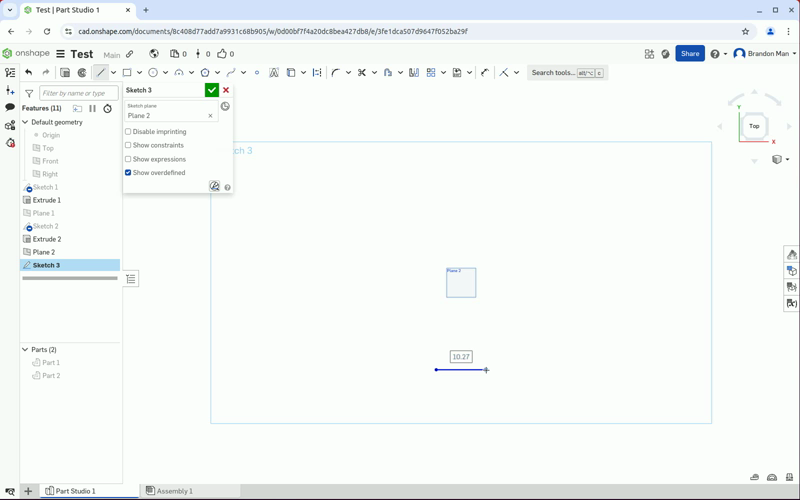
key_down(shift)
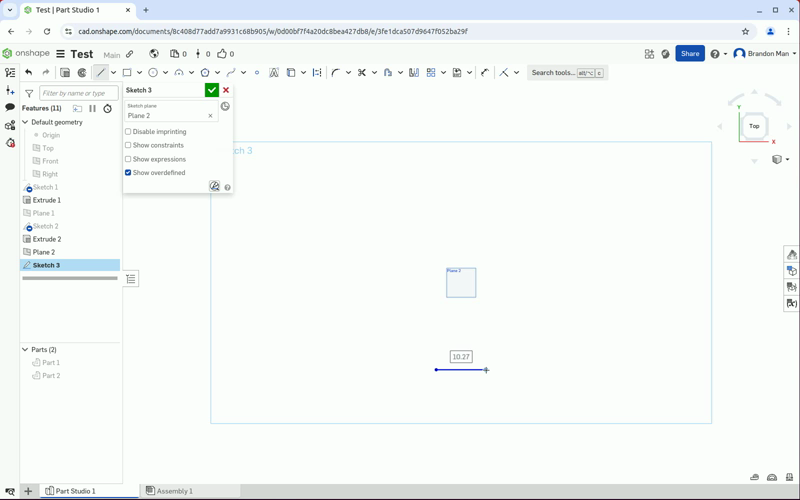
mouse_move(516, 369)
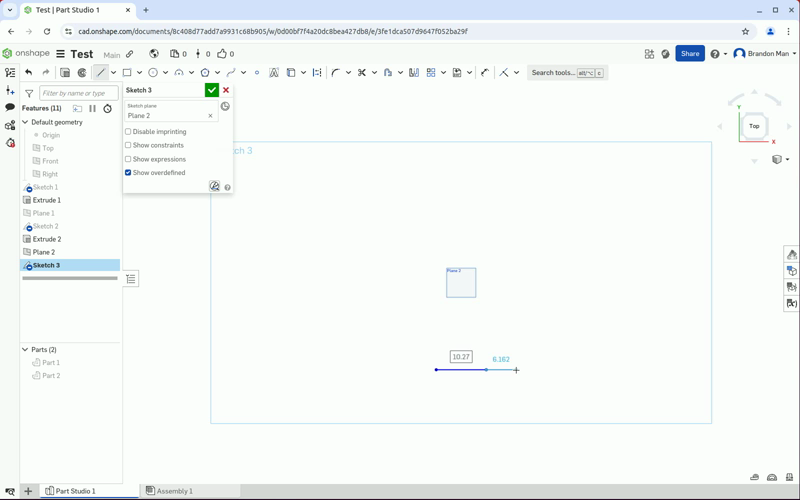
mouse_move(486, 366)
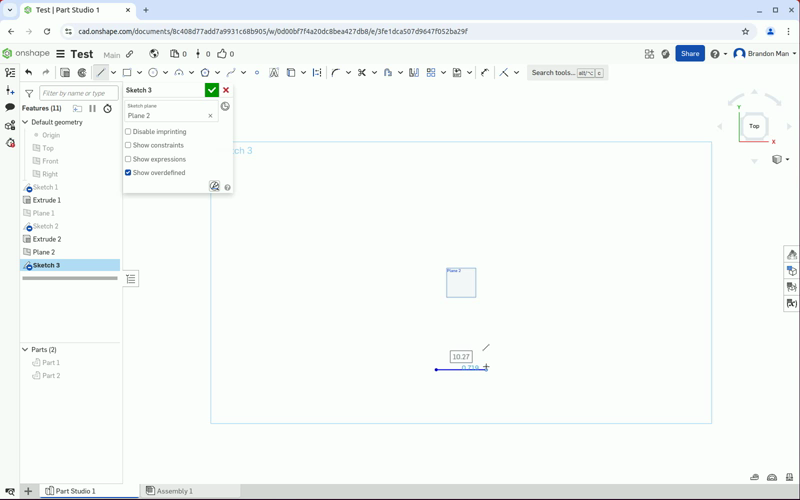
scroll(6)
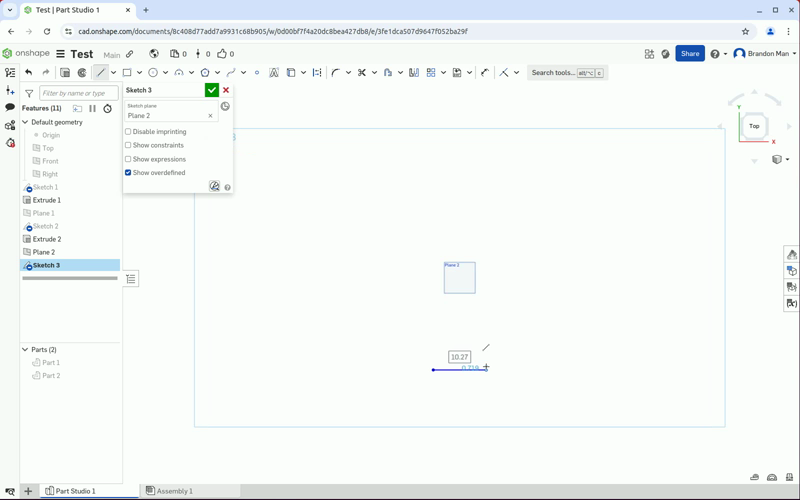
scroll(6)
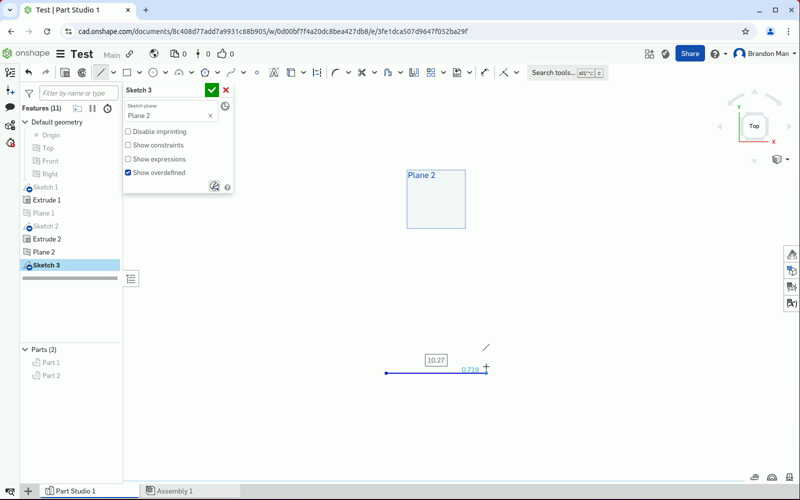
scroll(6)
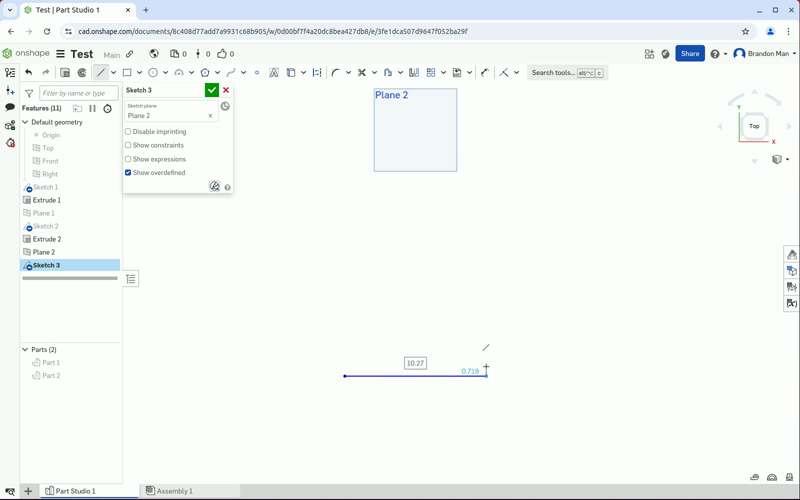
scroll(6)
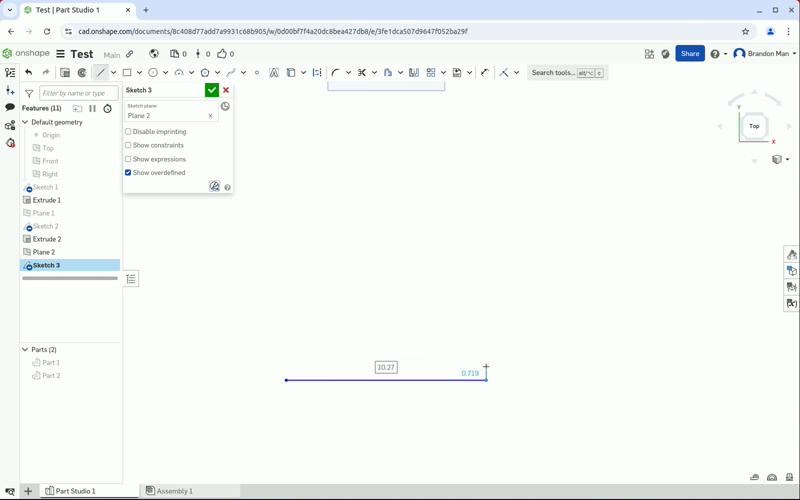
scroll(6)
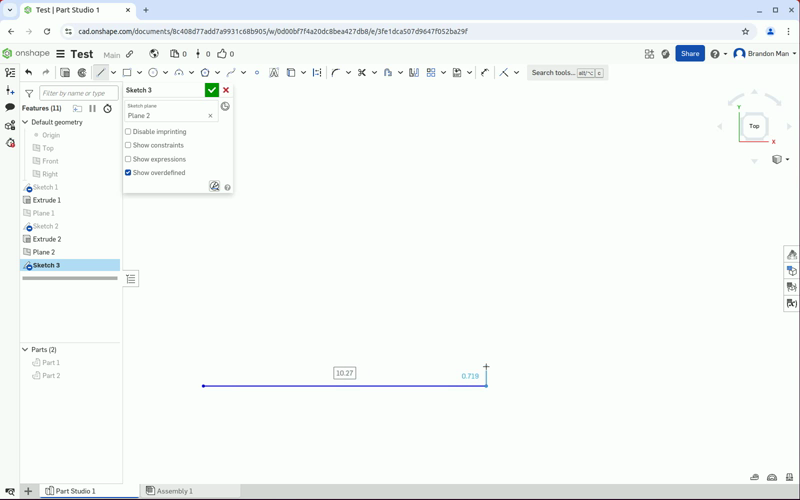
scroll(6)
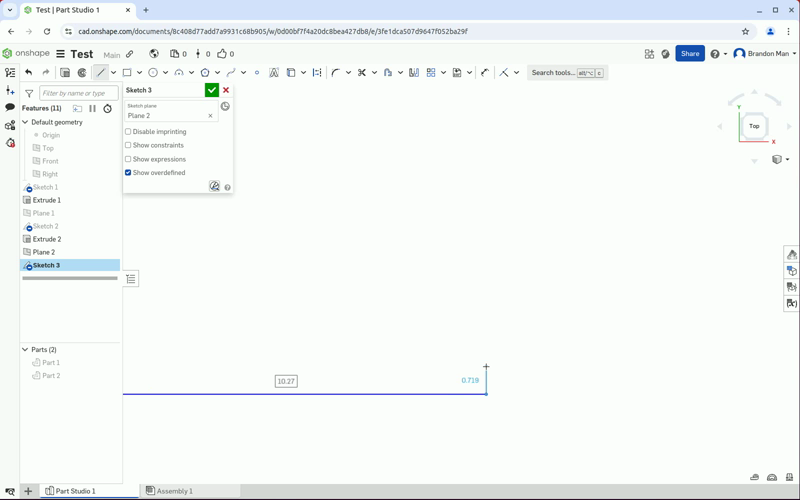
scroll(6)
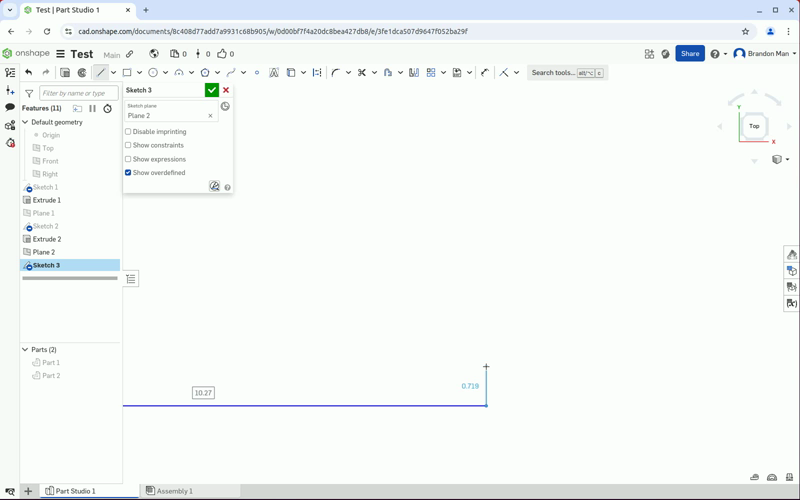
click(486, 366)
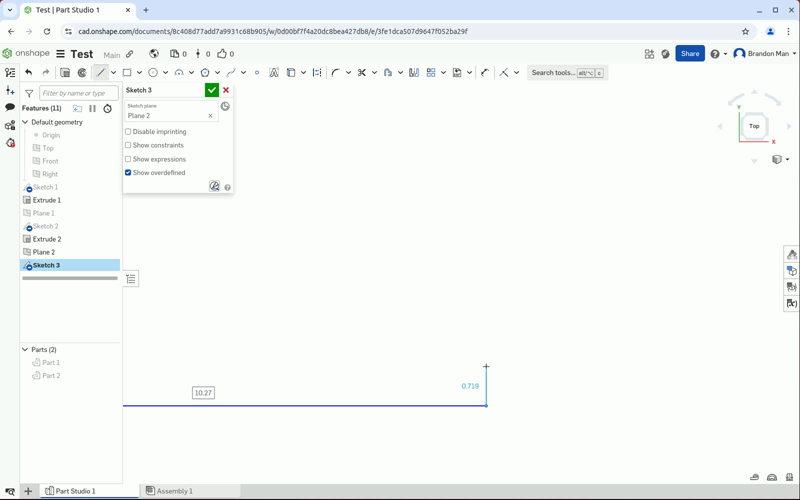
scroll(-6)
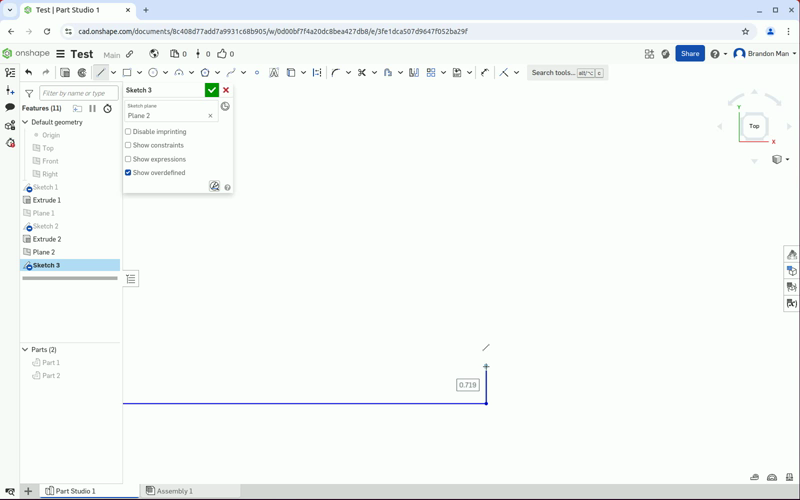
scroll(-6)
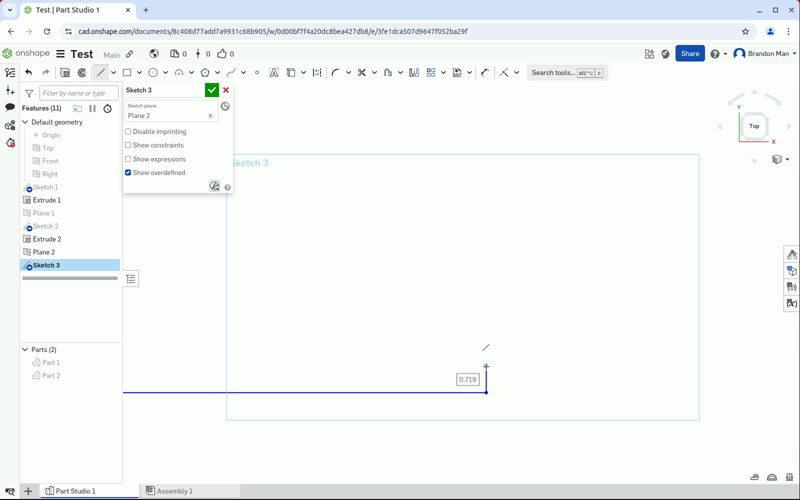
scroll(-6)
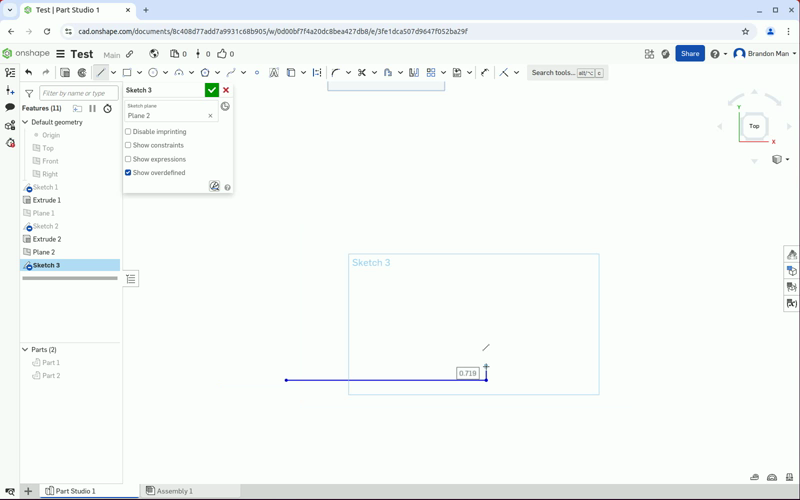
scroll(-6)
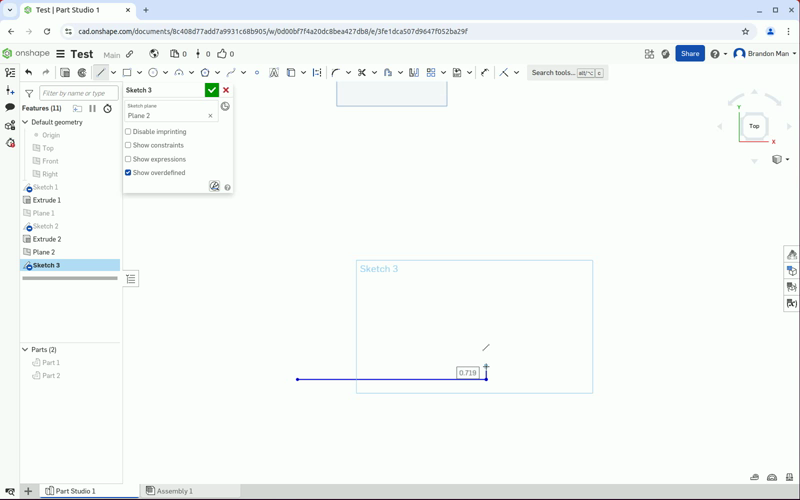
scroll(-6)
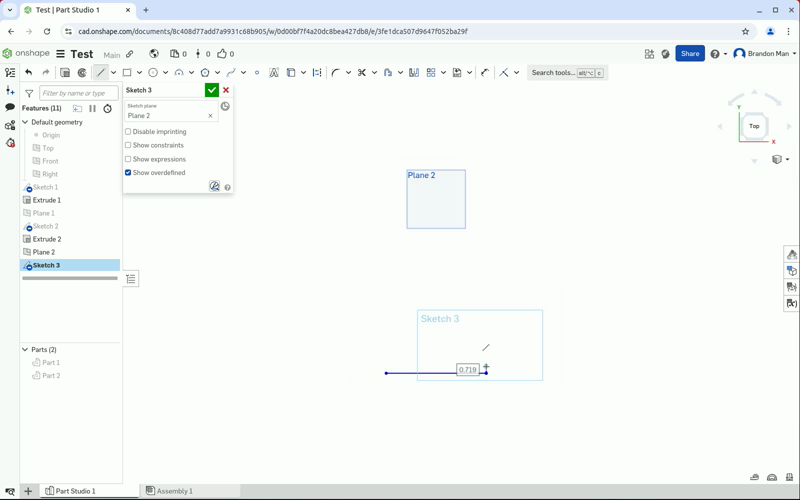
scroll(-6)
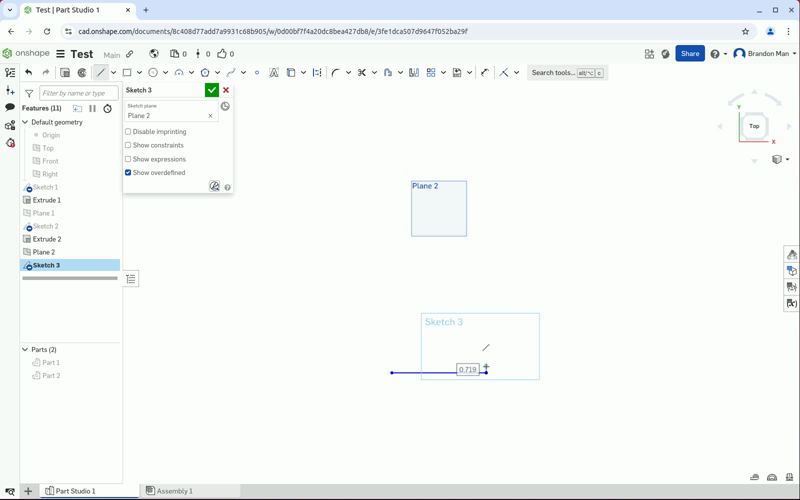
scroll(-6)
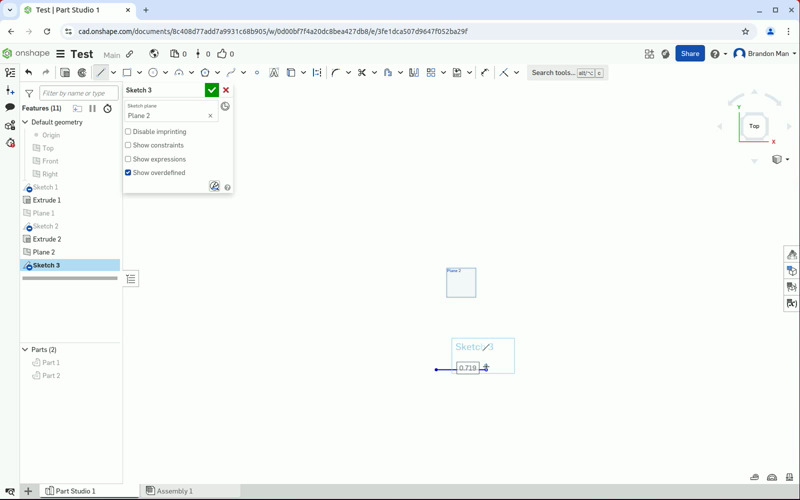
key_up(shift)
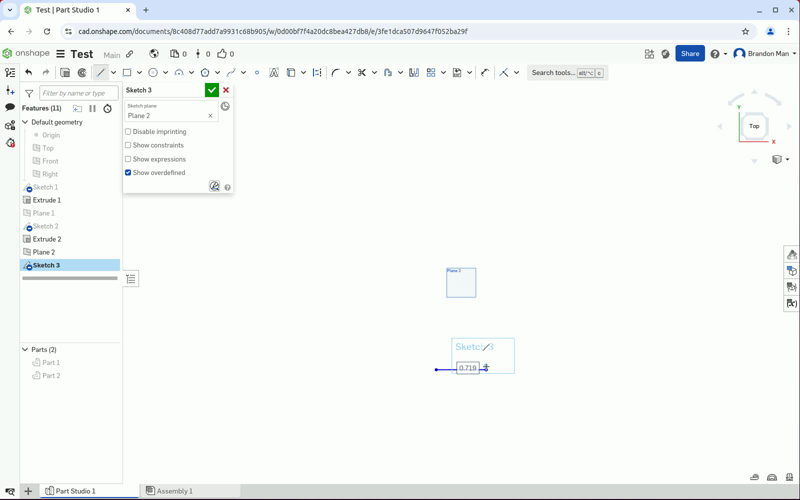
key_down(shift)
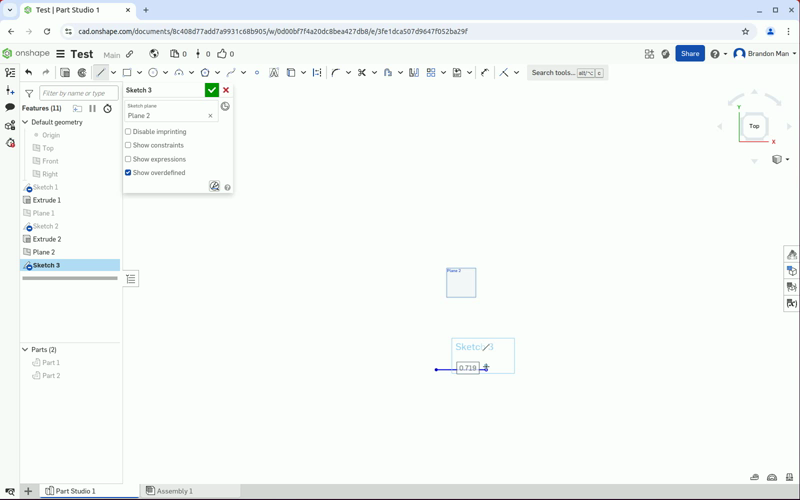
mouse_move(516, 366)
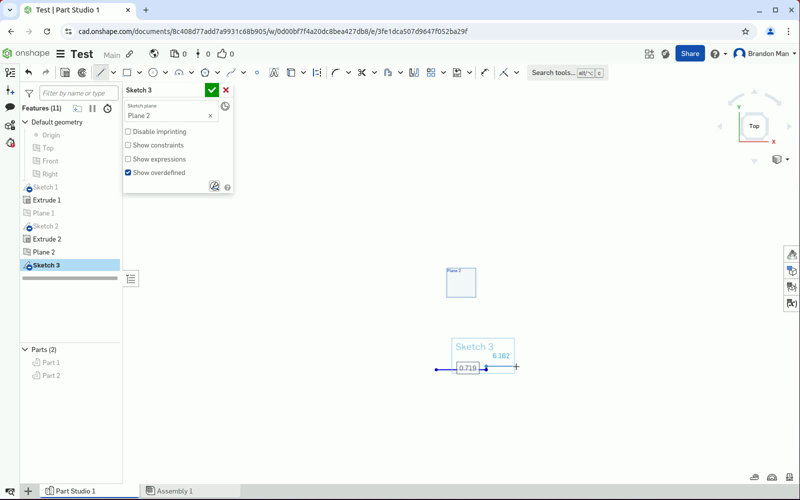
mouse_move(436, 366)
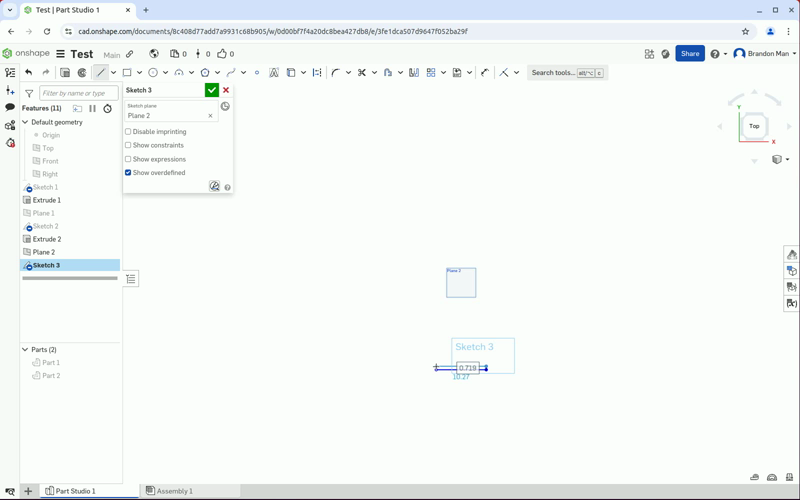
scroll(6)
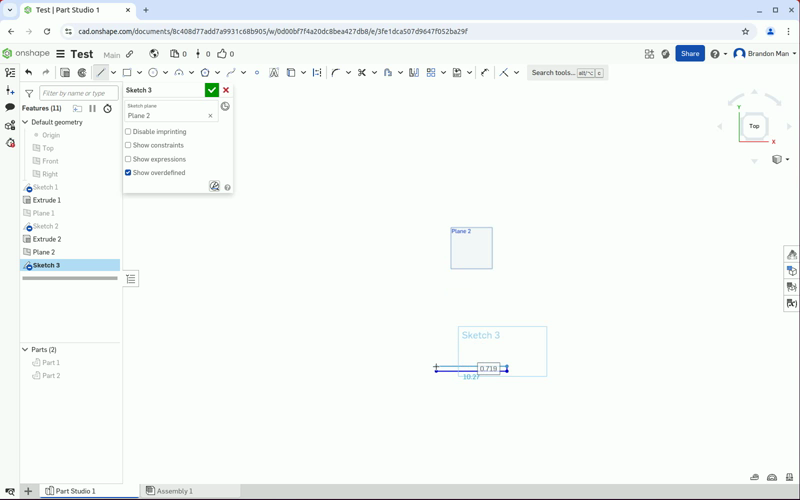
scroll(6)
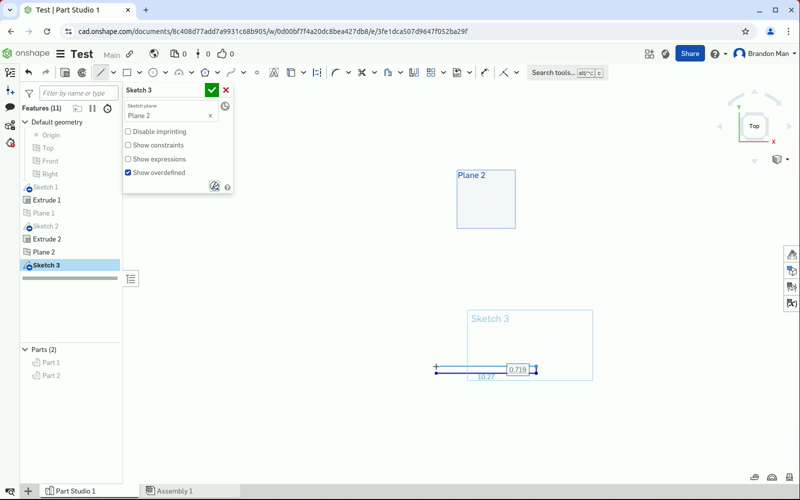
scroll(6)
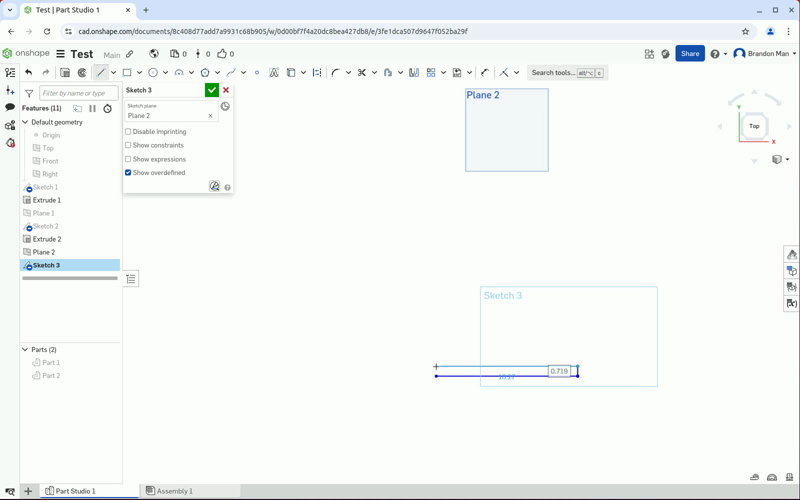
scroll(6)
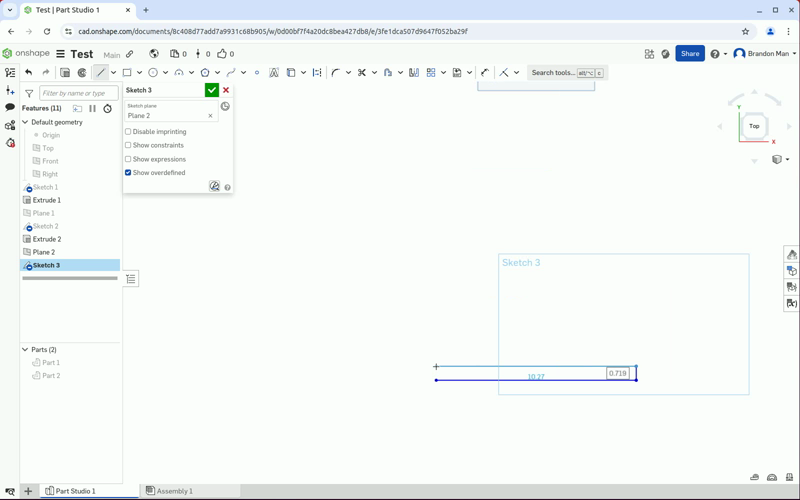
scroll(6)
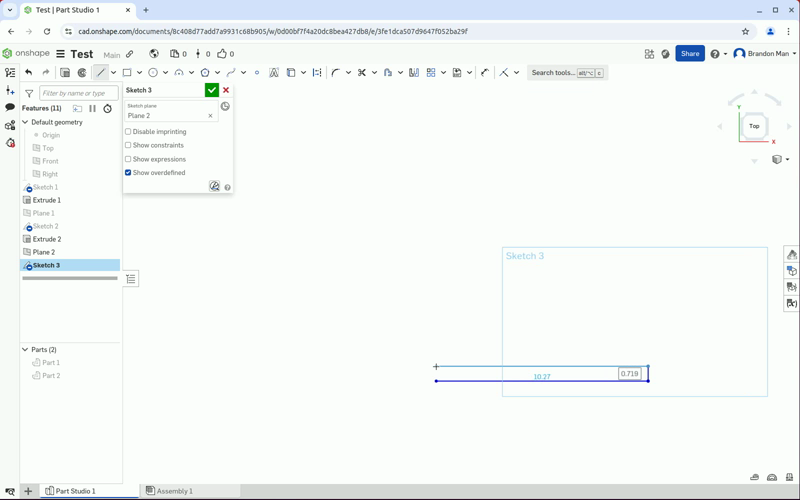
scroll(6)
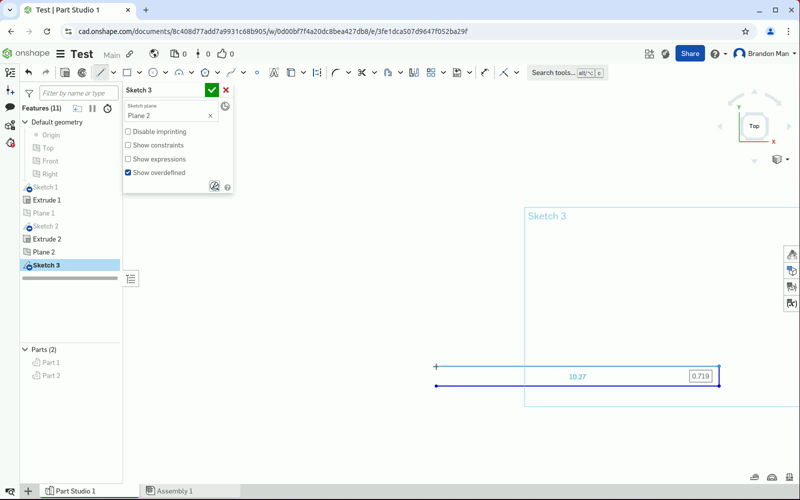
scroll(6)
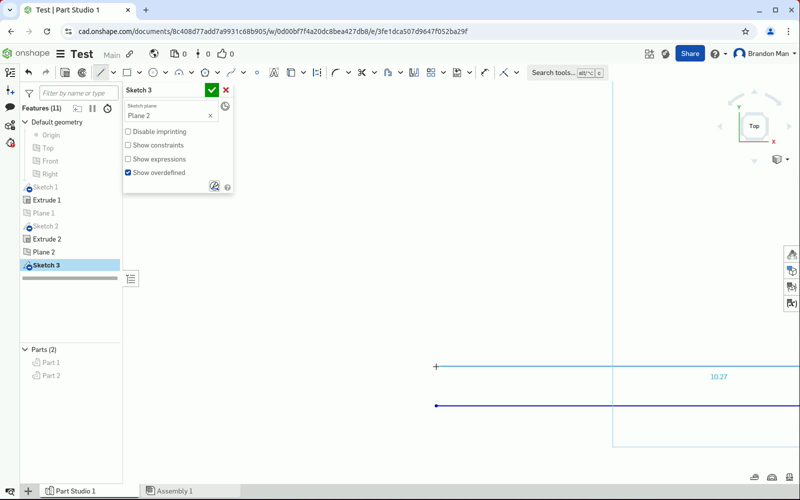
click(436, 366)
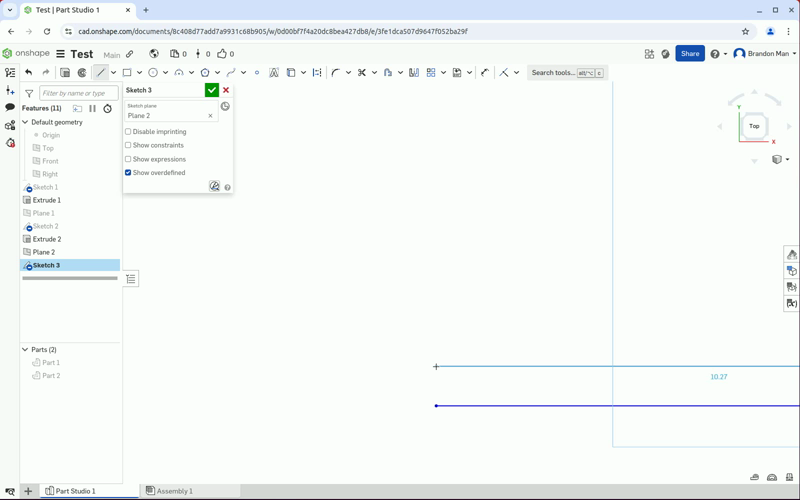
scroll(-6)
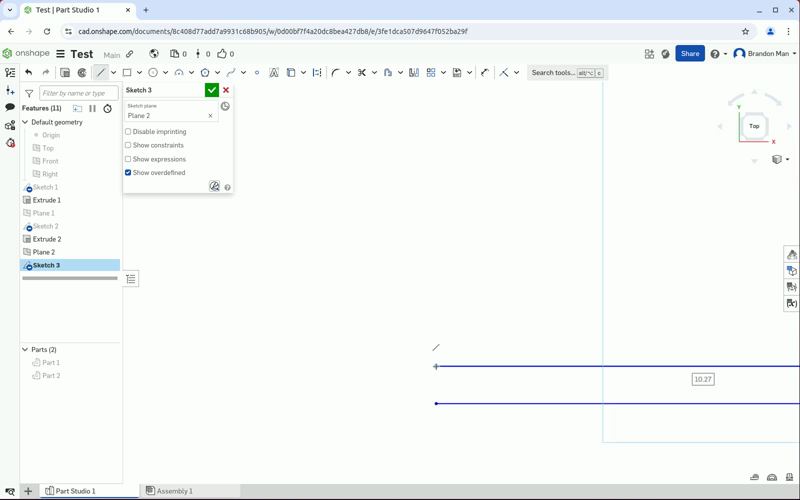
scroll(-6)
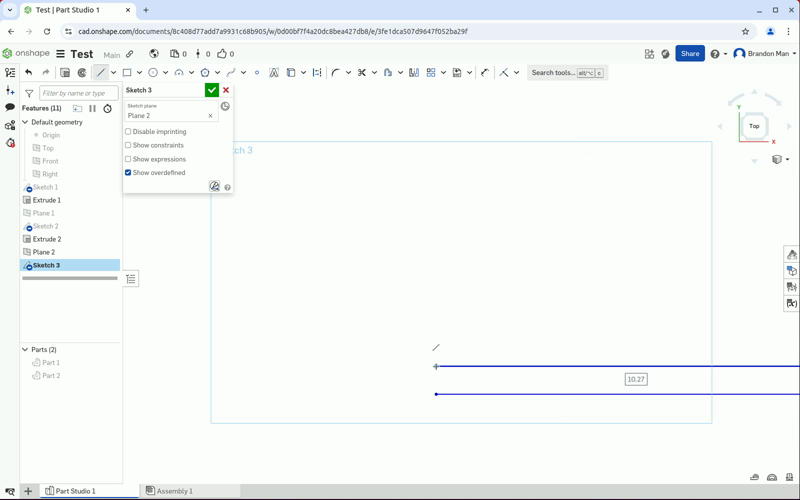
scroll(-6)
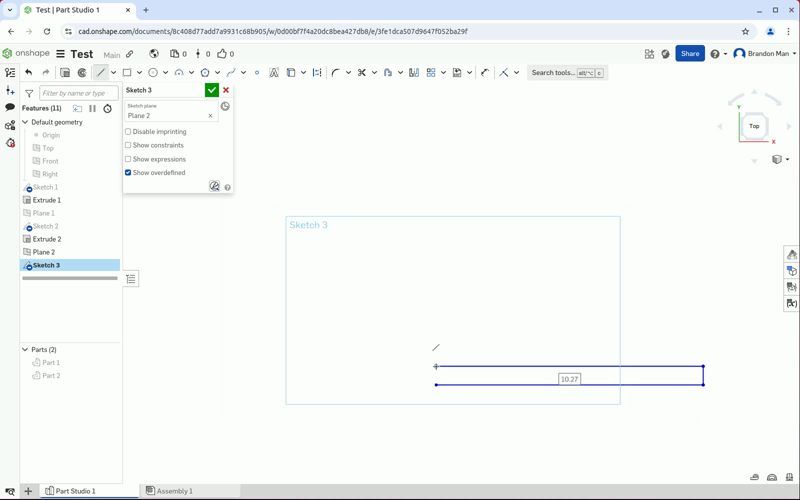
scroll(-6)
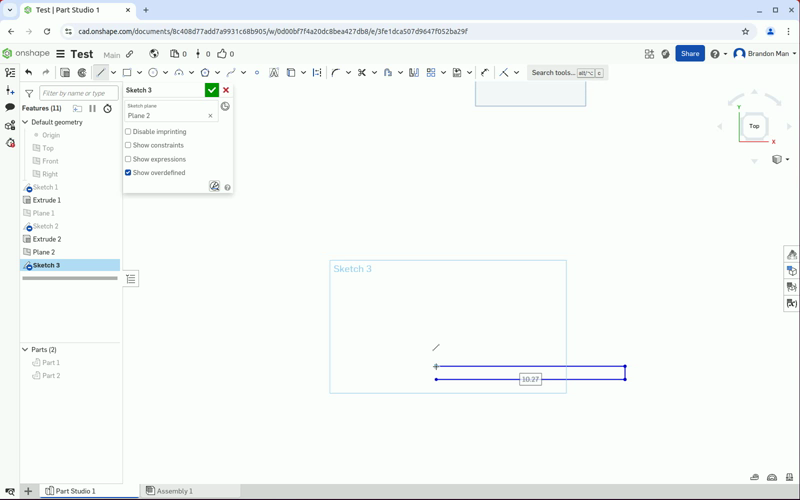
scroll(-6)
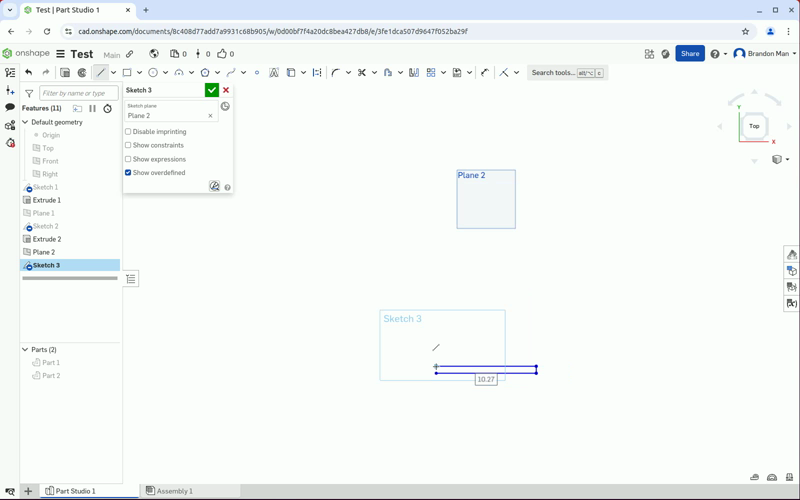
scroll(-6)
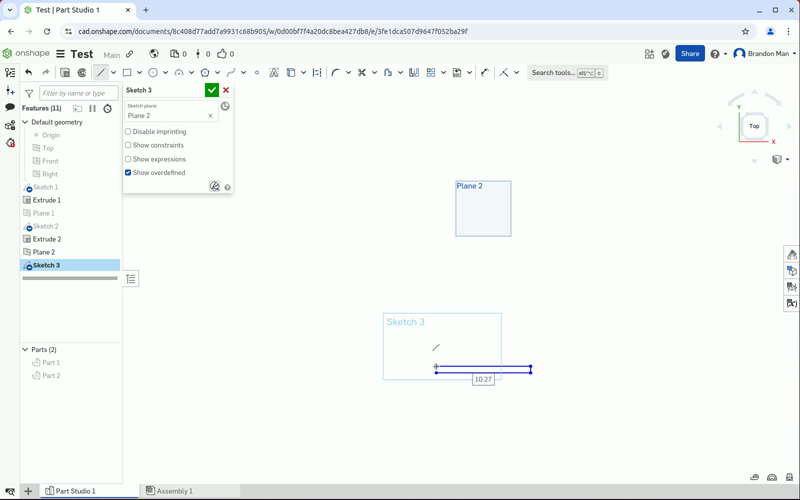
scroll(-6)
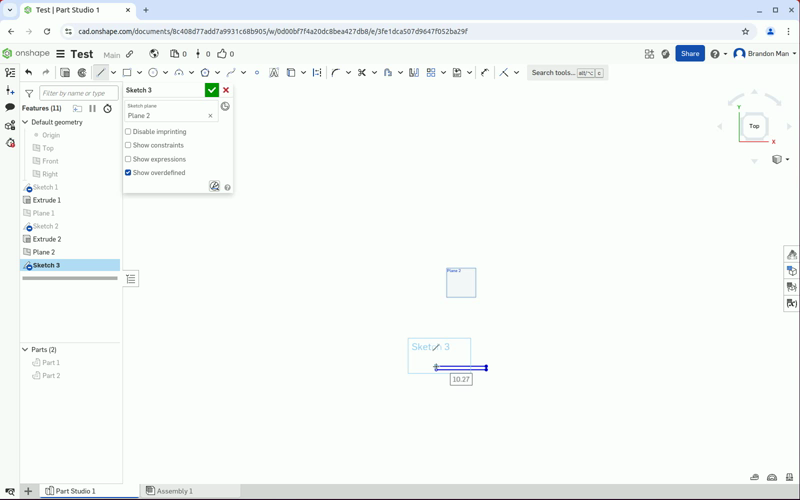
key_up(shift)
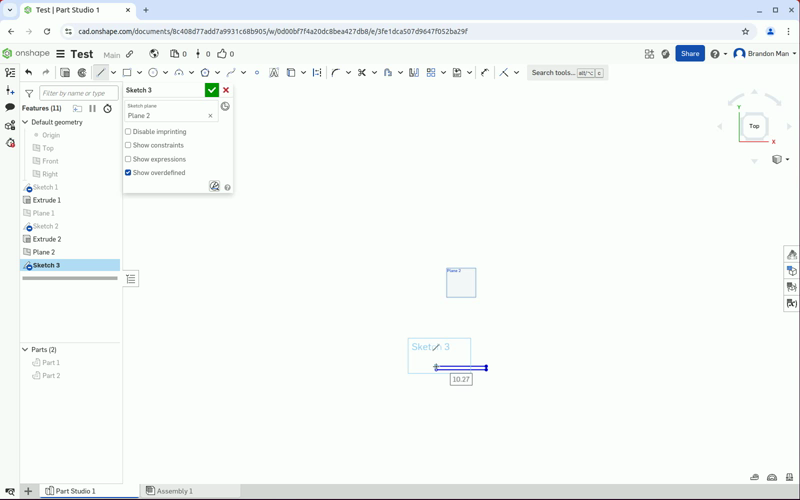
mouse_move(466, 366)
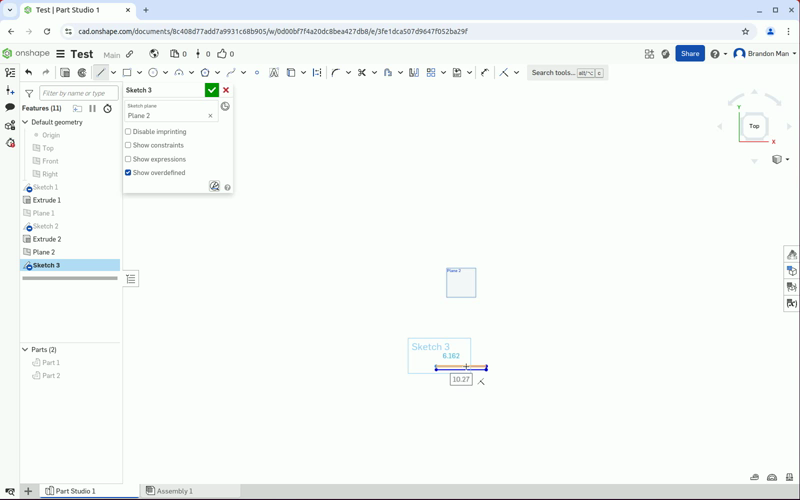
key_down(shift)
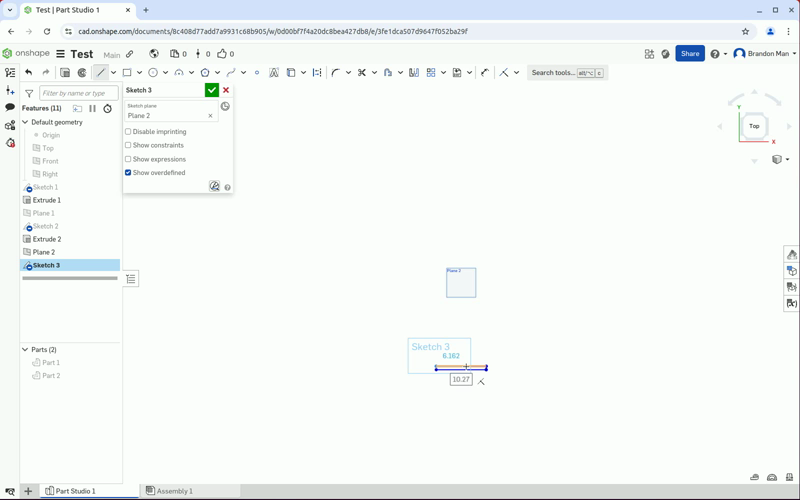
mouse_move(436, 369)
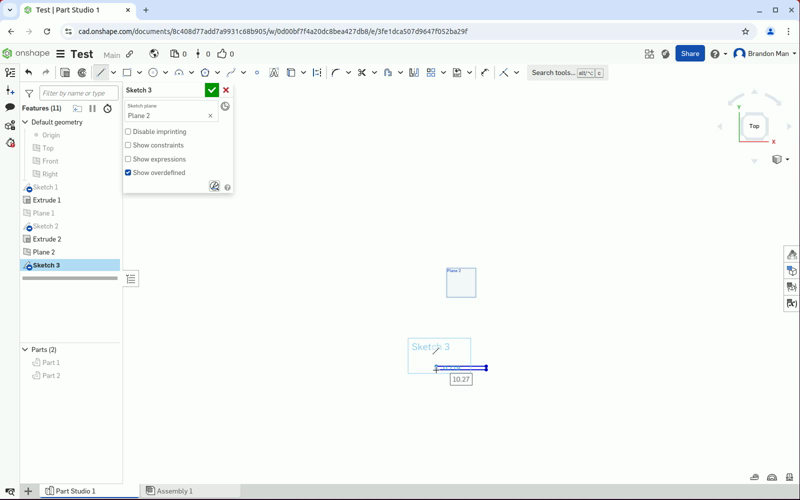
scroll(6)
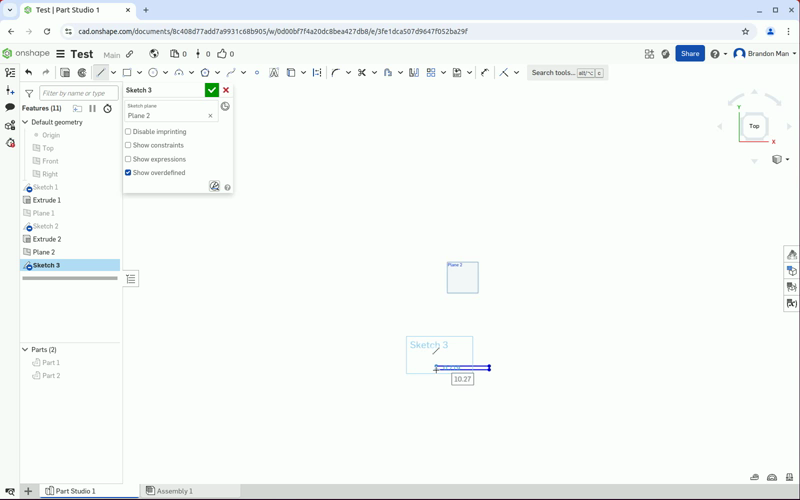
scroll(6)
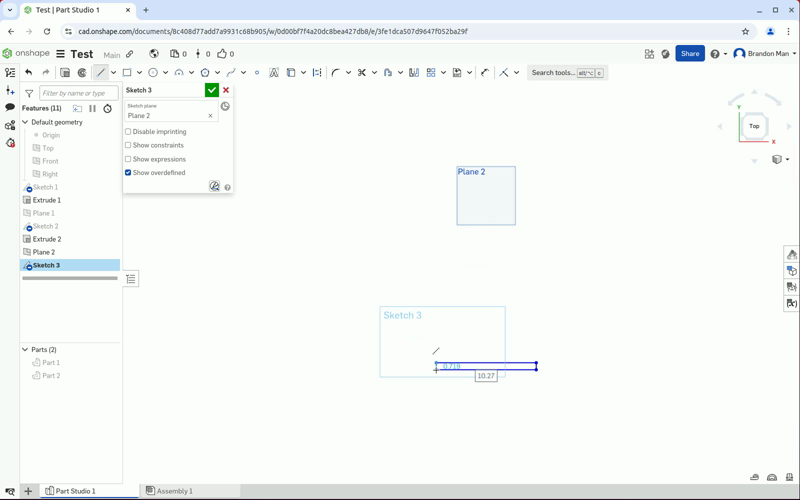
scroll(6)
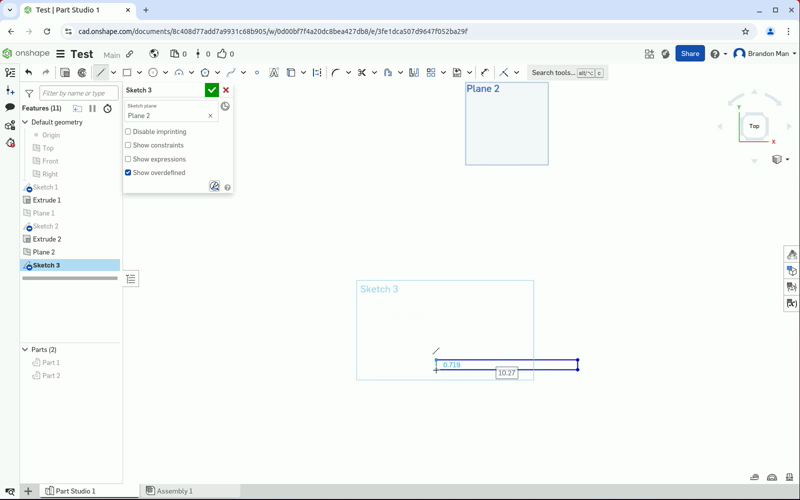
scroll(6)
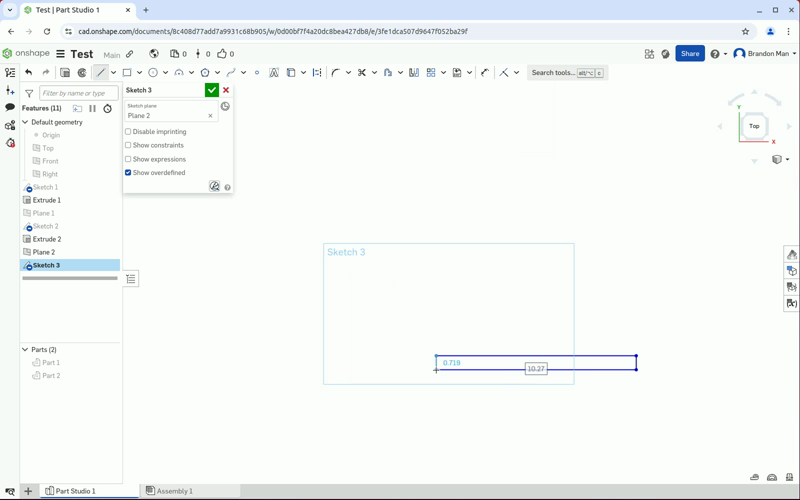
scroll(6)
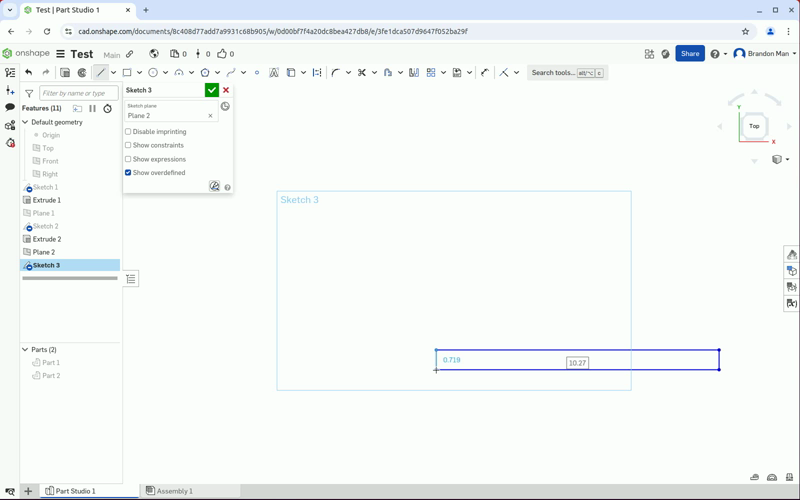
scroll(6)
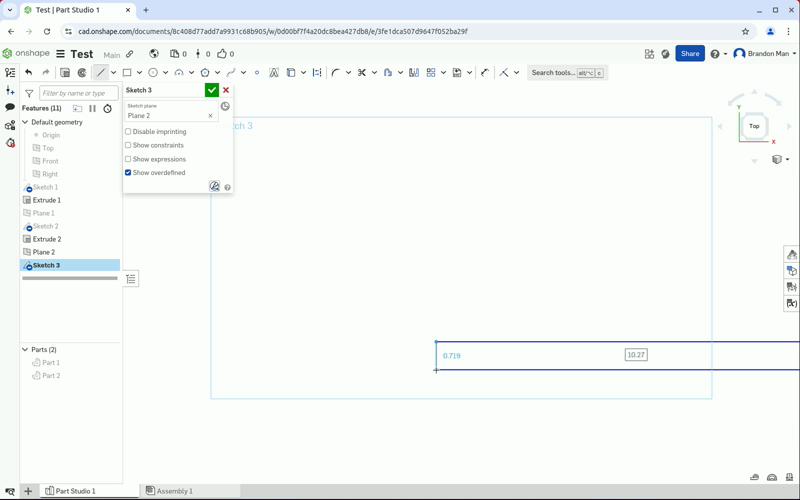
scroll(6)
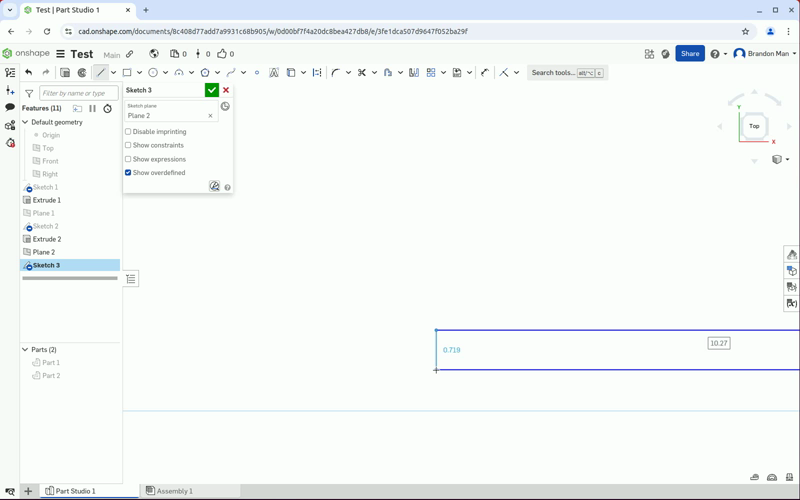
key_up(shift)
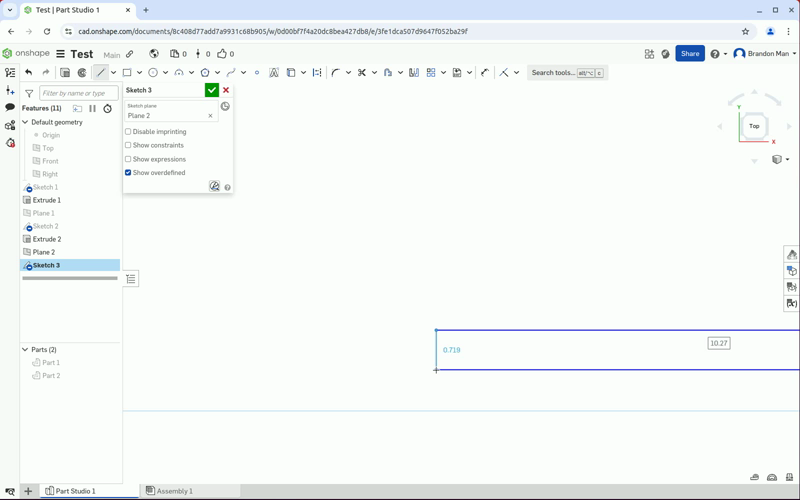
click(436, 369)
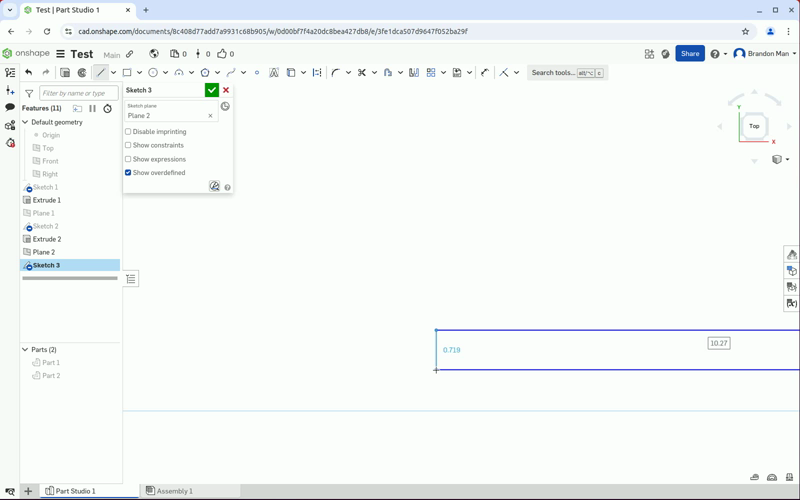
scroll(-6)
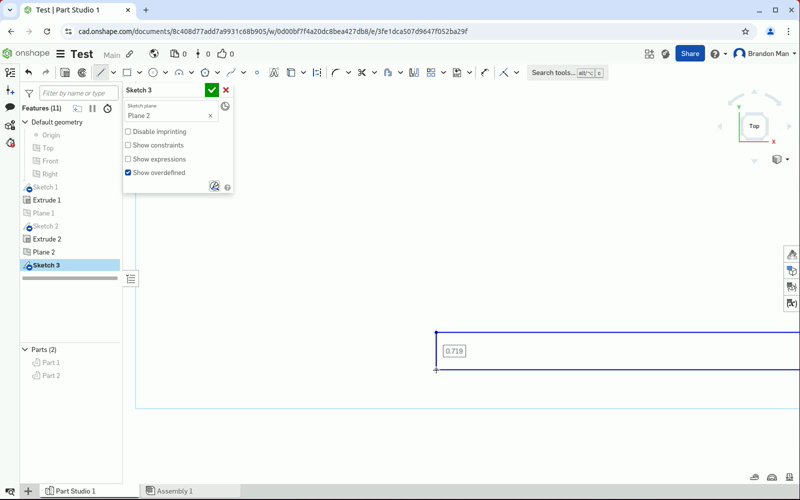
scroll(-6)
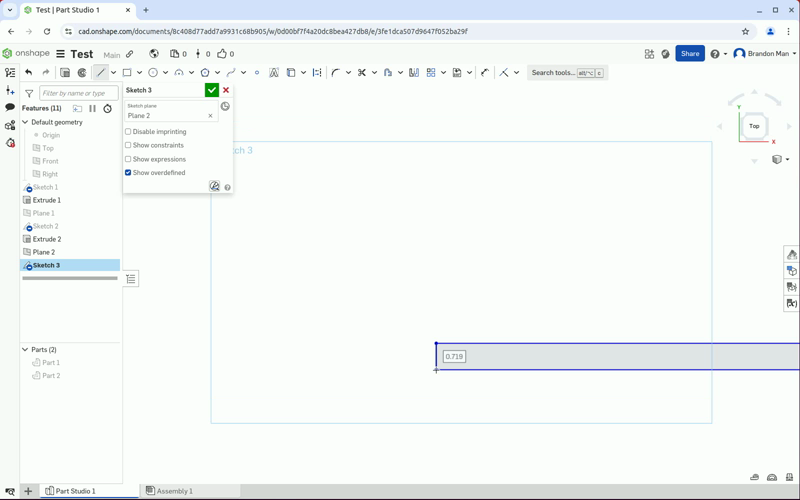
scroll(-6)
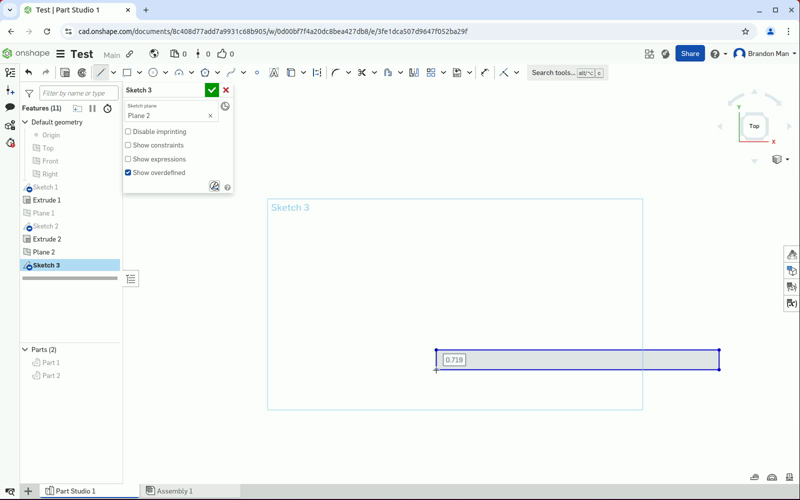
scroll(-6)
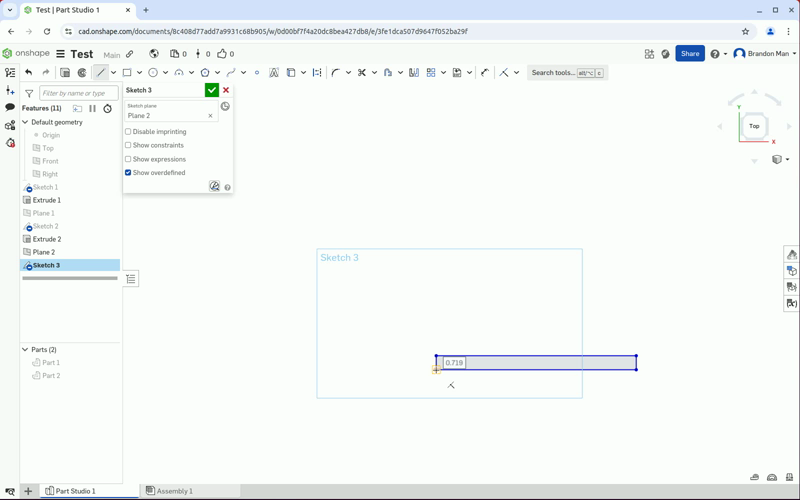
scroll(-6)
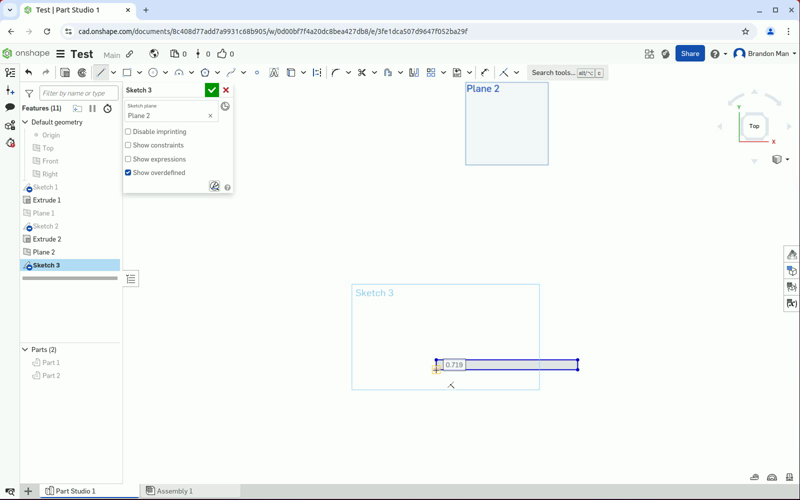
scroll(-6)
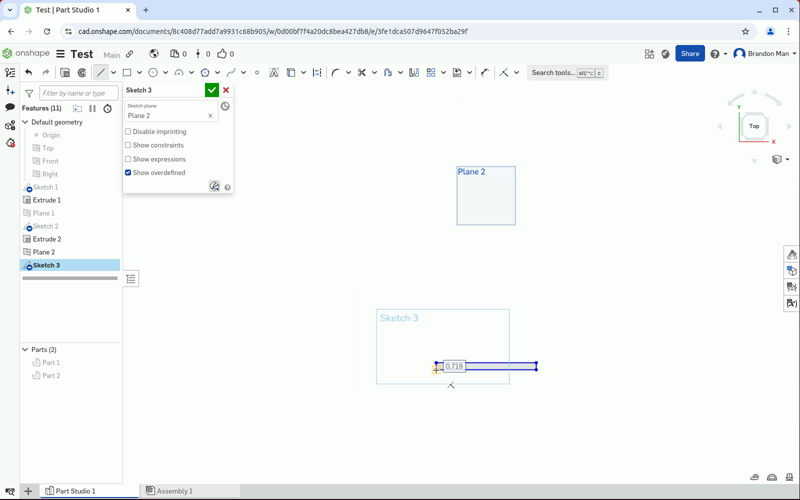
scroll(-6)
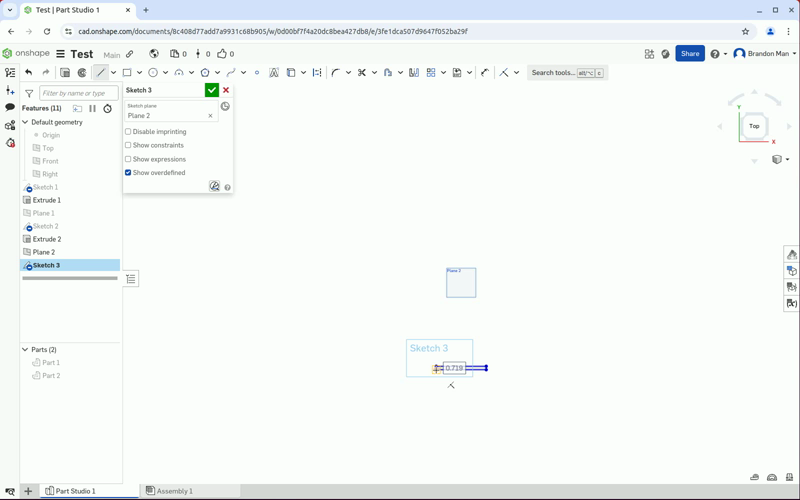
key(esc)
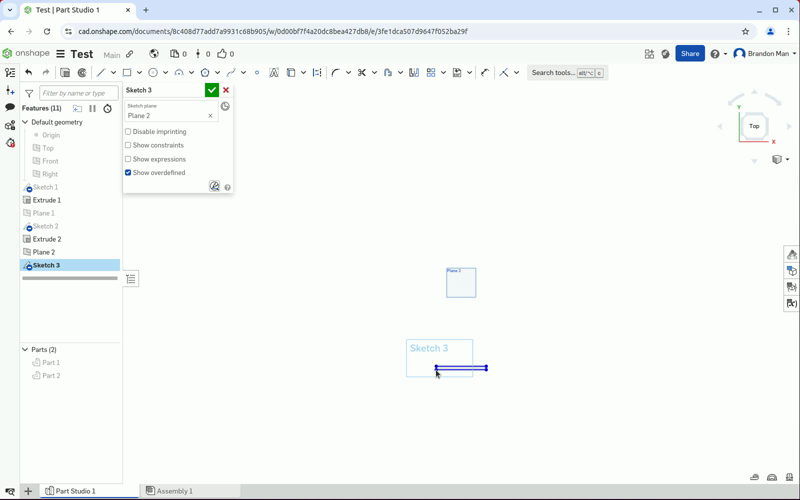
mouse_move(466, 367)
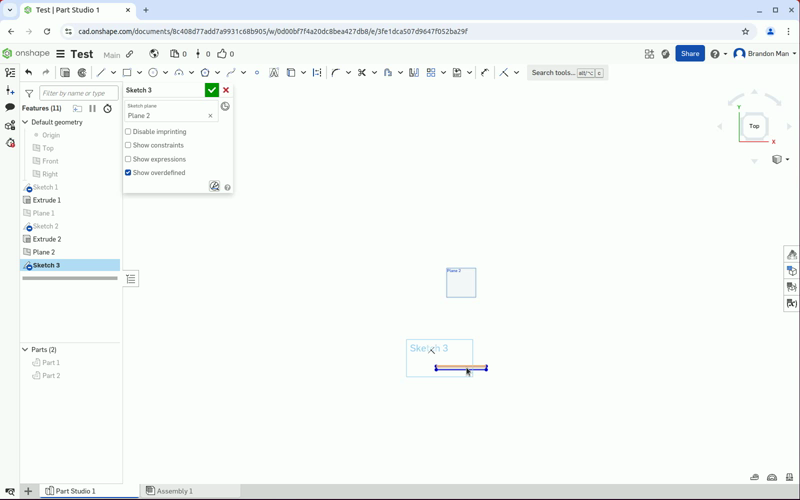
scroll(6)
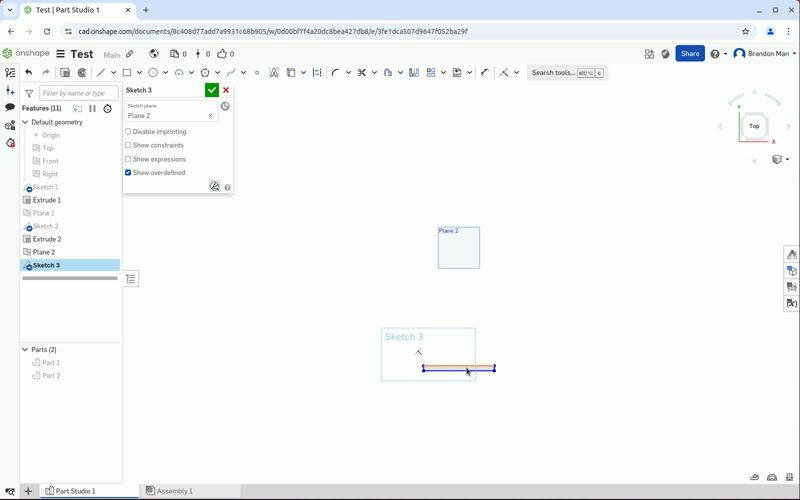
scroll(6)
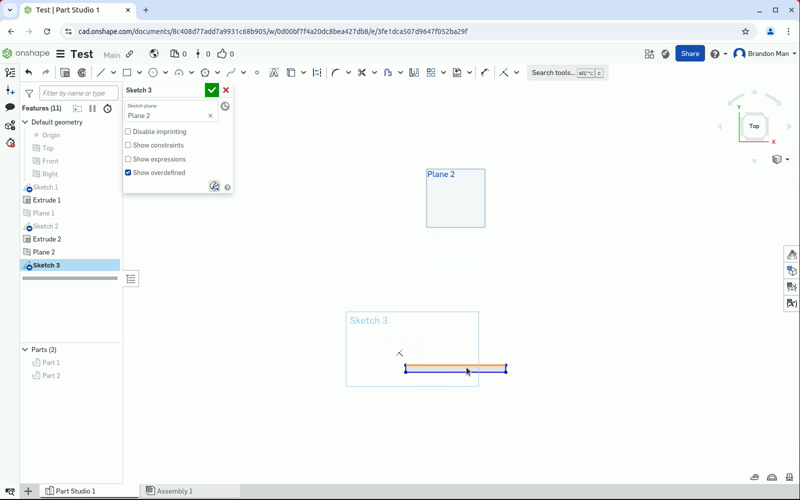
scroll(6)
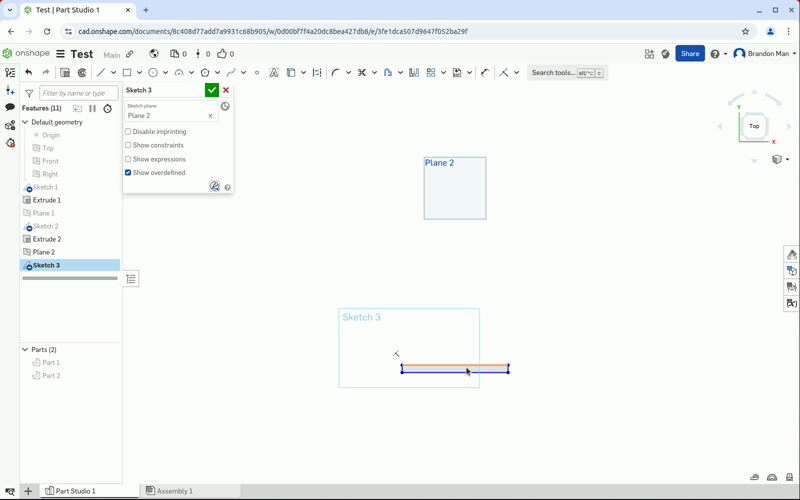
scroll(6)
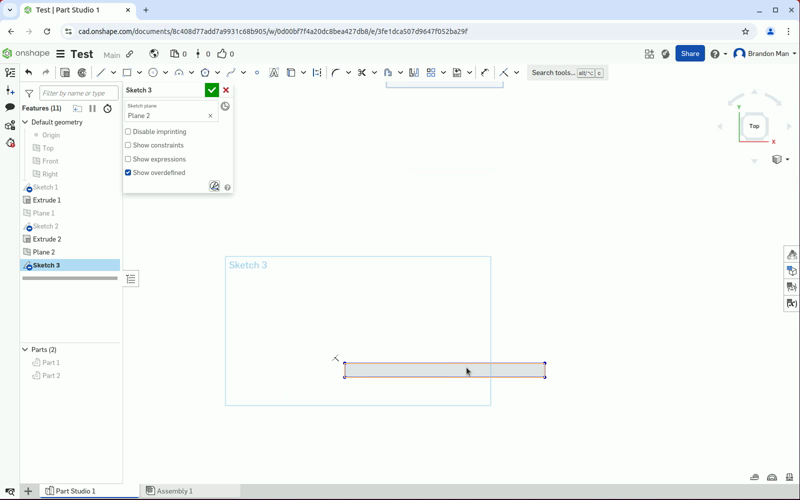
scroll(6)
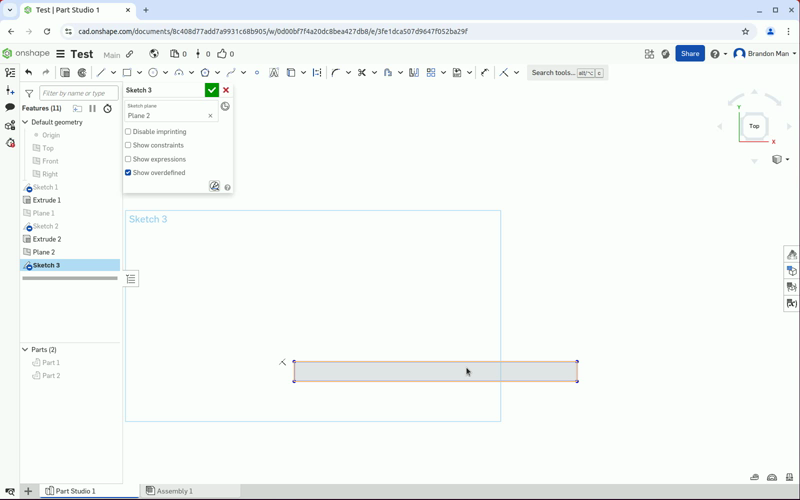
scroll(6)
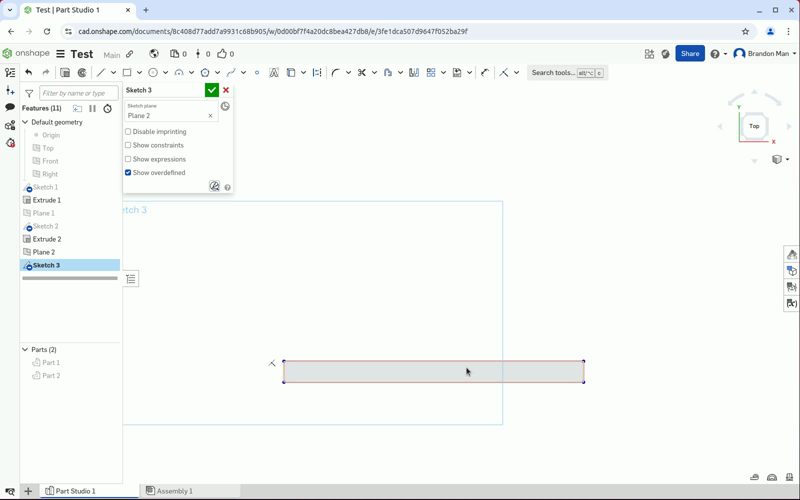
scroll(6)
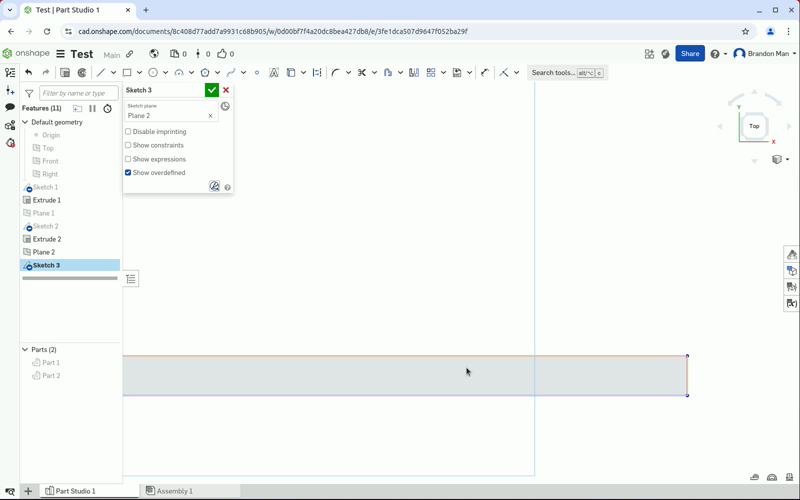
click(466, 367)
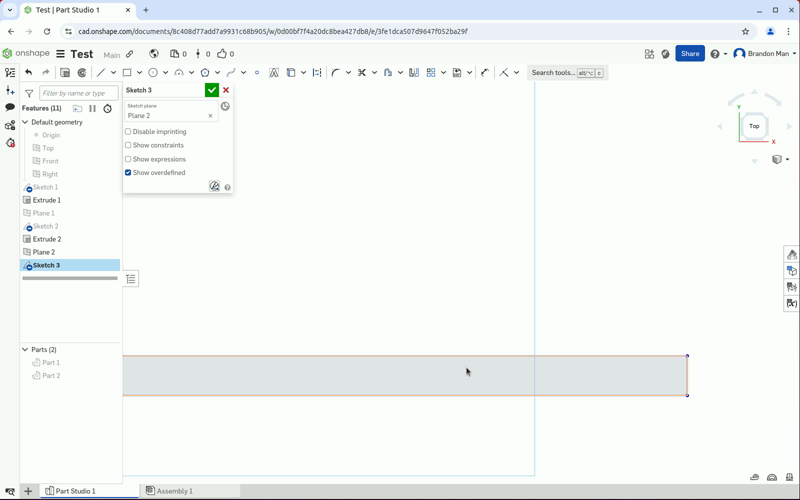
scroll(-6)
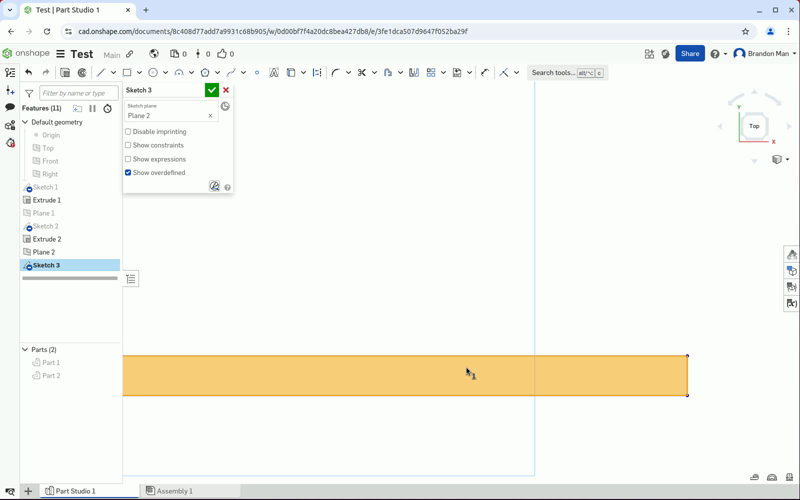
scroll(-6)
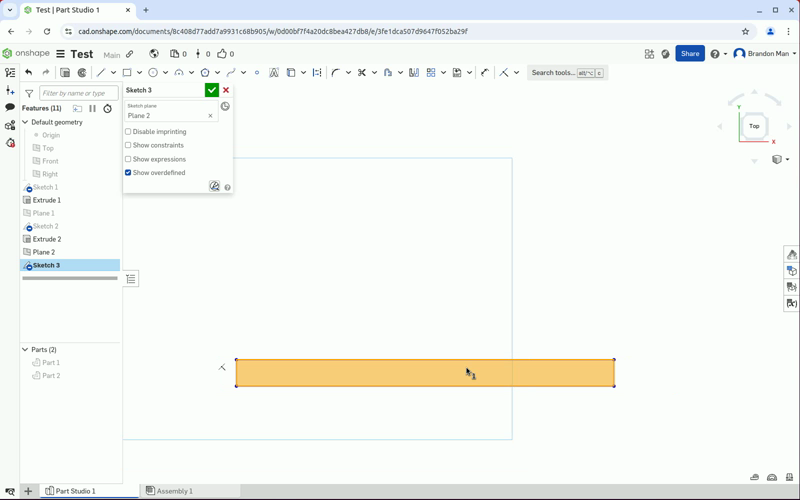
scroll(-6)
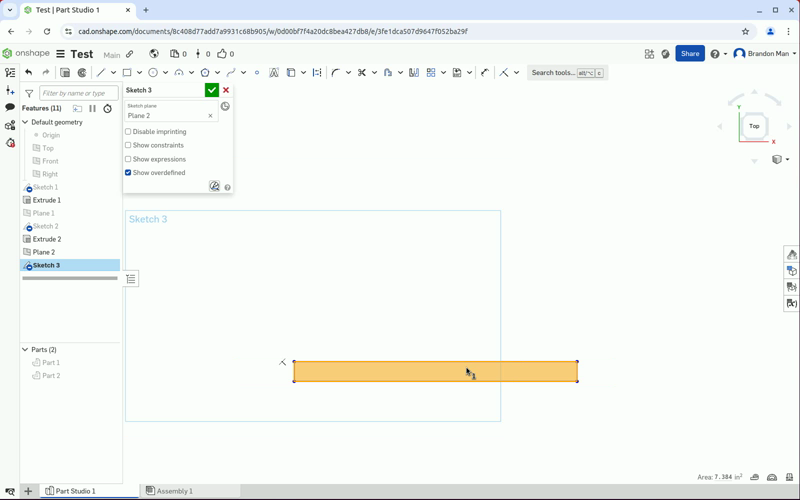
scroll(-6)
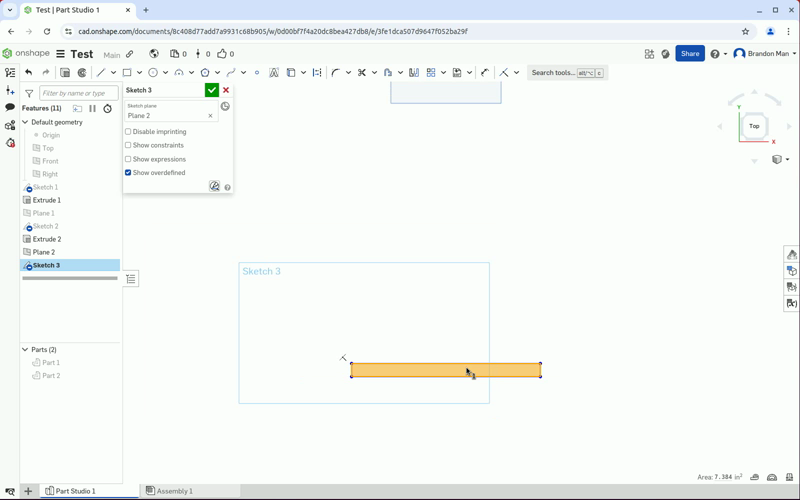
scroll(-6)
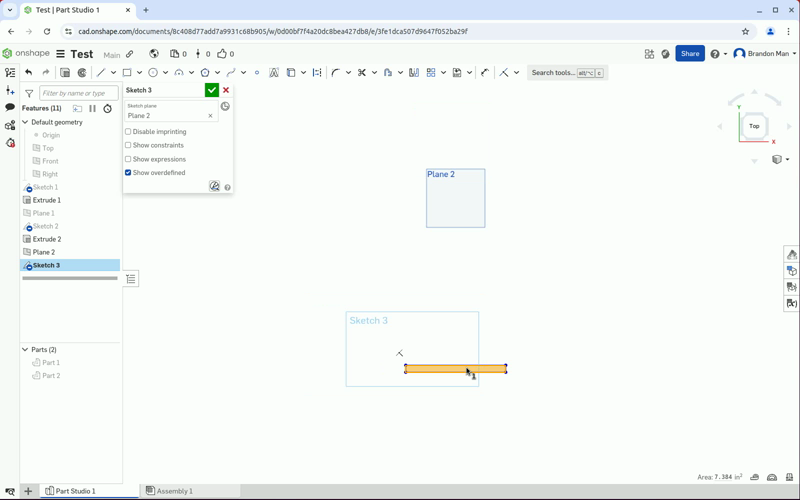
scroll(-6)
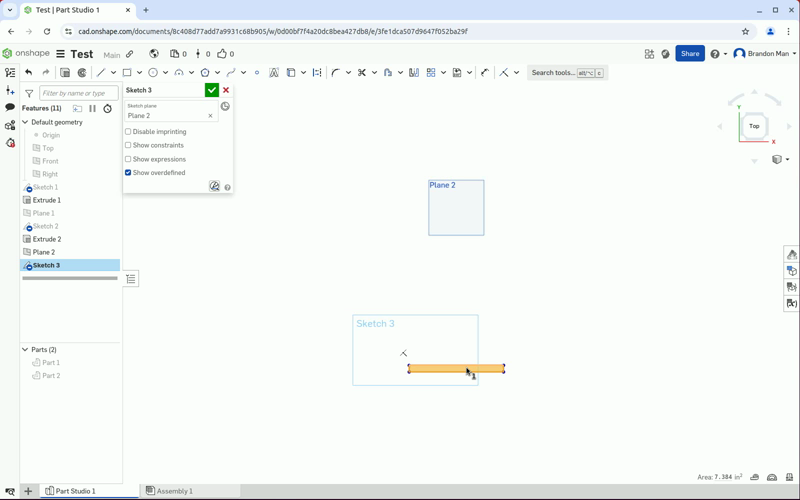
scroll(-6)
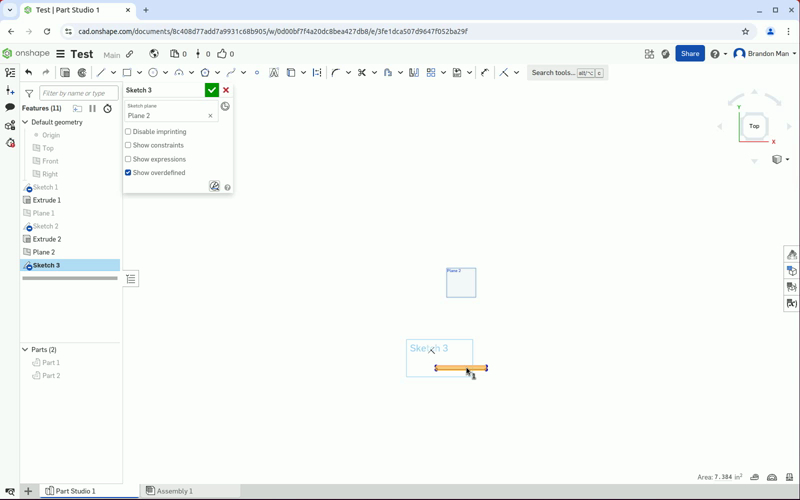
mouse_move(73, 352)
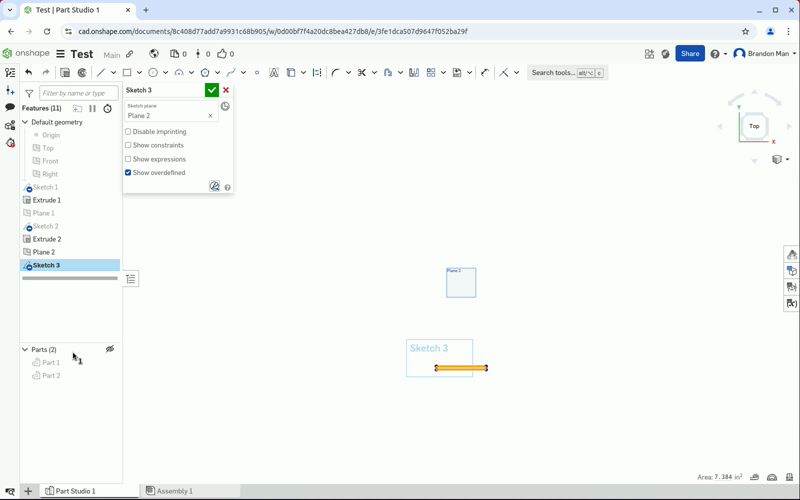
key(shift+y)
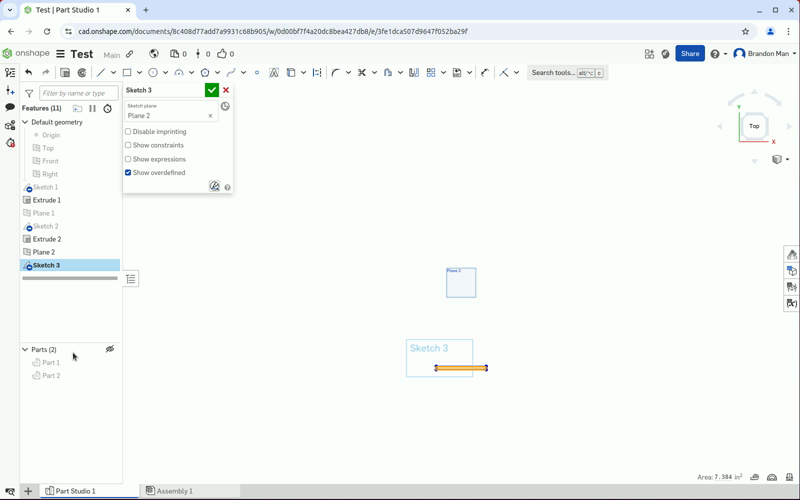
key(shift+e)
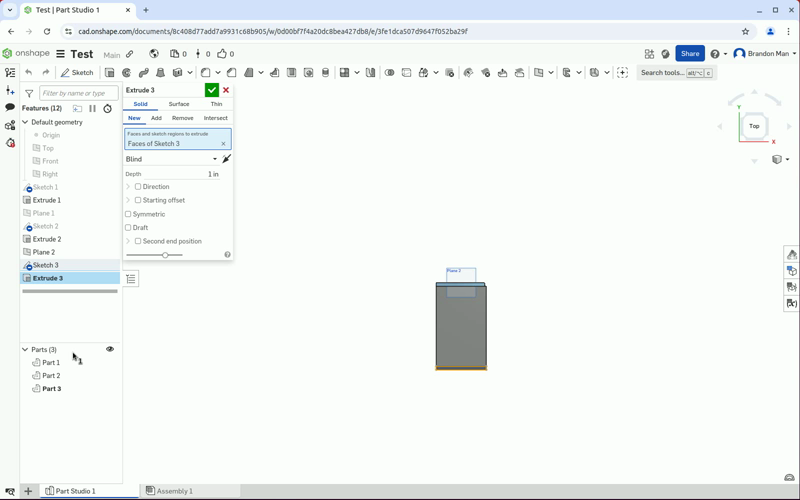
mouse_move(143, 106)
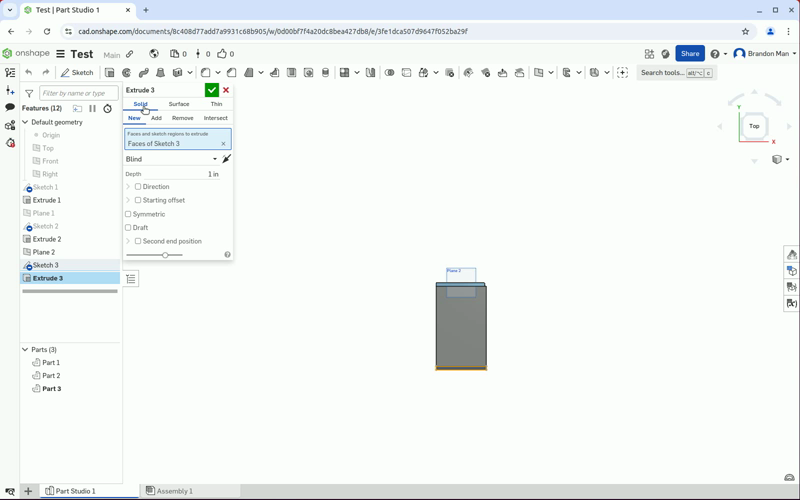
click(143, 106)
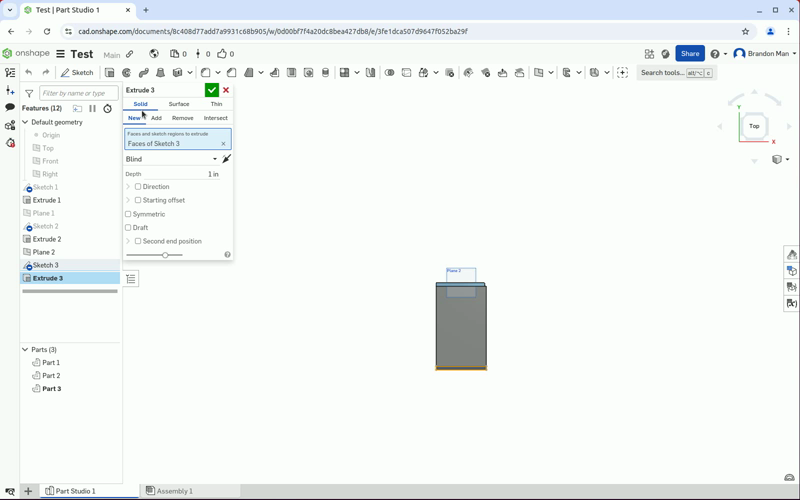
mouse_move(137, 120)
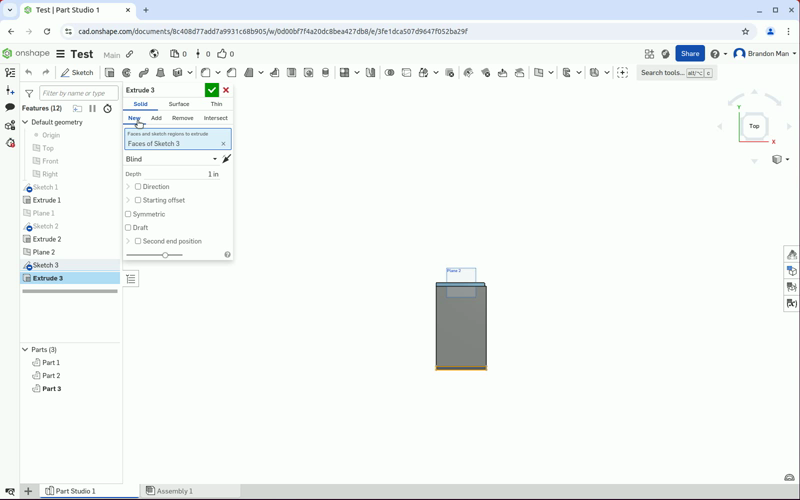
click(137, 120)
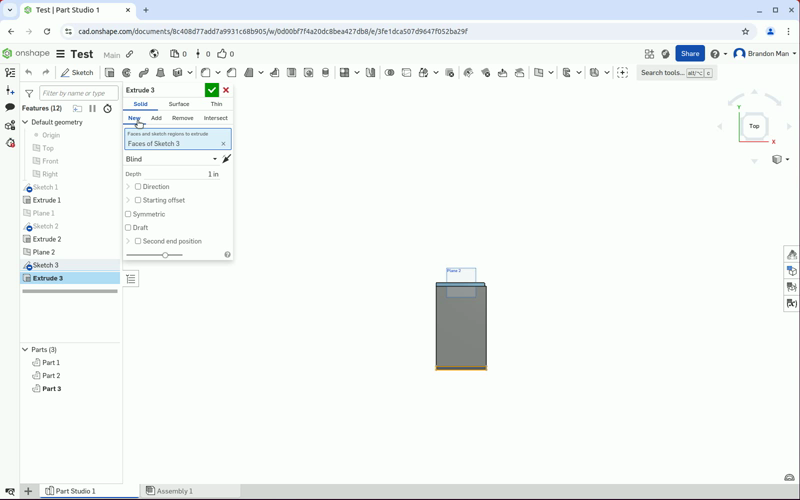
key(tab, 4)
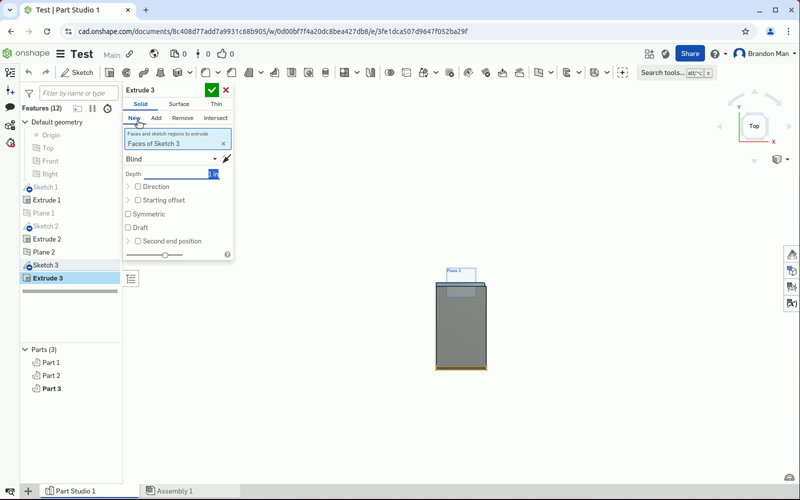
text(4.333)
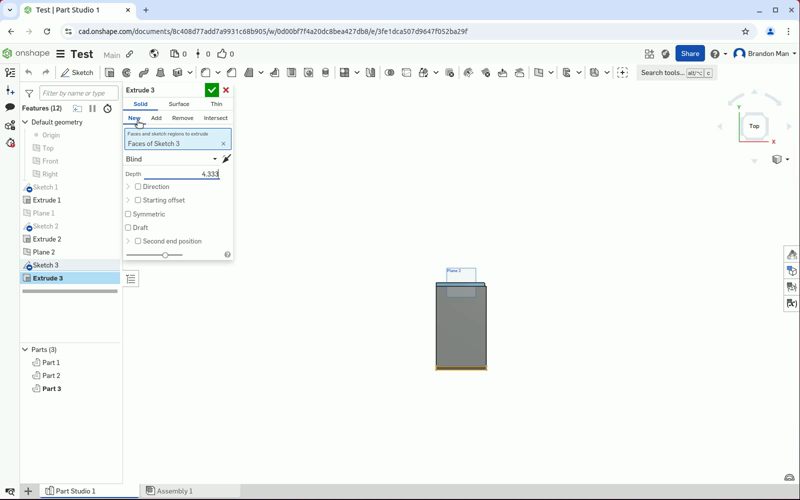
key(enter)
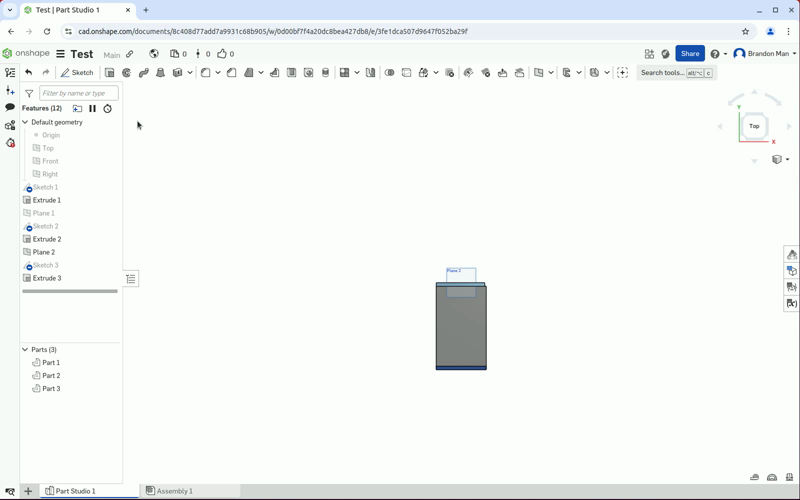
key(shift+h)
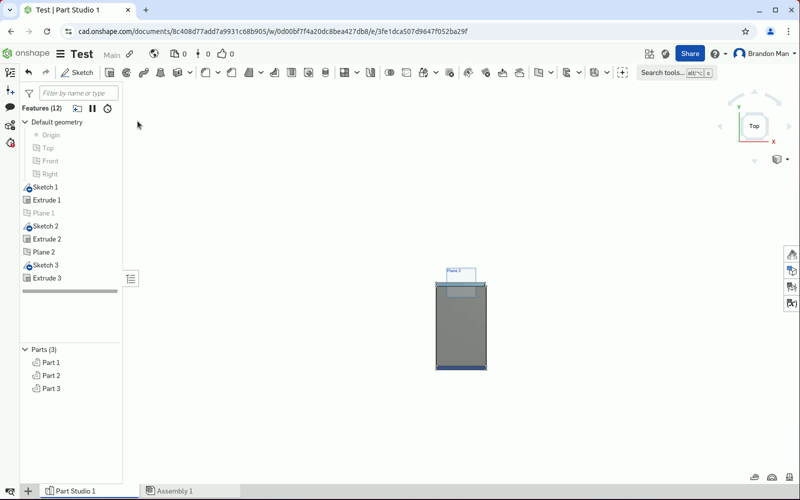
key(shift+h)
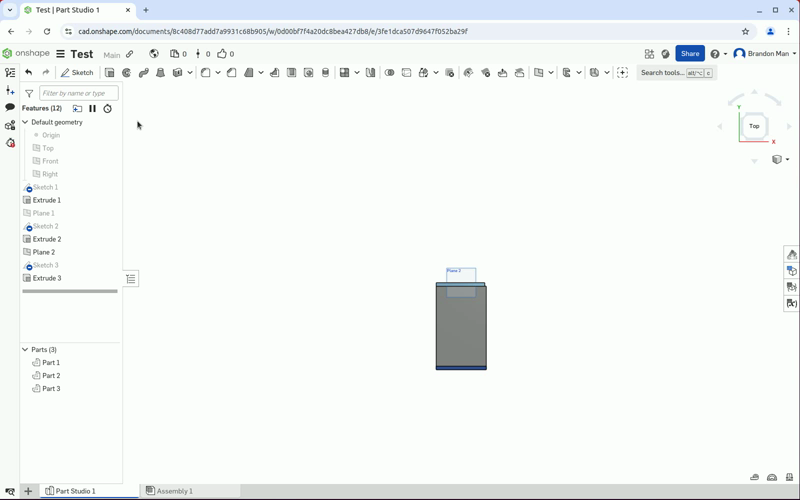
mouse_move(73, 189)
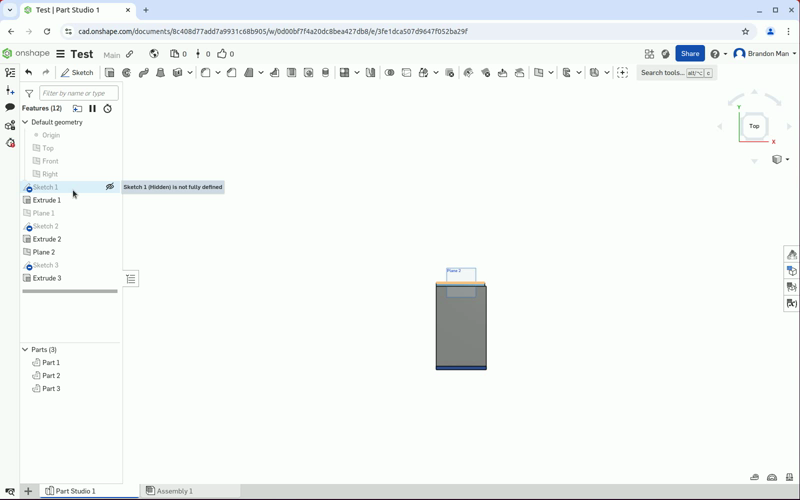
click(73, 189)
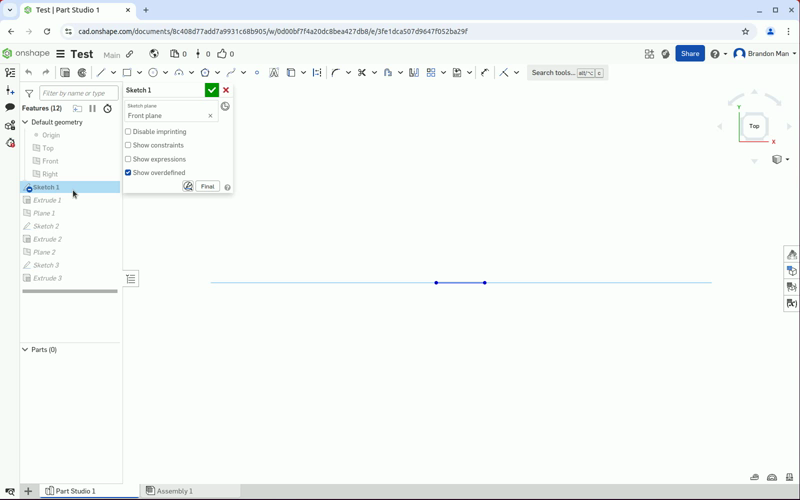
mouse_move(229, 92)
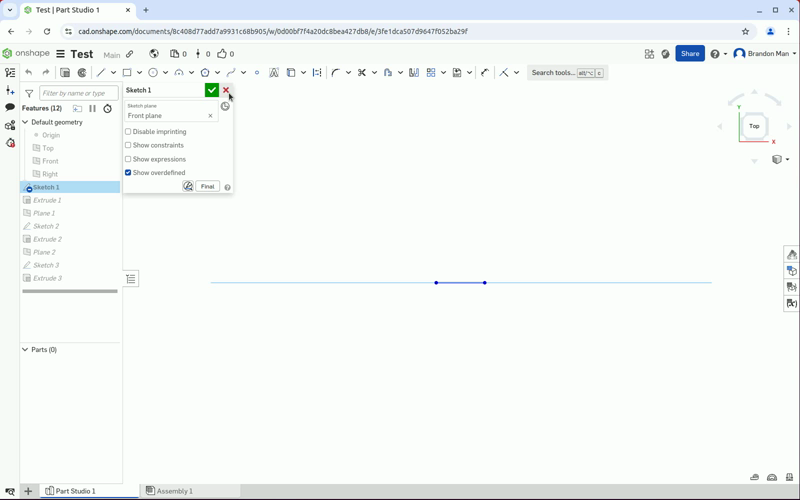
click(229, 92)
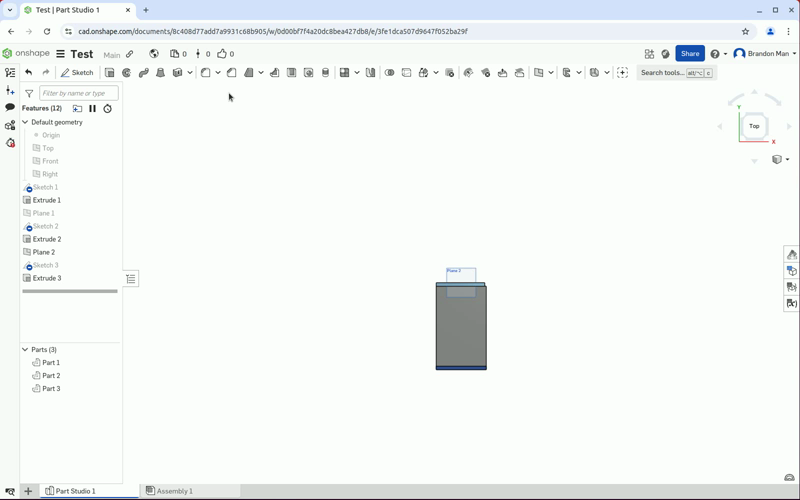
mouse_move(73, 352)
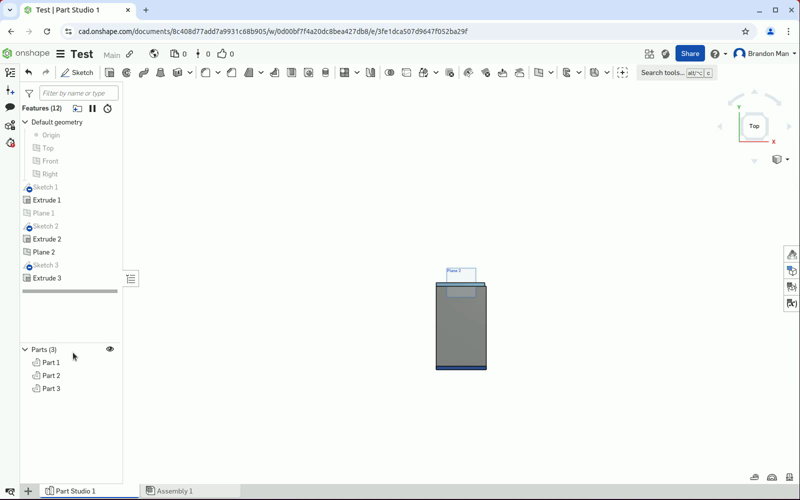
key(y)
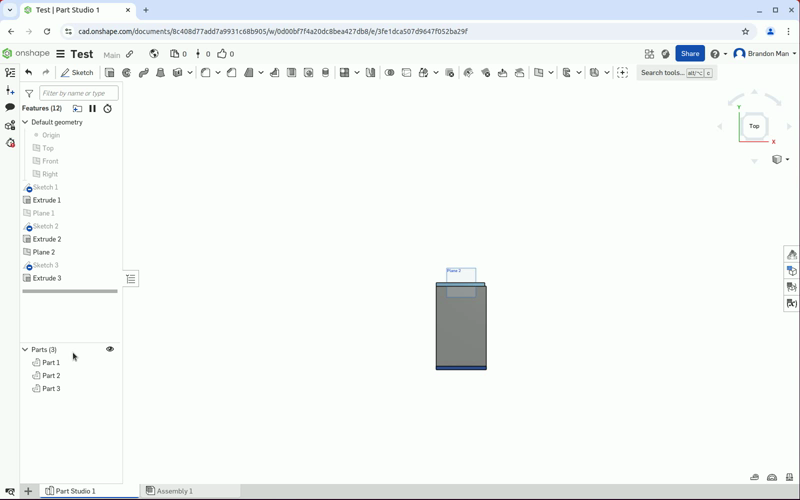
key(shift+p)
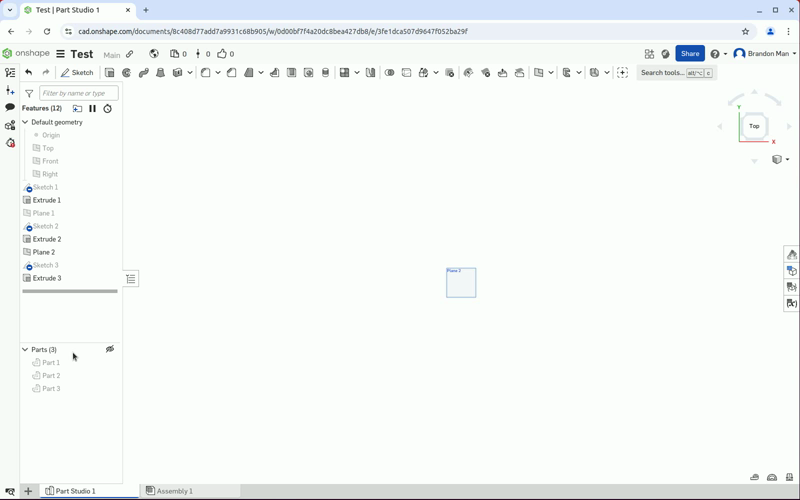
key(space)
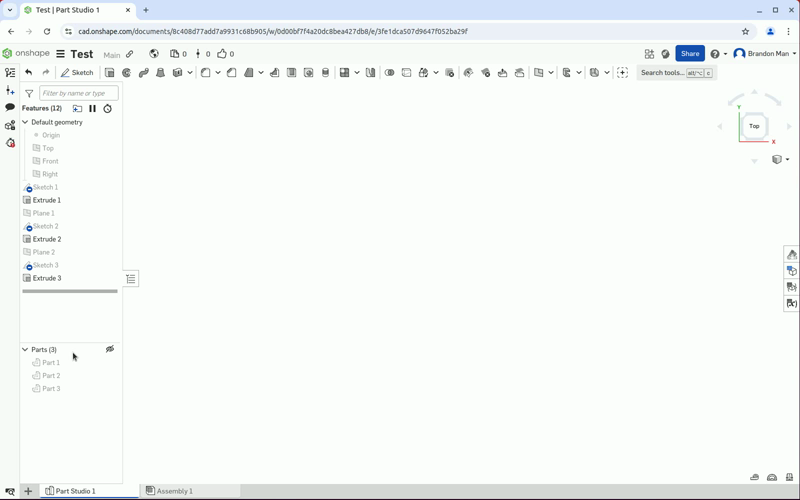
key_down(shift)
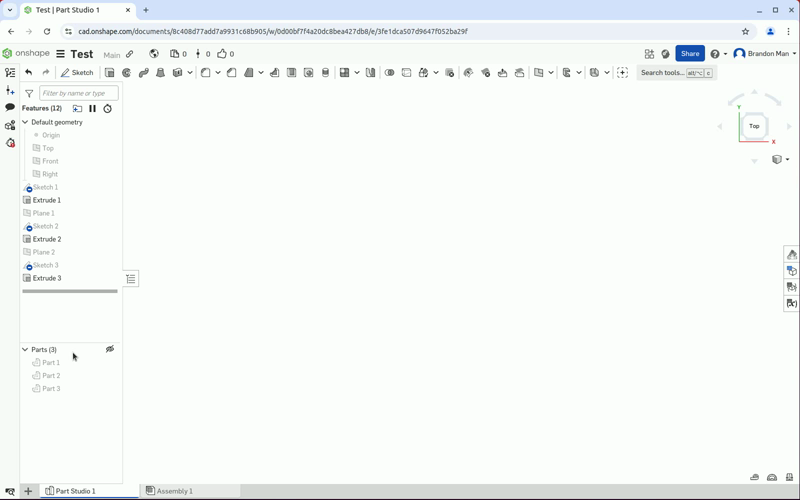
key(up)
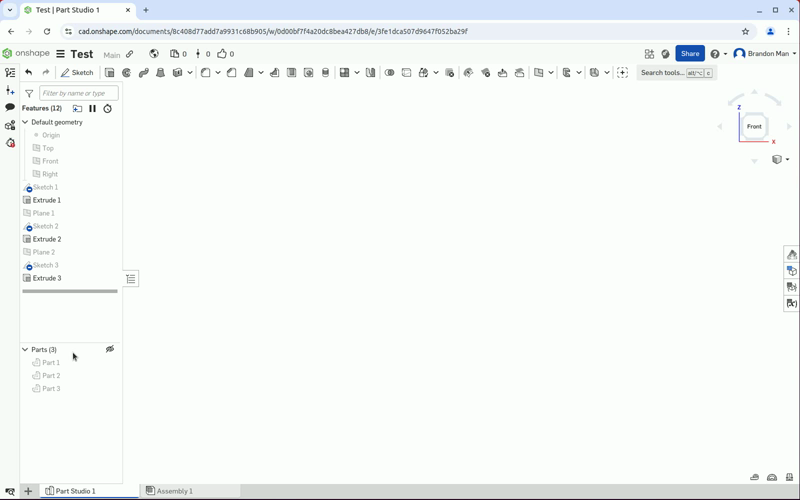
key_up(shift)
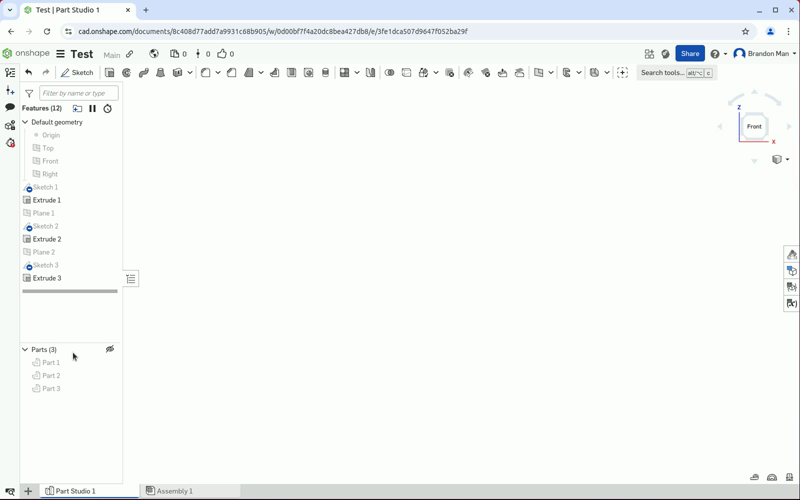
mouse_move(73, 352)
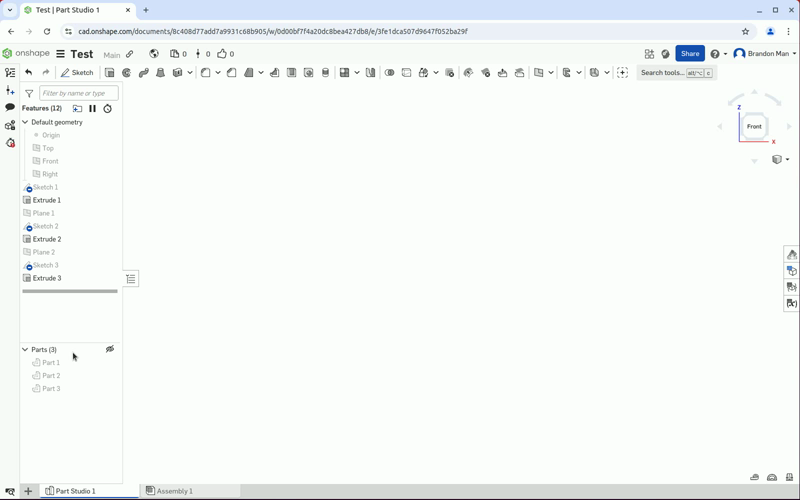
key(shift+y)
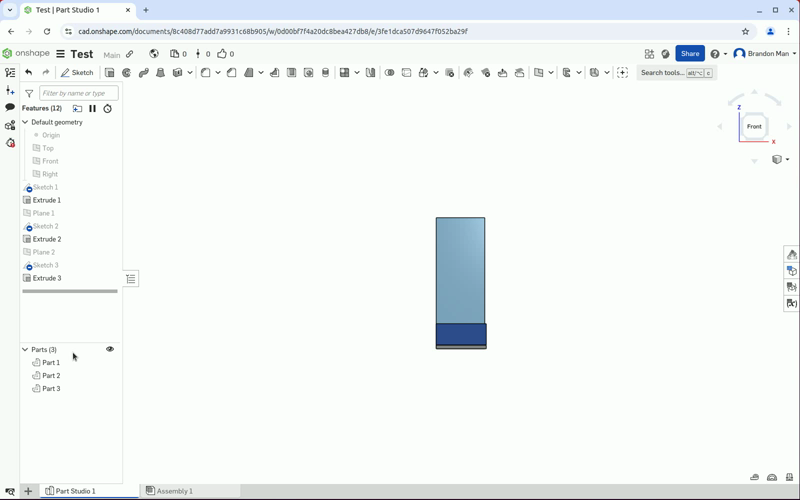
mouse_move(541, 75)
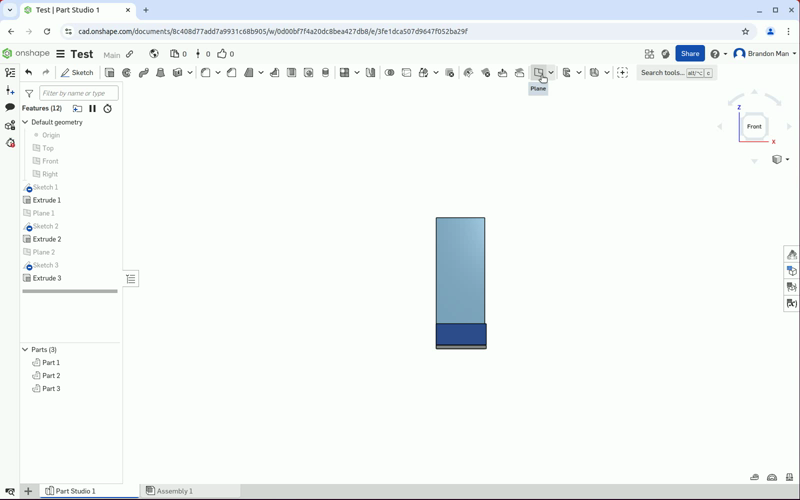
click(541, 75)
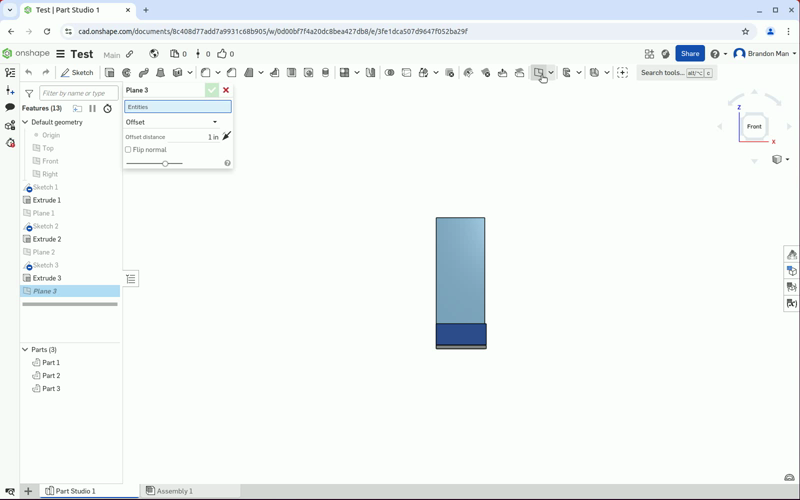
mouse_move(73, 163)
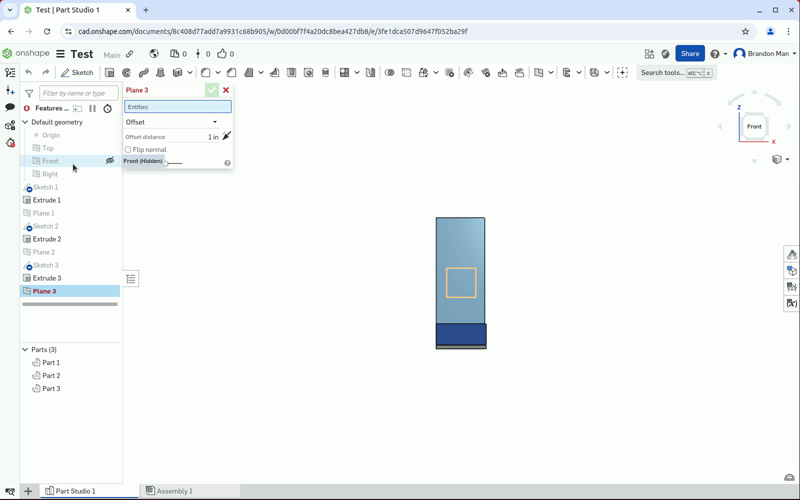
click(73, 163)
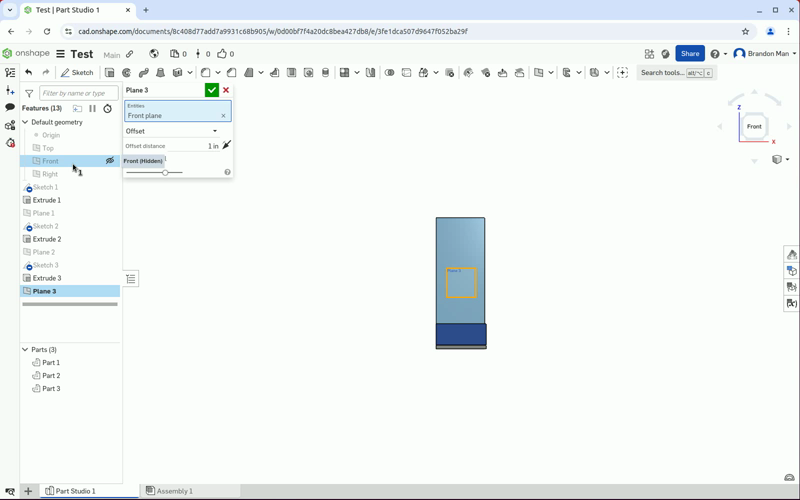
key(tab, 2)
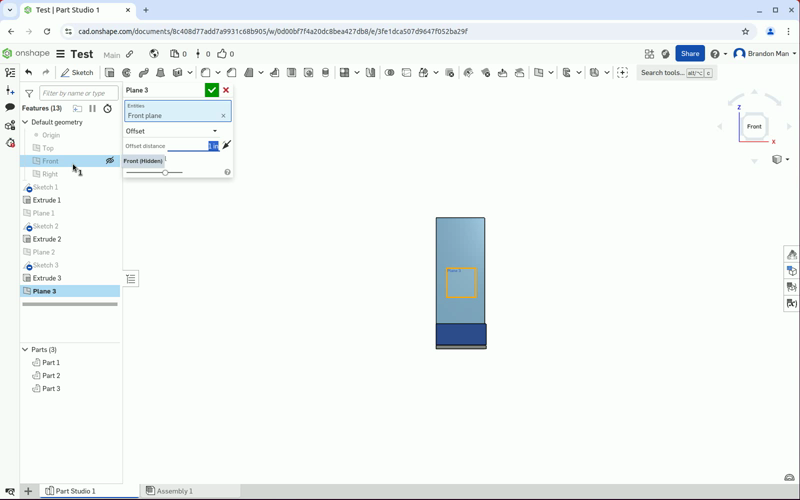
text(17.809)
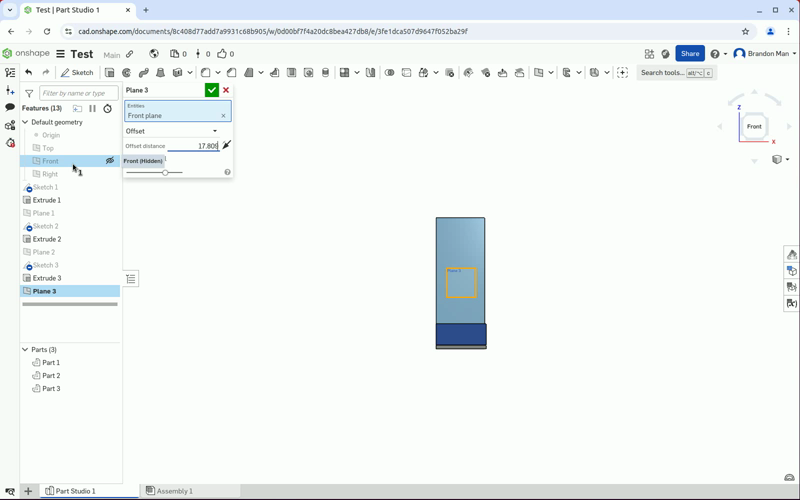
key(enter, 2)
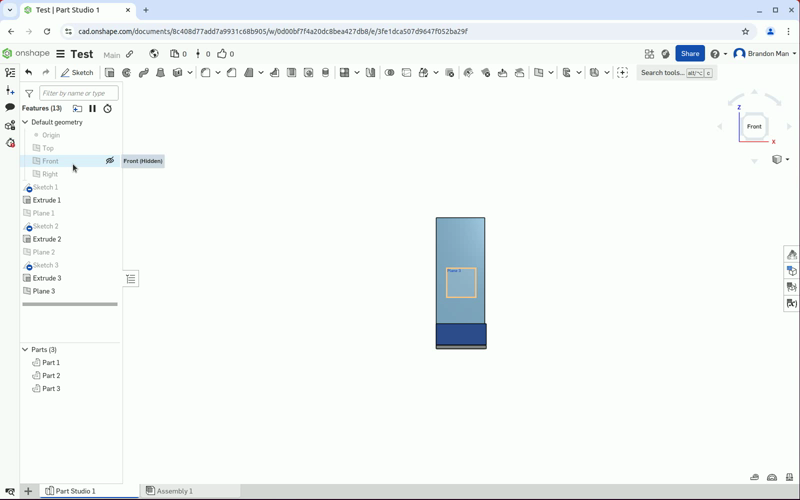
key(shift+s)
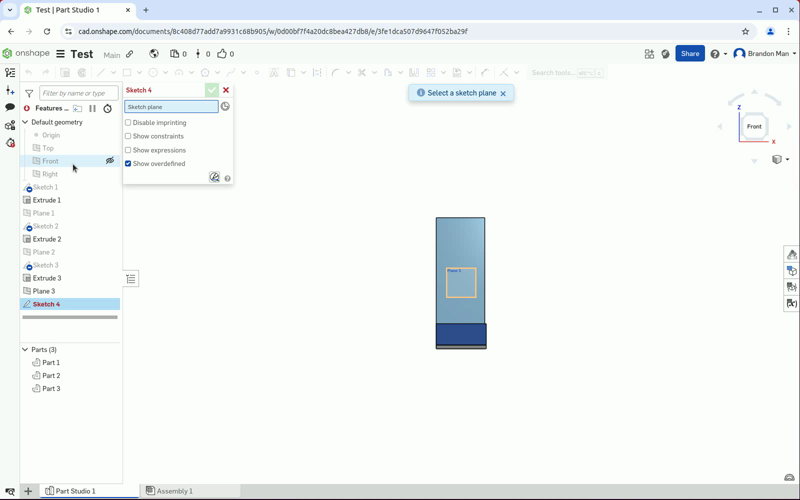
mouse_move(73, 293)
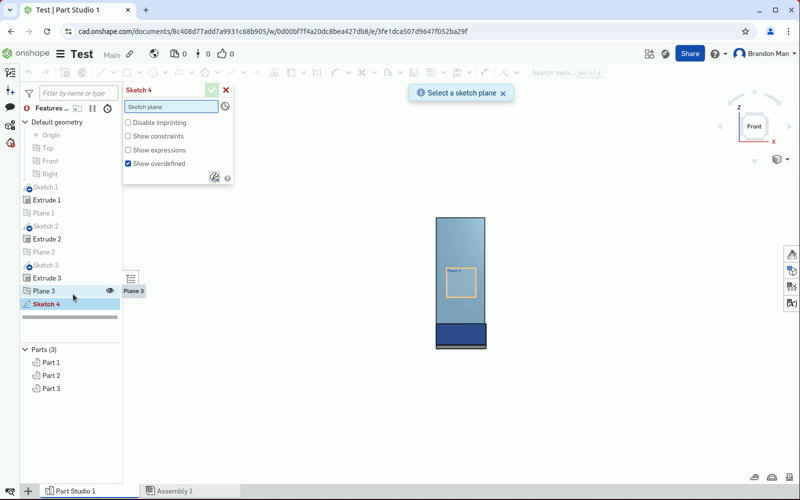
click(73, 293)
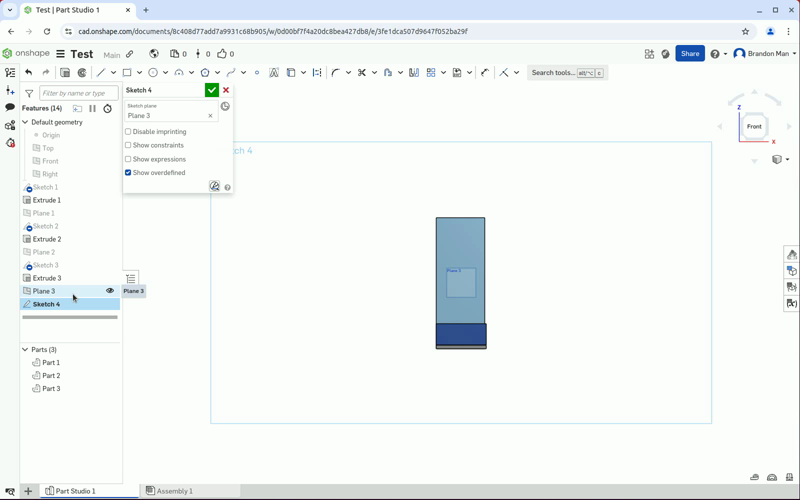
mouse_move(73, 352)
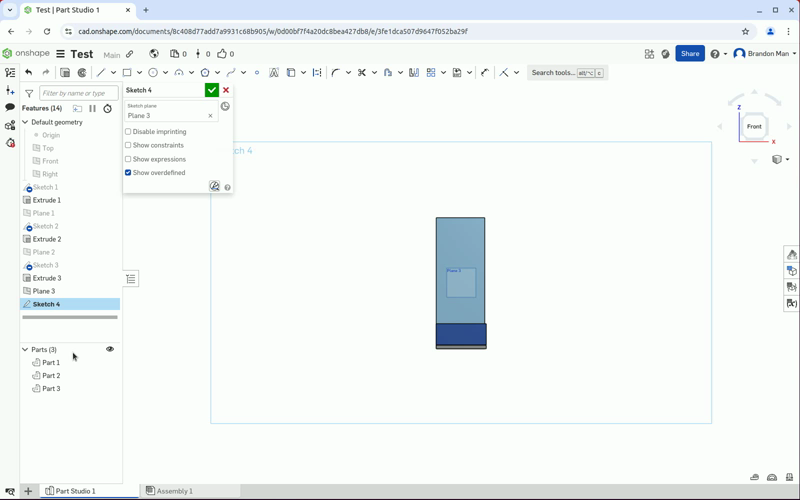
key(y)
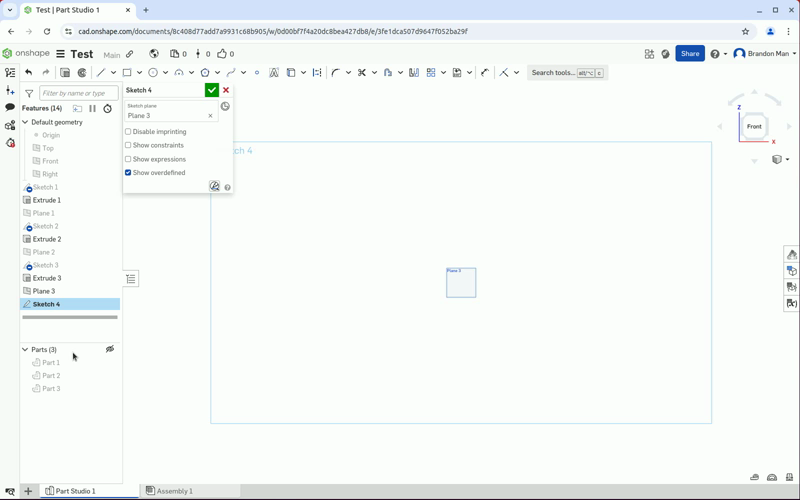
key(l)
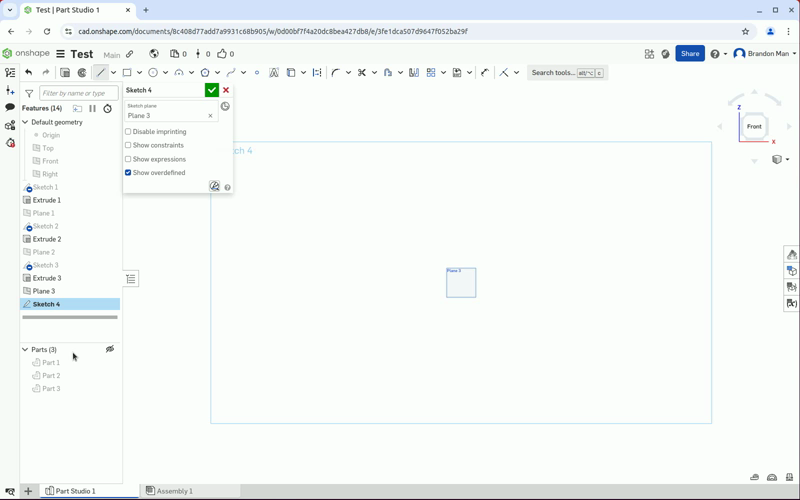
key_down(shift)
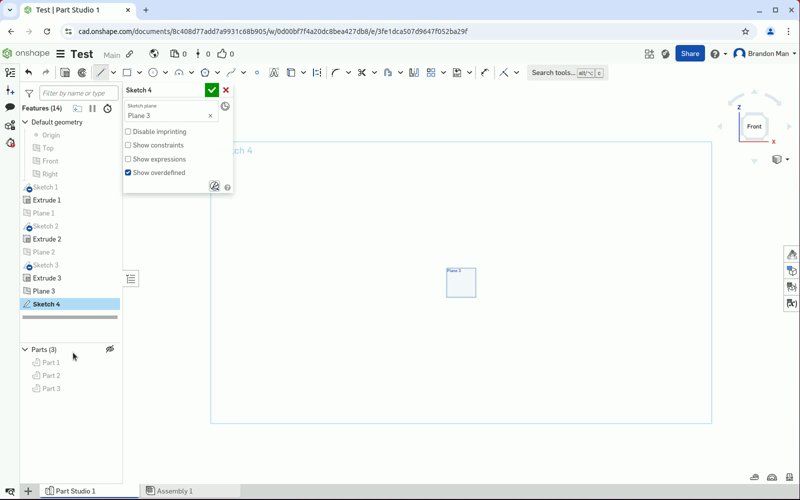
mouse_move(436, 327)
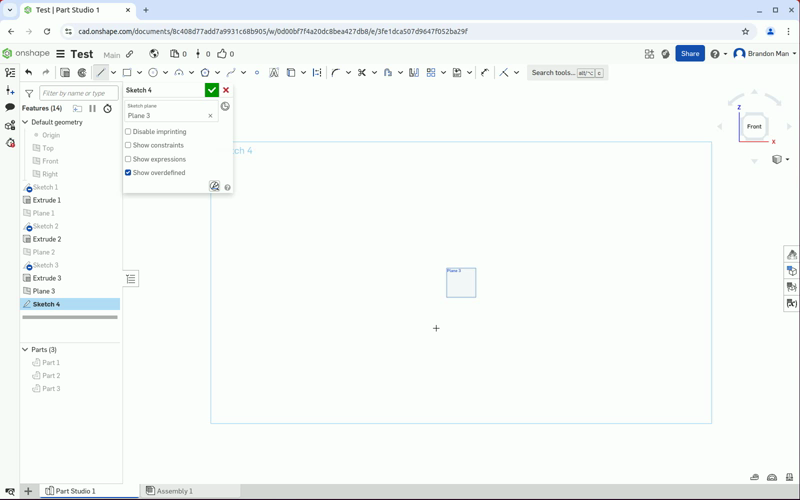
click(436, 327)
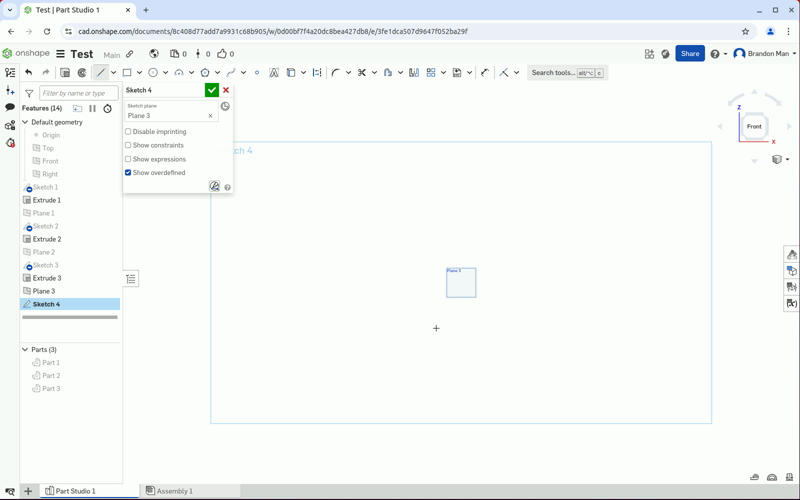
key_up(shift)
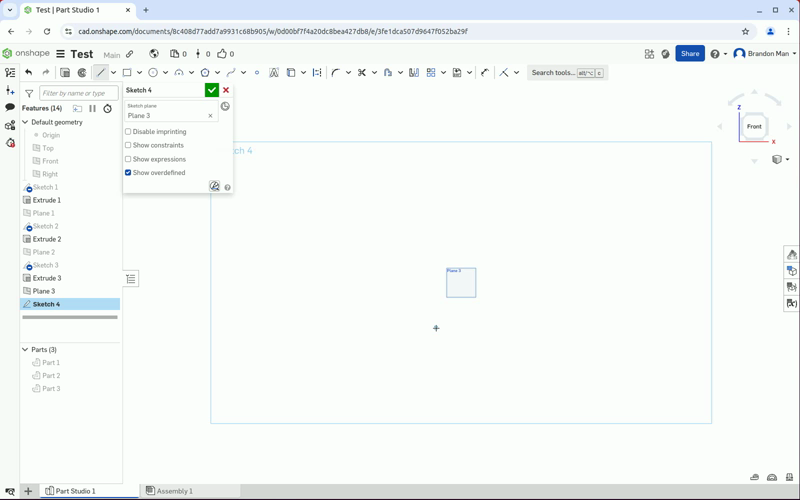
key_down(shift)
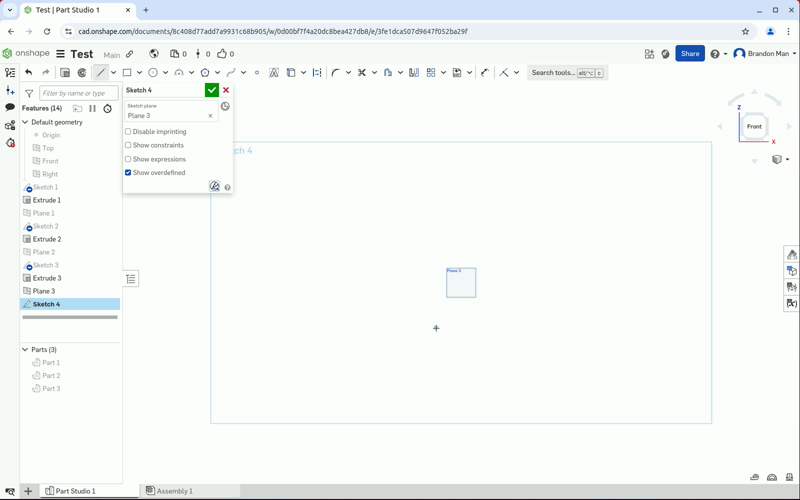
mouse_move(466, 327)
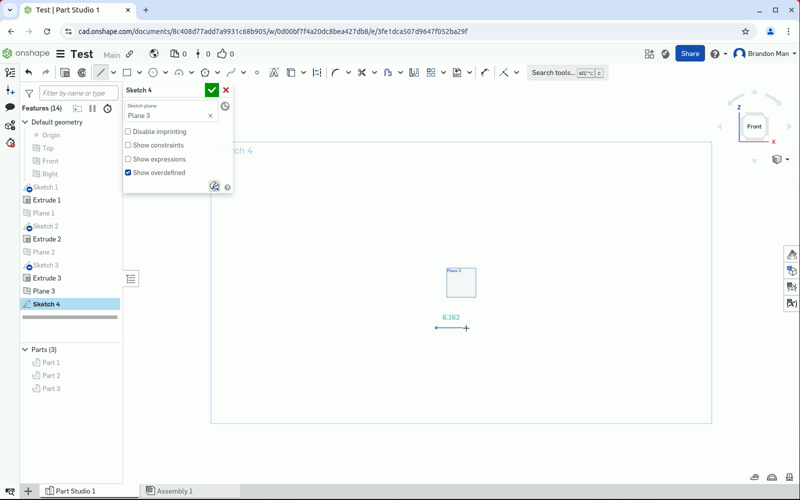
mouse_move(486, 327)
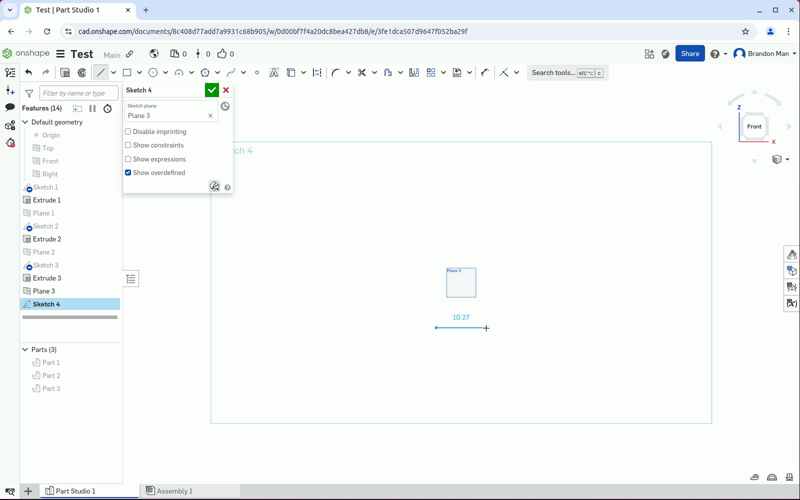
click(486, 327)
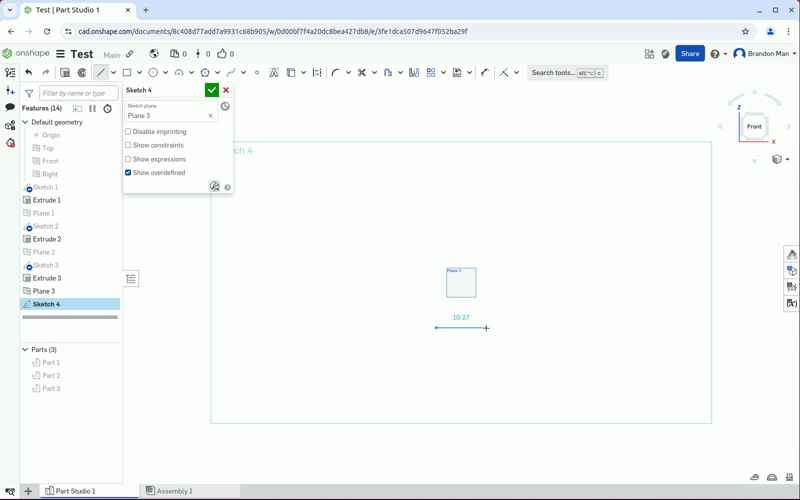
key_up(shift)
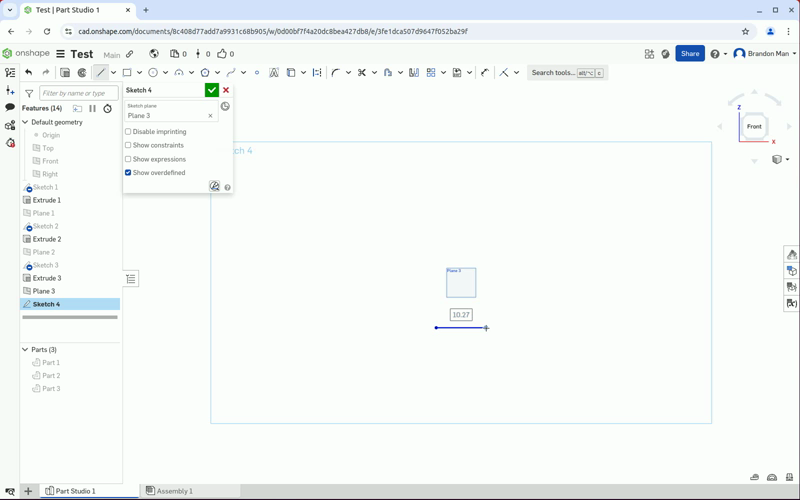
key_down(shift)
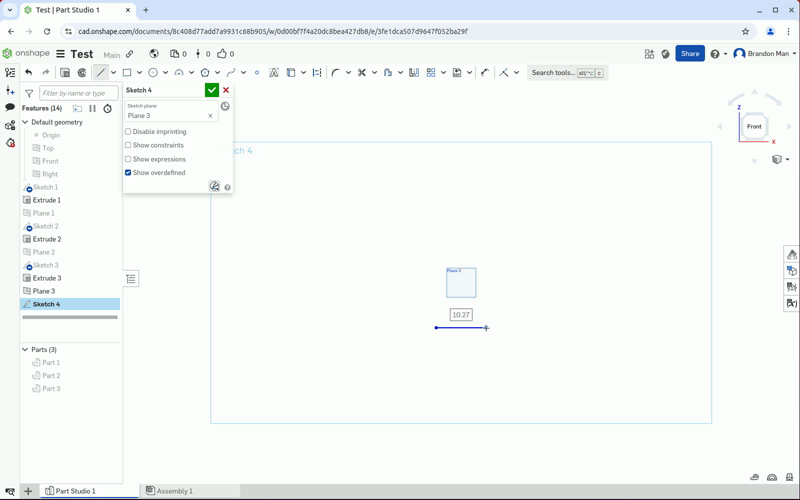
mouse_move(516, 327)
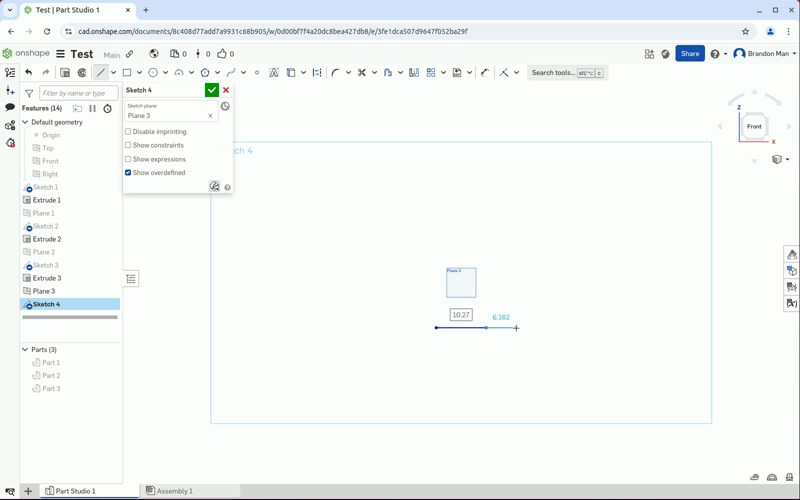
mouse_move(486, 323)
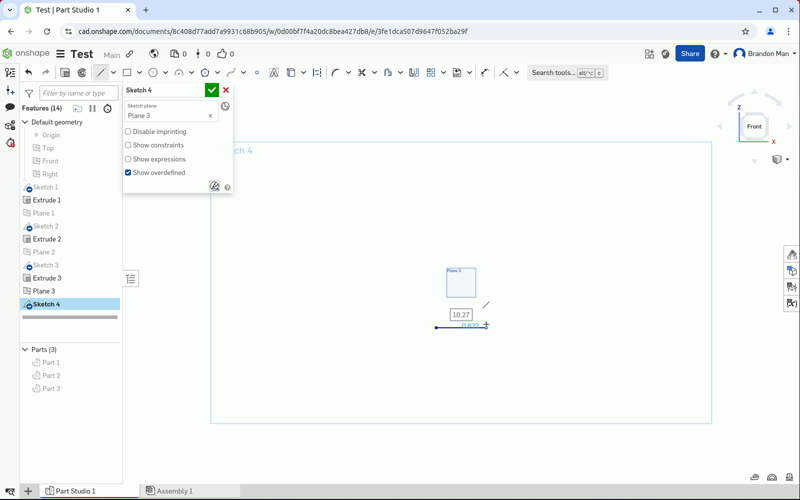
scroll(6)
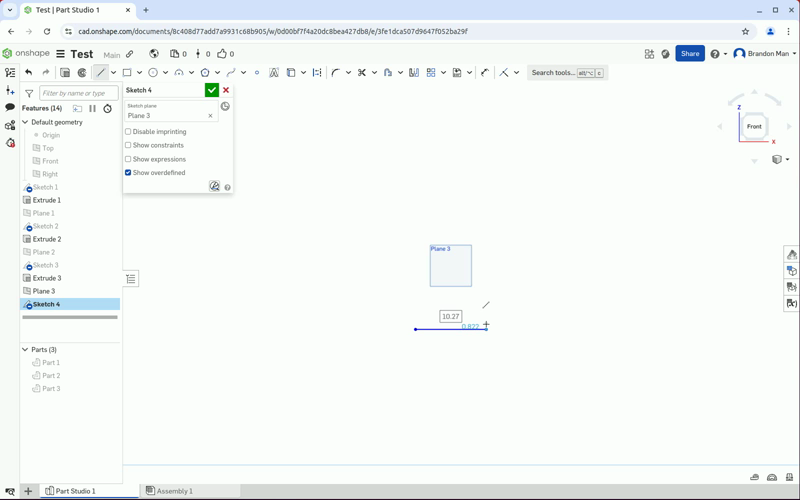
scroll(6)
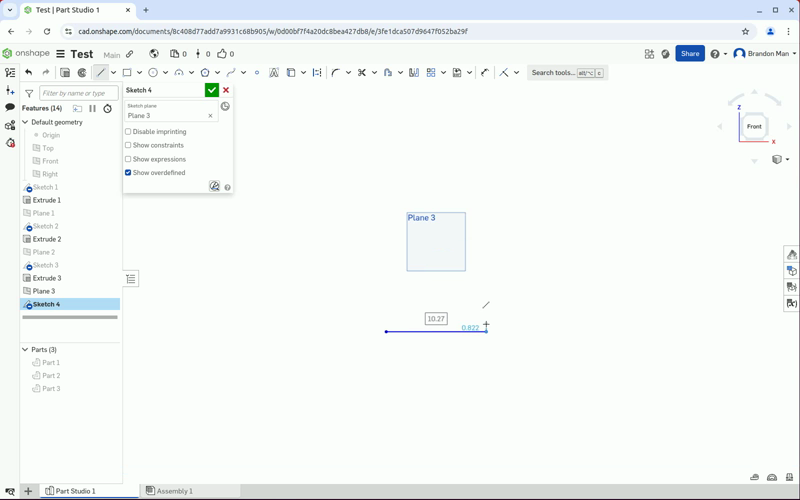
scroll(6)
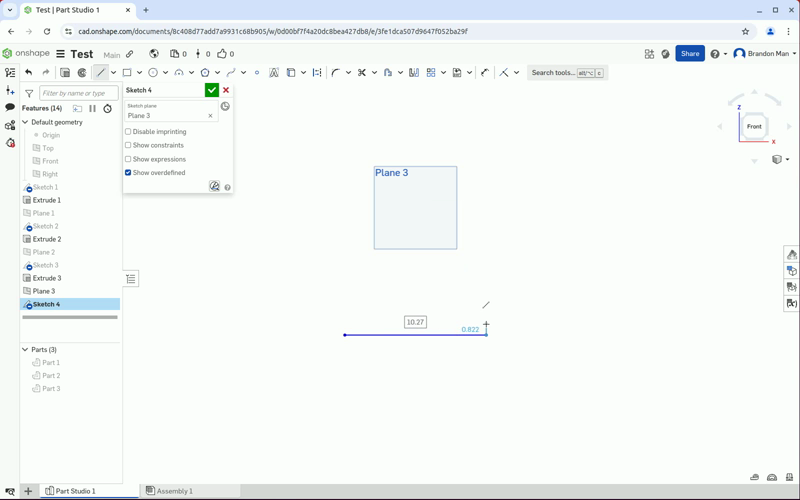
scroll(6)
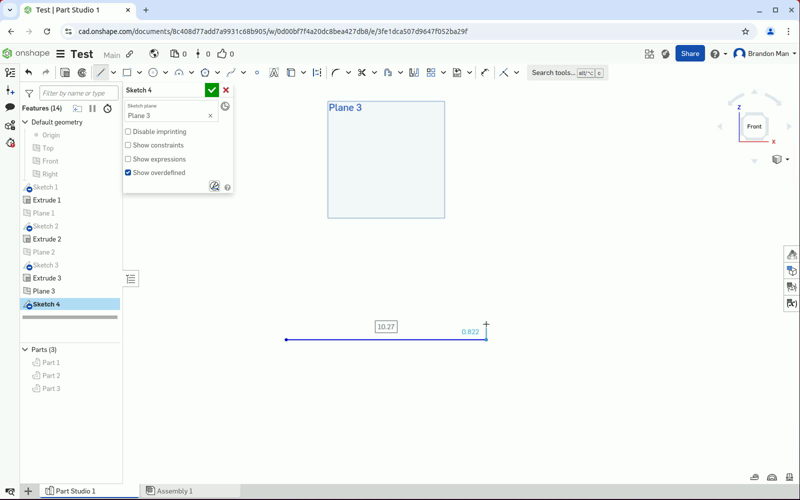
scroll(6)
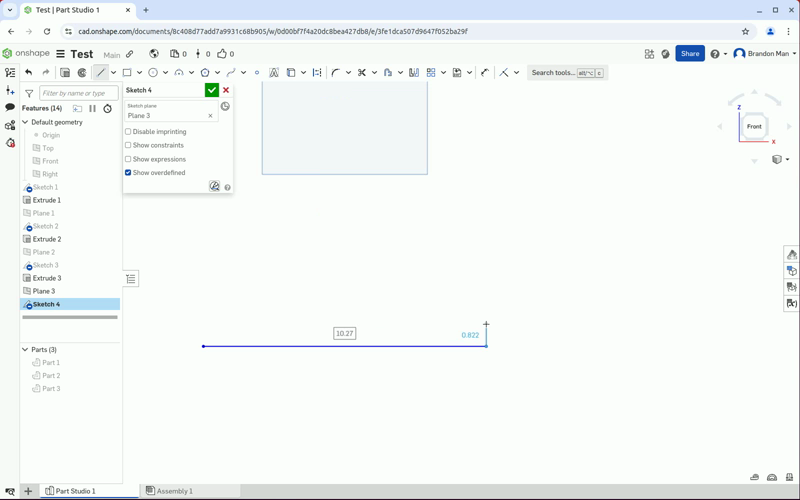
scroll(6)
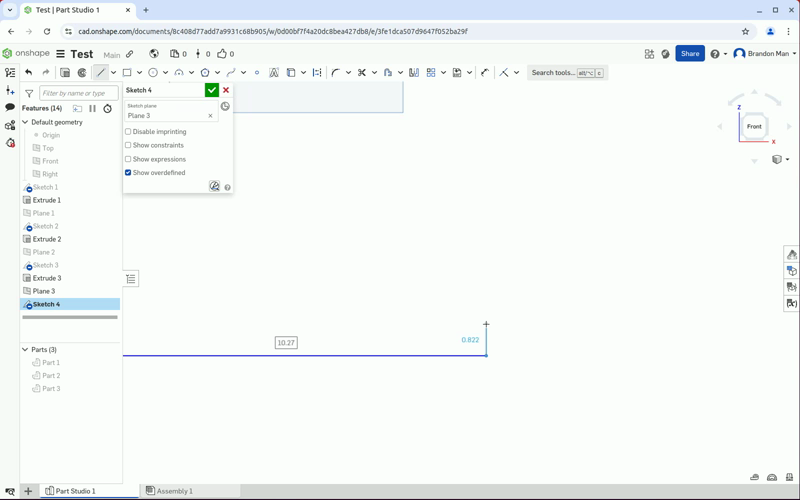
scroll(6)
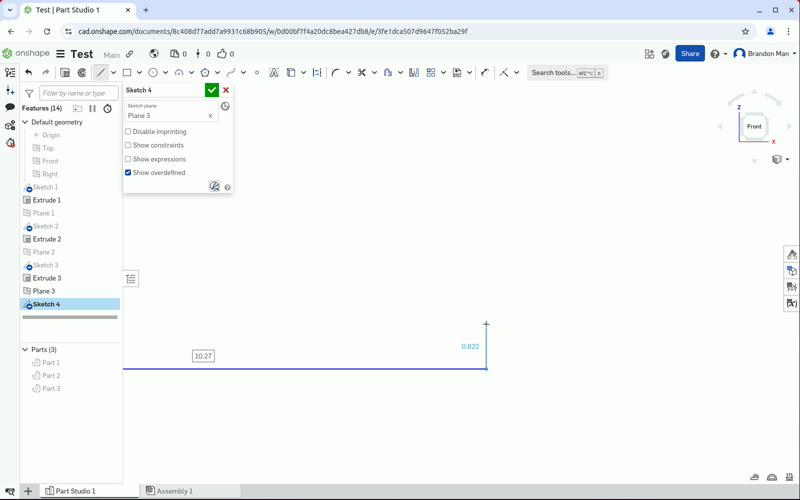
click(486, 323)
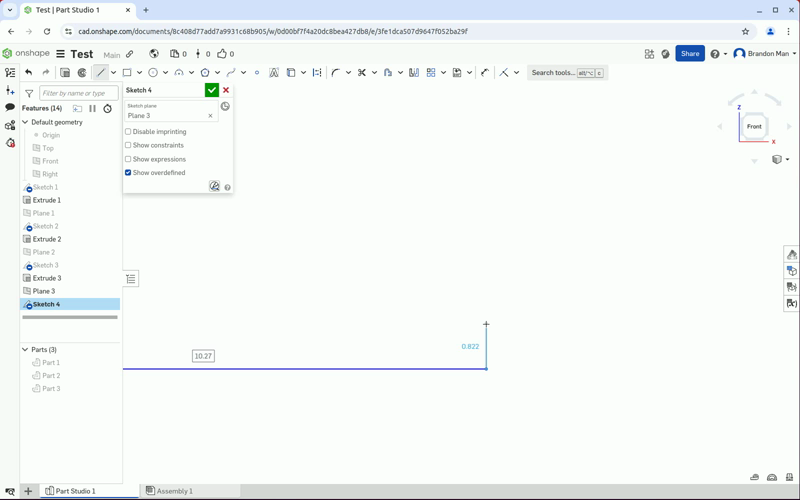
scroll(-6)
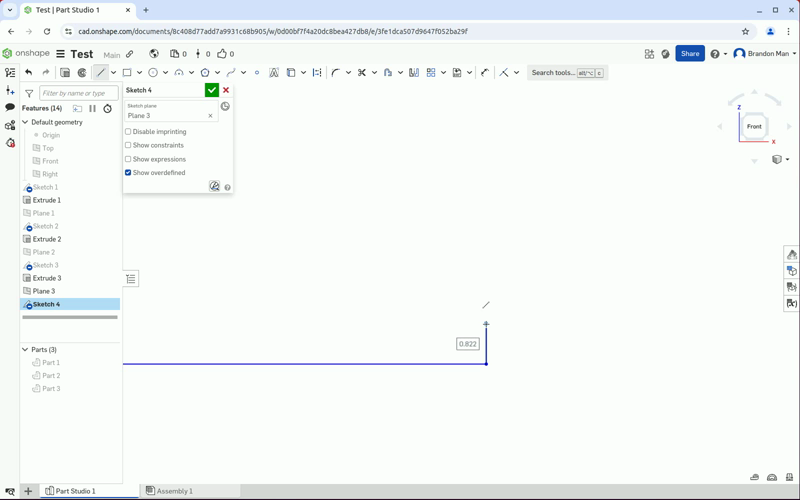
scroll(-6)
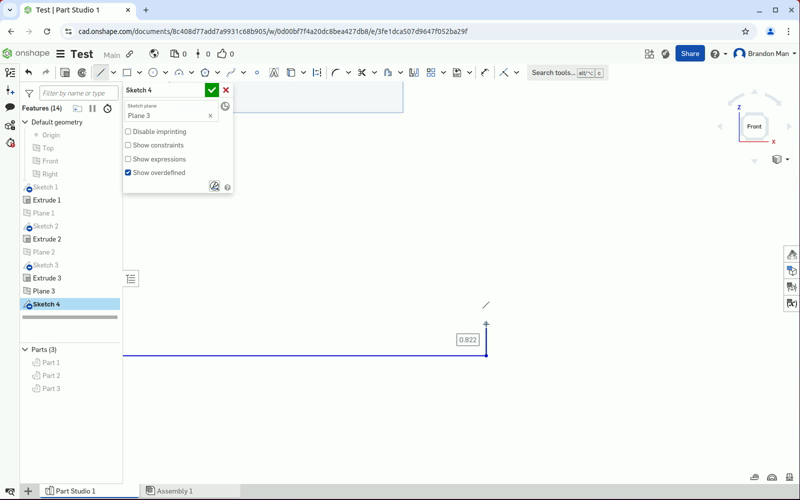
scroll(-6)
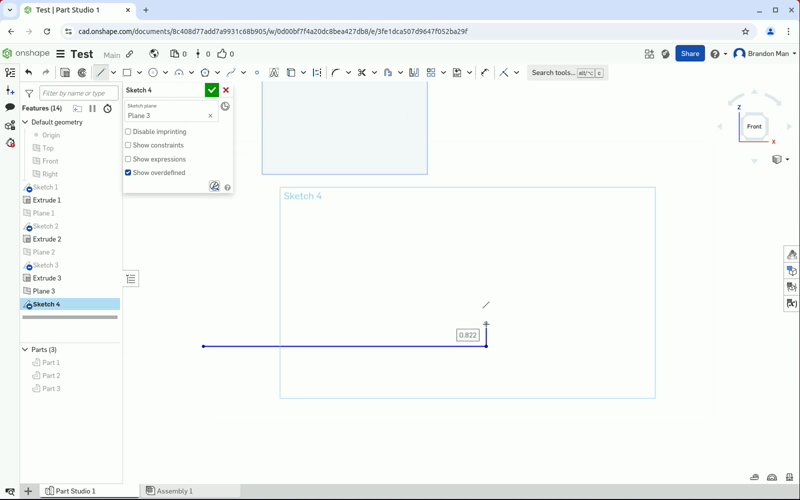
scroll(-6)
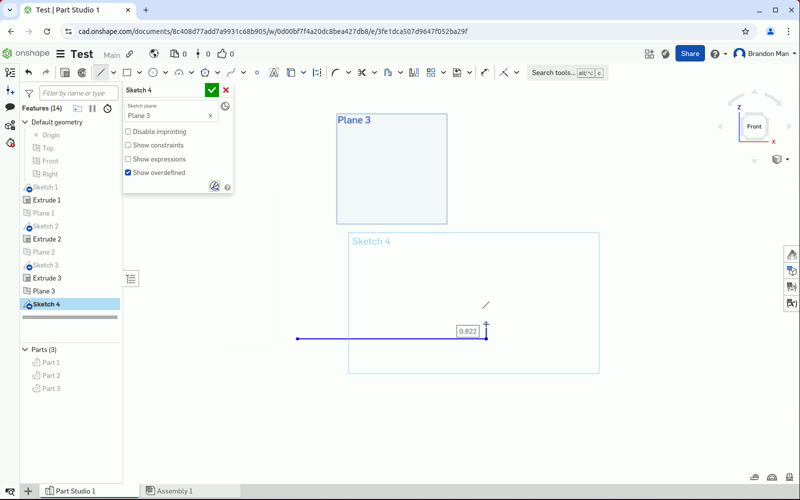
scroll(-6)
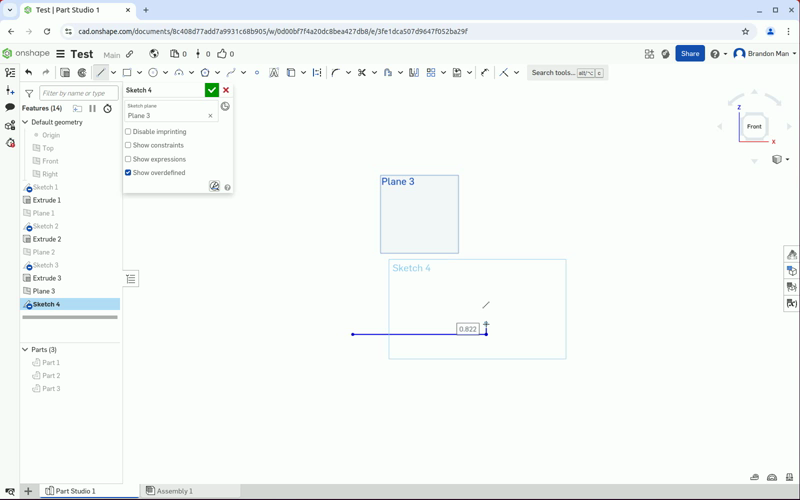
scroll(-6)
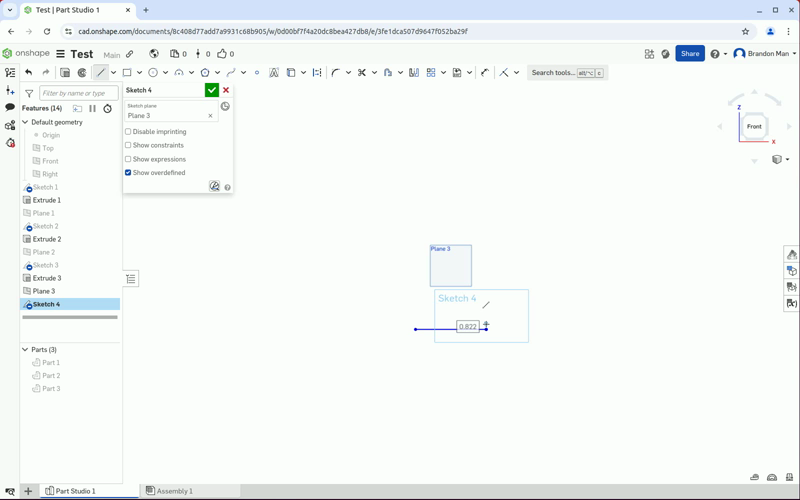
scroll(-6)
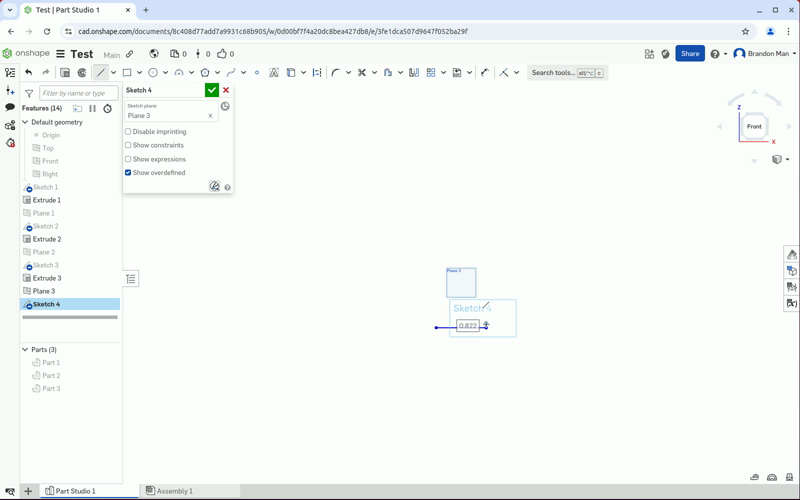
key_up(shift)
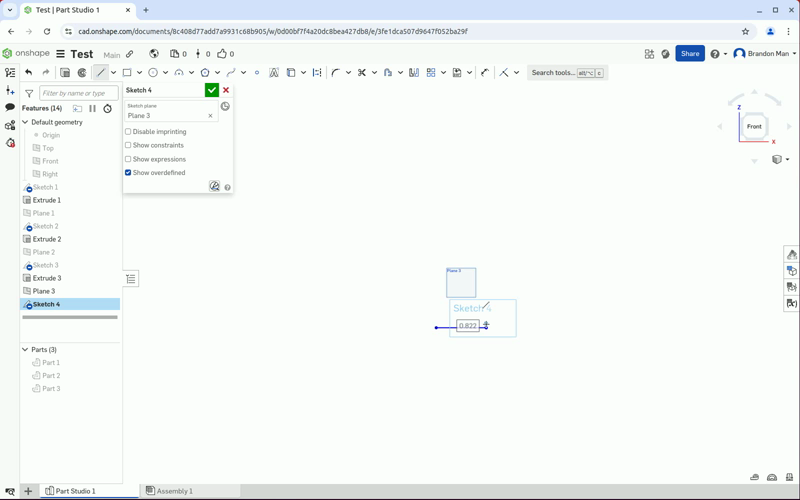
key_down(shift)
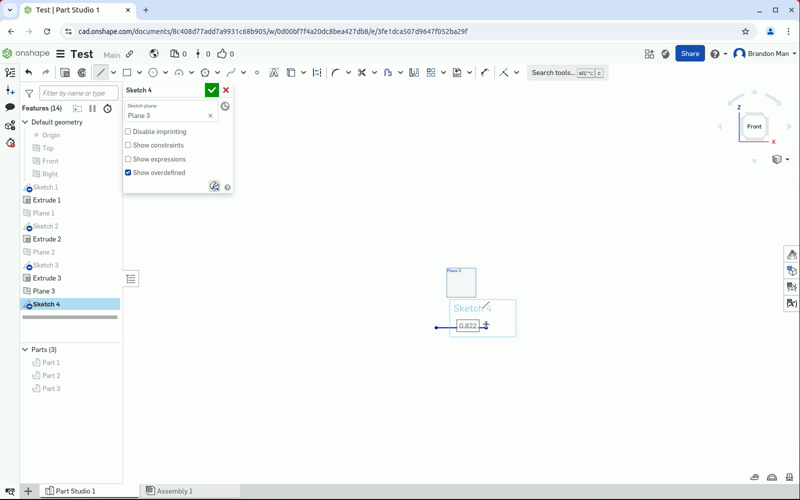
mouse_move(516, 323)
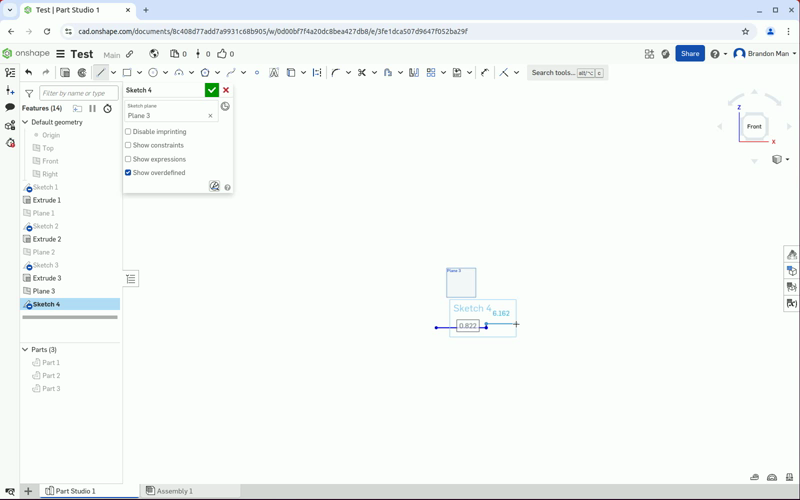
mouse_move(436, 323)
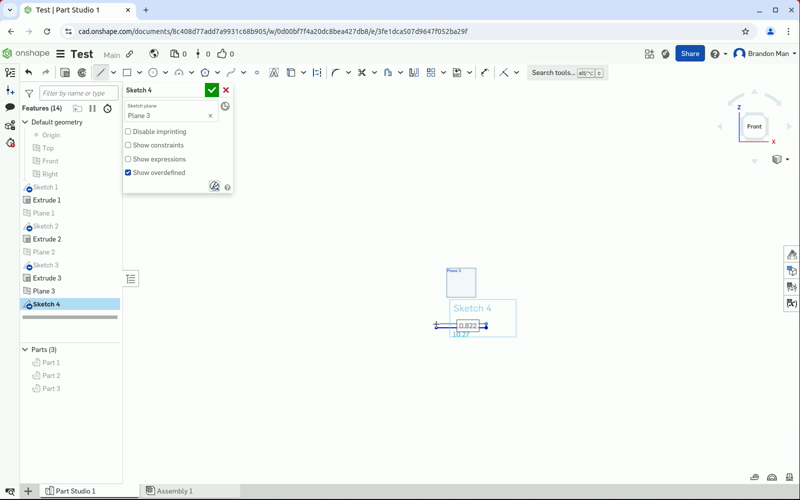
scroll(6)
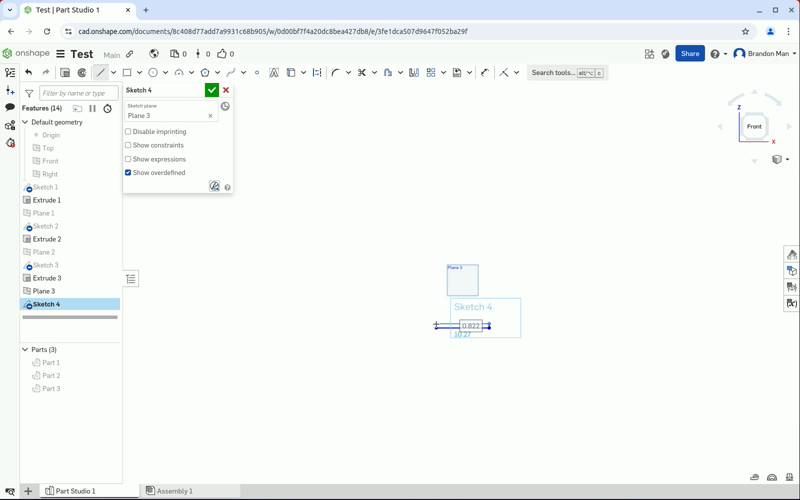
scroll(6)
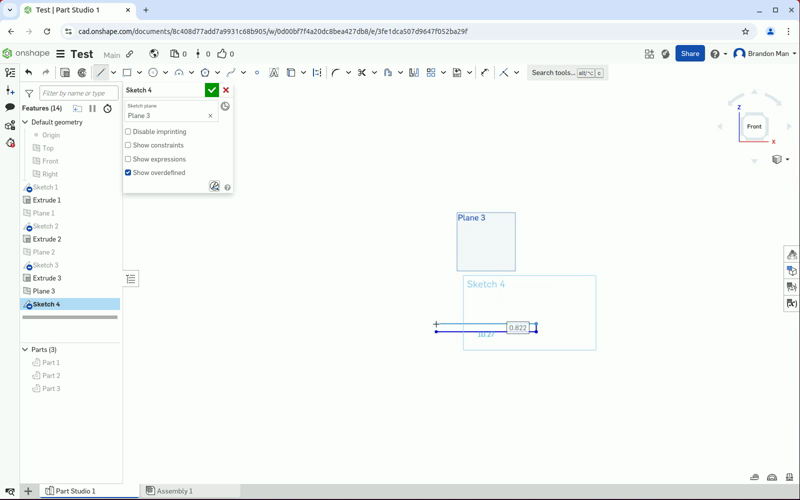
scroll(6)
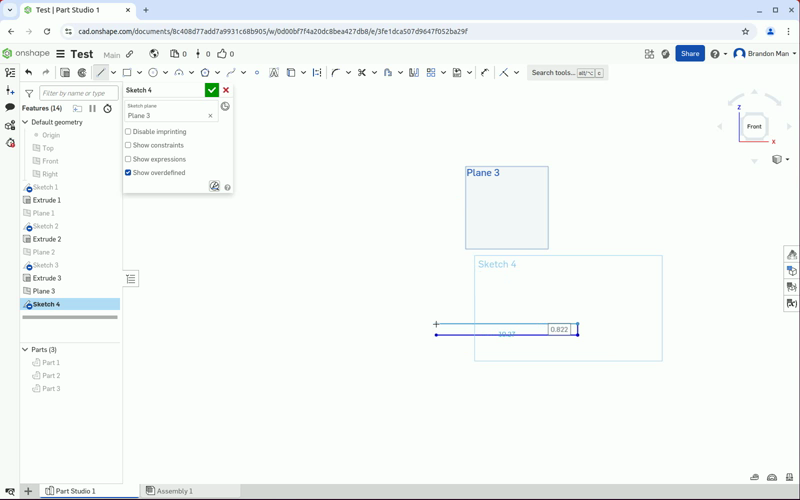
scroll(6)
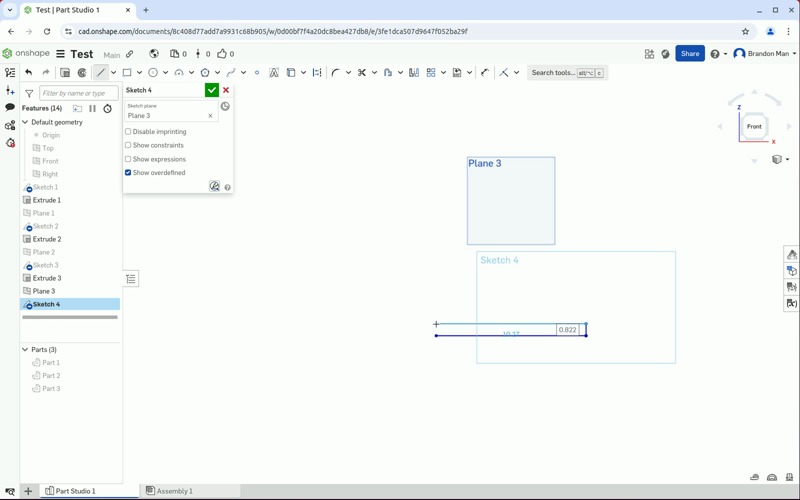
scroll(6)
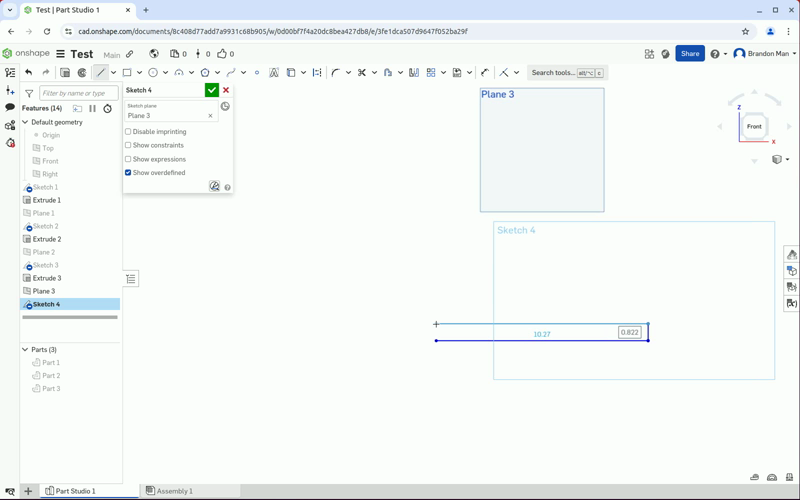
scroll(6)
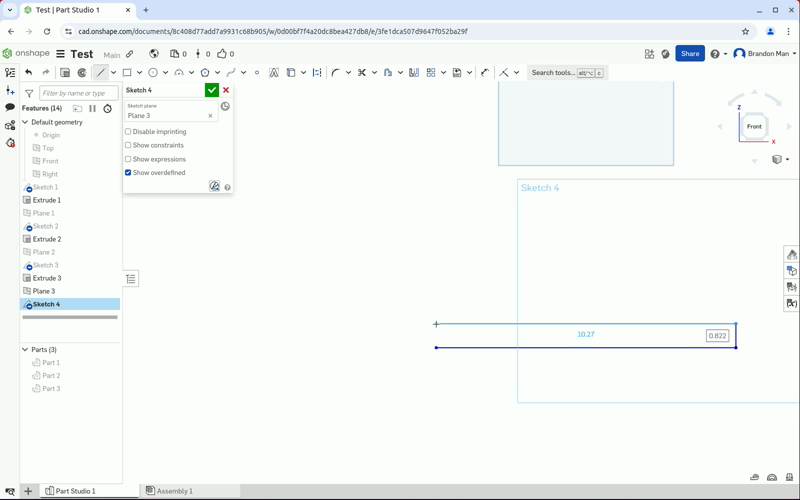
scroll(6)
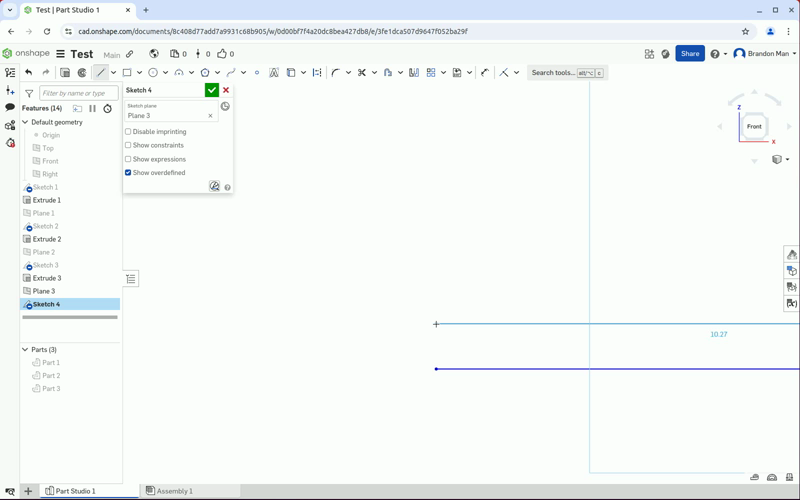
click(436, 323)
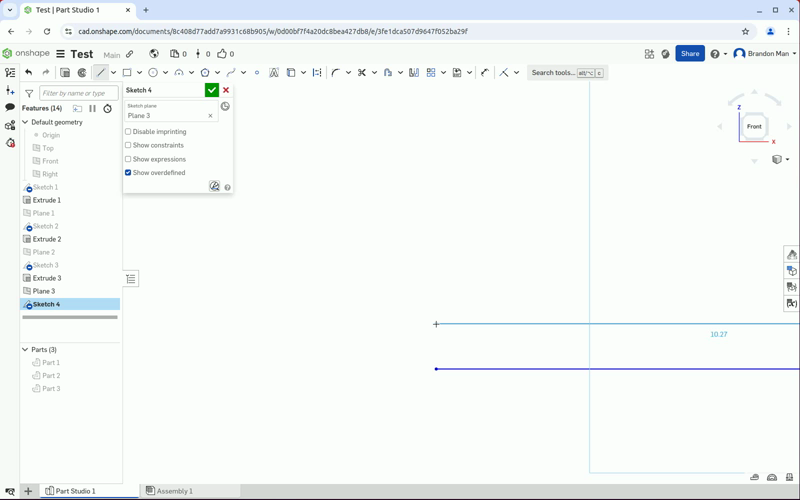
scroll(-6)
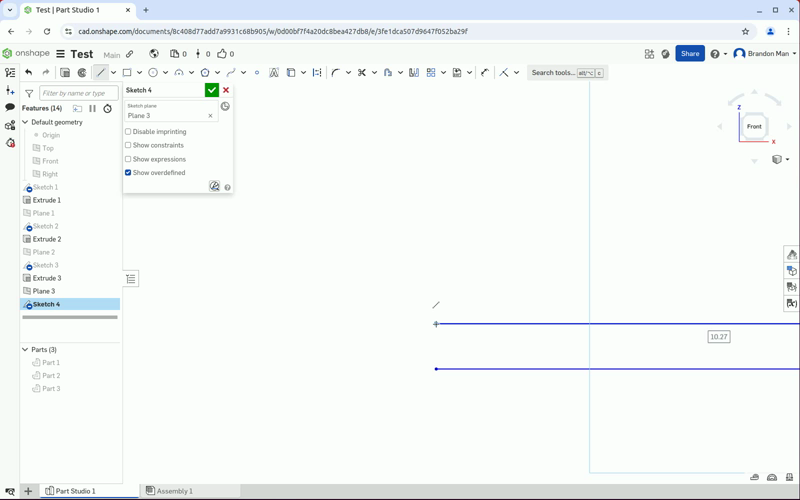
scroll(-6)
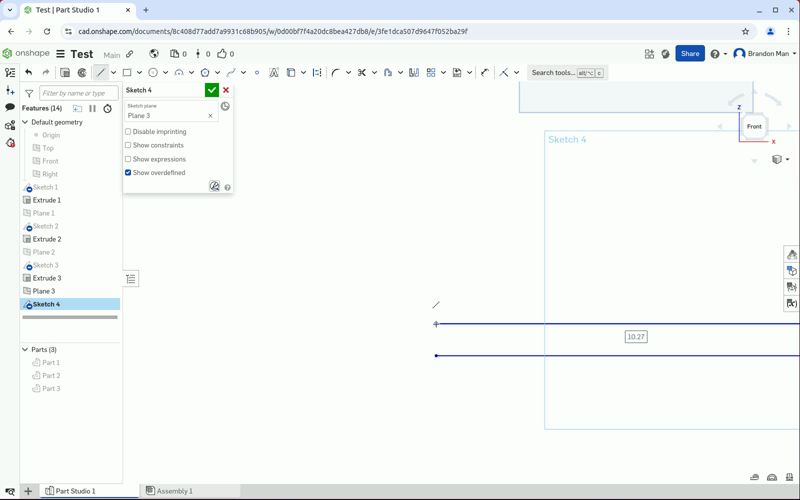
scroll(-6)
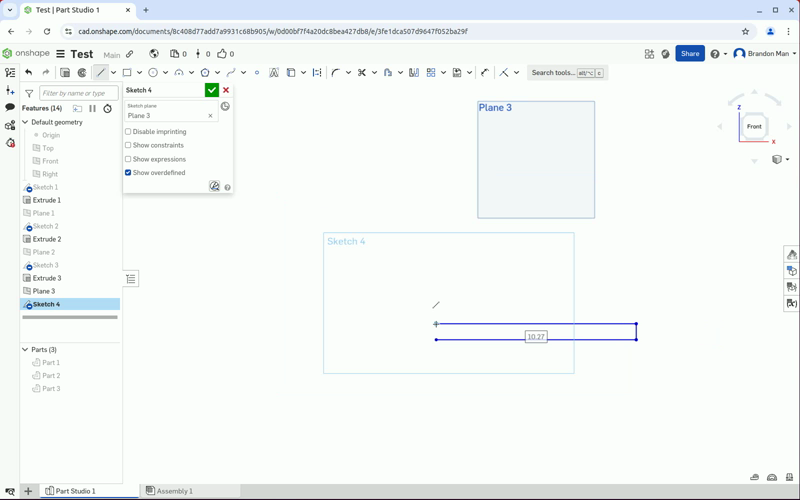
scroll(-6)
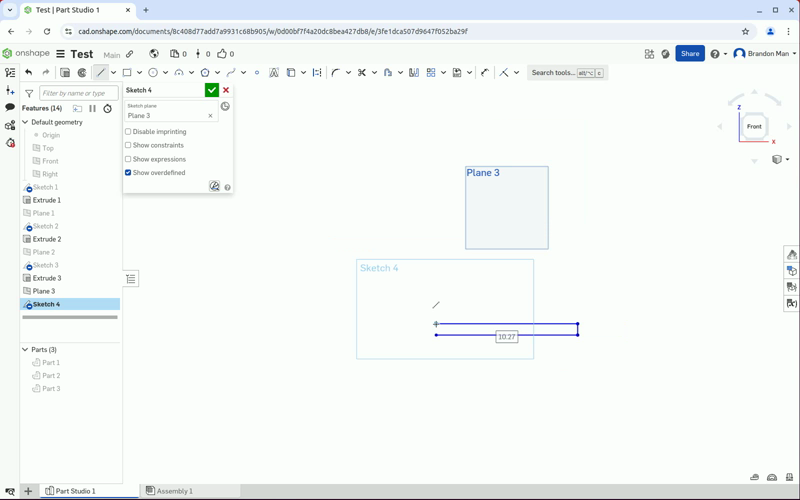
scroll(-6)
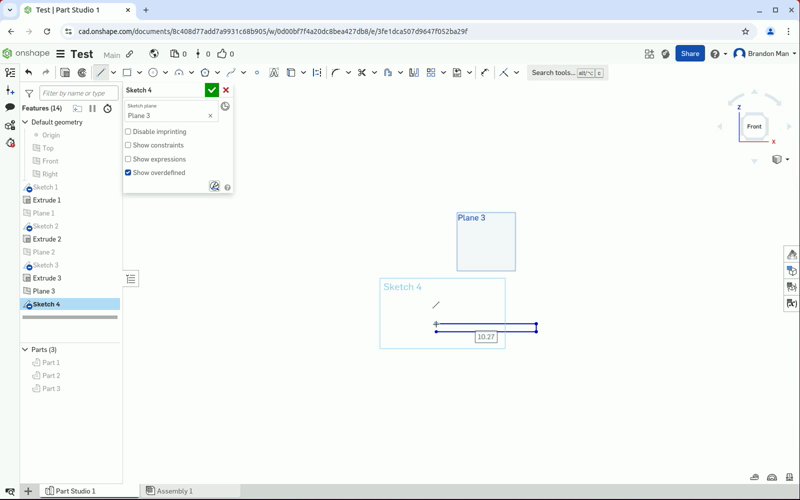
scroll(-6)
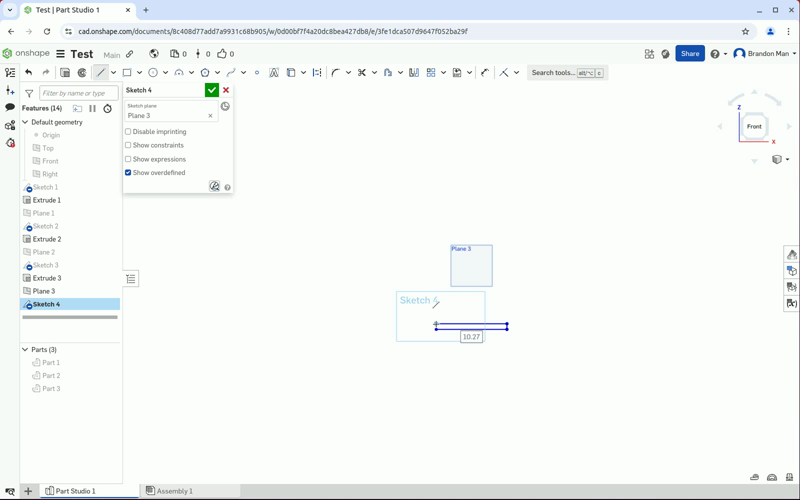
scroll(-6)
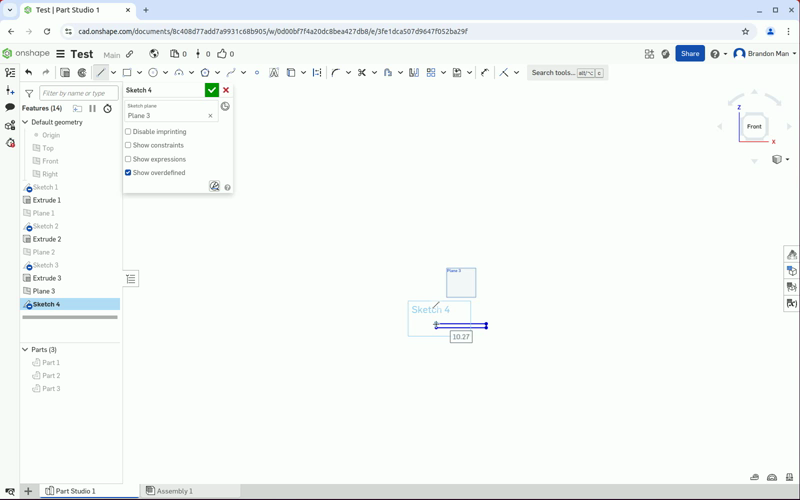
key_up(shift)
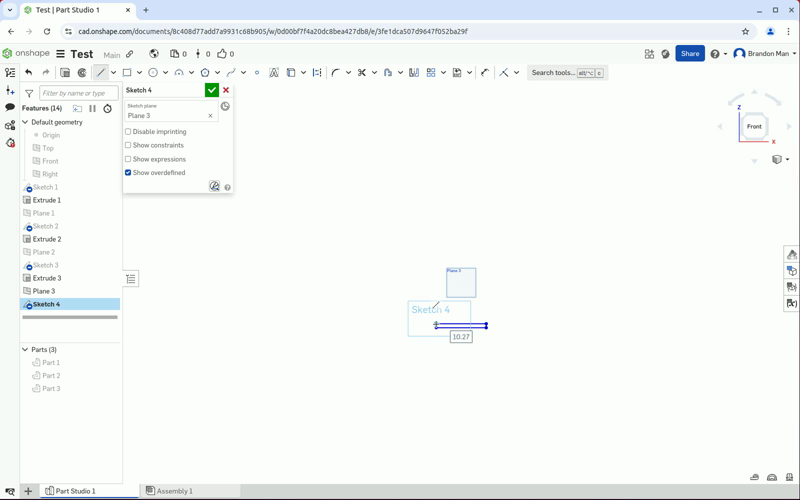
mouse_move(466, 323)
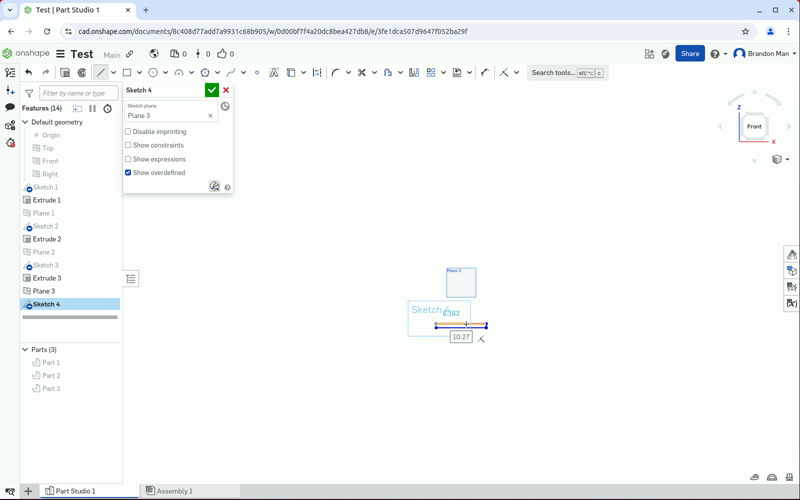
key_down(shift)
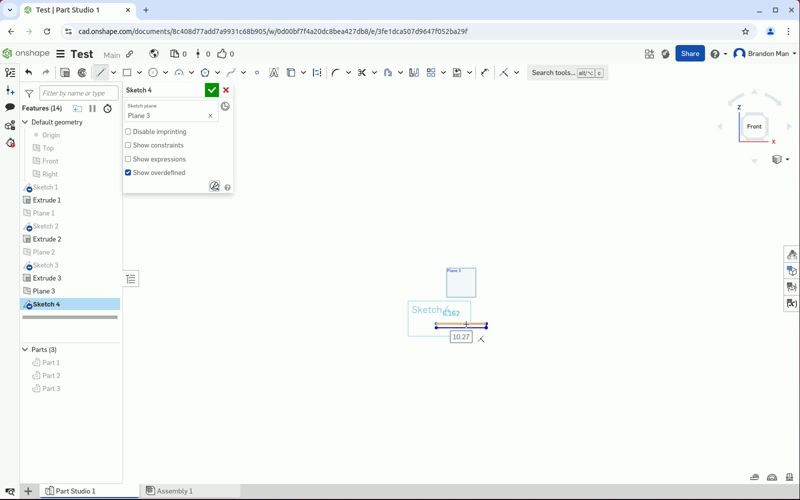
mouse_move(436, 327)
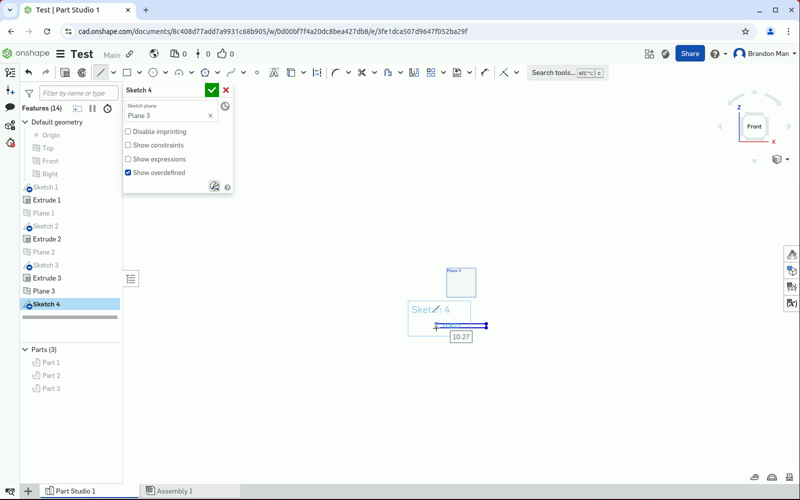
scroll(6)
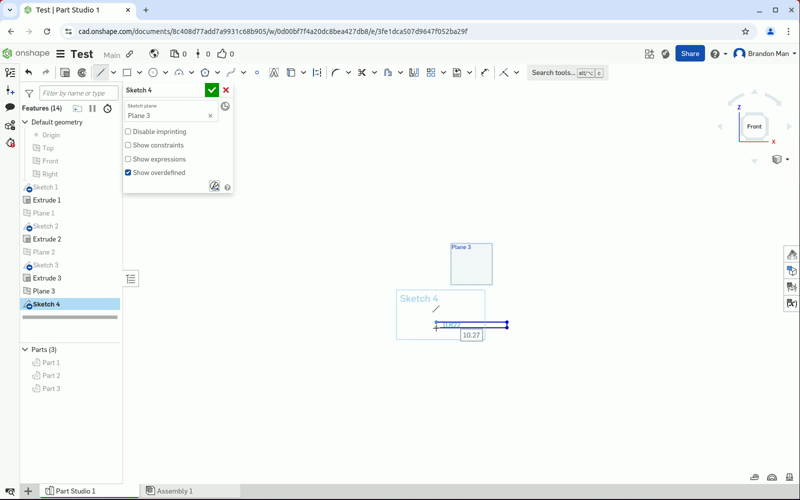
scroll(6)
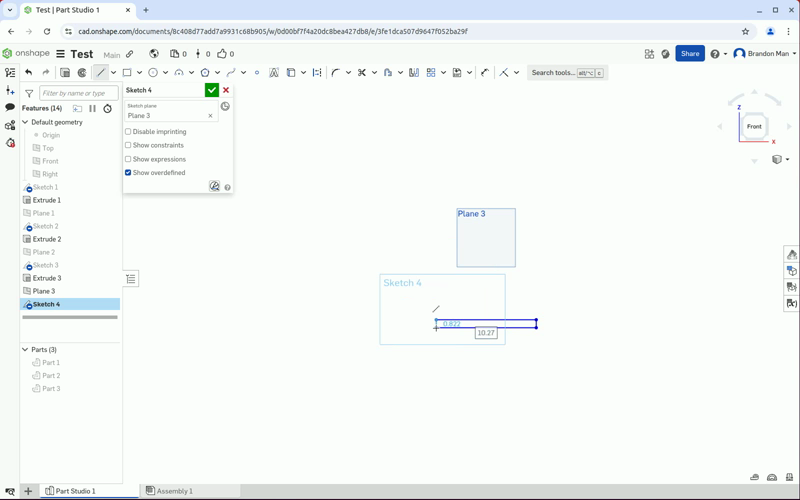
scroll(6)
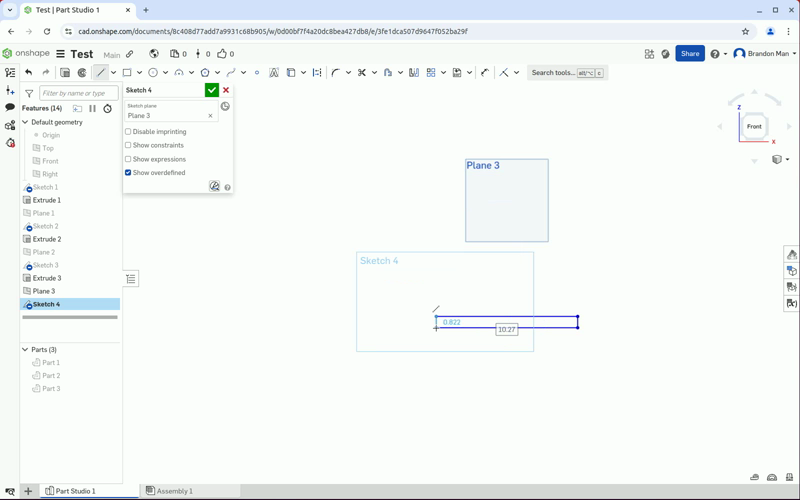
scroll(6)
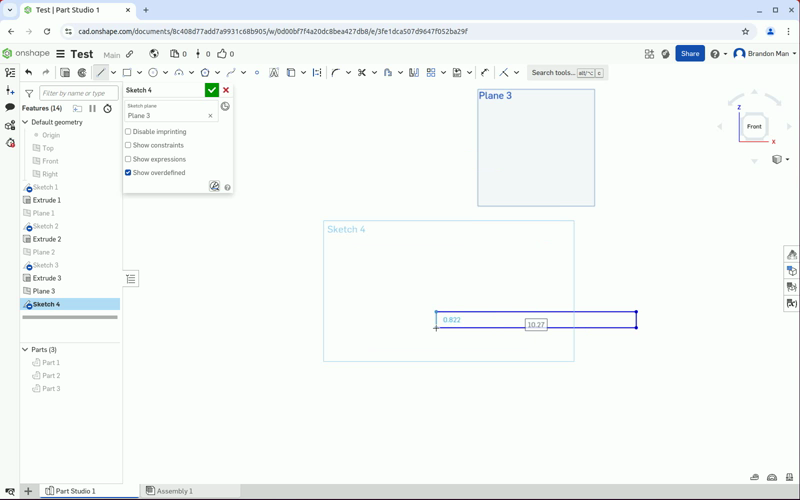
scroll(6)
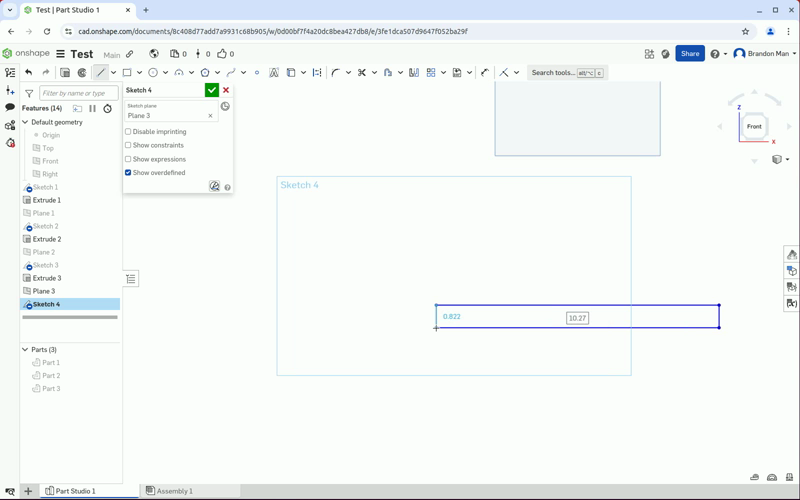
scroll(6)
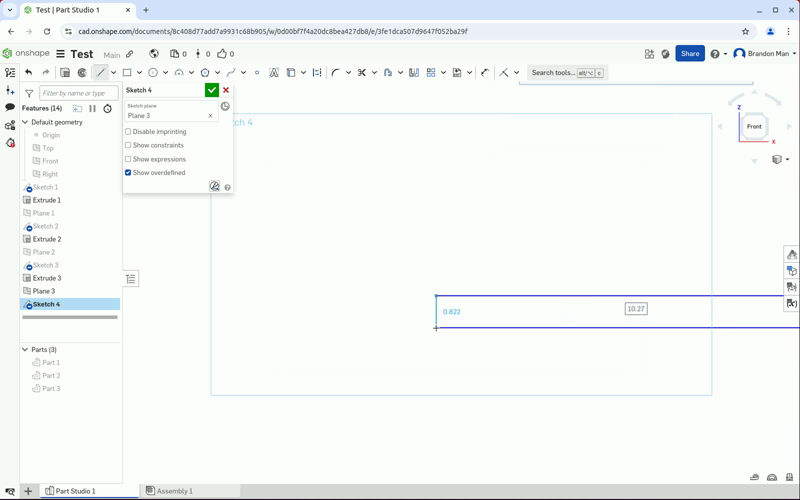
scroll(6)
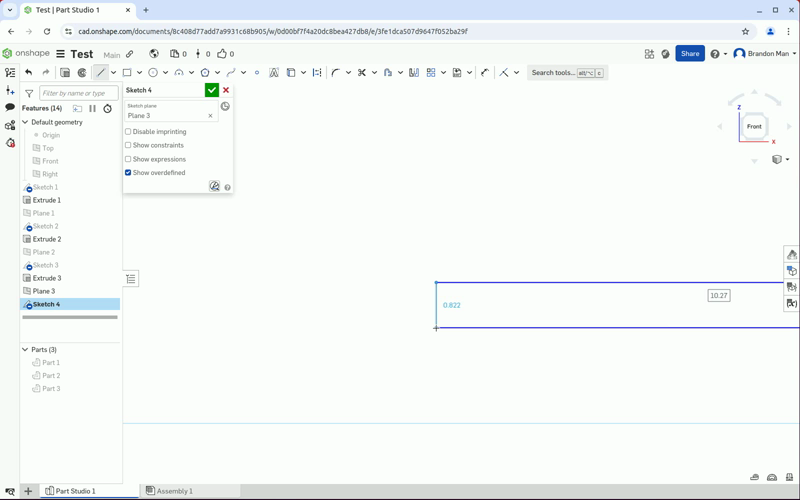
key_up(shift)
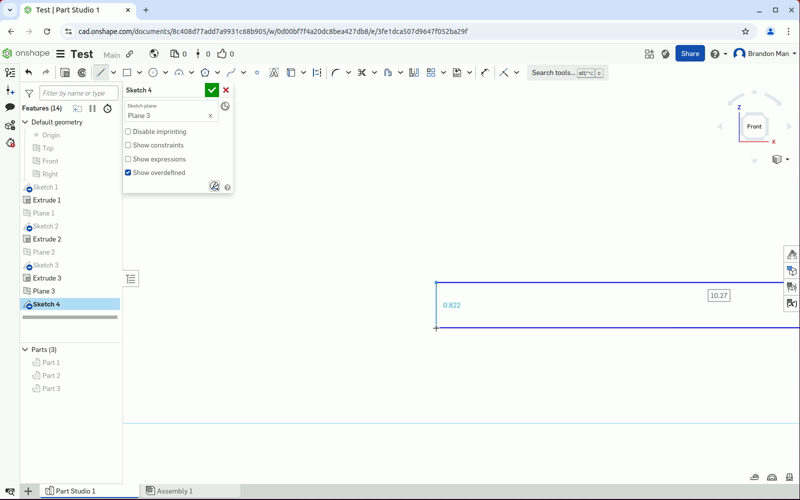
click(436, 327)
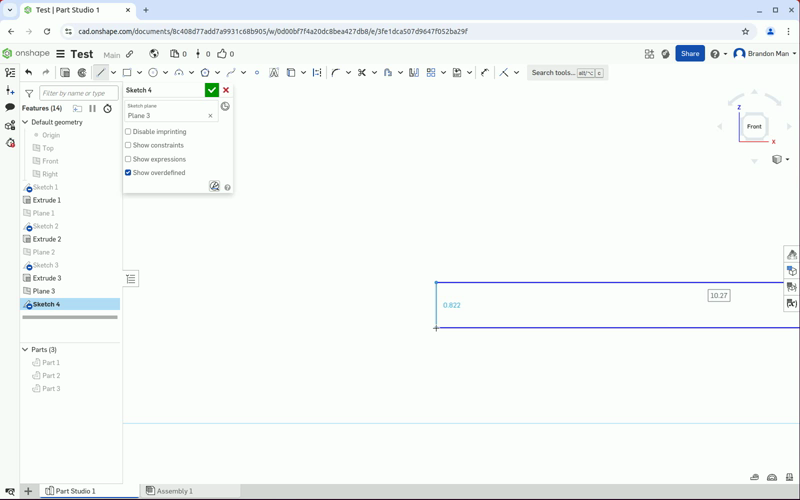
scroll(-6)
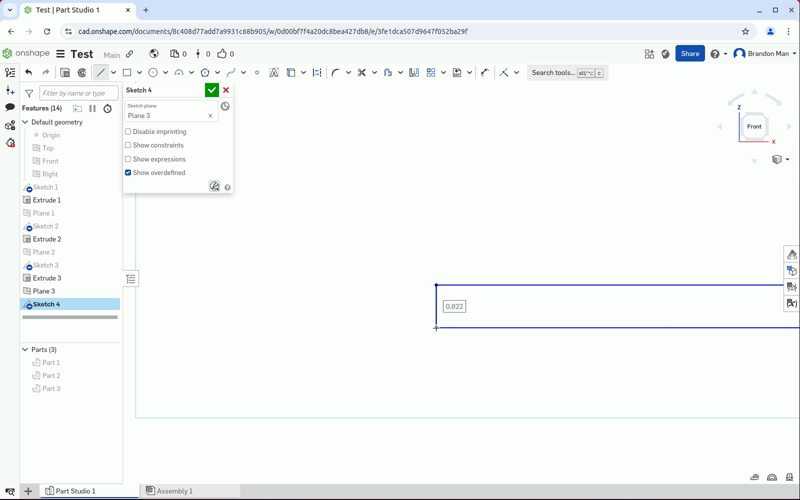
scroll(-6)
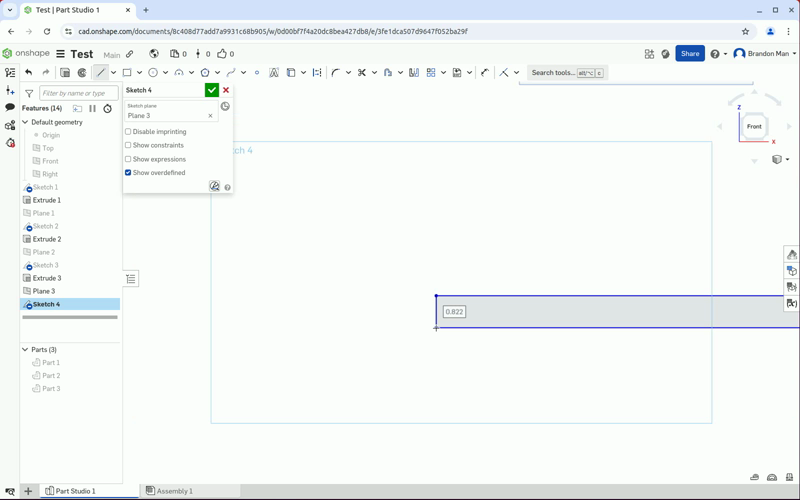
scroll(-6)
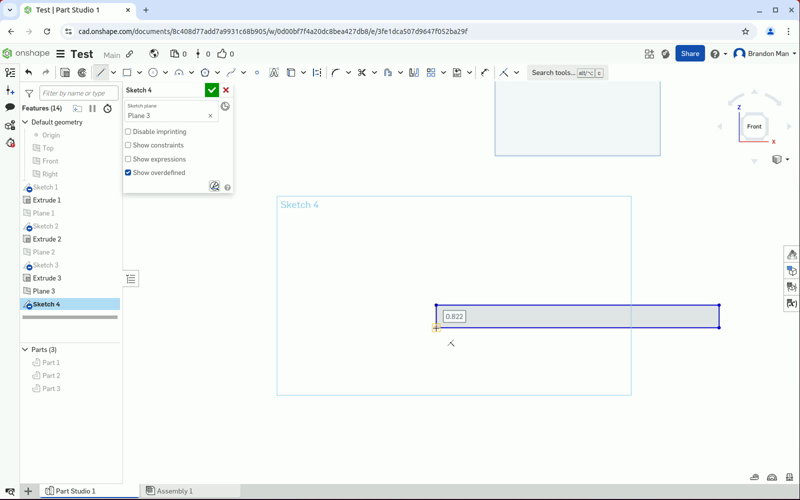
scroll(-6)
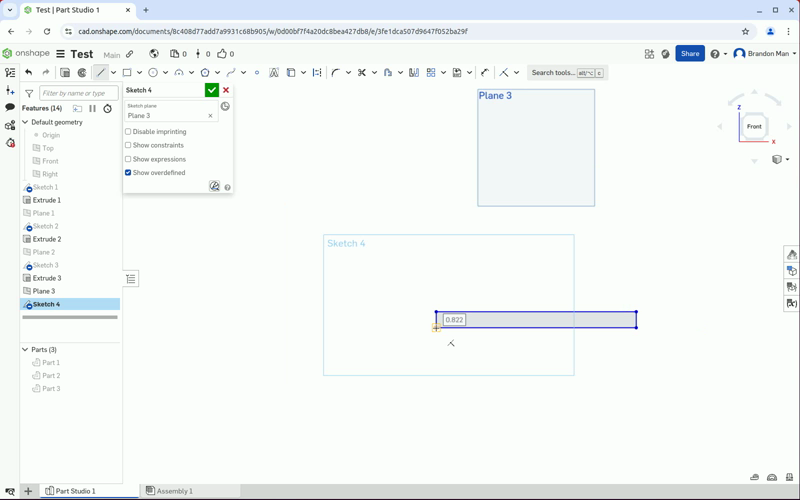
scroll(-6)
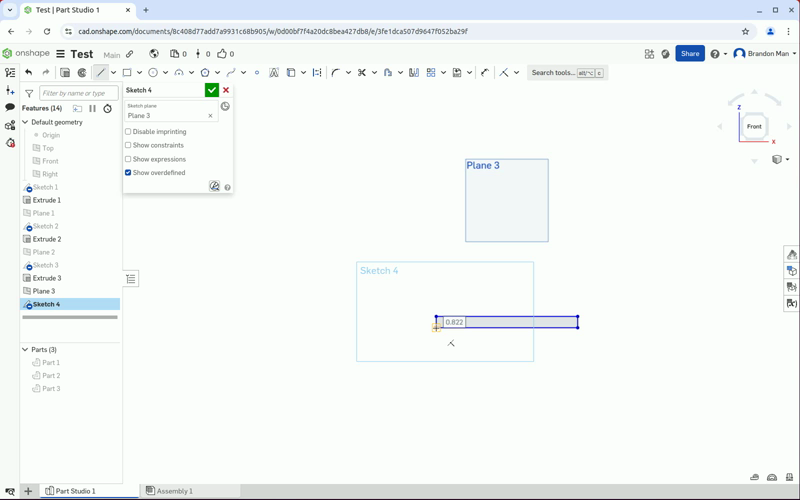
scroll(-6)
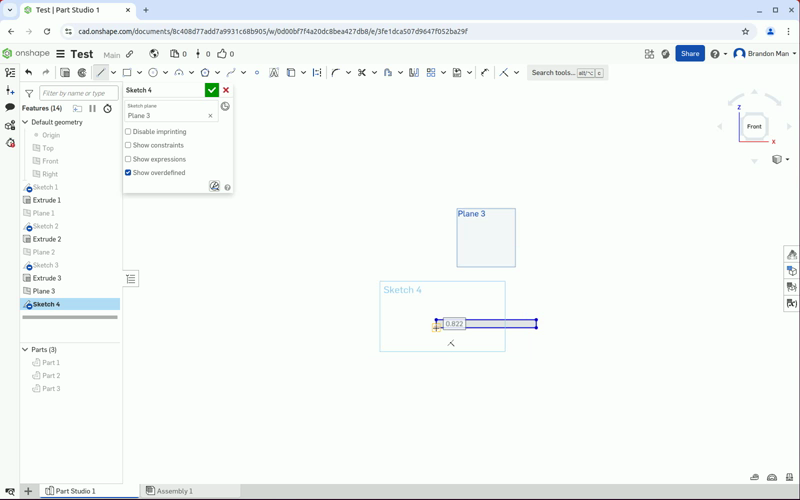
scroll(-6)
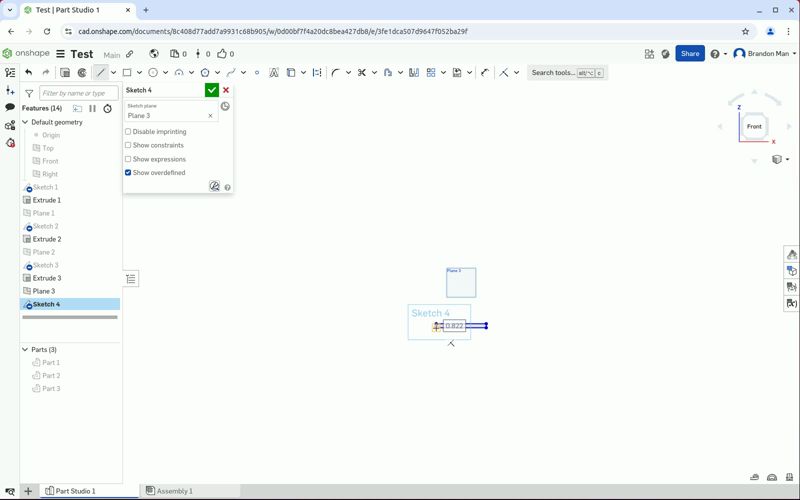
key(esc)
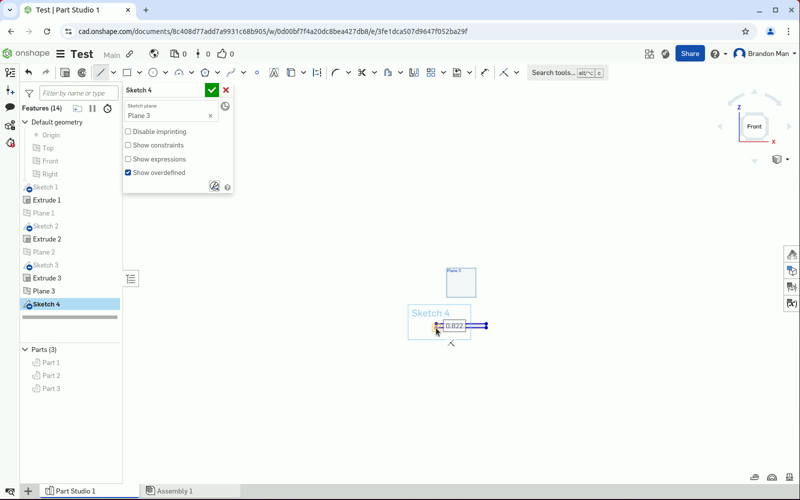
mouse_move(459, 325)
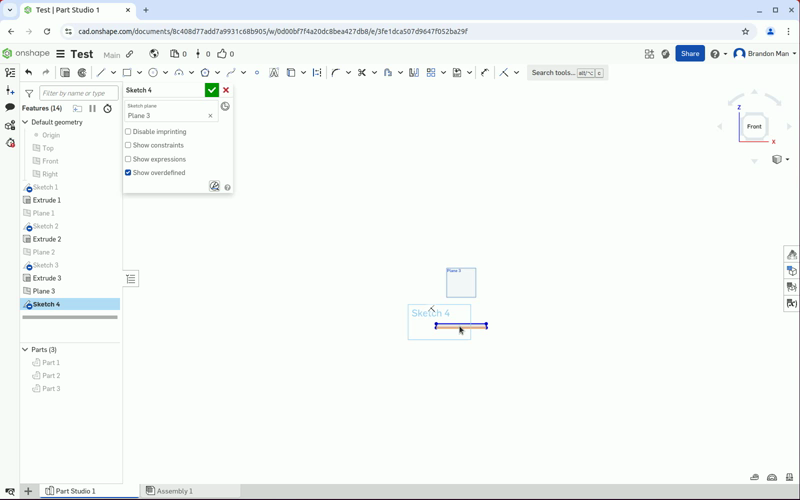
scroll(6)
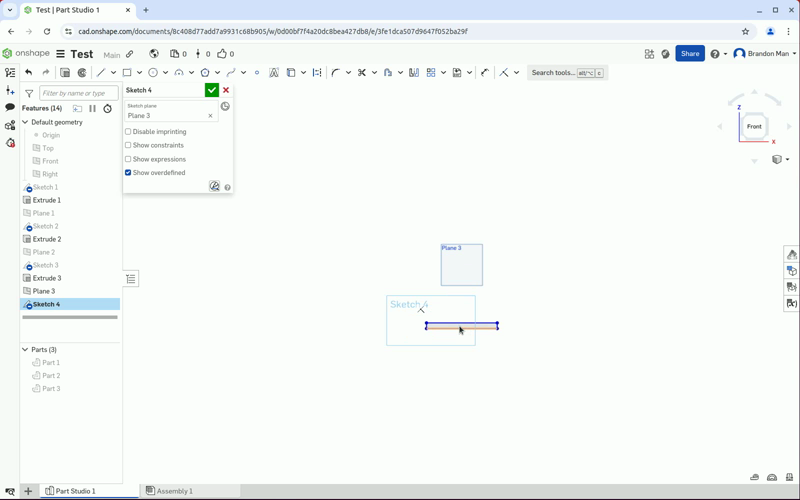
scroll(6)
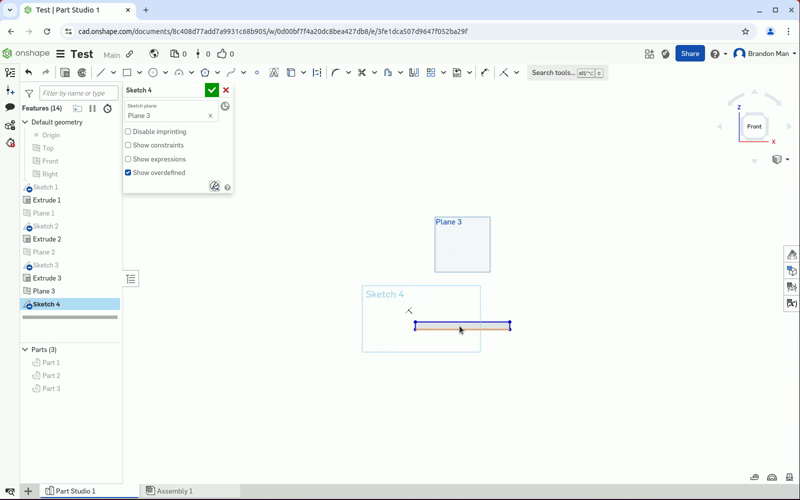
scroll(6)
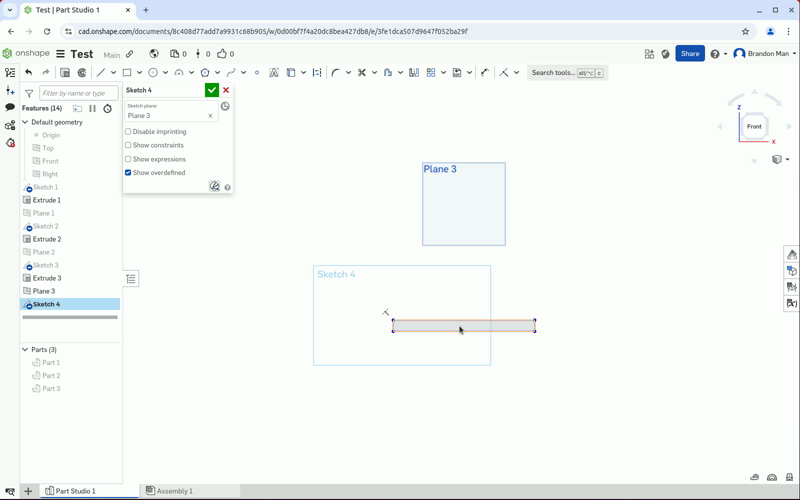
scroll(6)
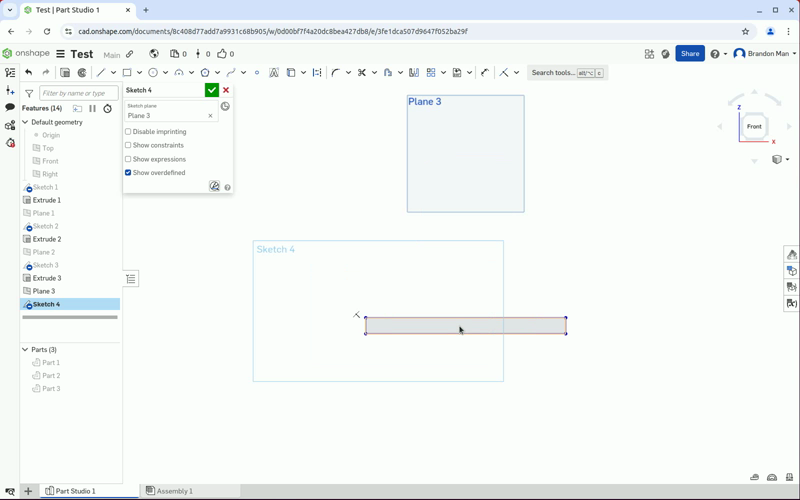
scroll(6)
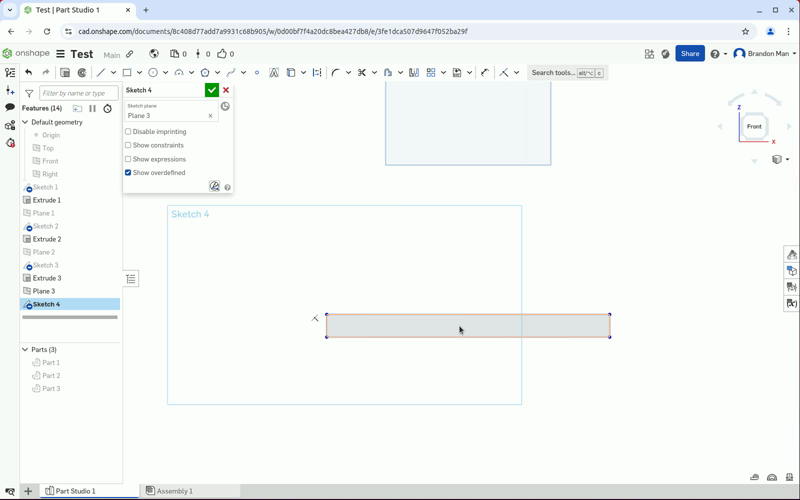
scroll(6)
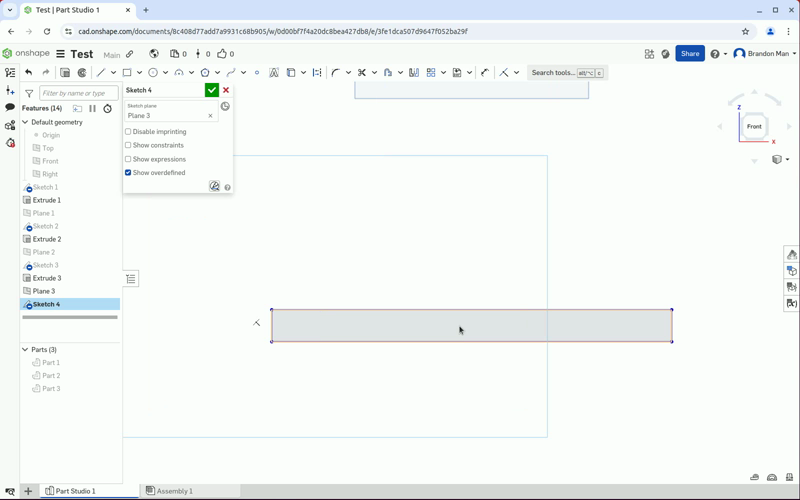
scroll(6)
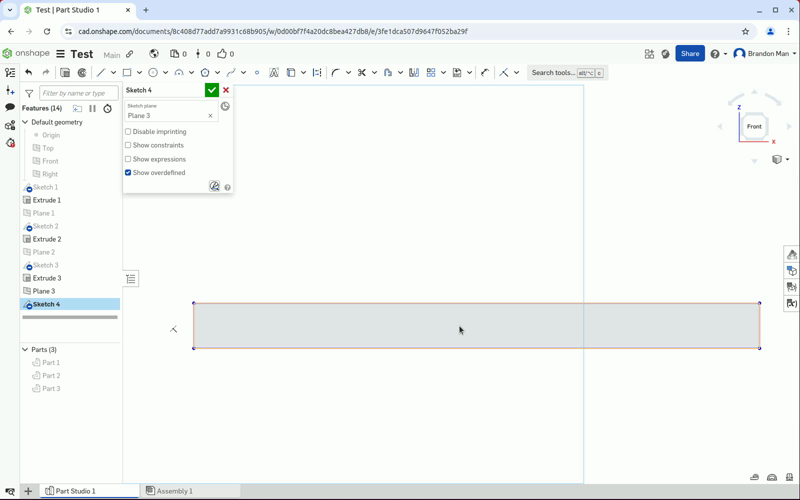
click(459, 325)
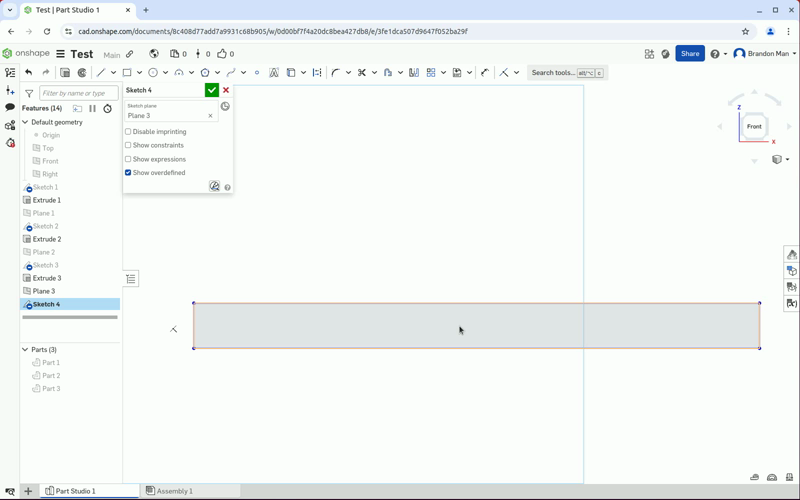
scroll(-6)
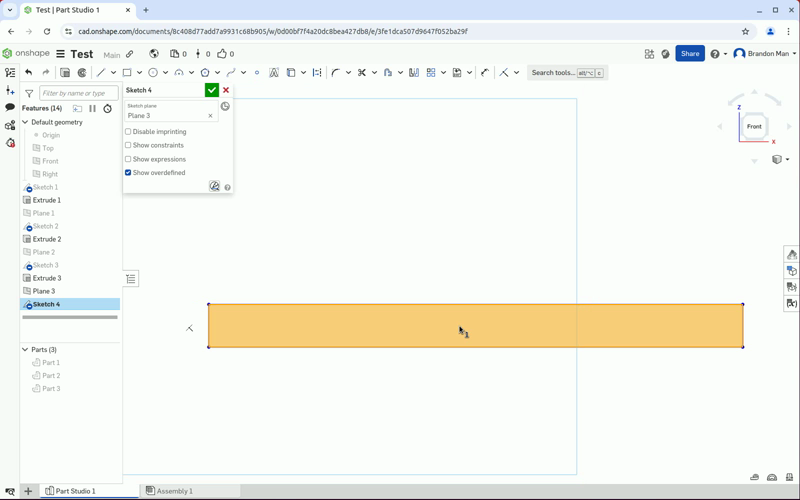
scroll(-6)
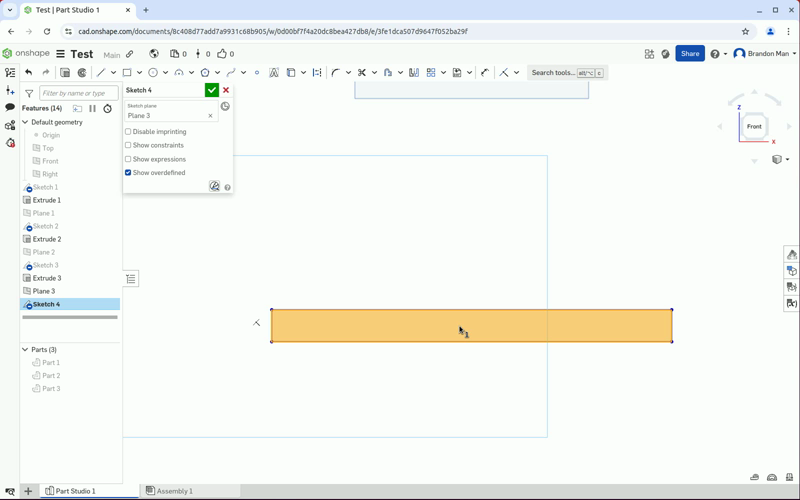
scroll(-6)
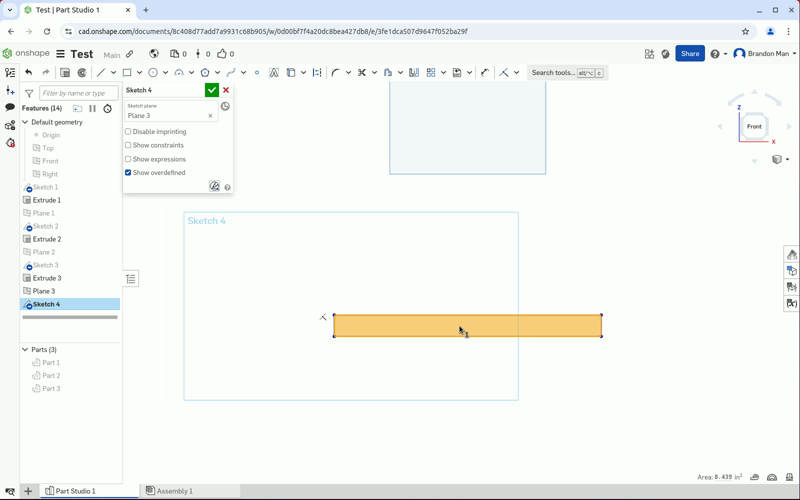
scroll(-6)
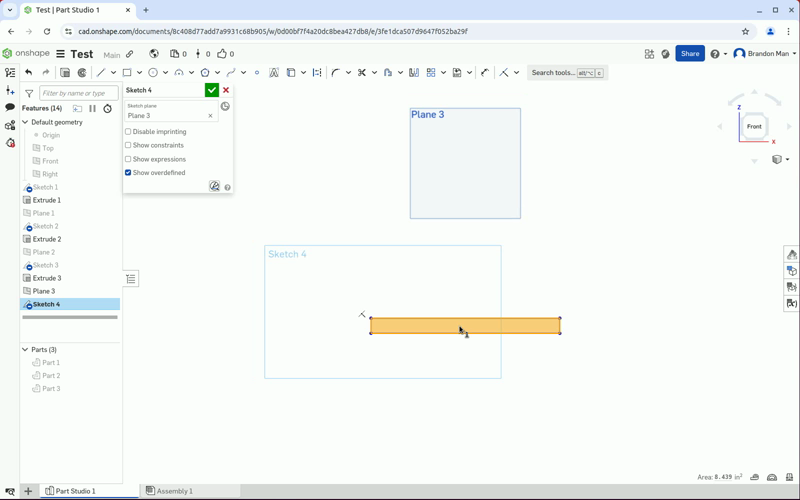
scroll(-6)
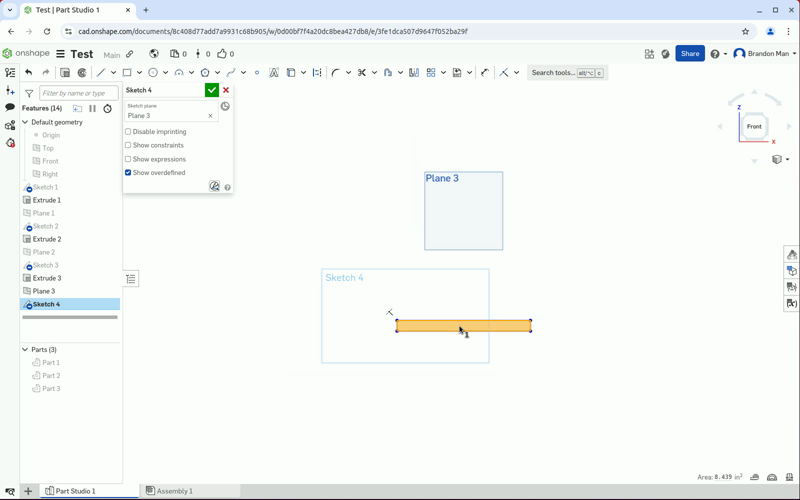
scroll(-6)
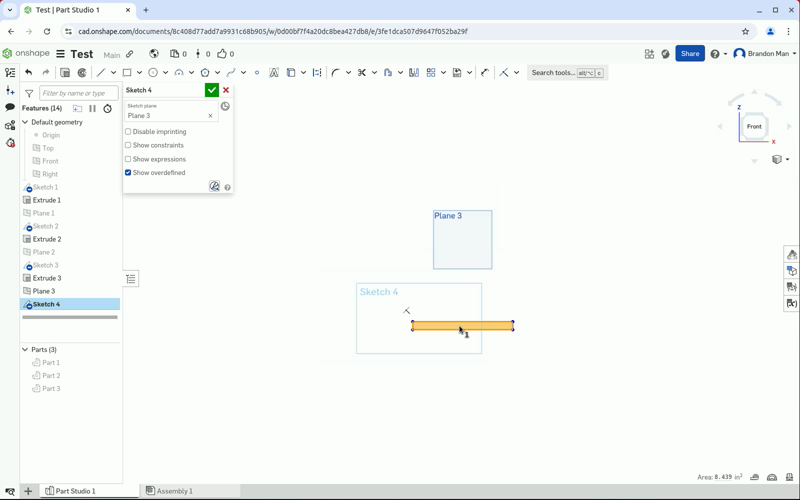
scroll(-6)
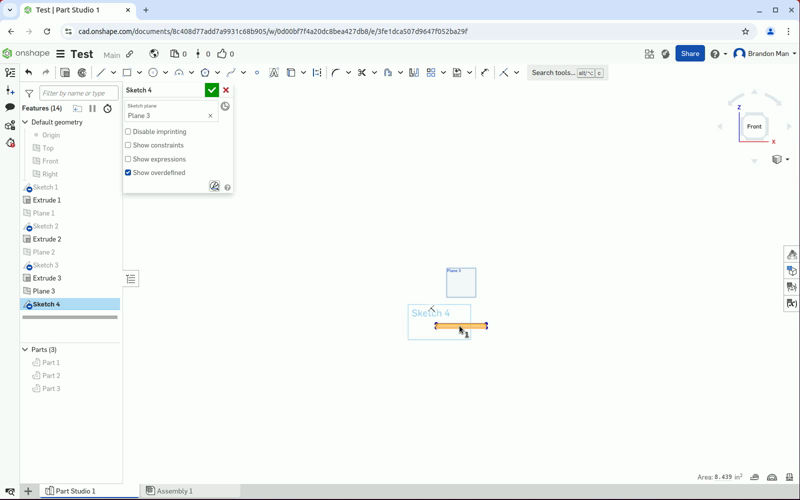
mouse_move(73, 352)
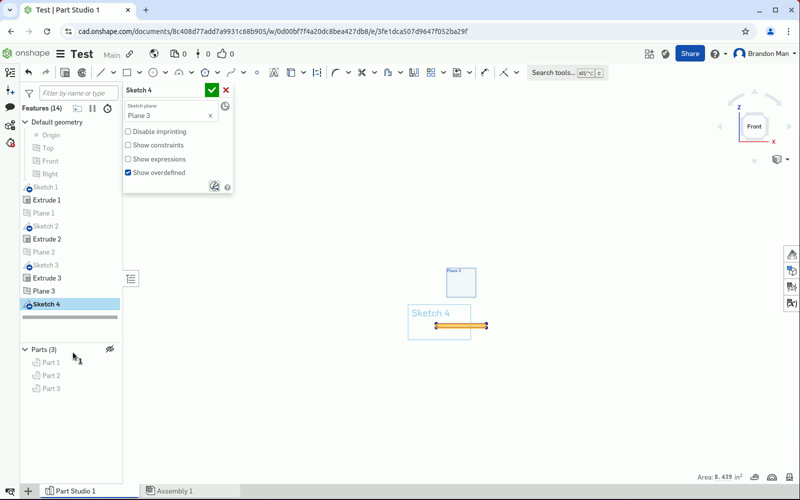
key(shift+y)
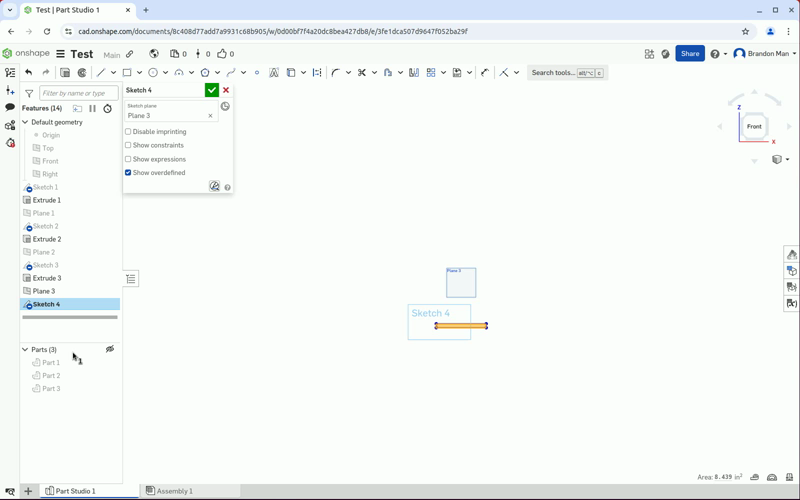
key(shift+e)
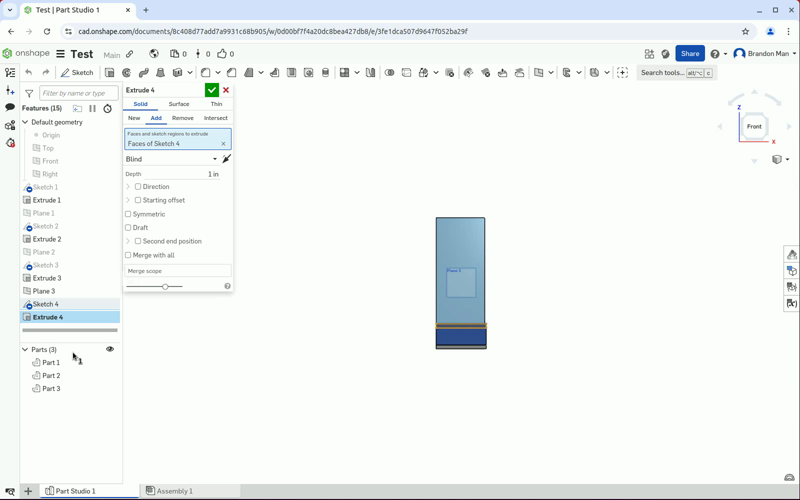
mouse_move(143, 106)
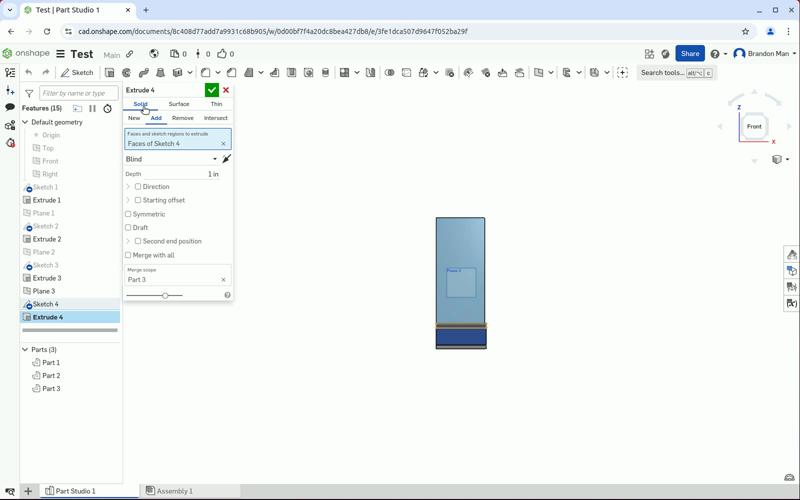
click(143, 106)
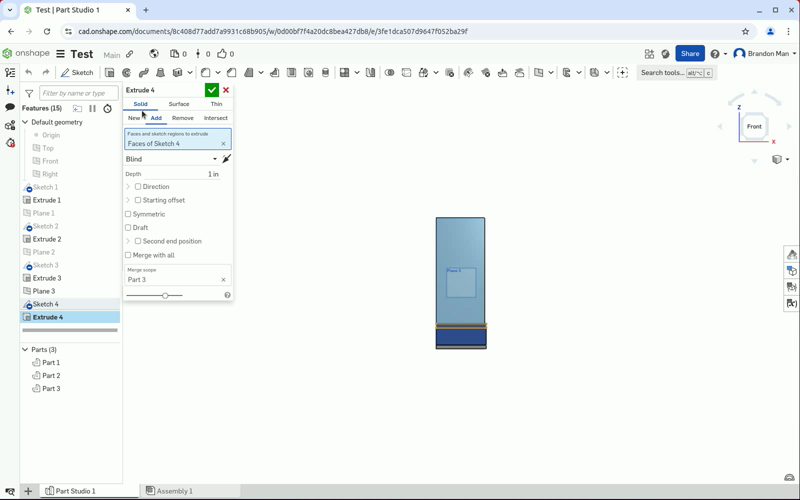
mouse_move(137, 120)
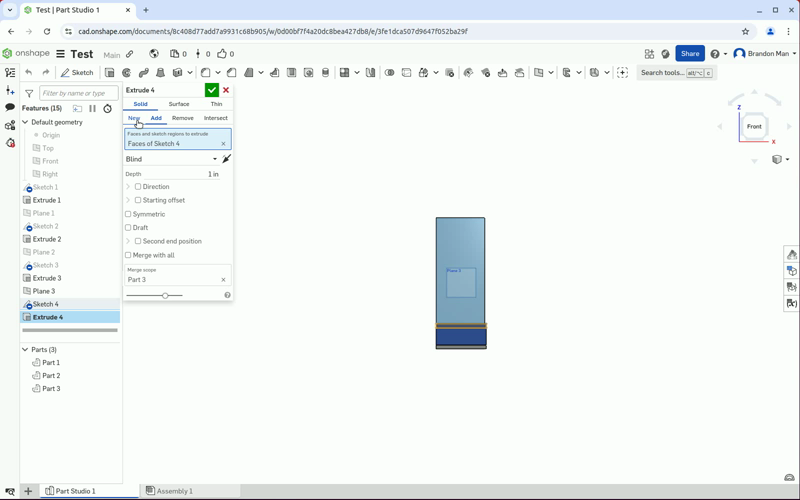
click(137, 120)
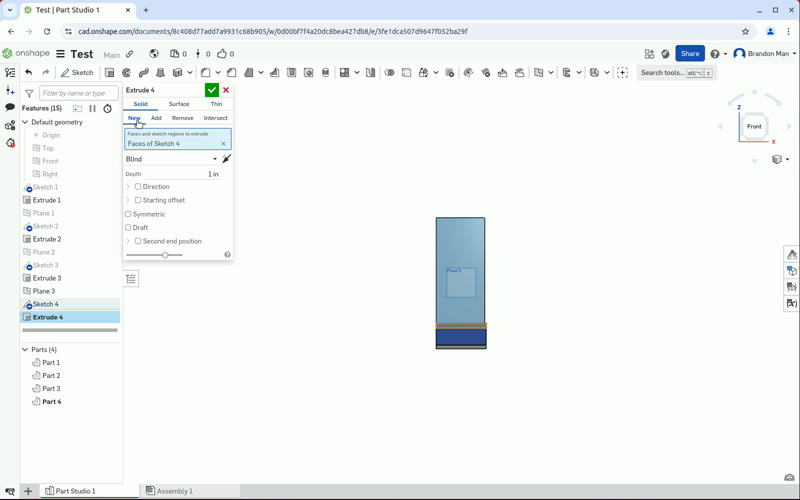
key(tab, 4)
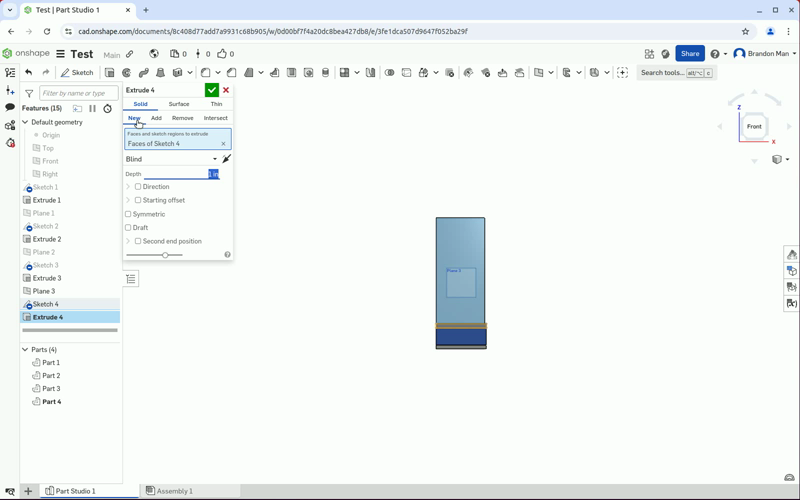
text(5.296)
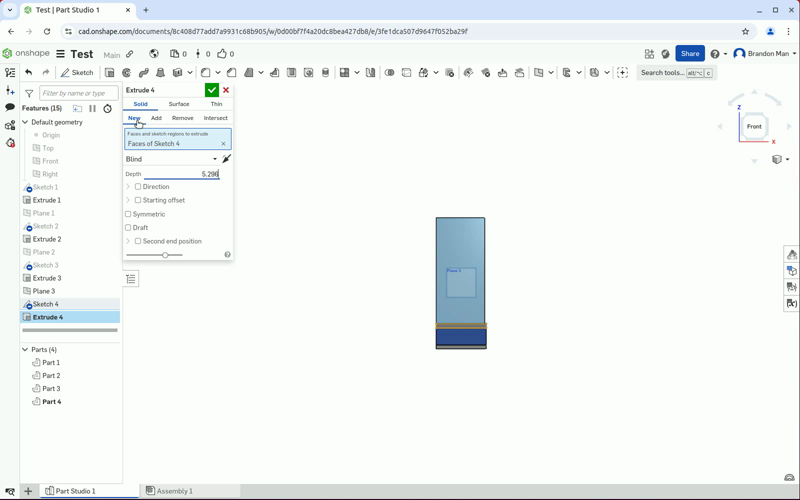
key(enter)
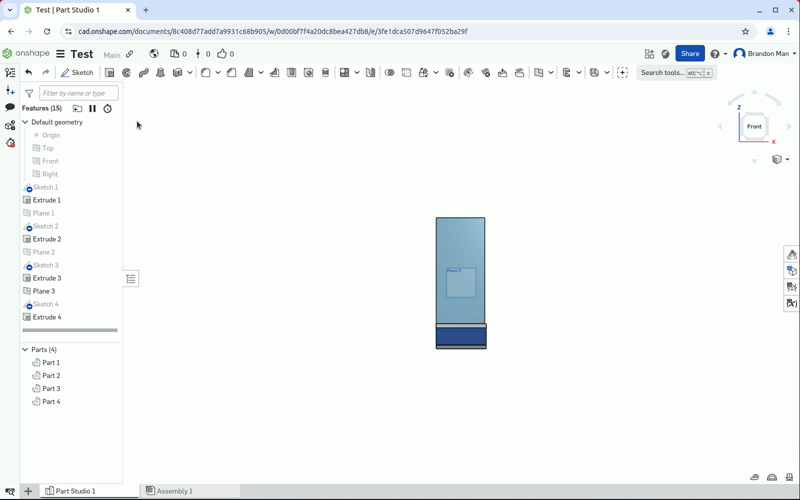
key(shift+h)
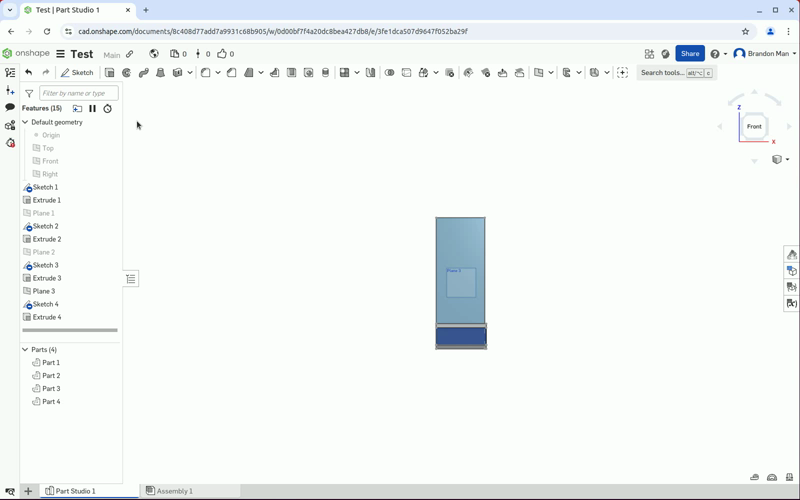
key(shift+h)
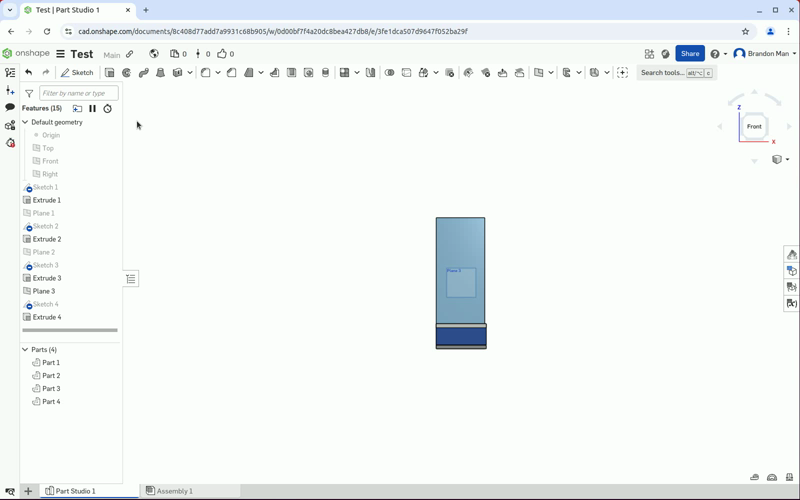
mouse_move(73, 189)
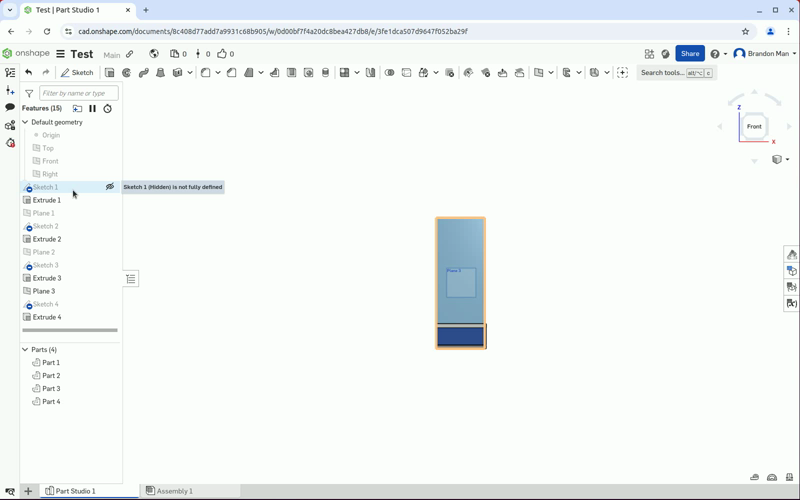
click(73, 189)
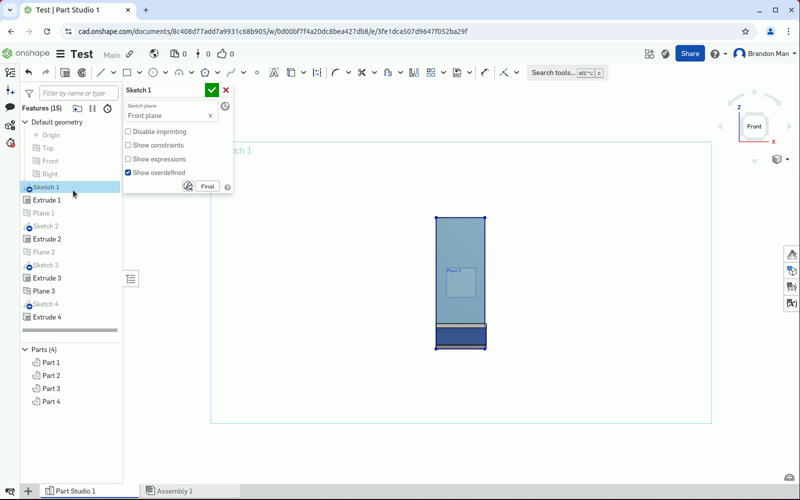
mouse_move(229, 92)
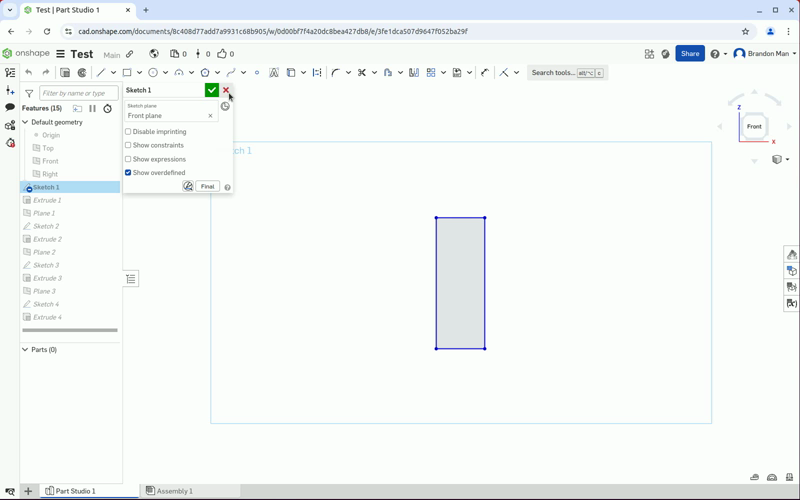
click(229, 92)
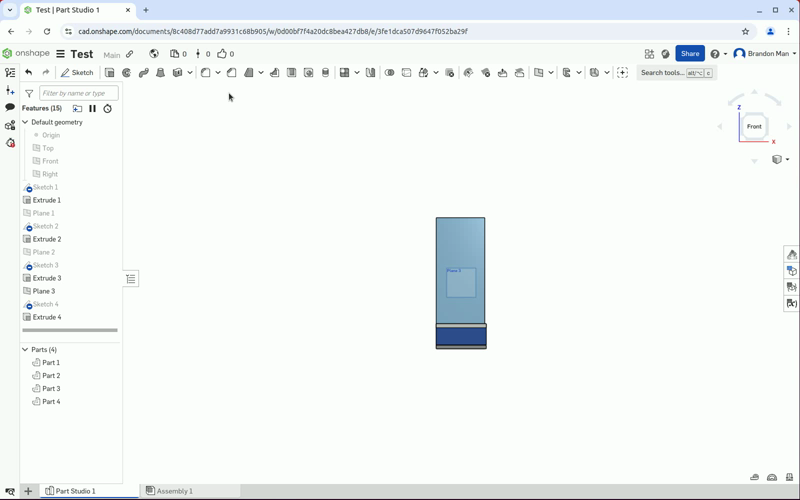
mouse_move(73, 352)
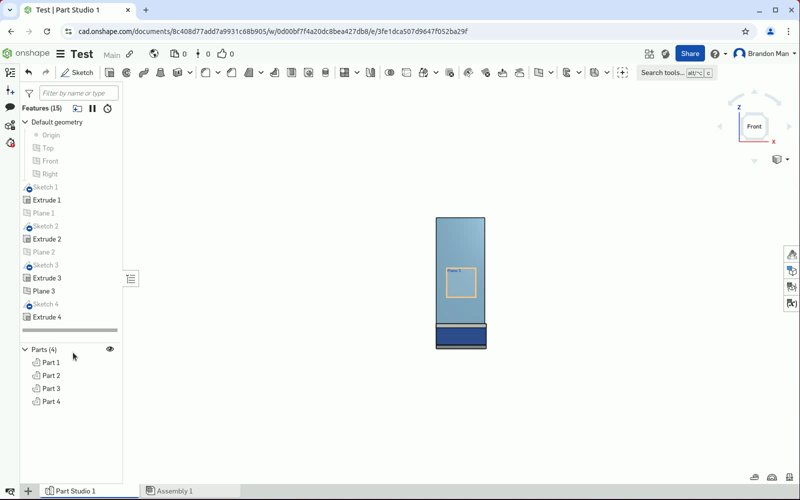
key(y)
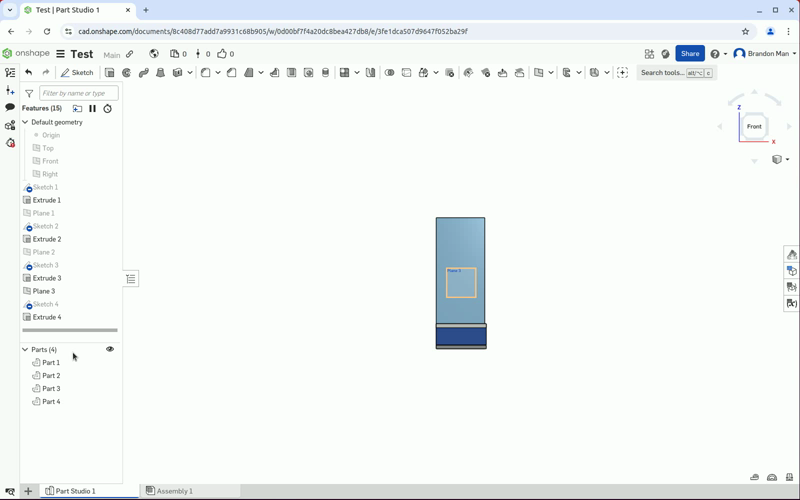
key(shift+p)
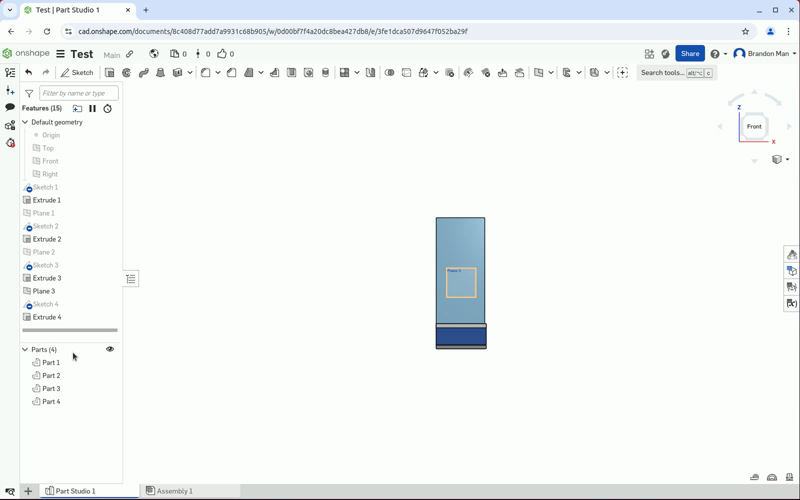
key(space)
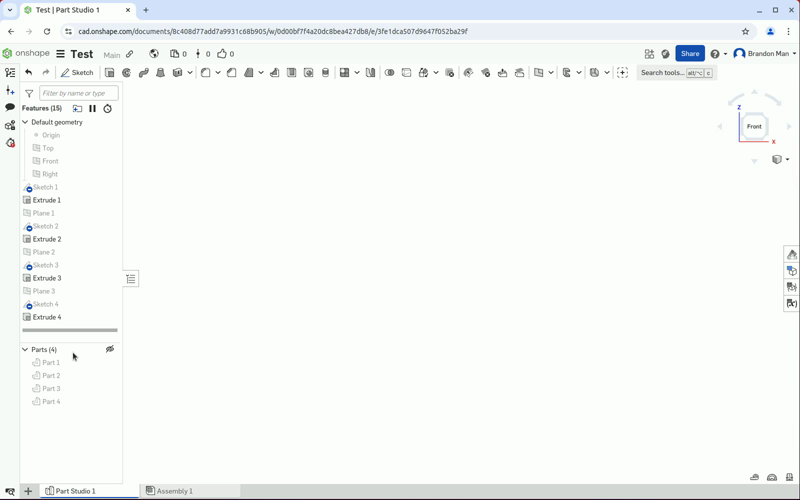
key_down(shift)
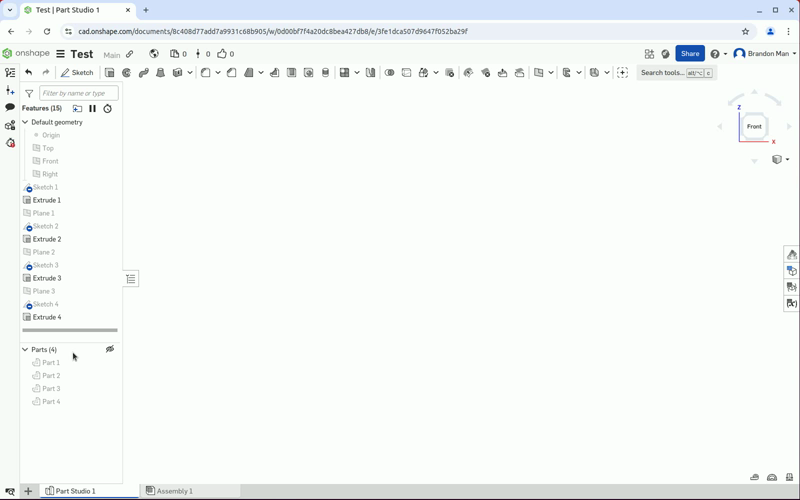
key(down)
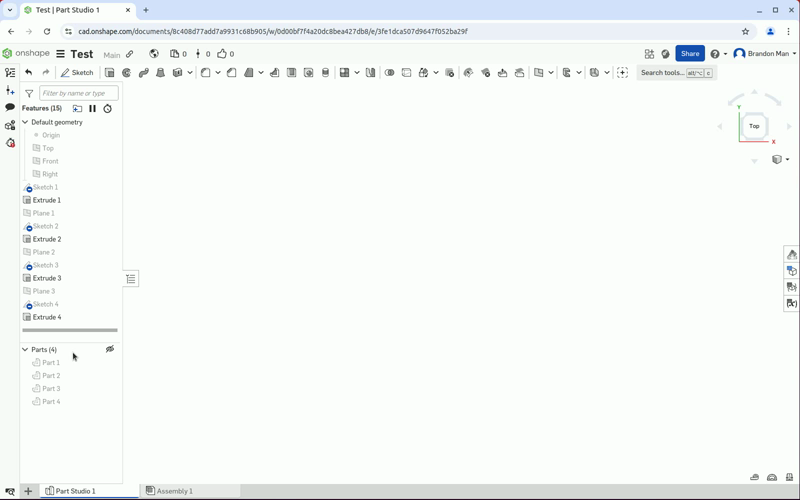
key_up(shift)
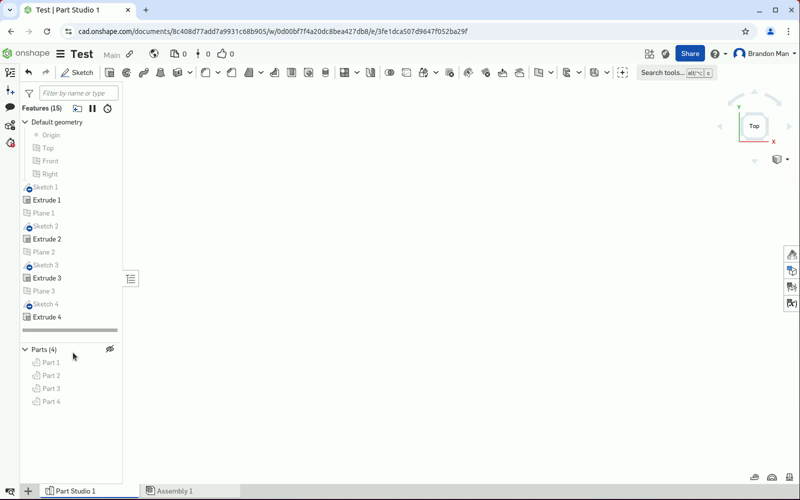
mouse_move(73, 352)
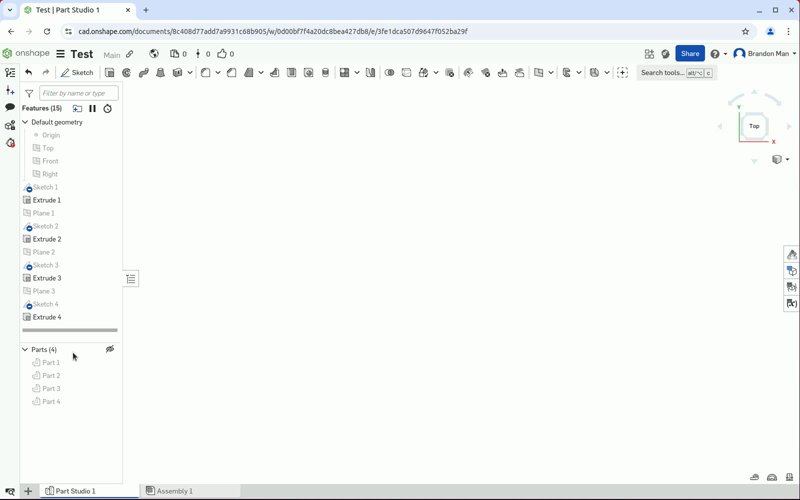
key(shift+y)
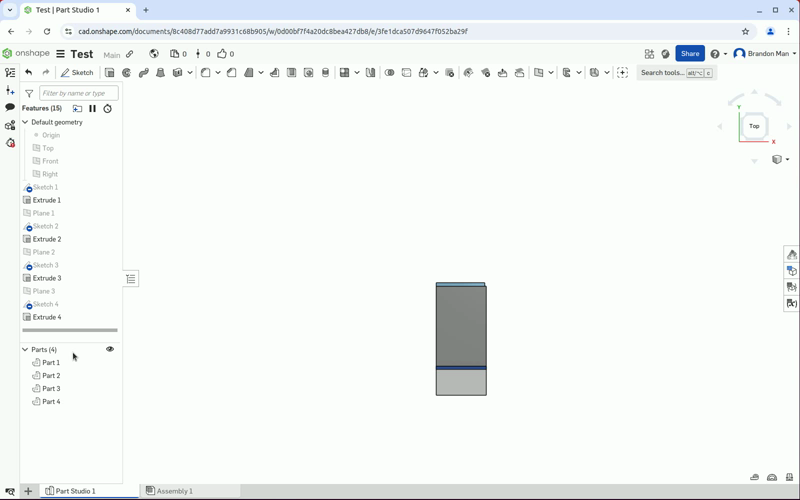
mouse_move(541, 75)
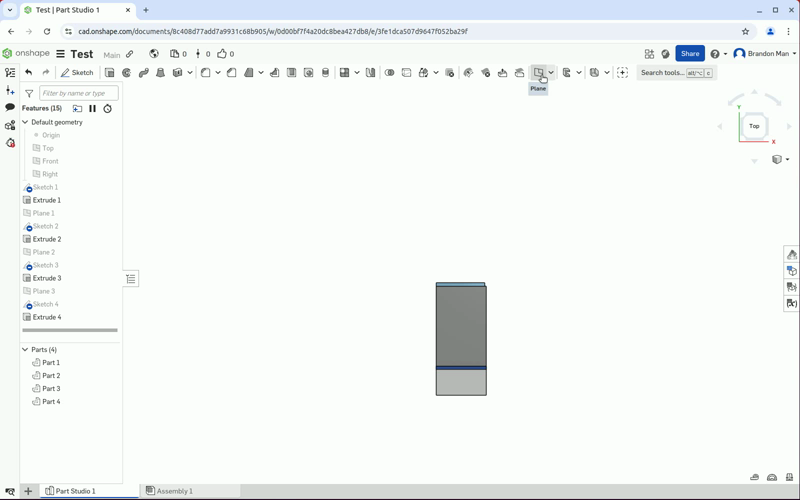
click(541, 75)
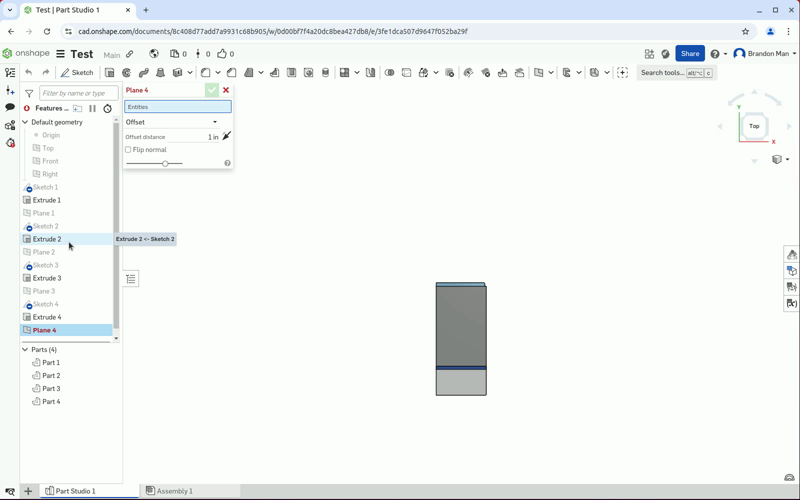
scroll(3)
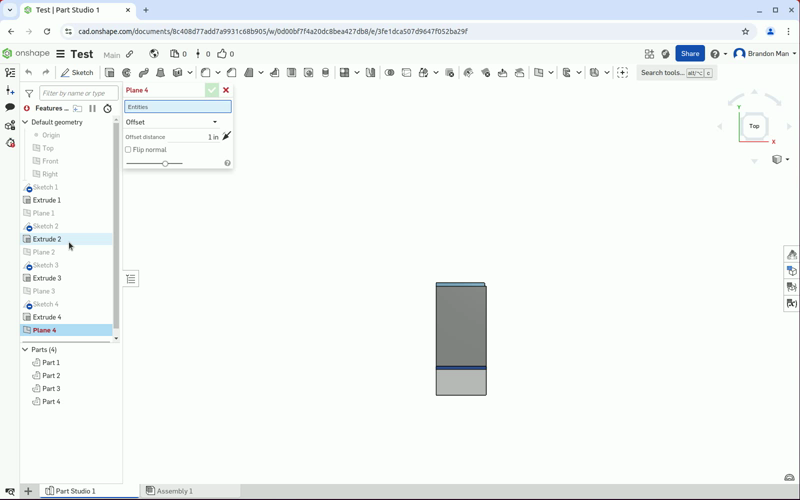
mouse_move(69, 150)
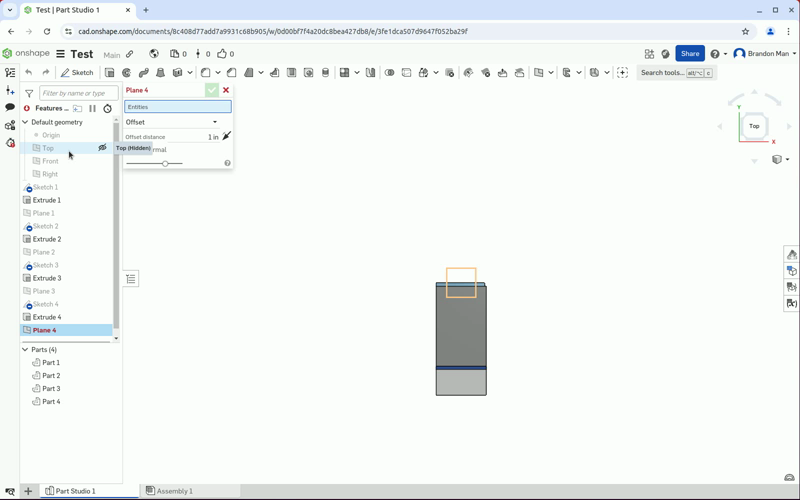
click(69, 150)
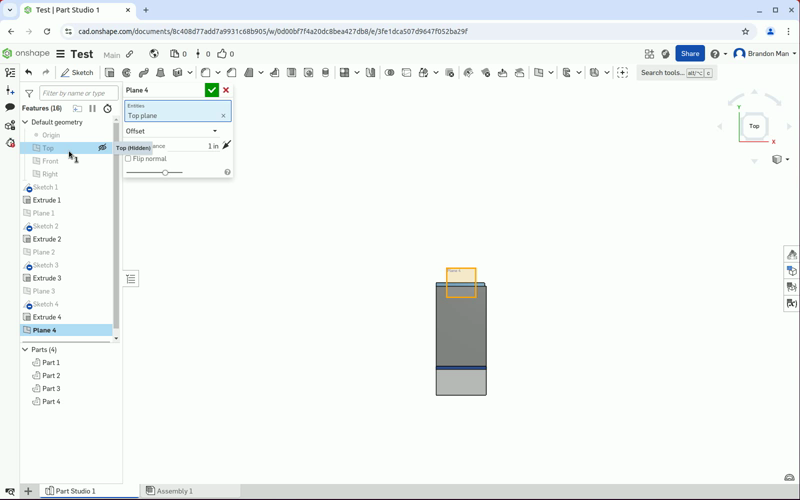
key(tab, 2)
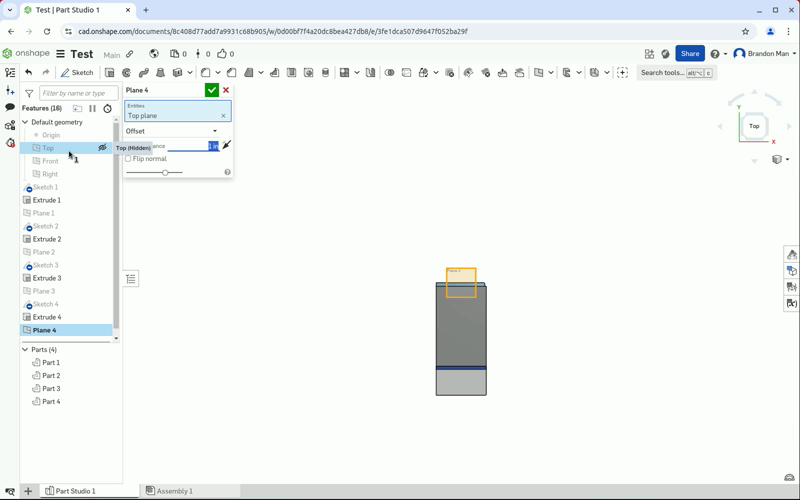
text(8.411)
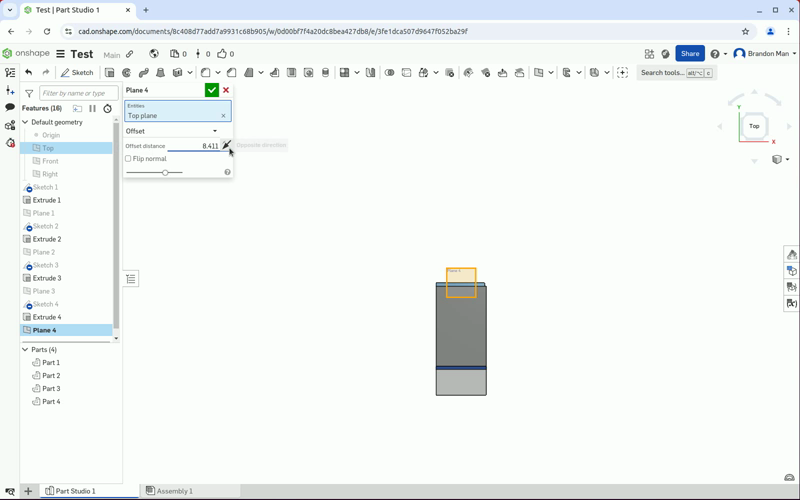
mouse_move(229, 147)
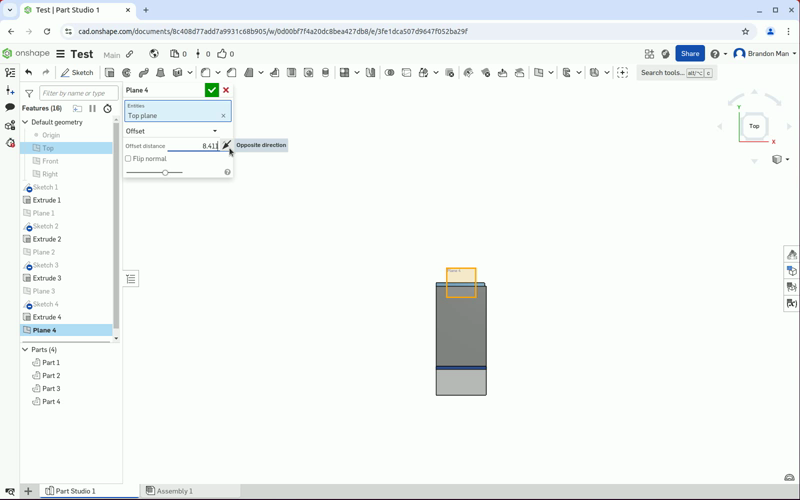
click(229, 147)
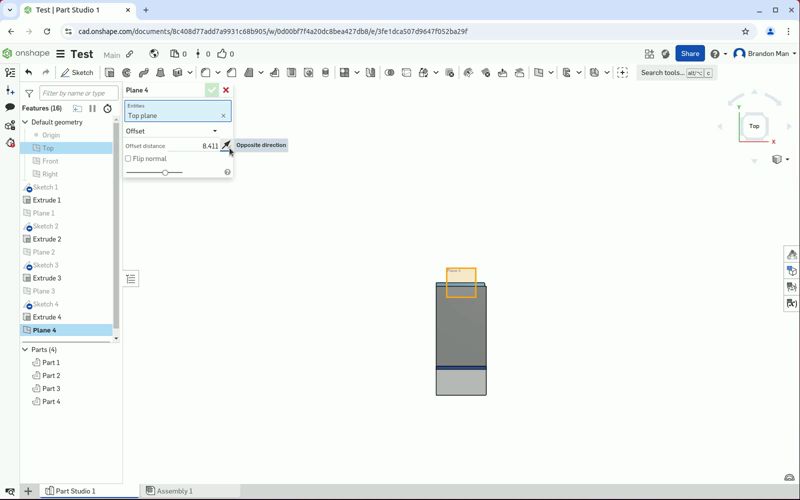
key(enter, 2)
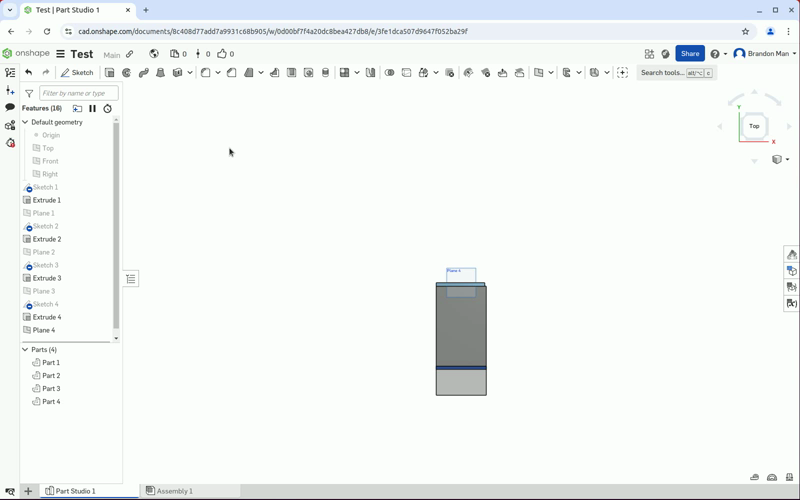
key(shift+s)
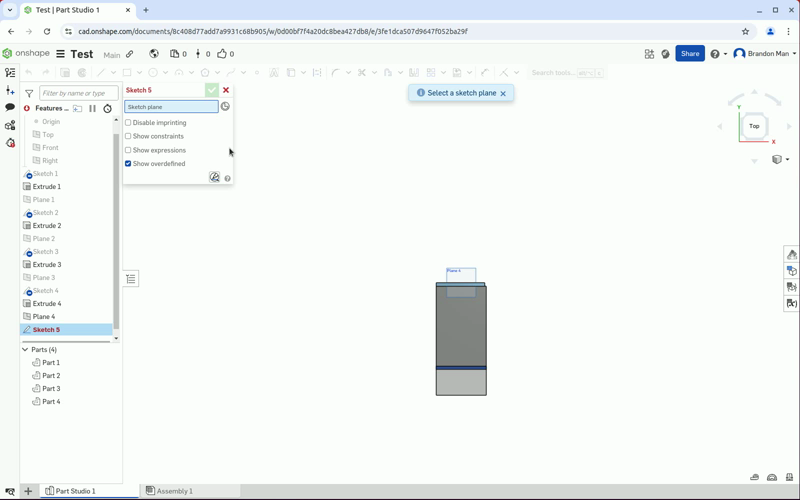
mouse_move(69, 319)
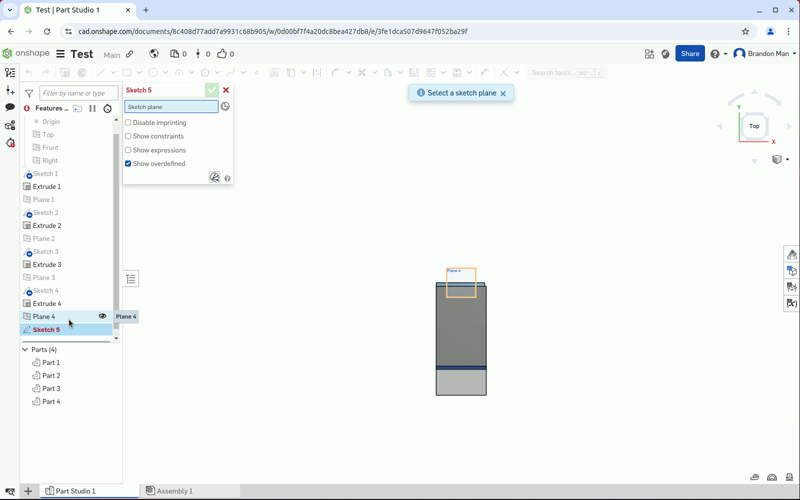
click(69, 319)
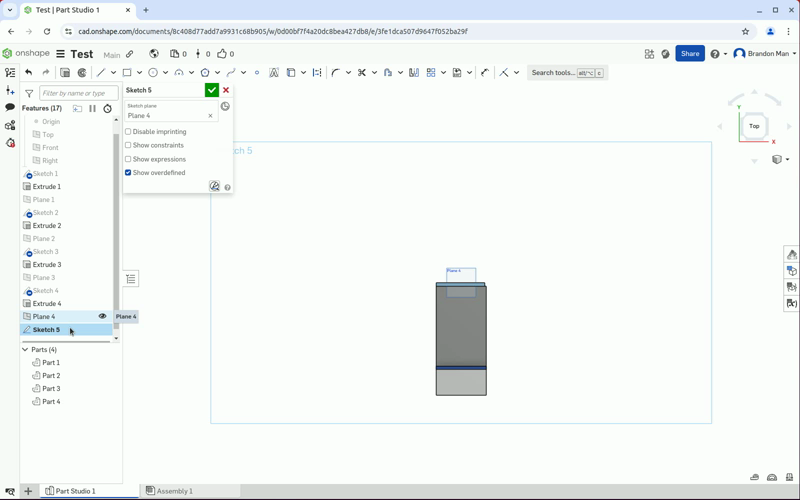
mouse_move(73, 352)
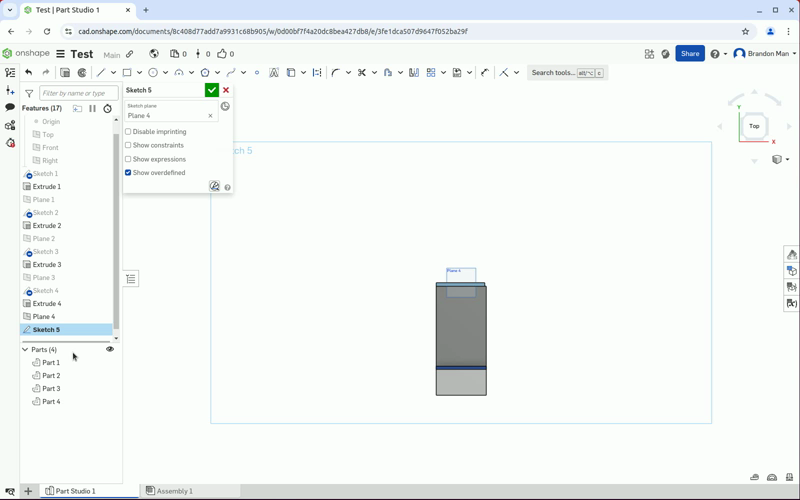
key(y)
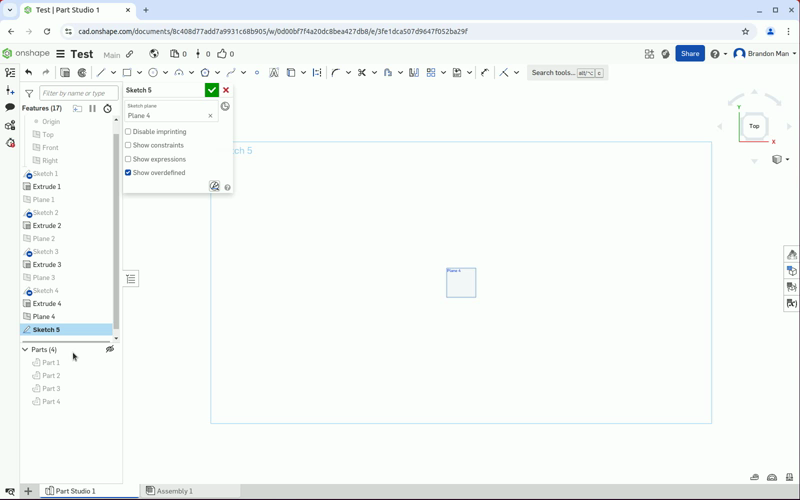
key(l)
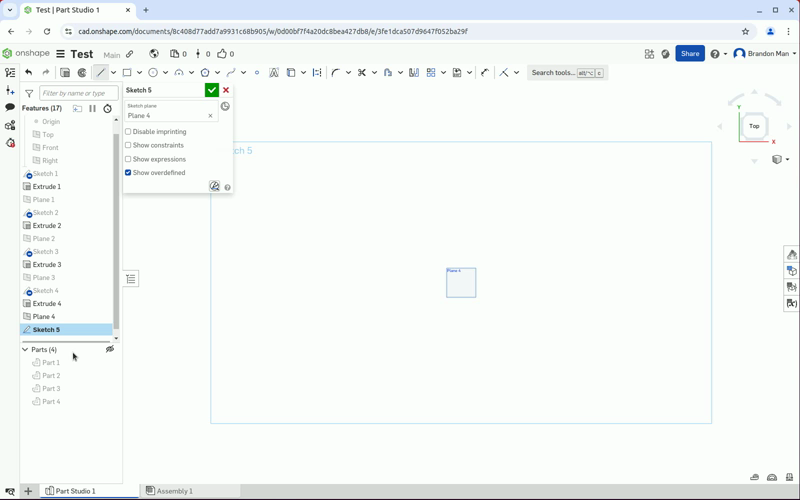
key_down(shift)
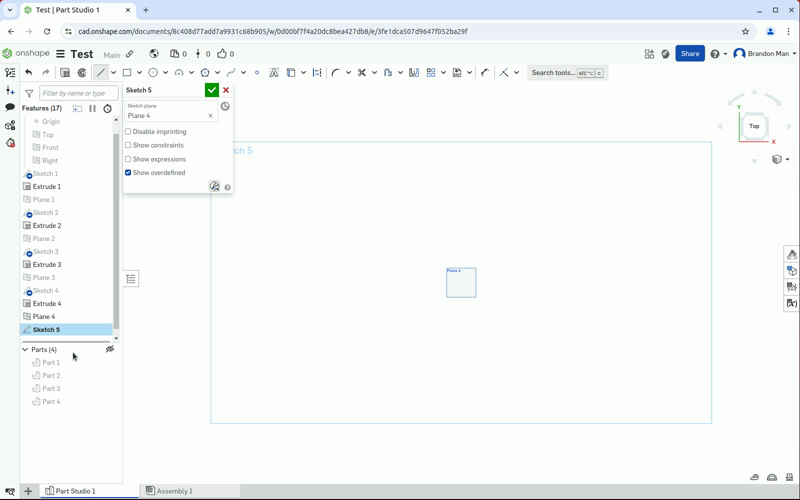
mouse_move(419, 395)
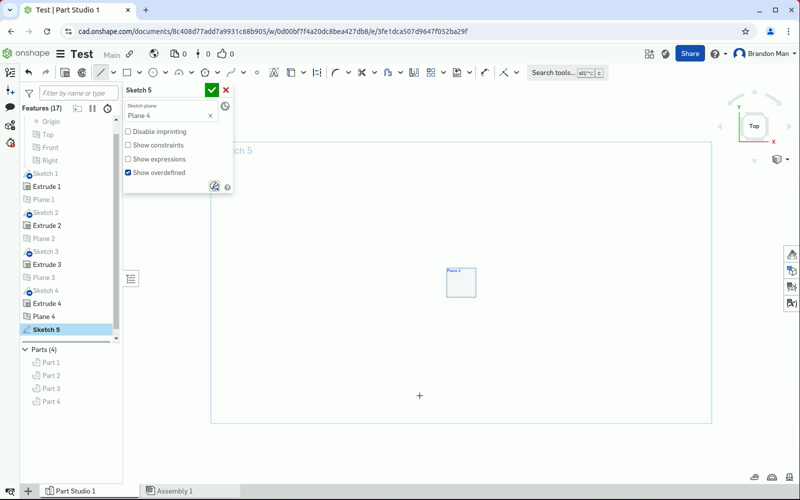
click(419, 395)
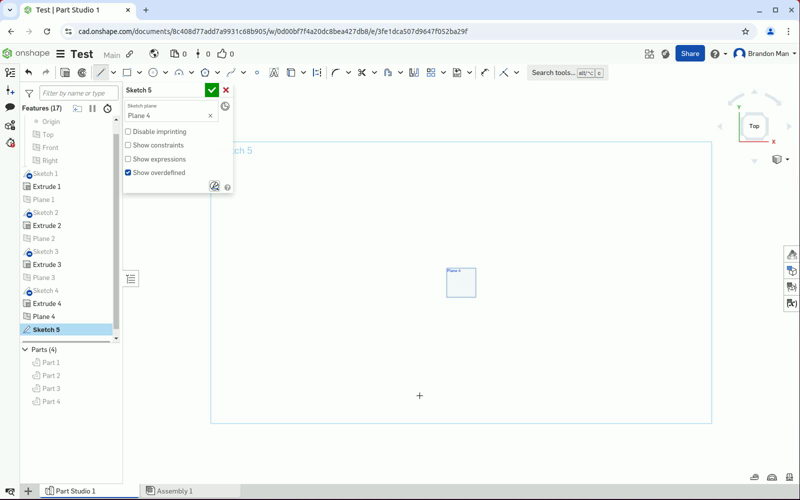
key_up(shift)
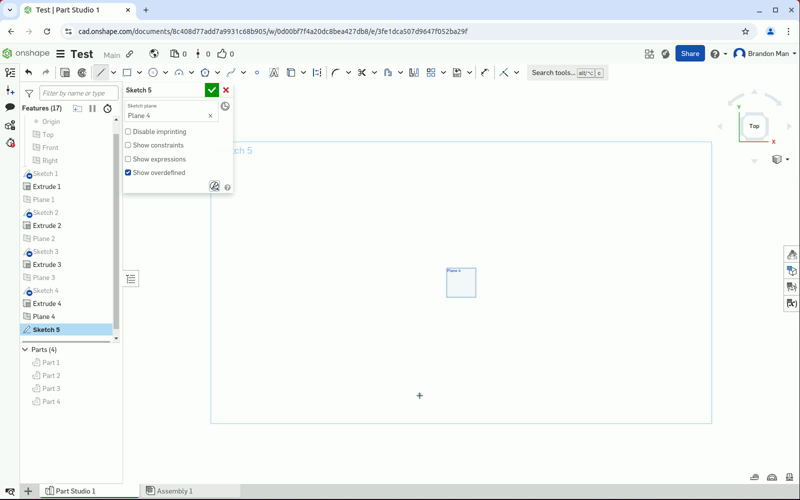
key_down(shift)
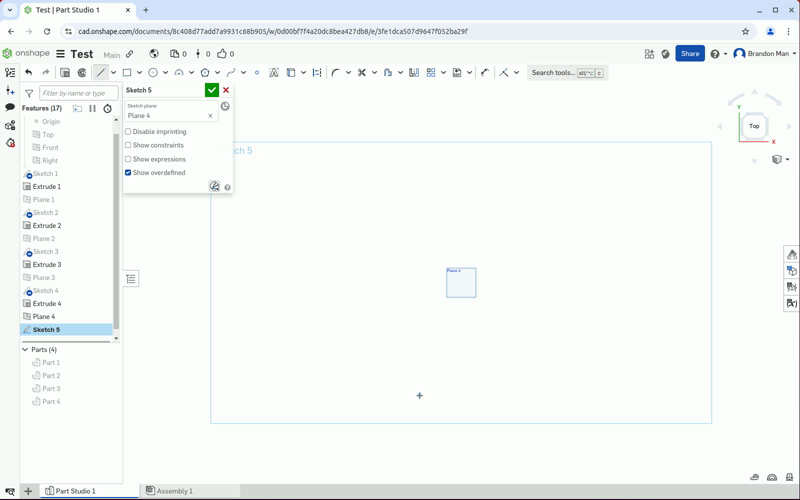
mouse_move(449, 395)
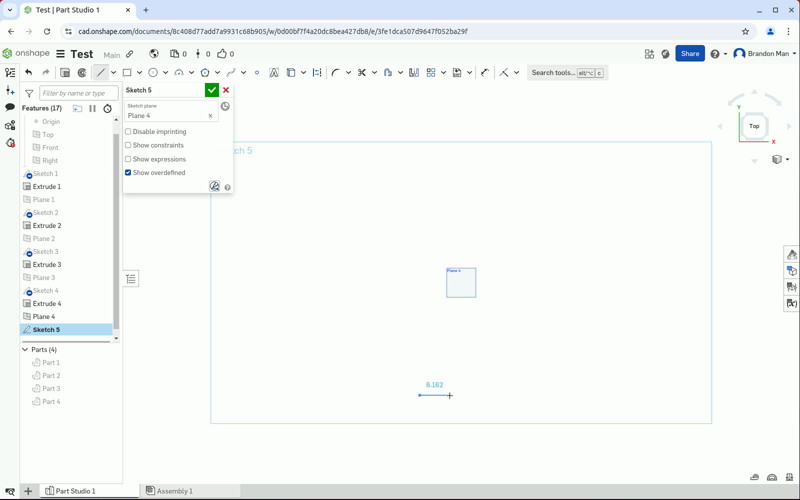
mouse_move(437, 395)
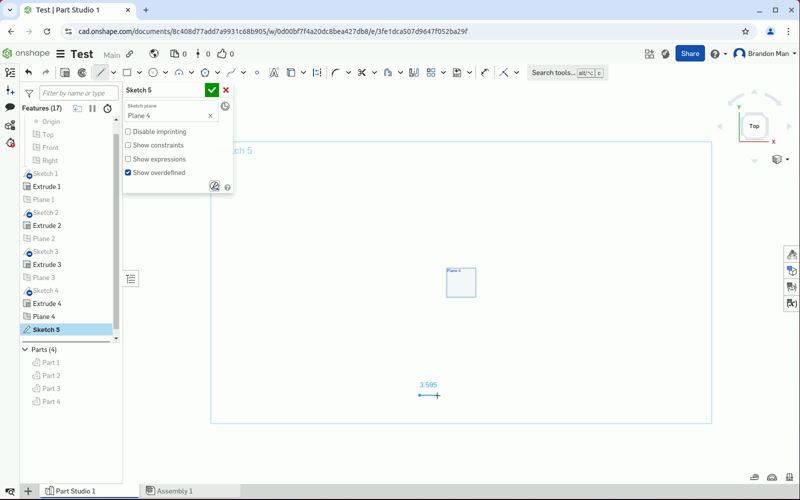
click(437, 395)
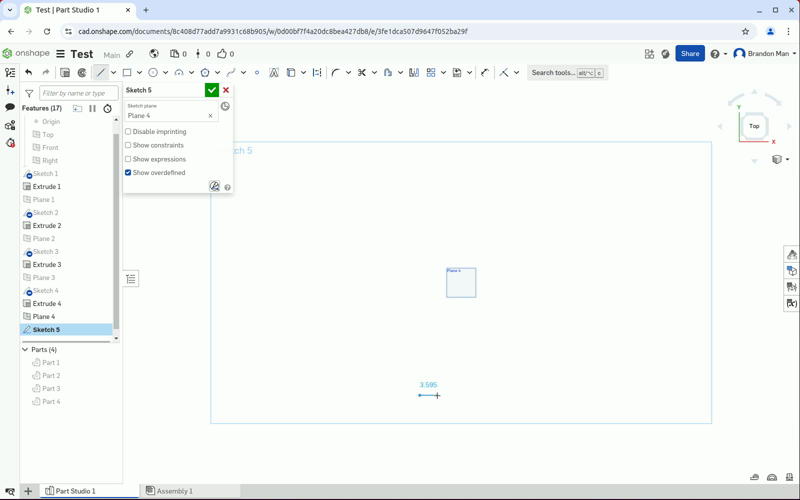
key_up(shift)
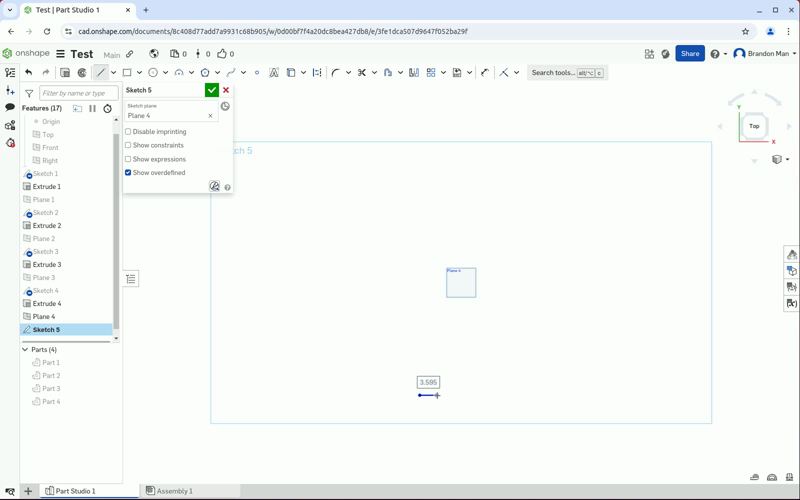
key_down(shift)
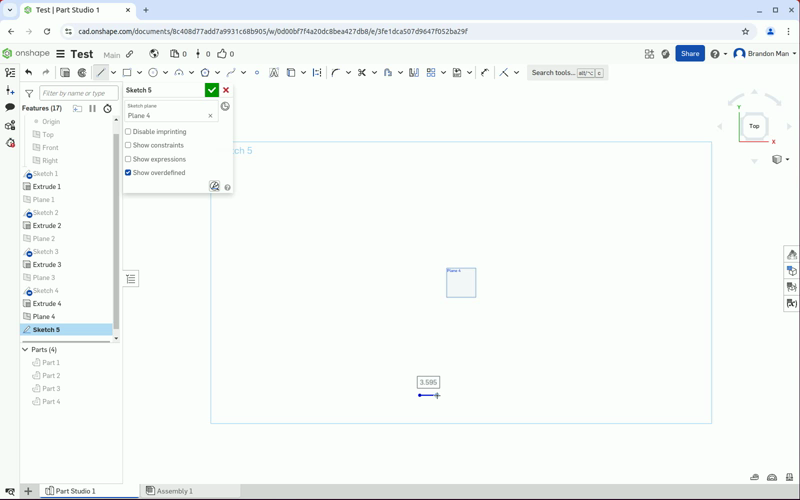
mouse_move(467, 395)
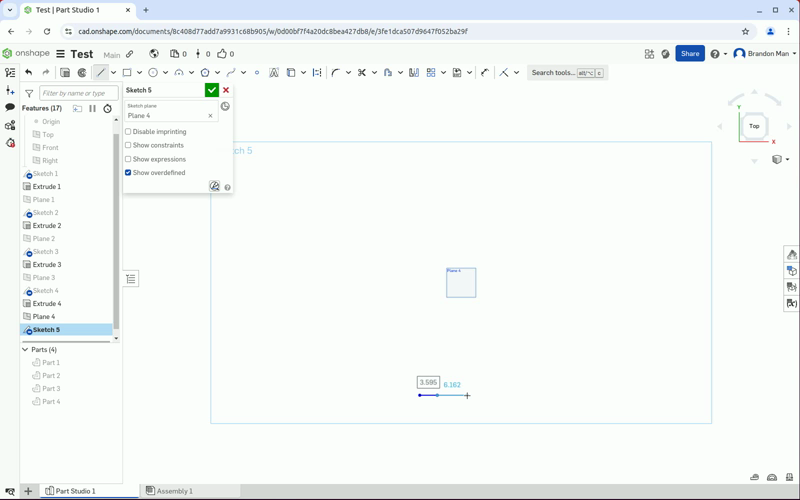
mouse_move(437, 378)
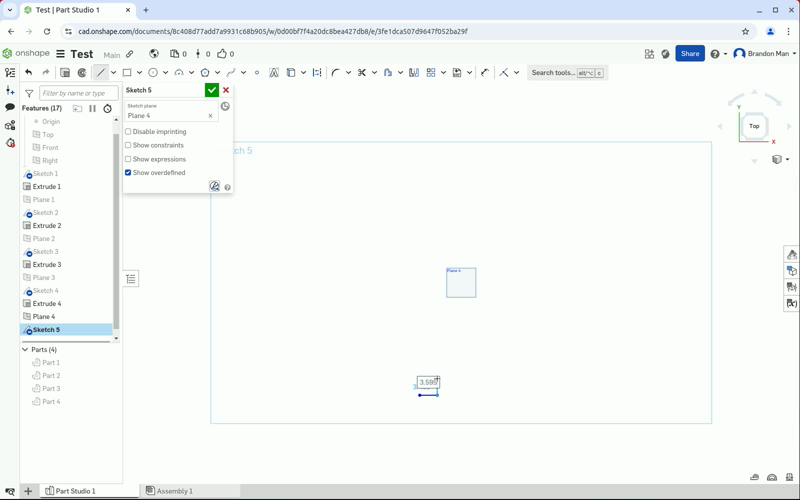
click(437, 378)
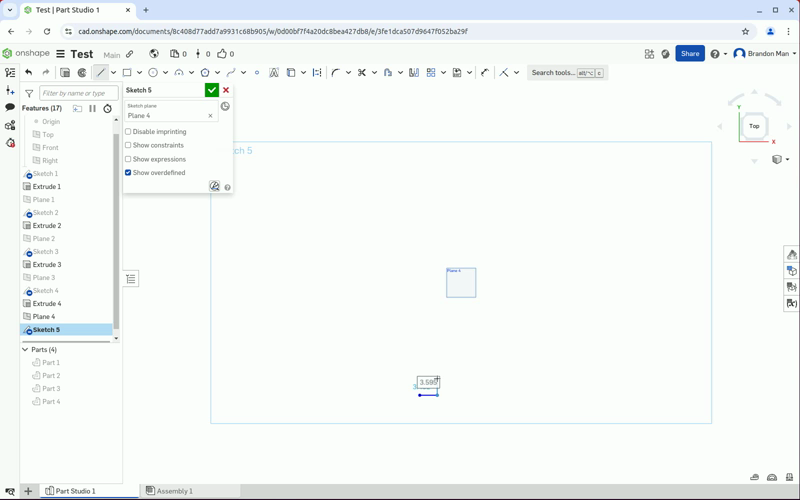
key_up(shift)
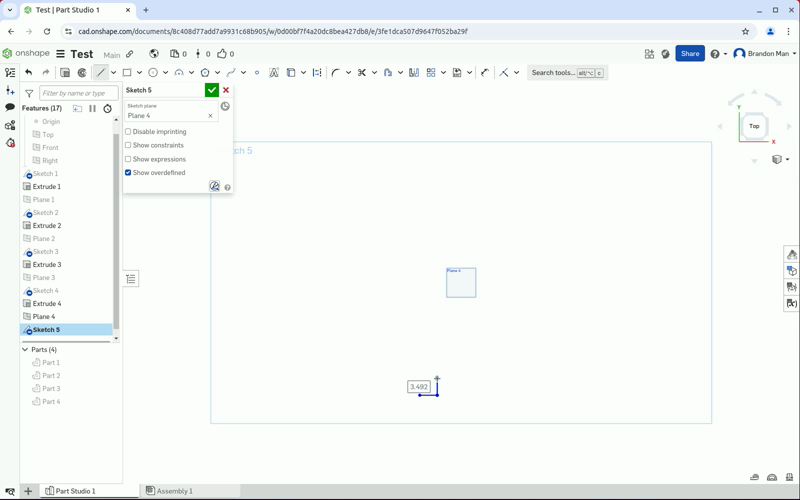
key_down(shift)
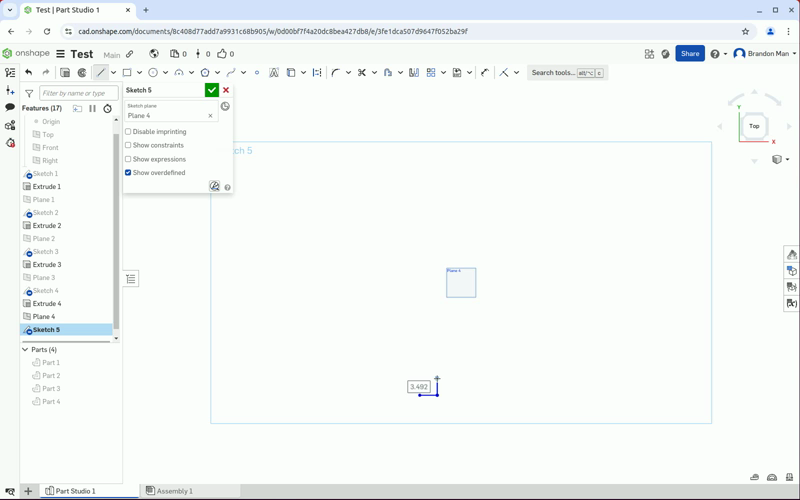
mouse_move(467, 378)
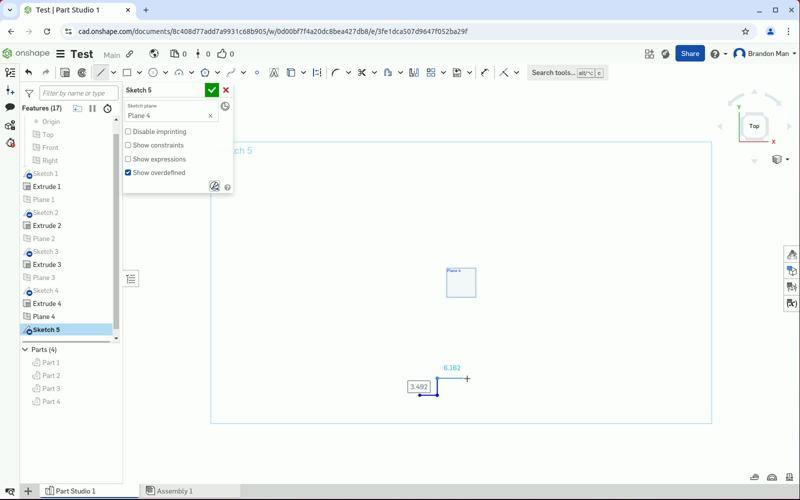
mouse_move(419, 378)
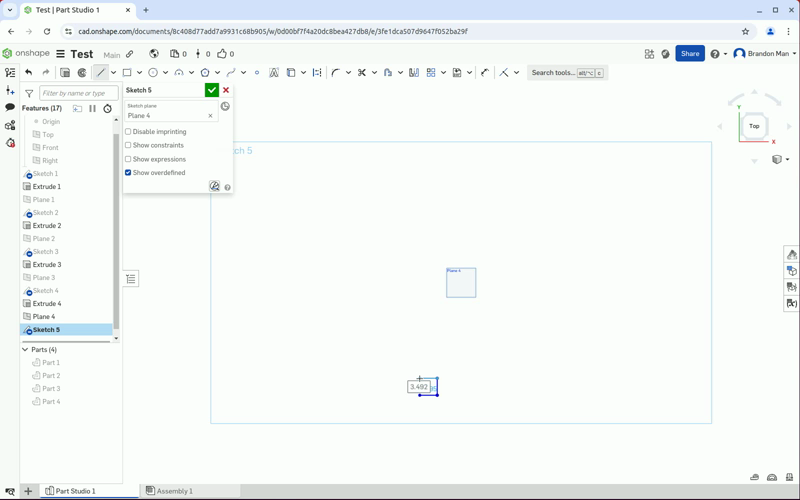
click(419, 378)
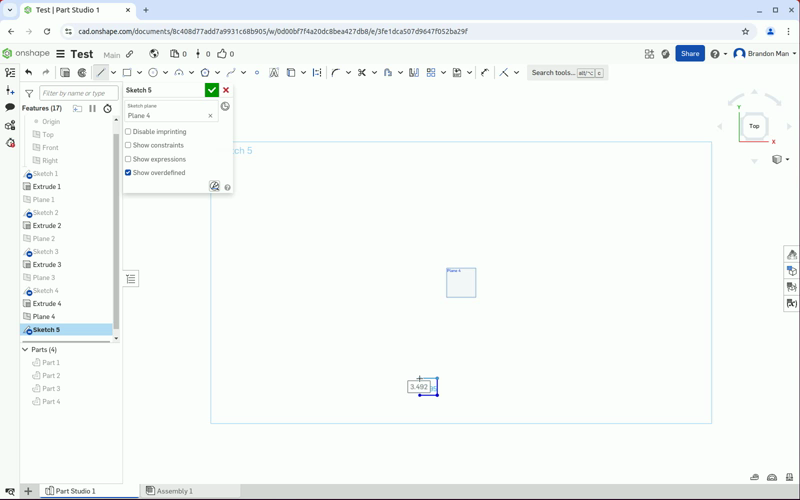
key_up(shift)
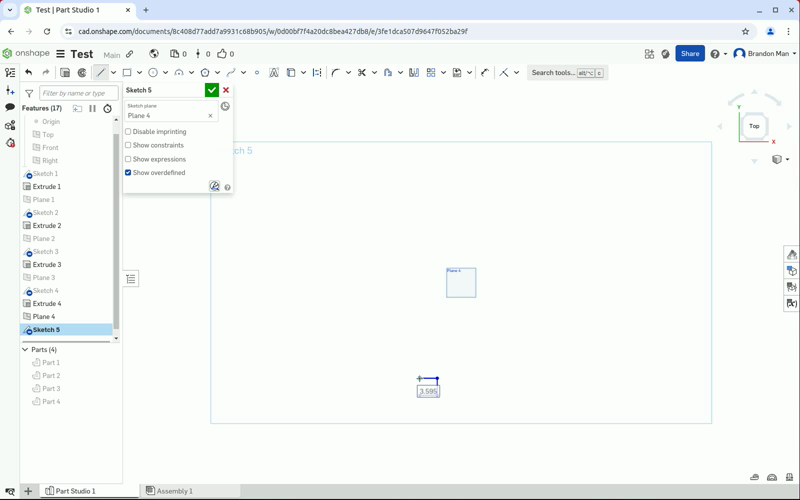
mouse_move(449, 378)
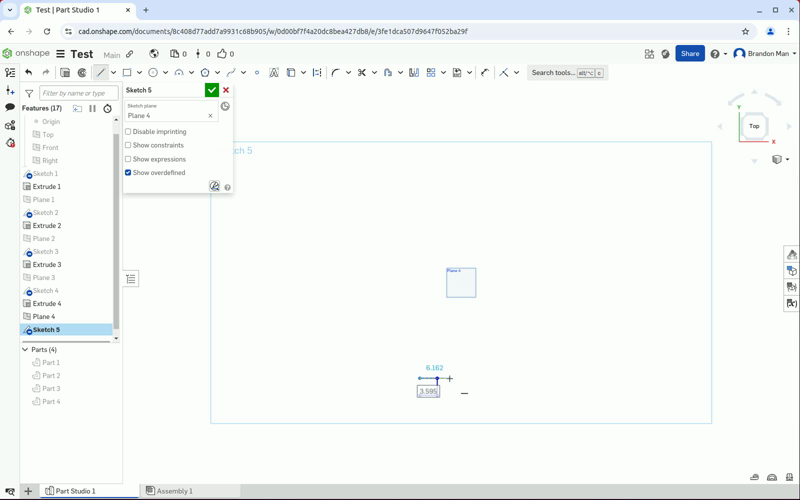
key_down(shift)
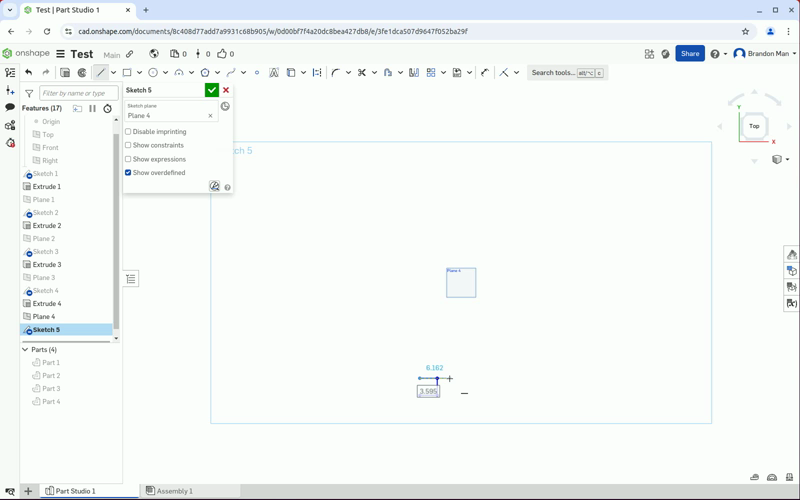
mouse_move(419, 395)
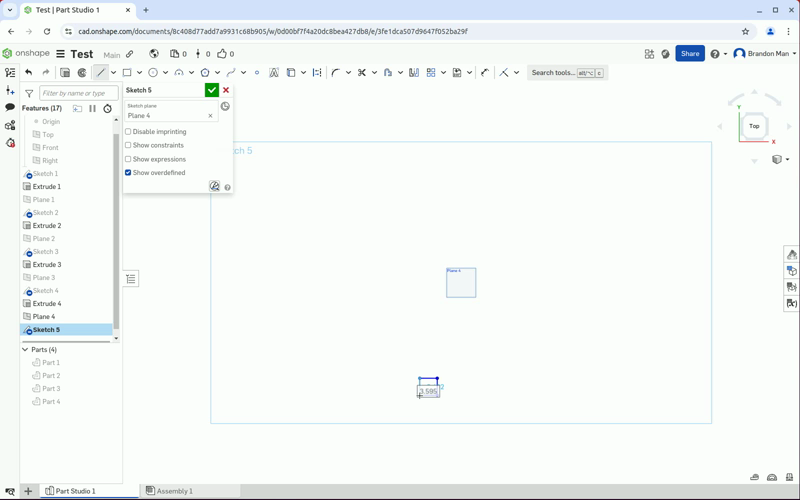
key_up(shift)
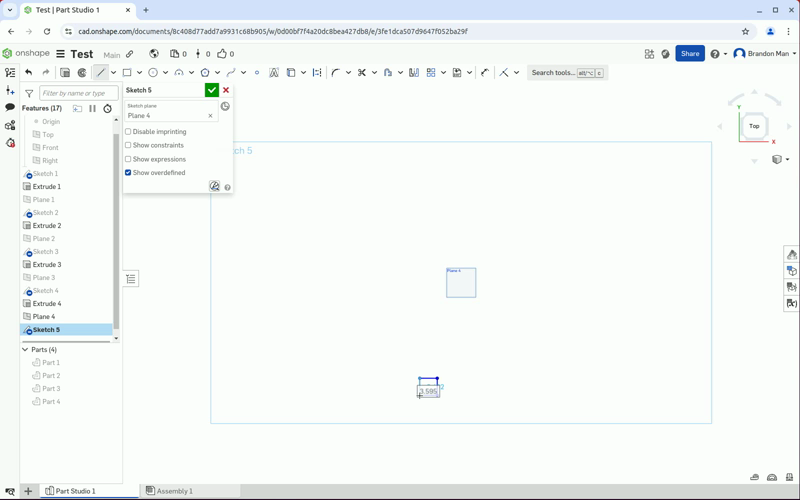
click(419, 395)
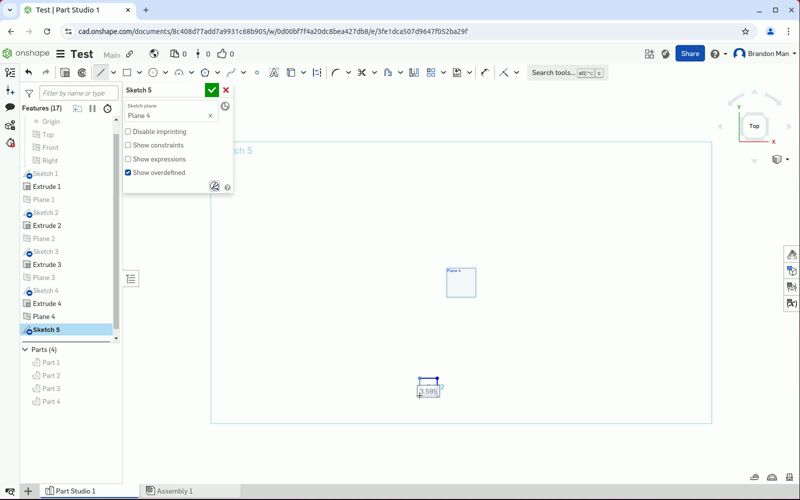
key(esc)
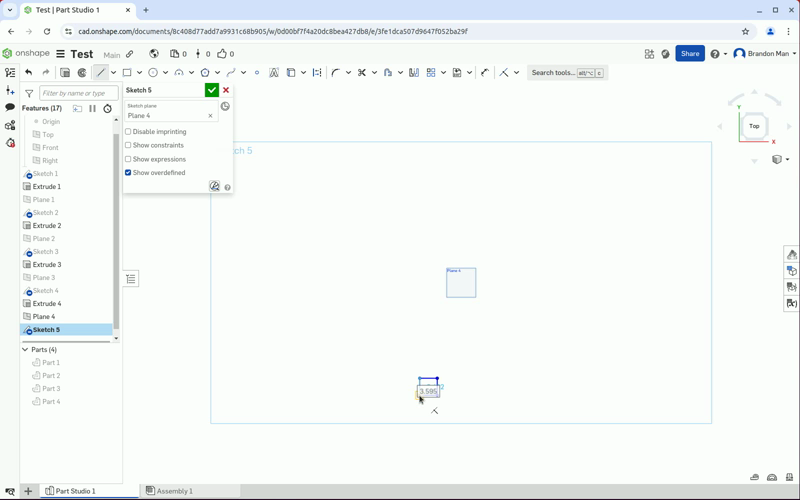
mouse_move(433, 382)
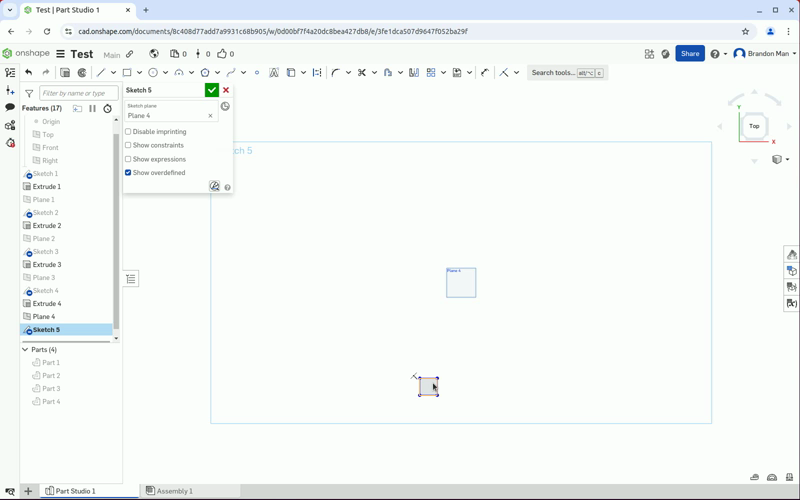
scroll(6)
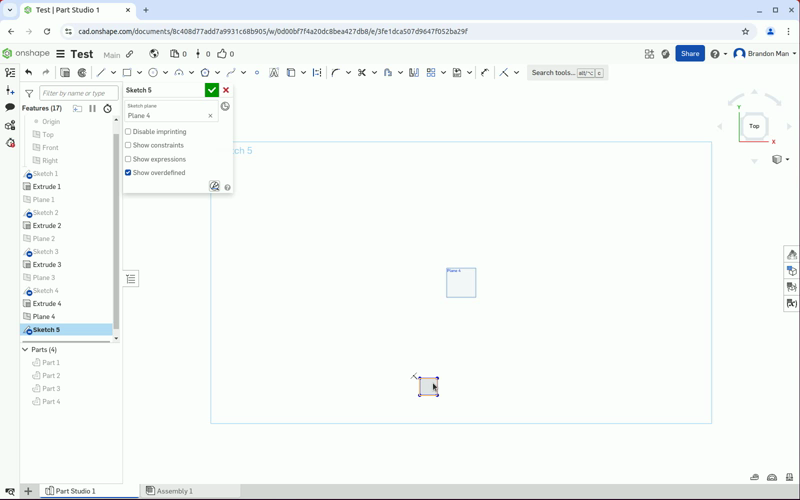
scroll(6)
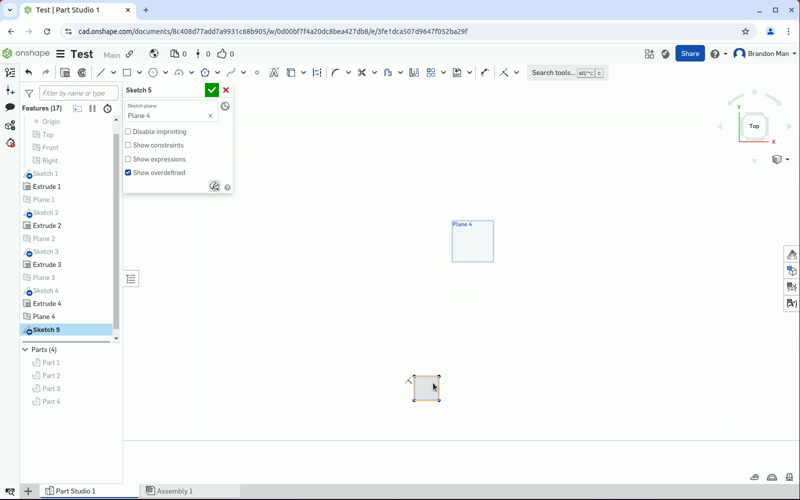
scroll(6)
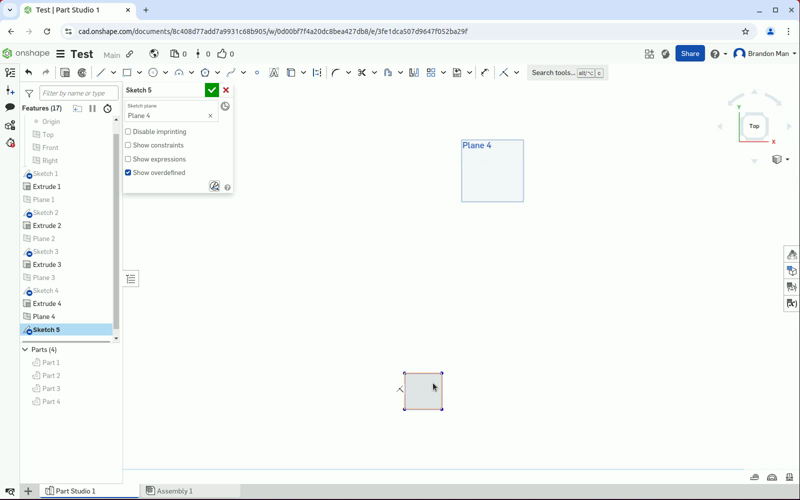
scroll(6)
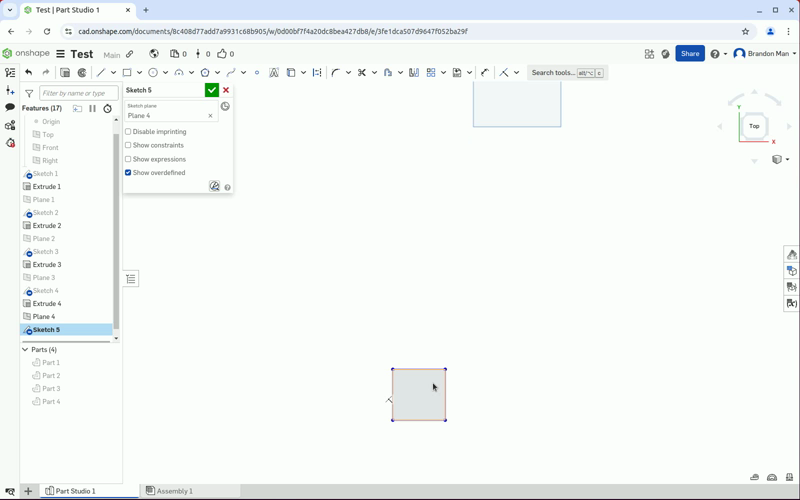
scroll(6)
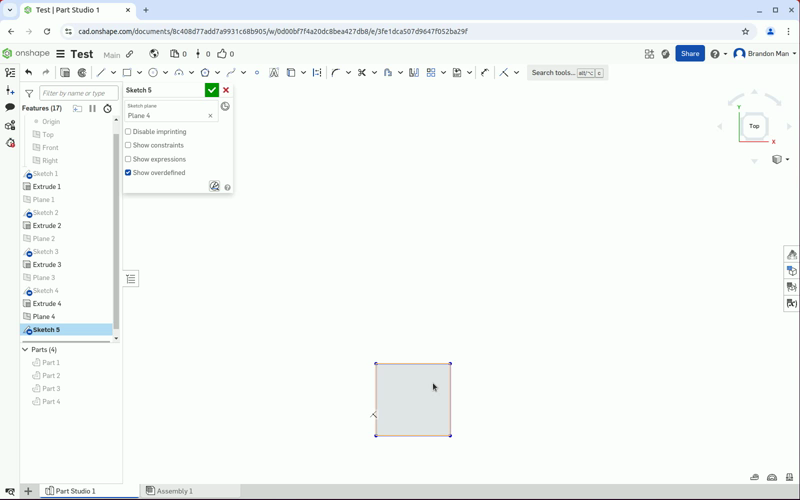
scroll(6)
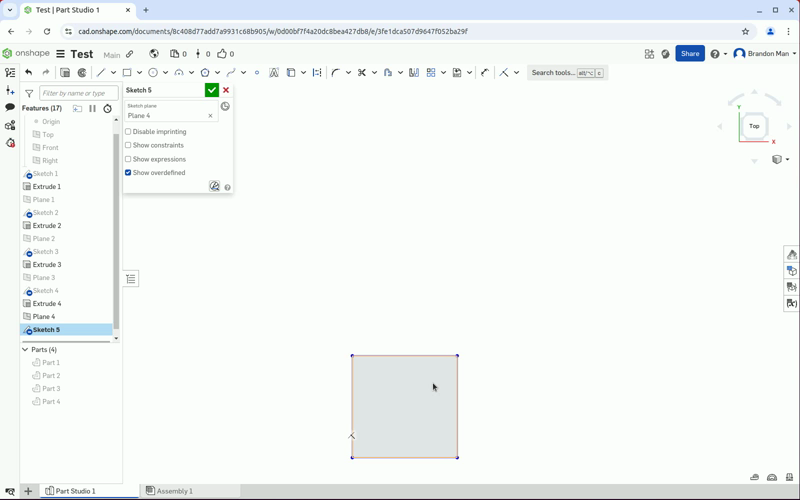
scroll(6)
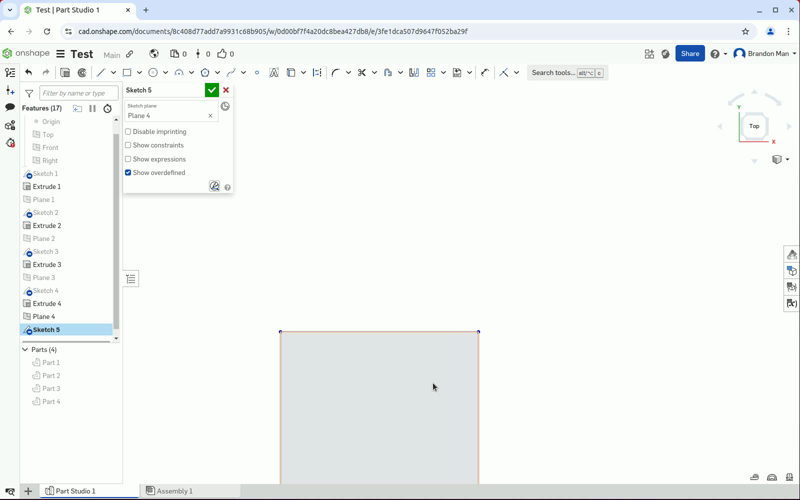
click(433, 382)
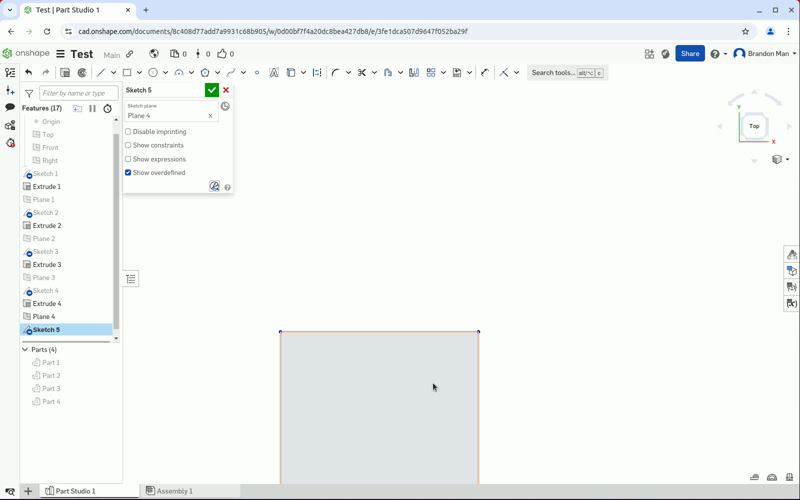
scroll(-6)
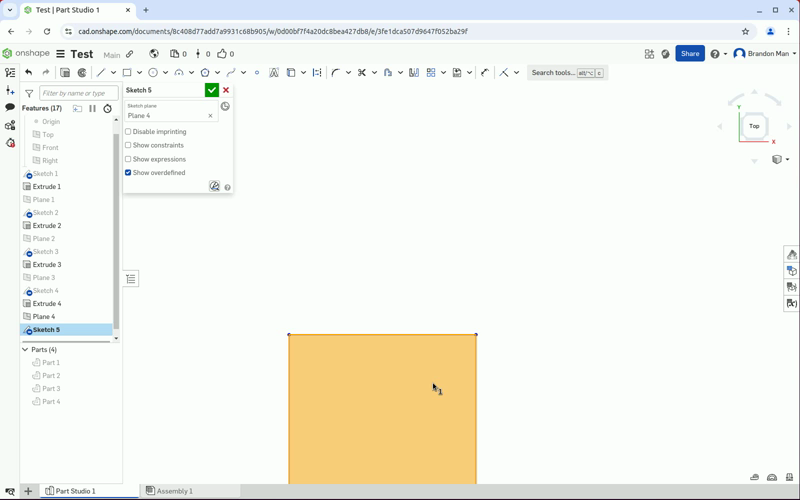
scroll(-6)
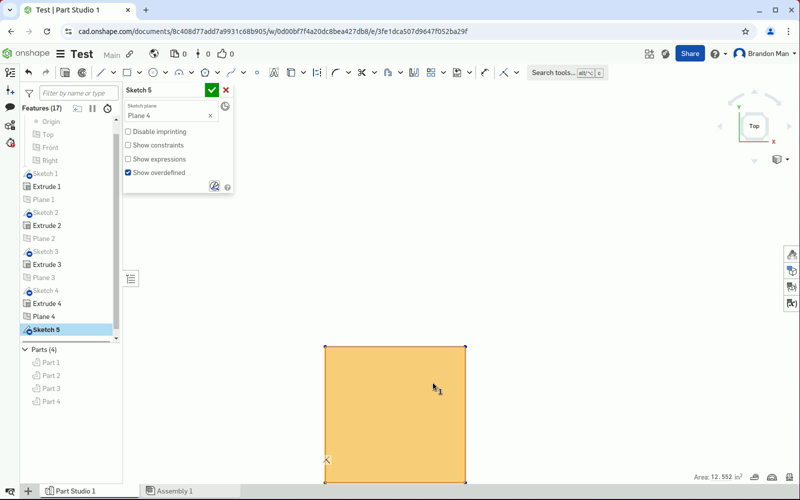
scroll(-6)
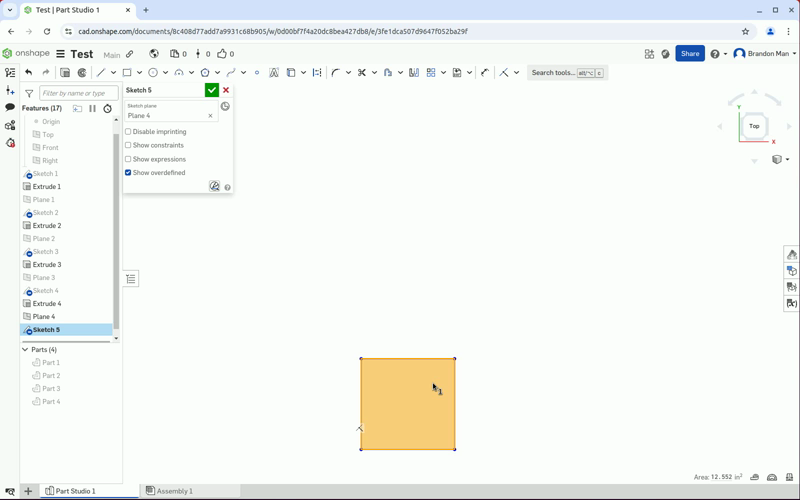
scroll(-6)
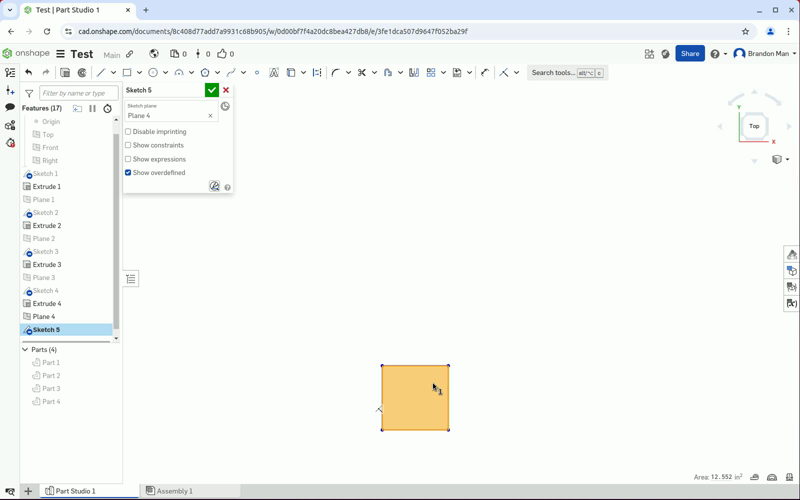
scroll(-6)
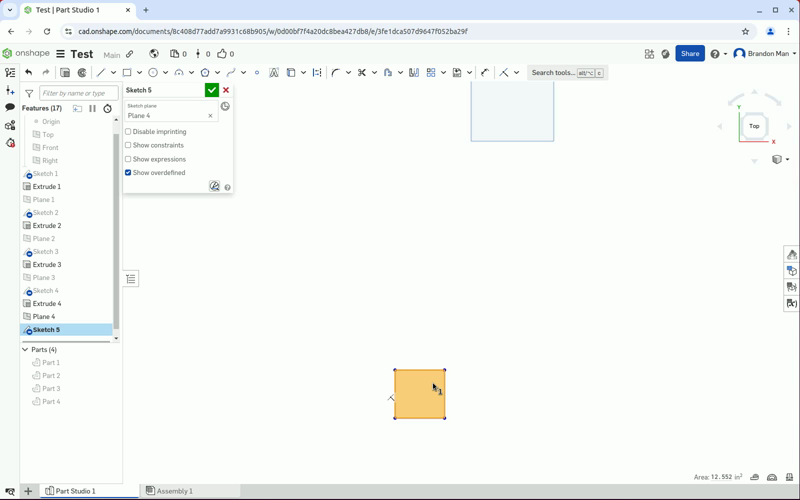
scroll(-6)
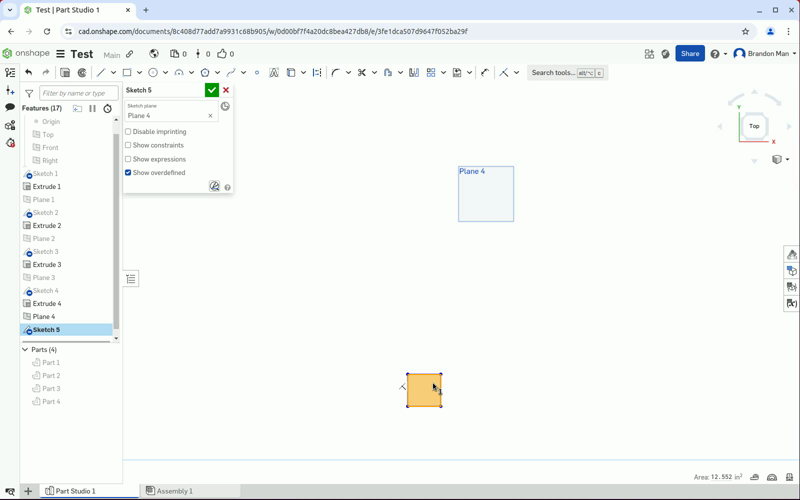
scroll(-6)
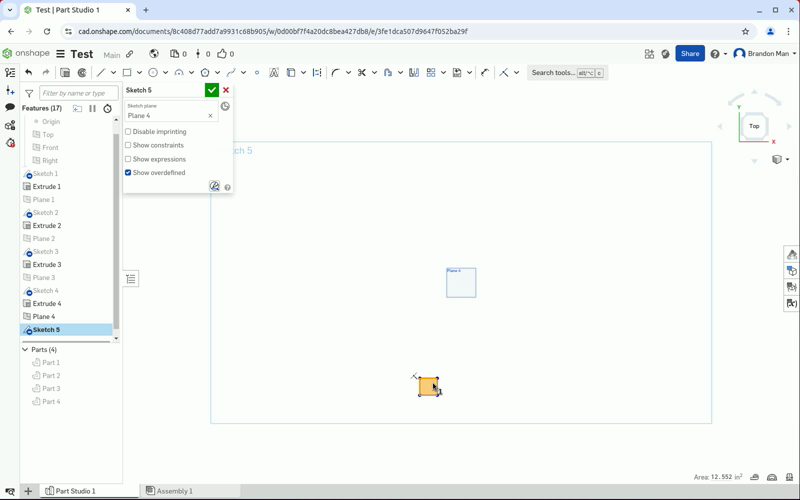
mouse_move(73, 352)
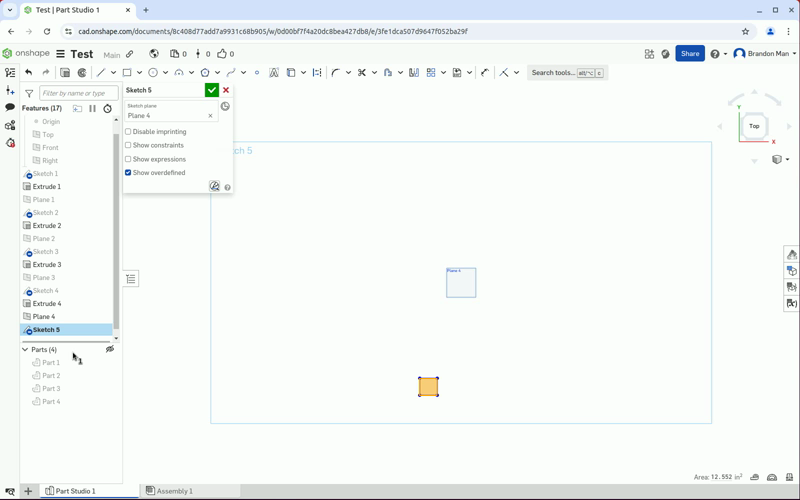
key(shift+y)
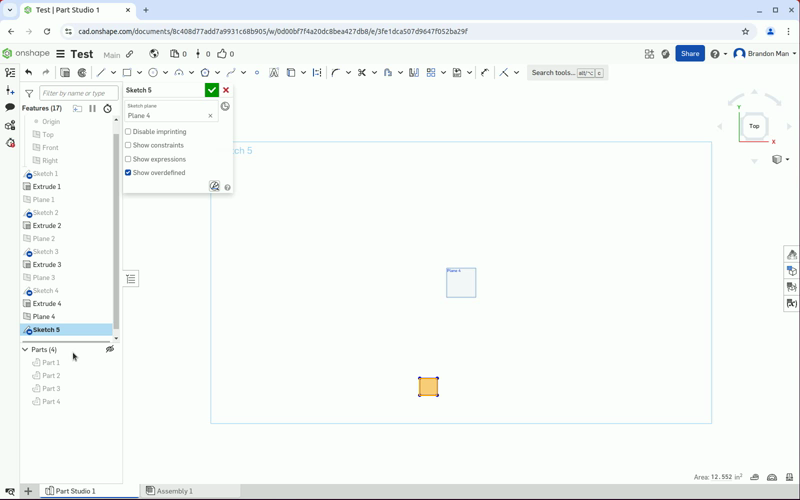
key(shift+e)
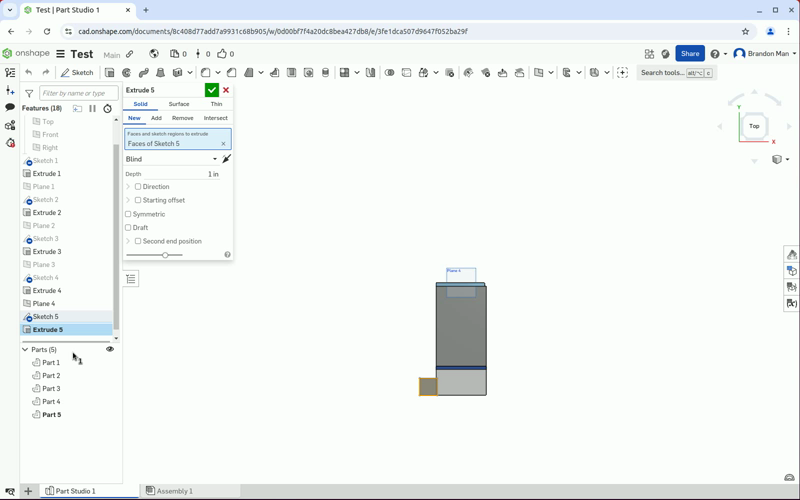
mouse_move(143, 106)
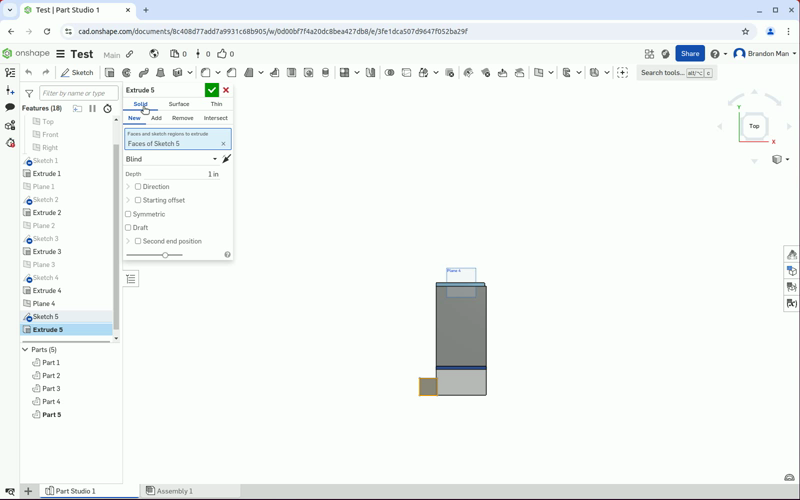
click(143, 106)
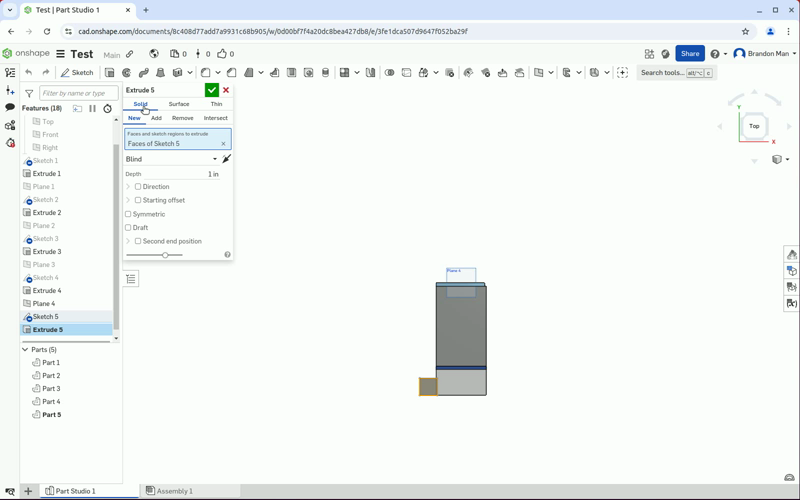
mouse_move(137, 120)
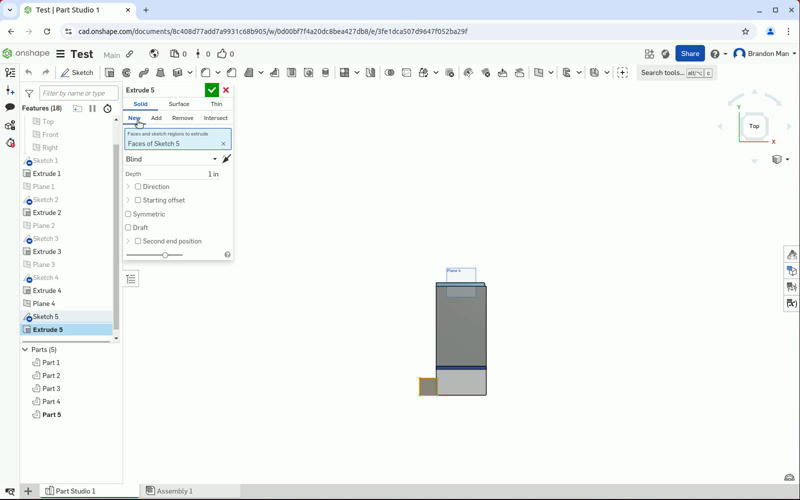
click(137, 120)
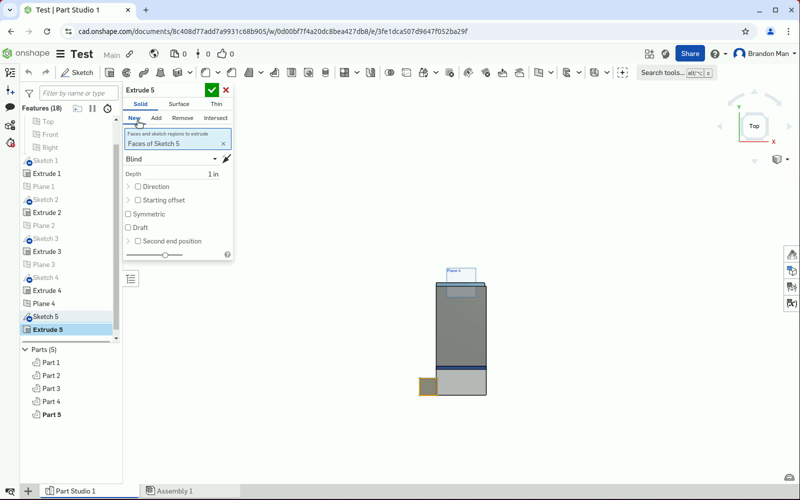
key(tab, 4)
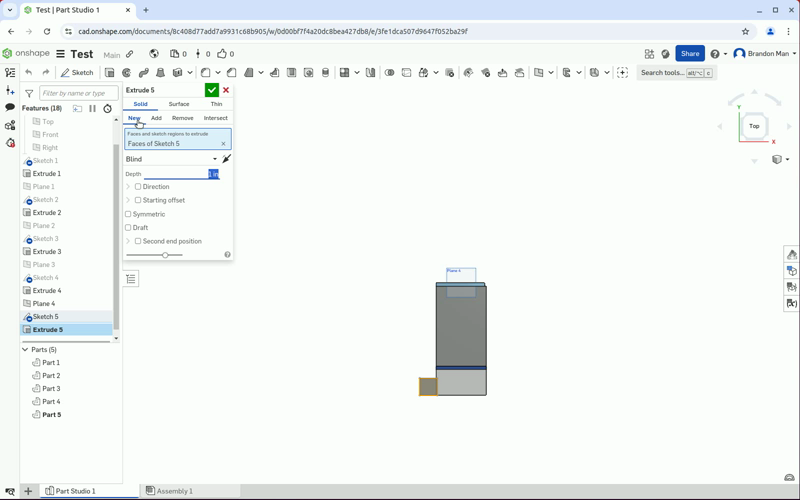
text(-0.722)
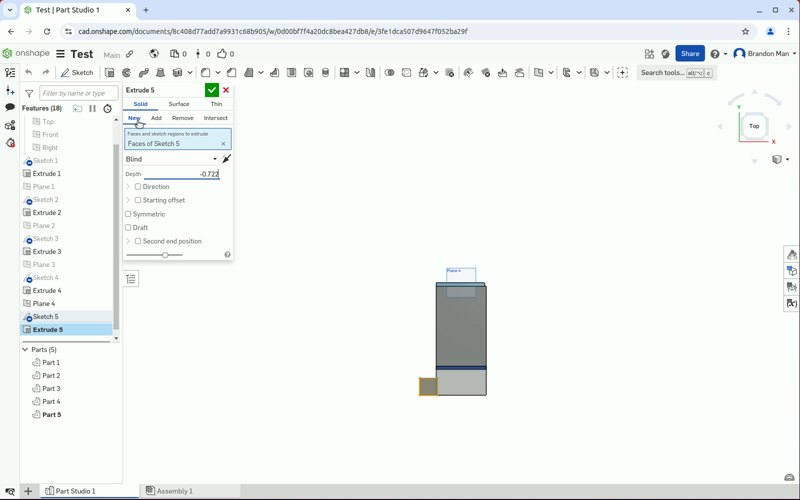
key(enter)
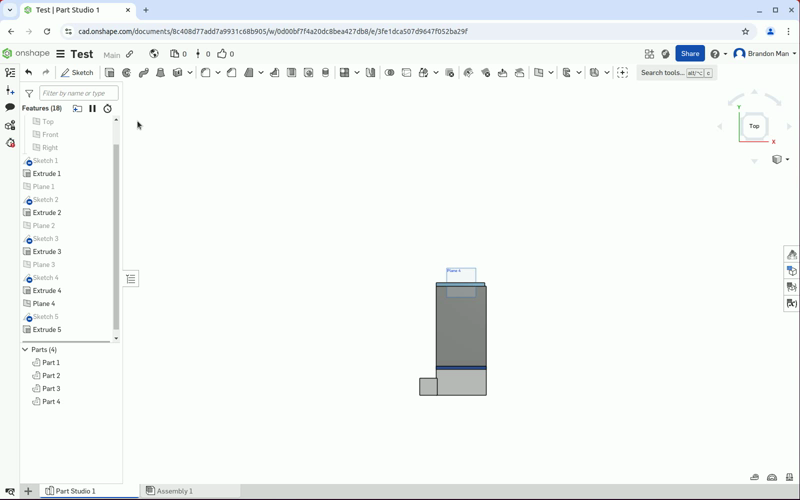
key(shift+h)
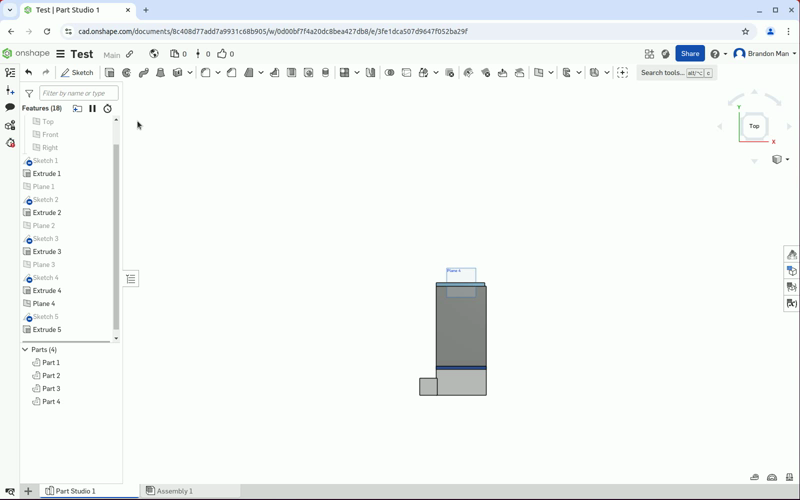
key(shift+h)
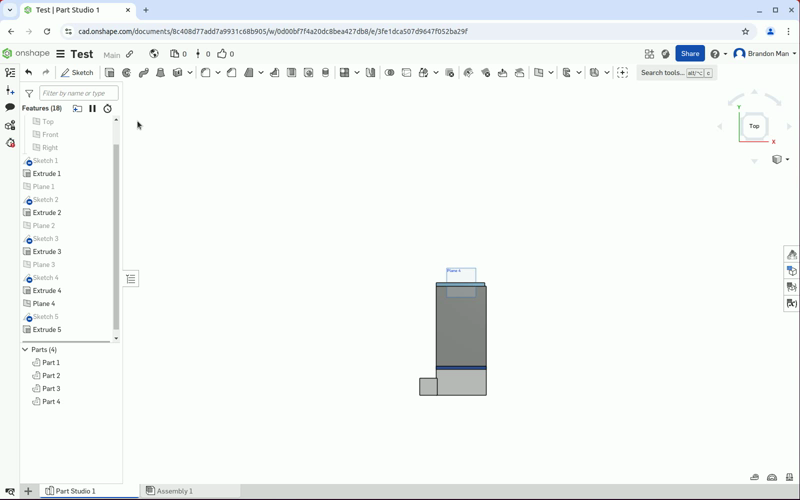
mouse_move(69, 163)
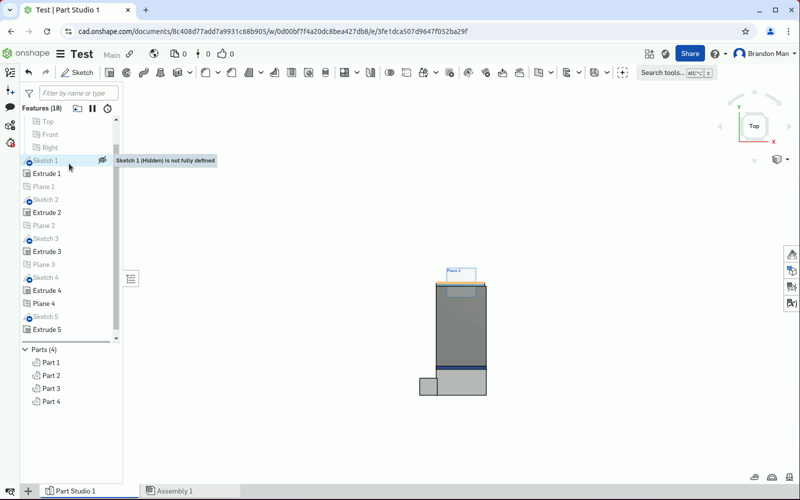
click(69, 163)
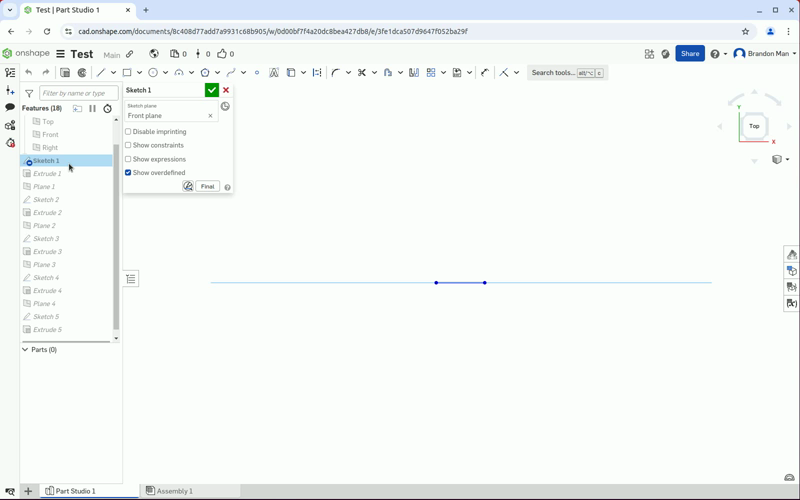
mouse_move(229, 92)
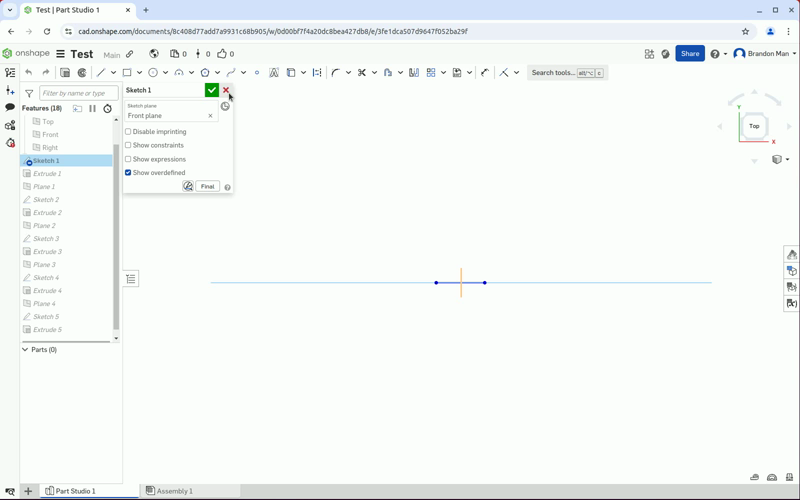
click(229, 92)
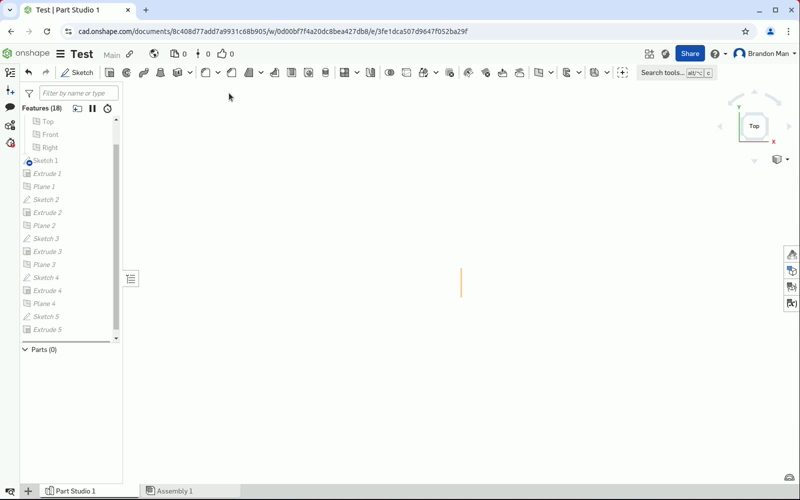
key(shift+s)
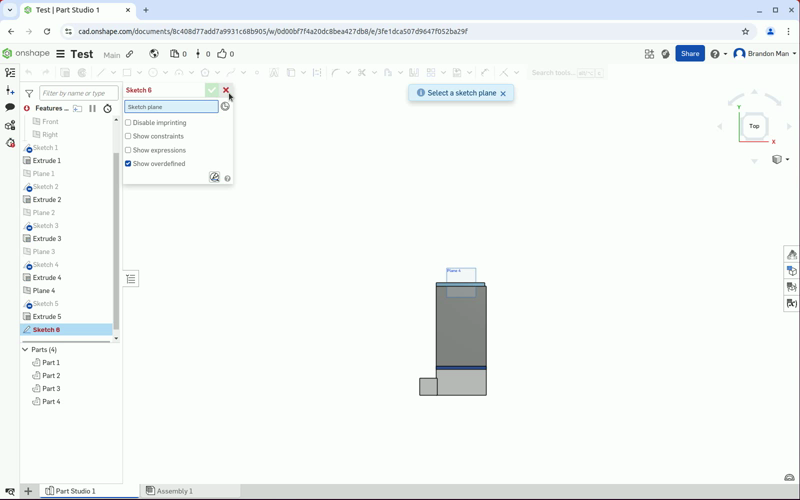
mouse_move(69, 293)
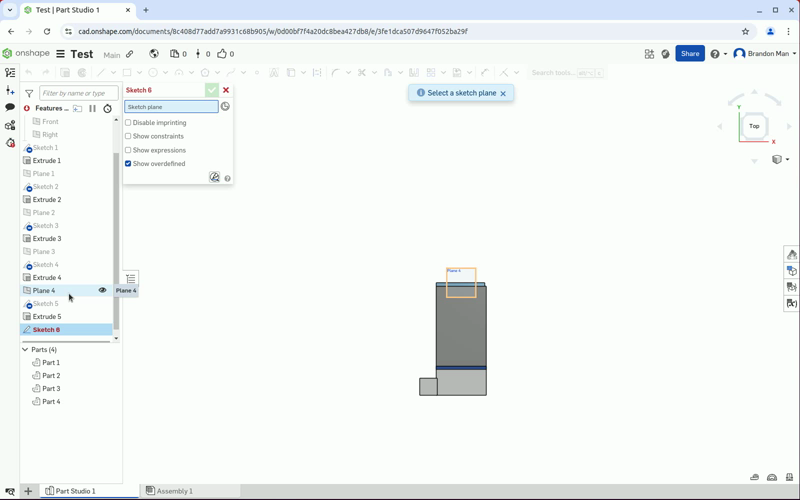
click(69, 293)
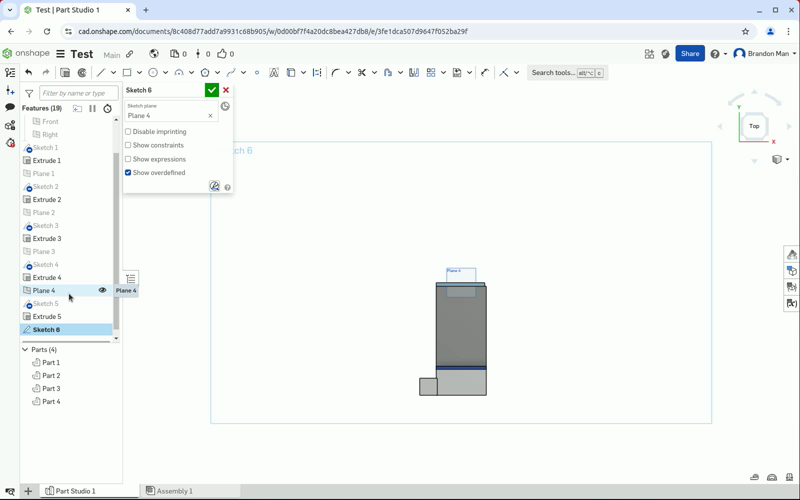
mouse_move(73, 352)
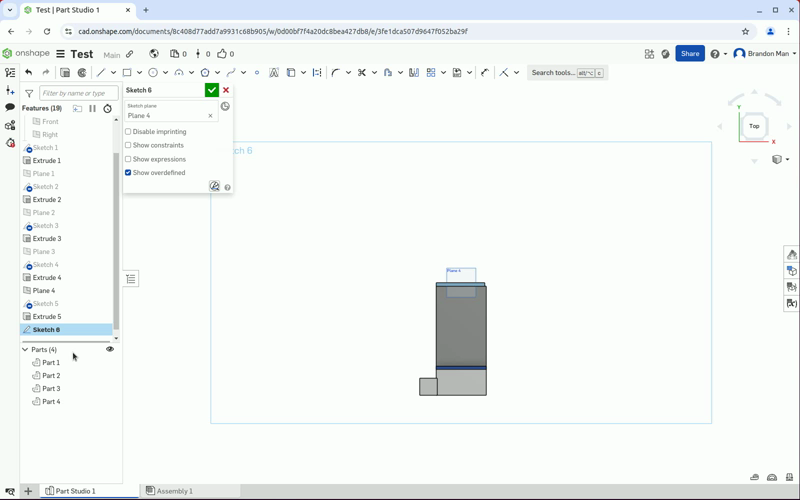
key(y)
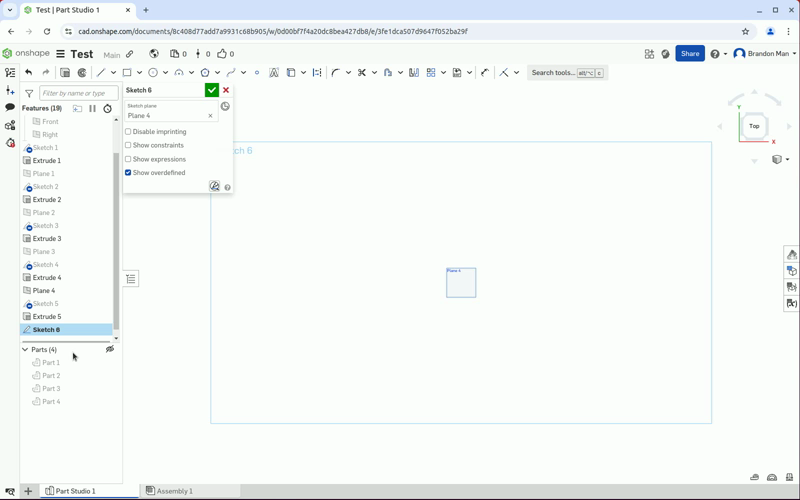
key(l)
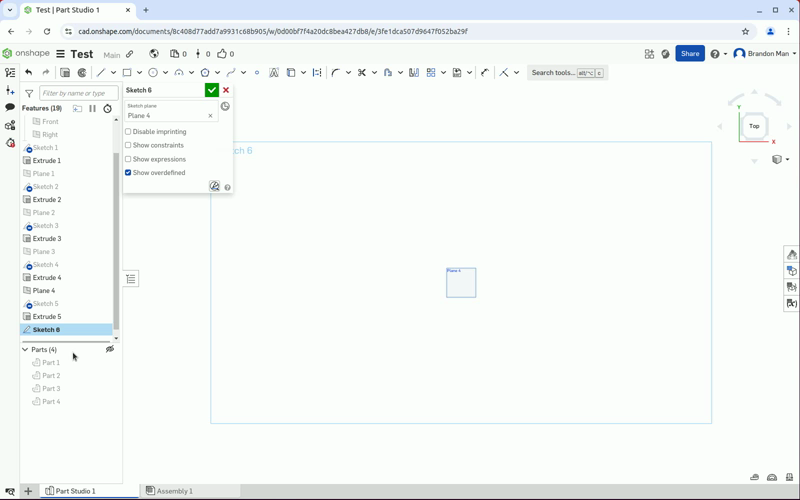
key_down(shift)
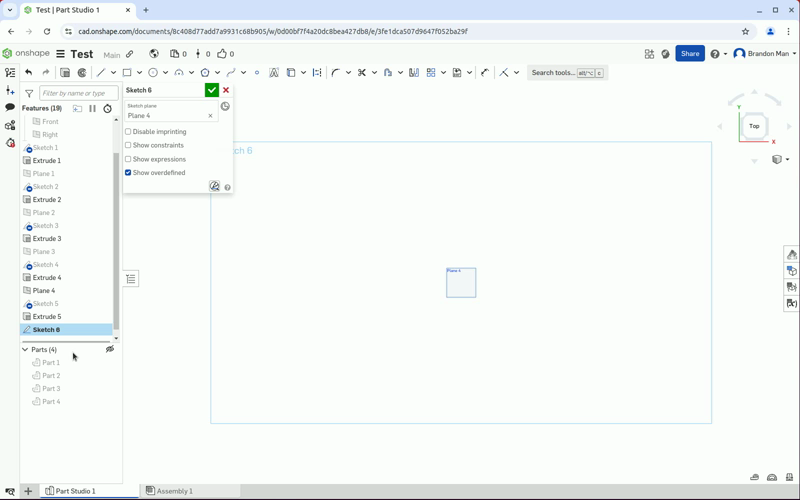
mouse_move(485, 395)
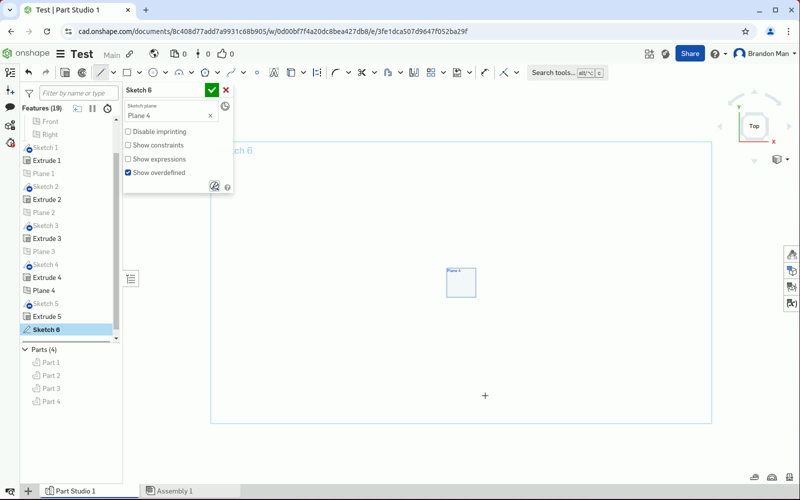
click(485, 395)
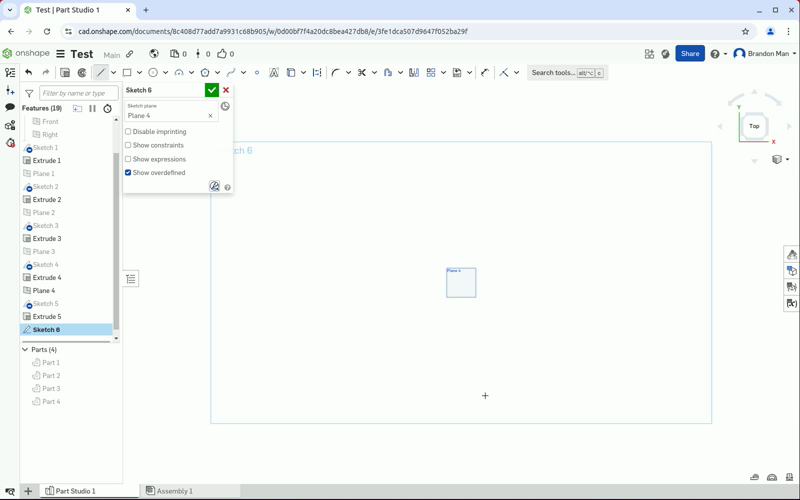
key_up(shift)
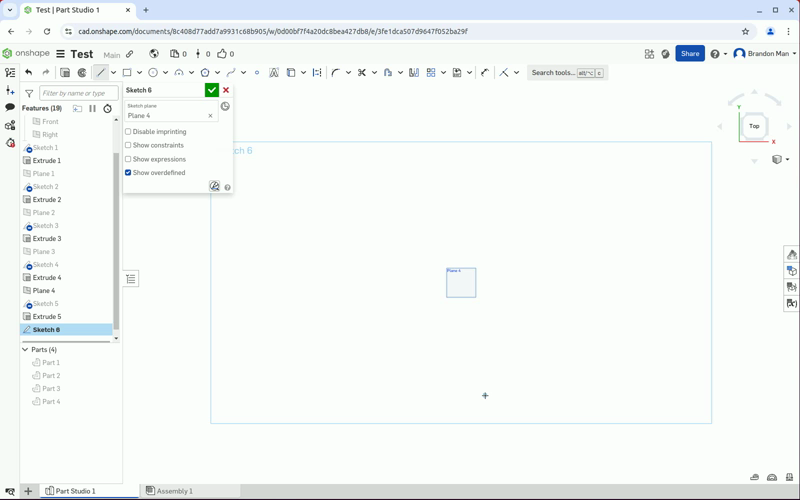
key_down(shift)
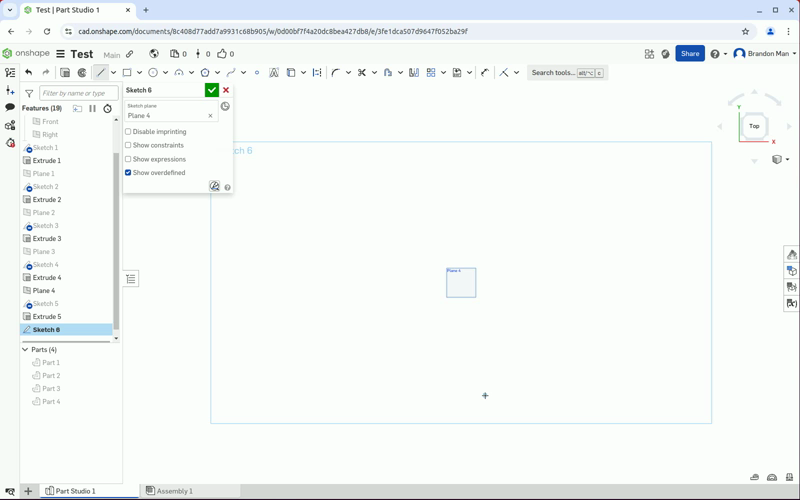
mouse_move(515, 395)
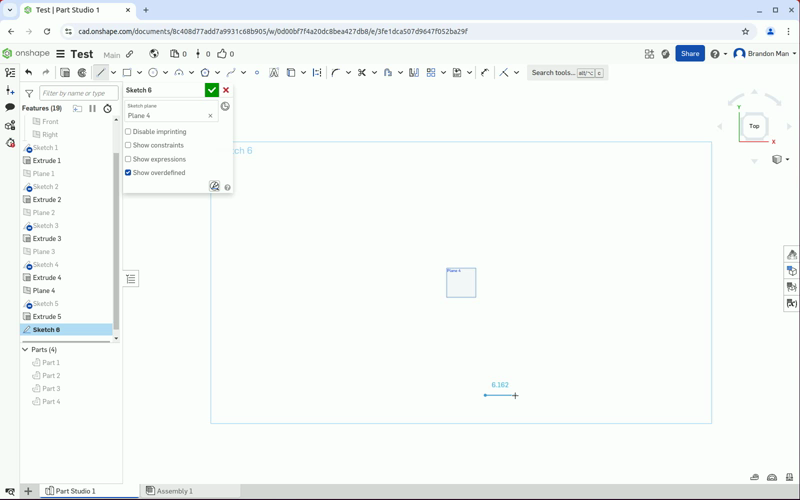
mouse_move(502, 395)
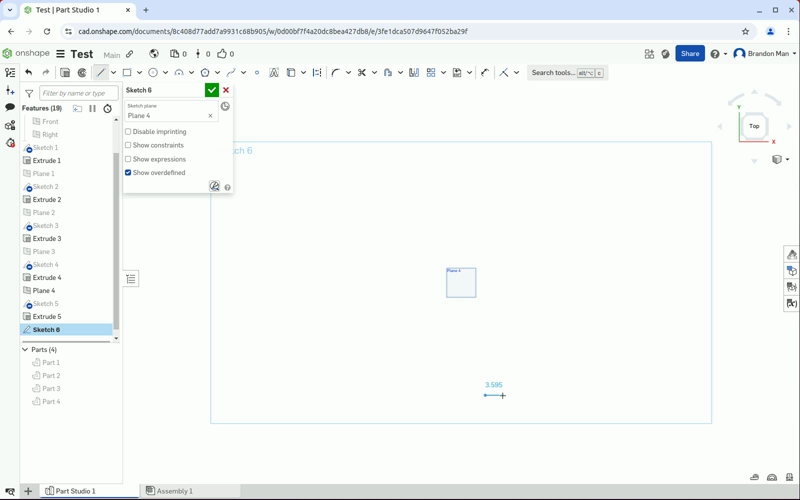
click(502, 395)
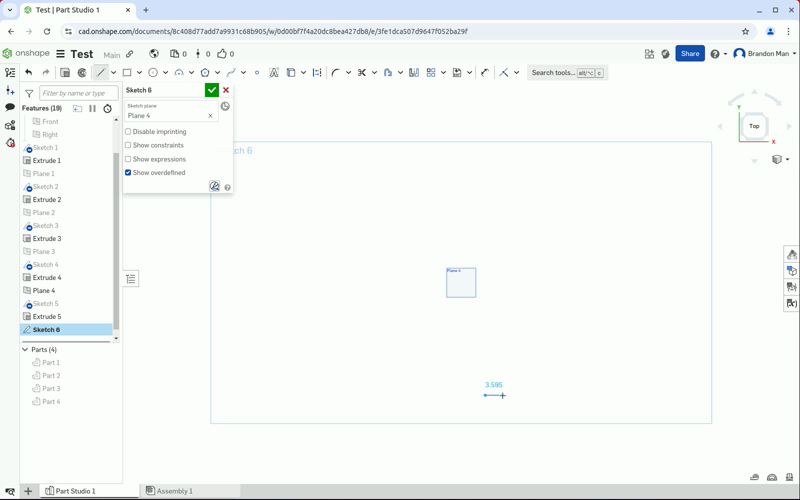
key_up(shift)
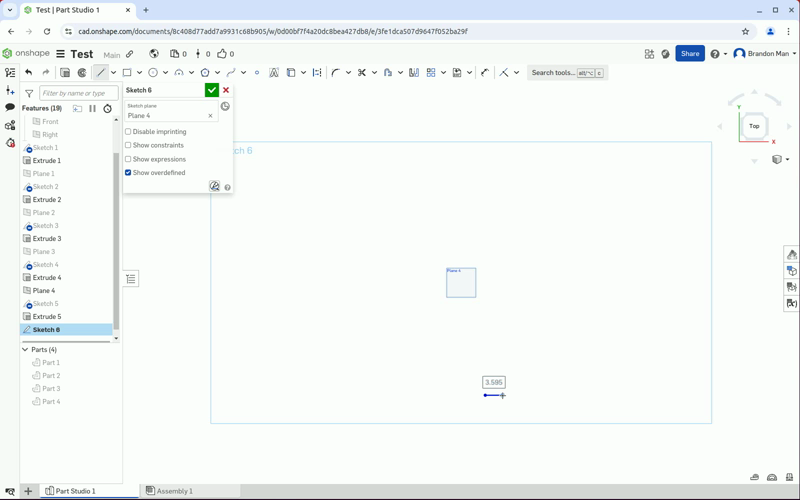
key_down(shift)
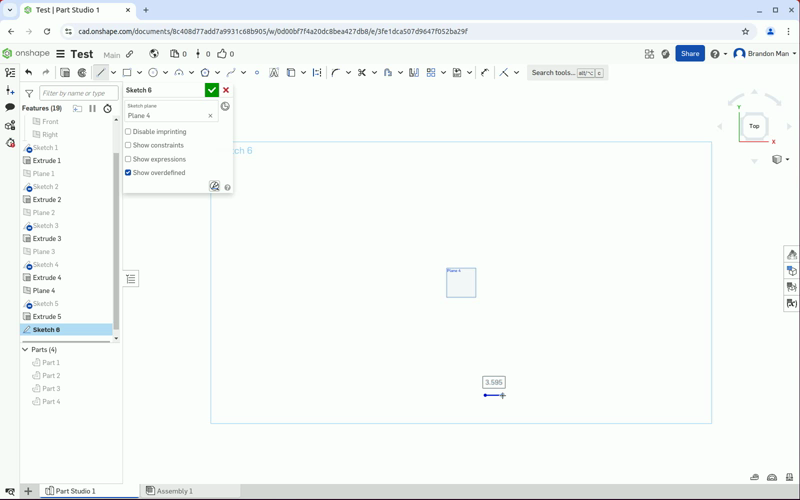
mouse_move(532, 395)
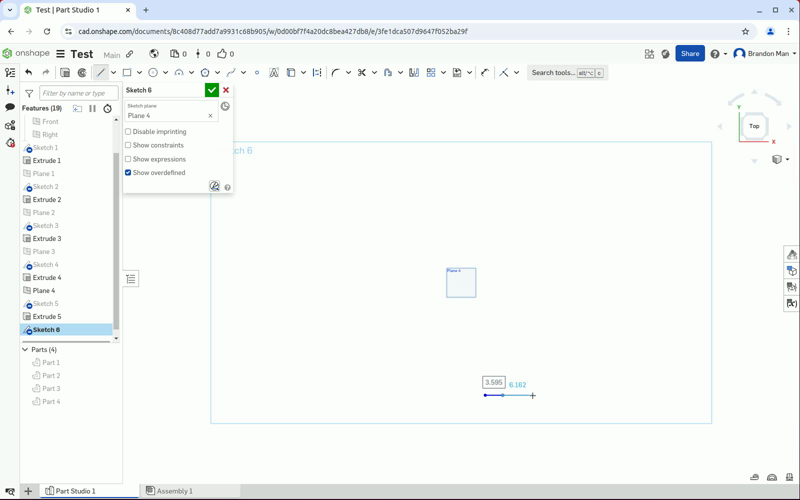
mouse_move(502, 378)
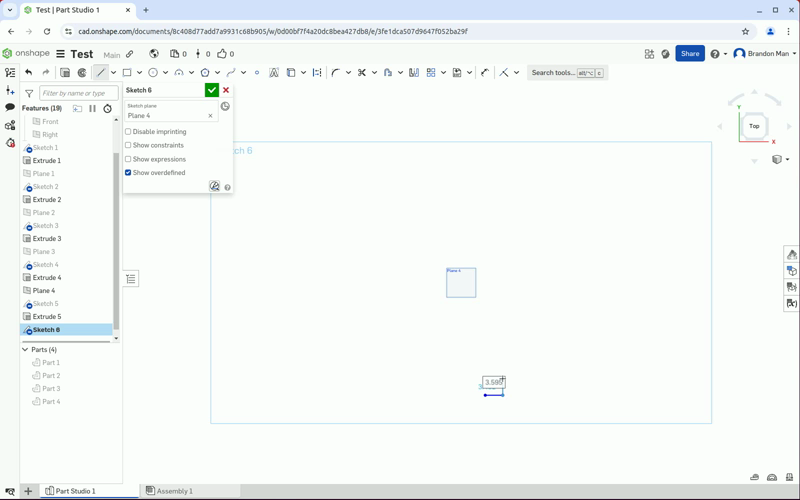
click(502, 378)
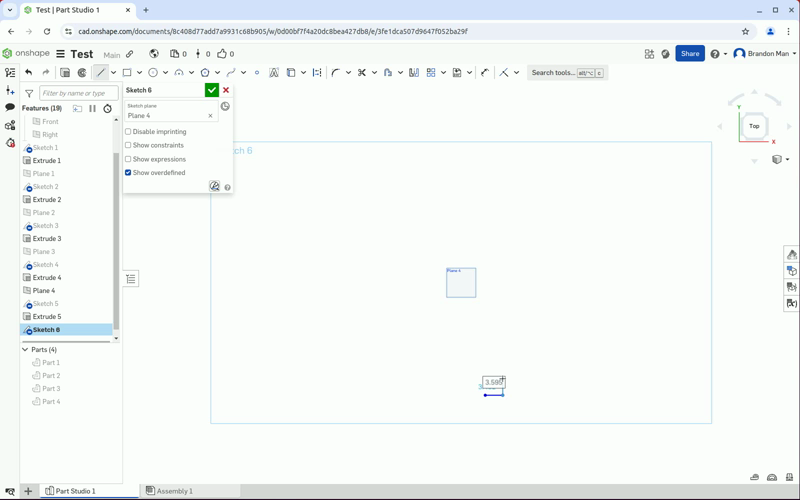
key_up(shift)
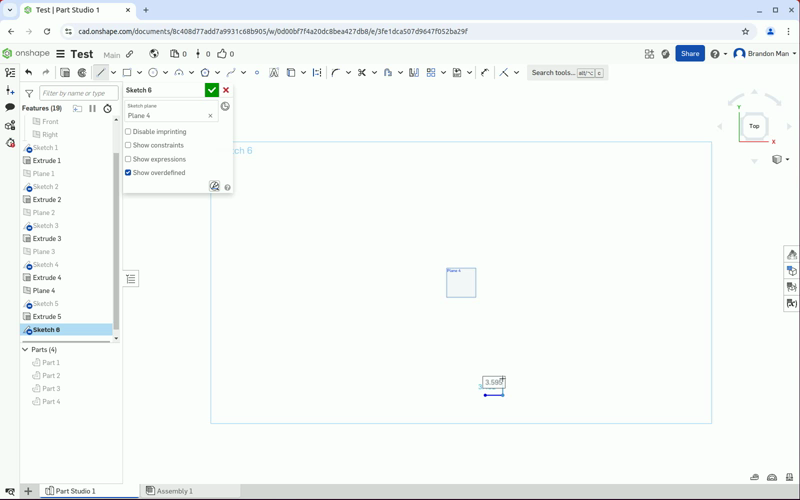
key_down(shift)
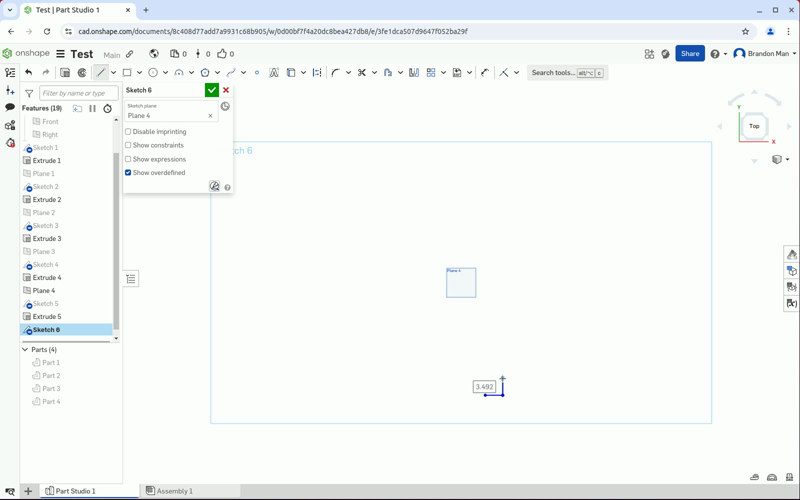
mouse_move(532, 378)
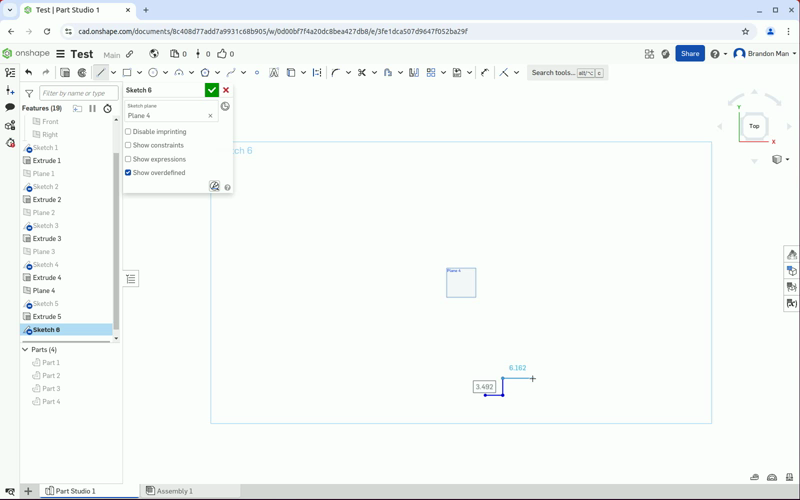
mouse_move(485, 378)
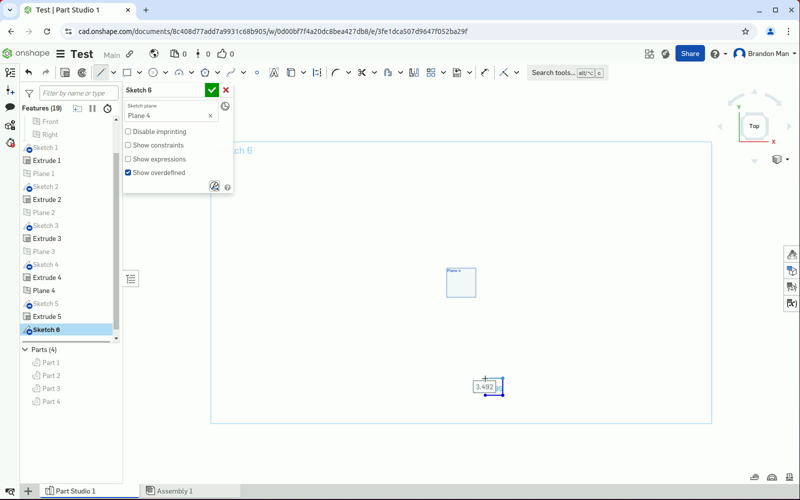
click(485, 378)
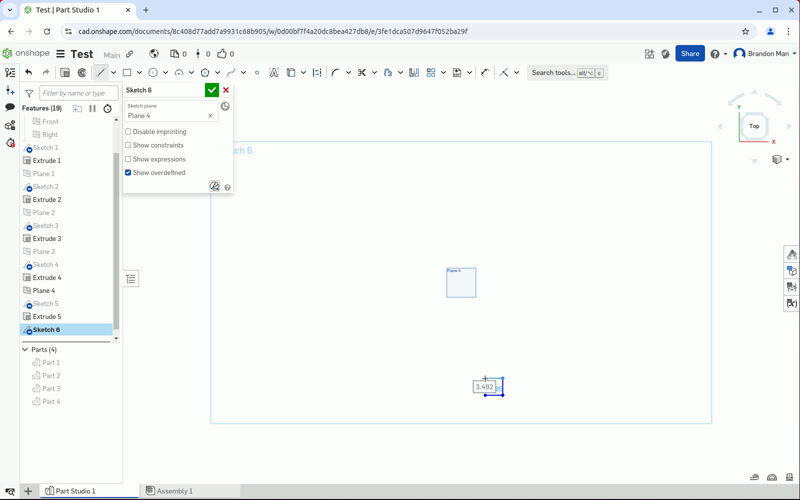
key_up(shift)
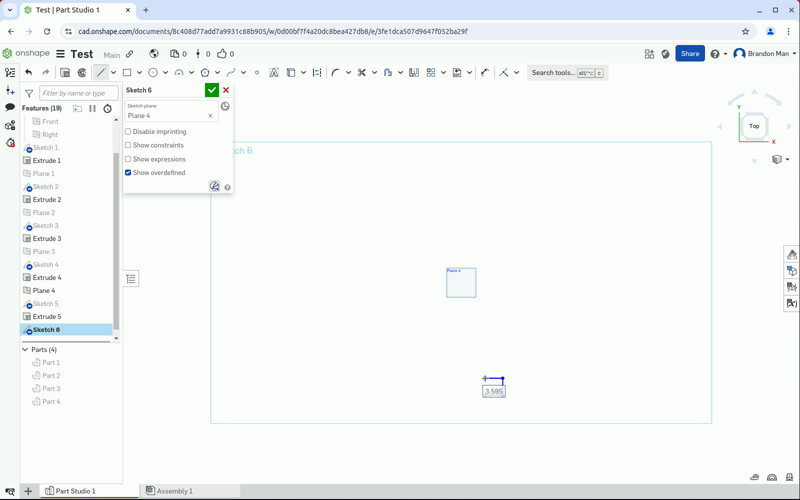
mouse_move(515, 378)
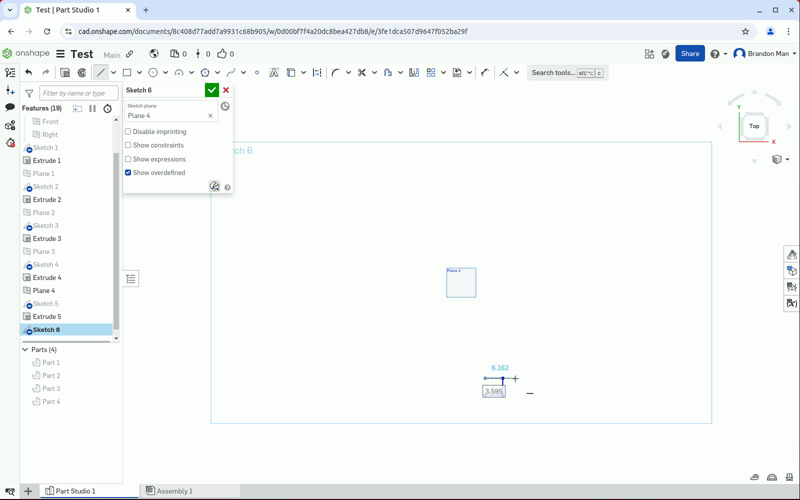
key_down(shift)
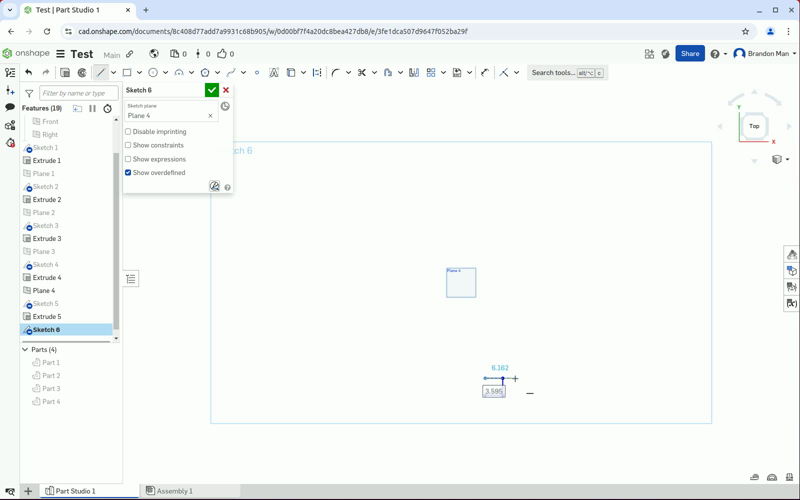
mouse_move(485, 395)
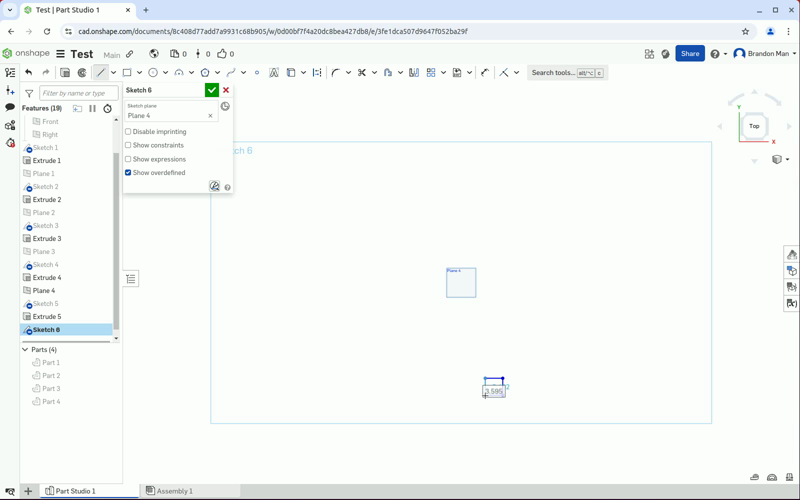
key_up(shift)
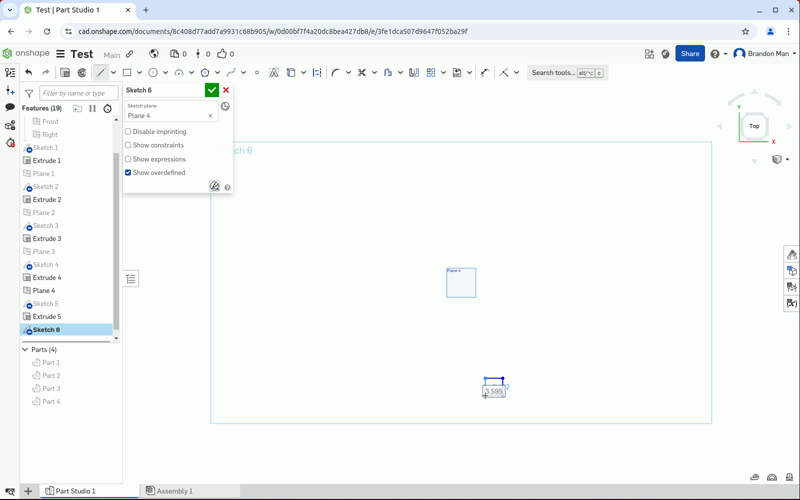
click(485, 395)
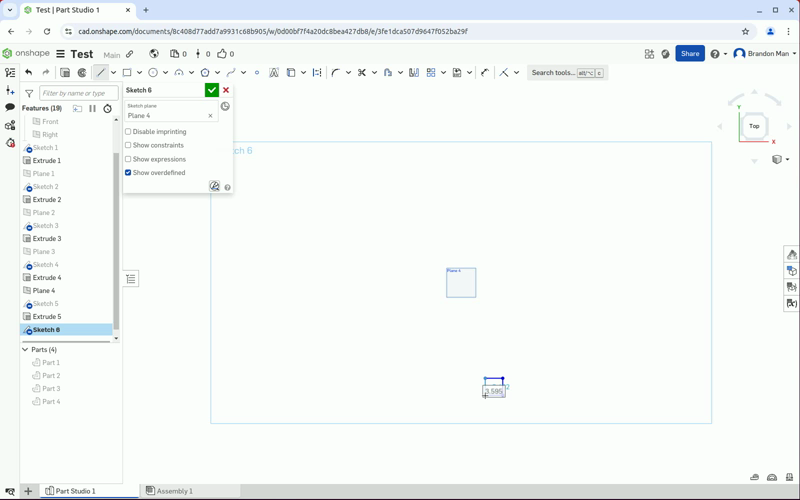
key(esc)
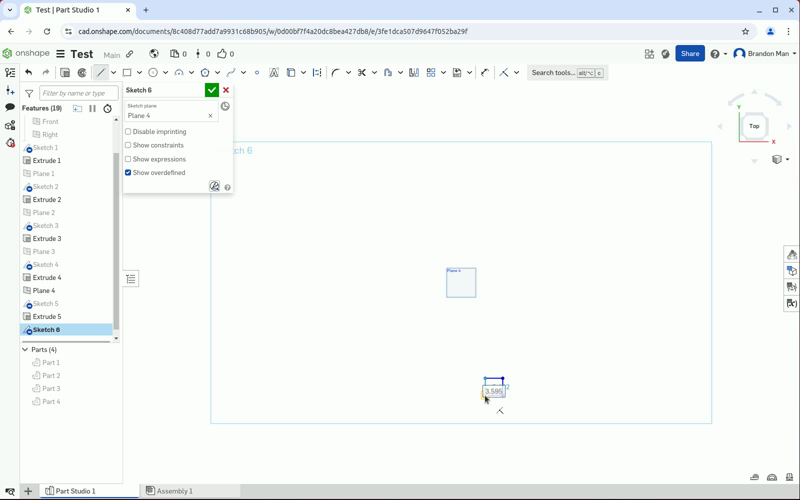
mouse_move(486, 393)
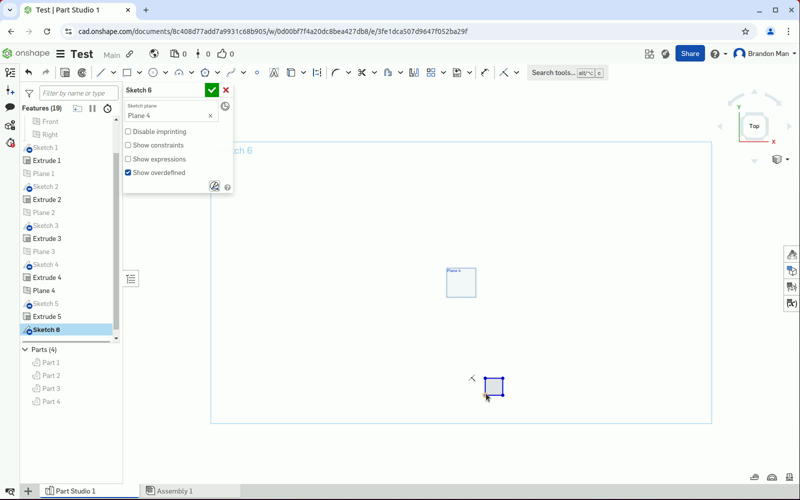
scroll(6)
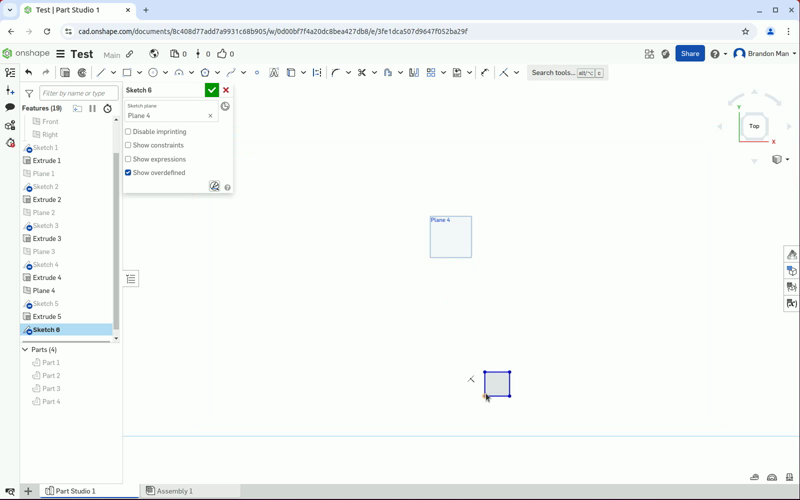
scroll(6)
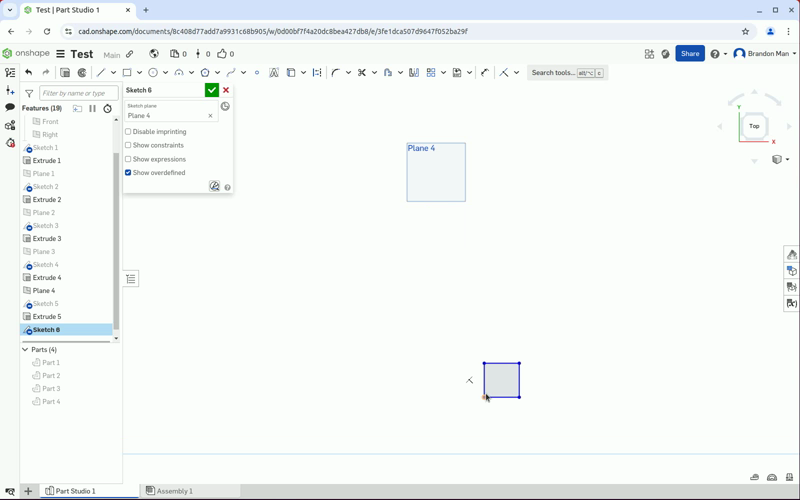
scroll(6)
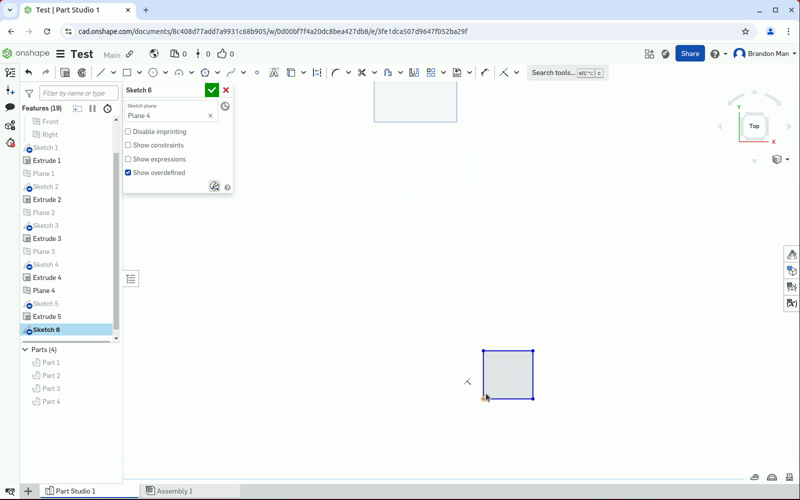
scroll(6)
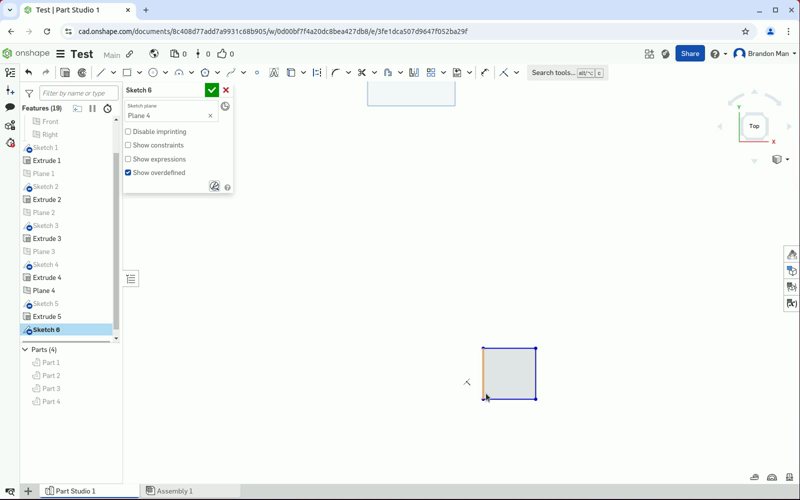
scroll(6)
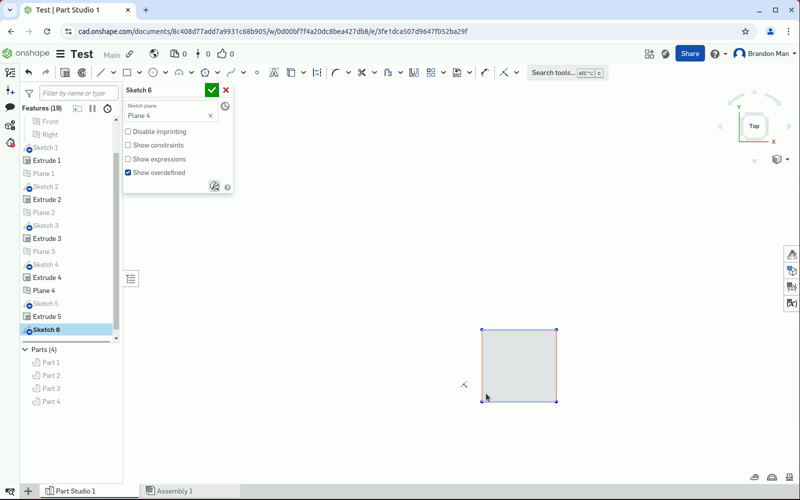
scroll(6)
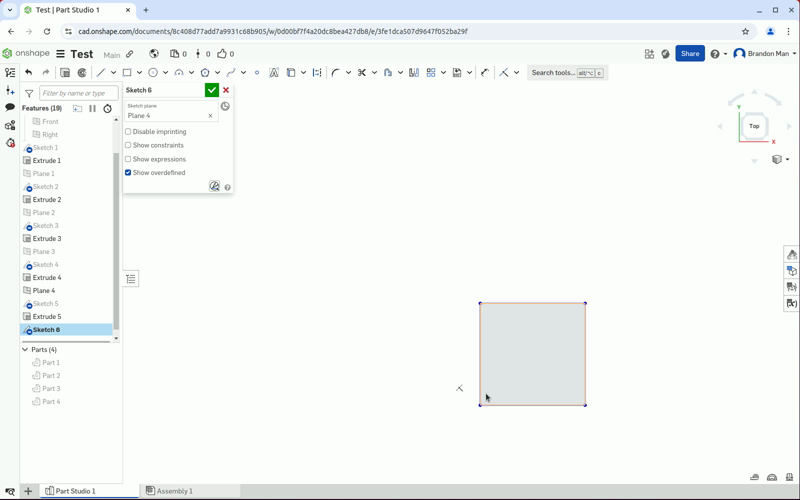
scroll(6)
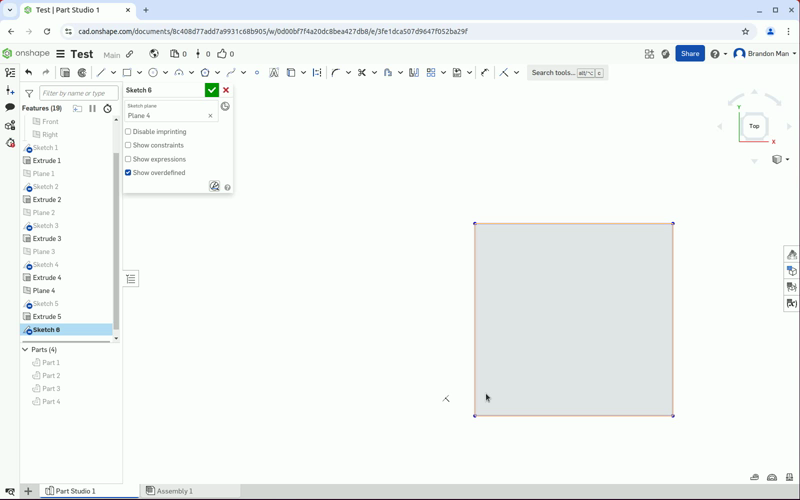
click(486, 393)
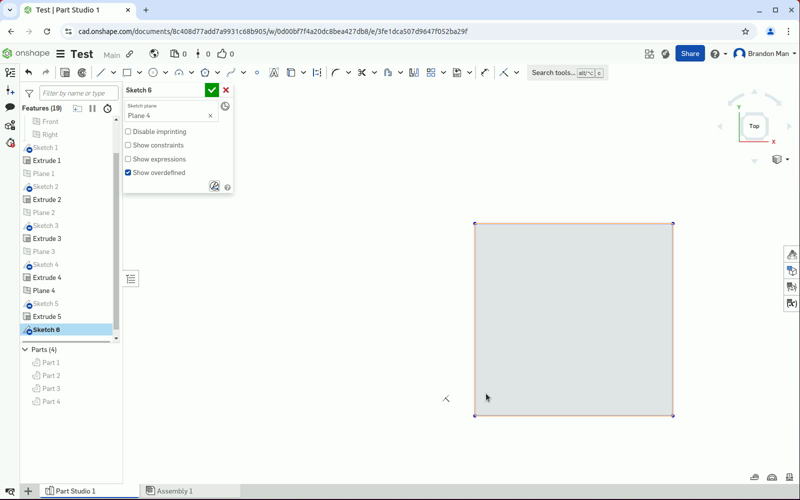
scroll(-6)
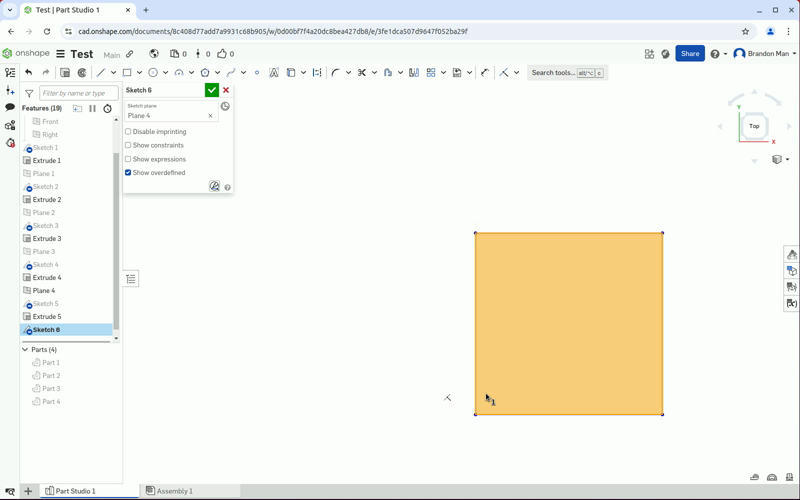
scroll(-6)
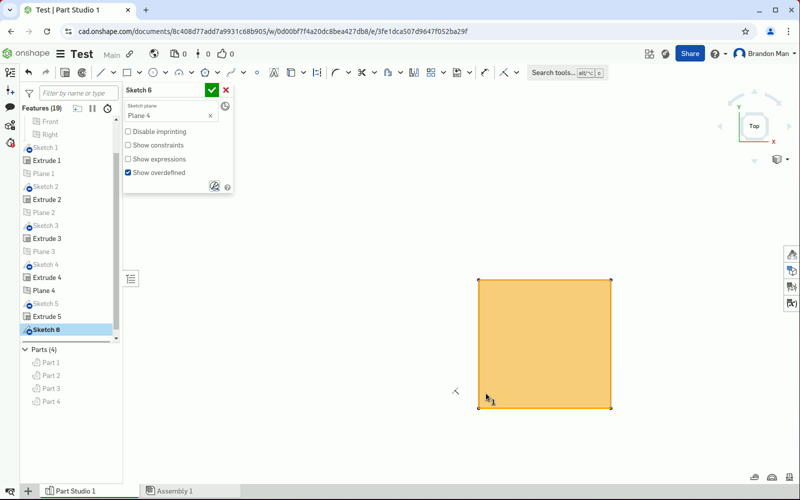
scroll(-6)
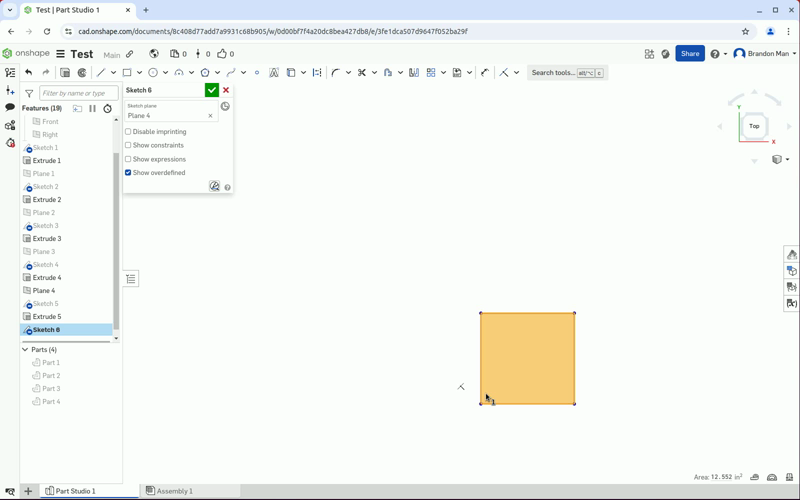
scroll(-6)
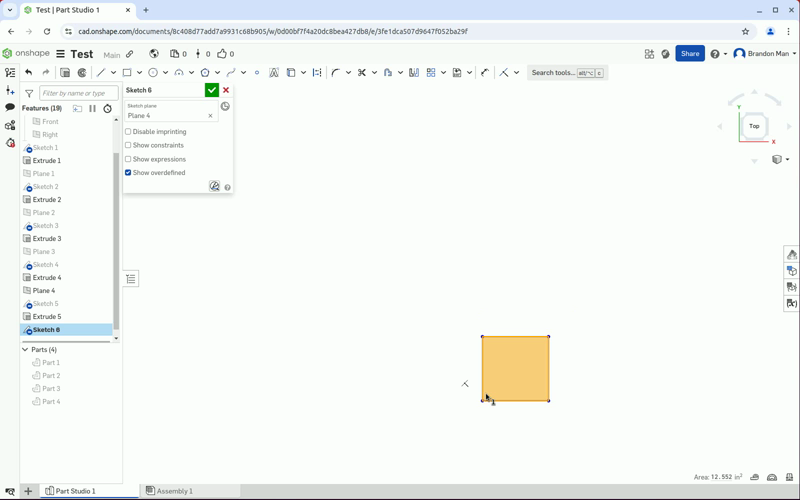
scroll(-6)
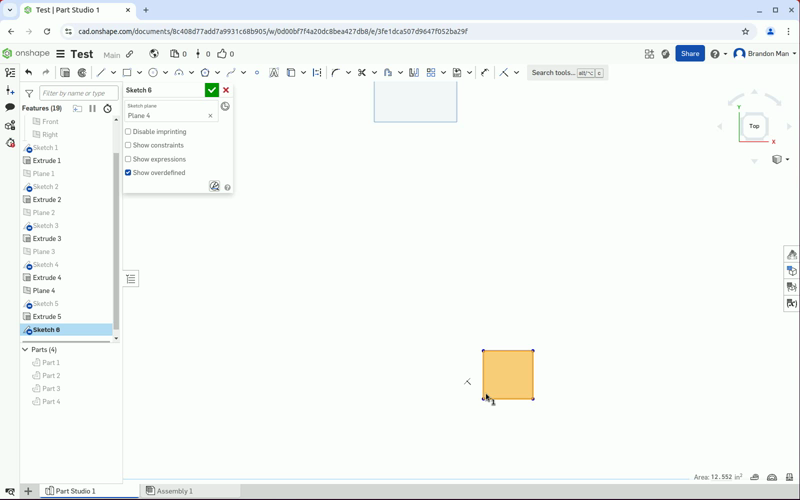
scroll(-6)
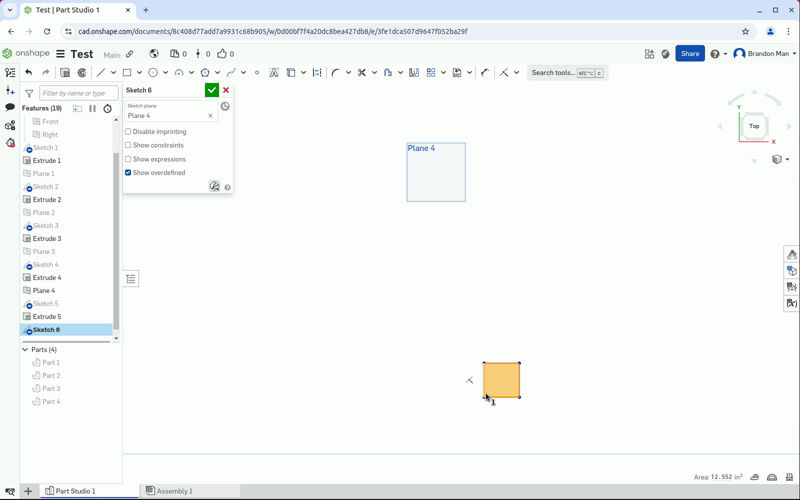
scroll(-6)
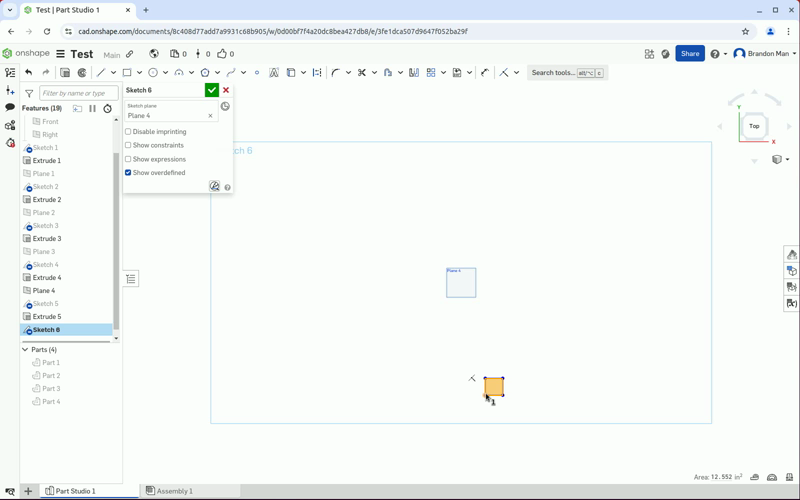
mouse_move(73, 352)
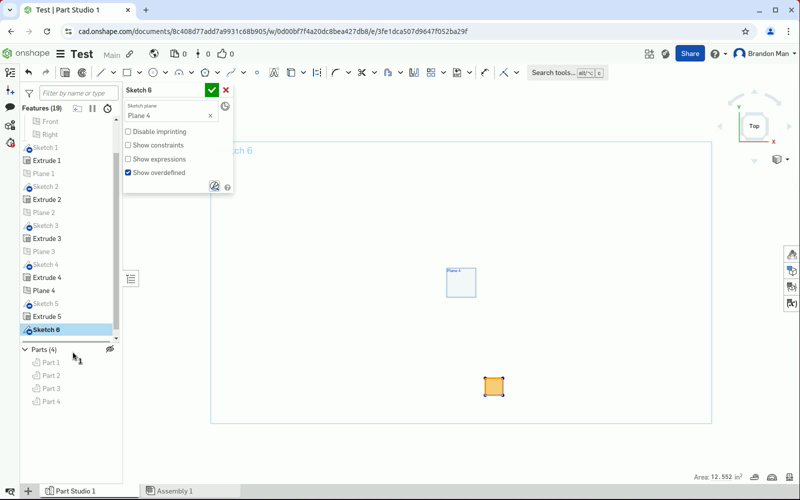
key(shift+y)
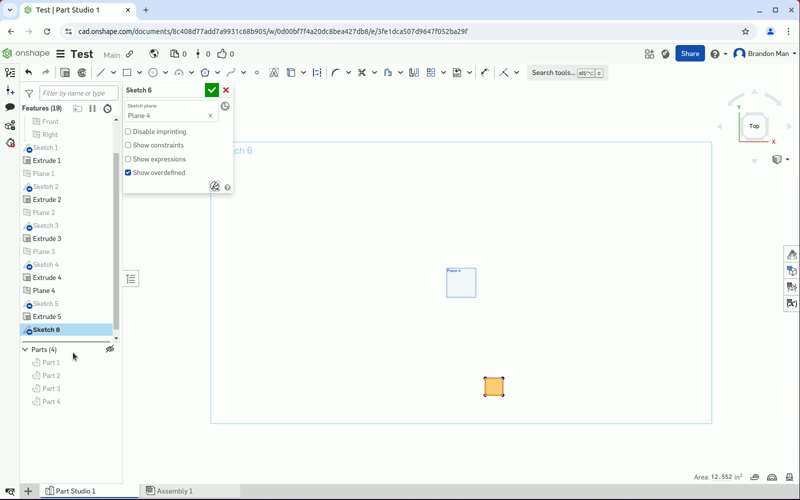
key(shift+e)
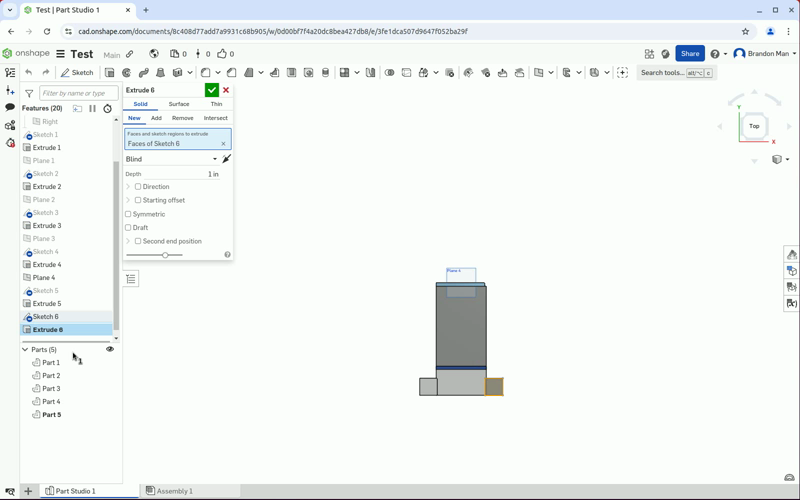
mouse_move(143, 106)
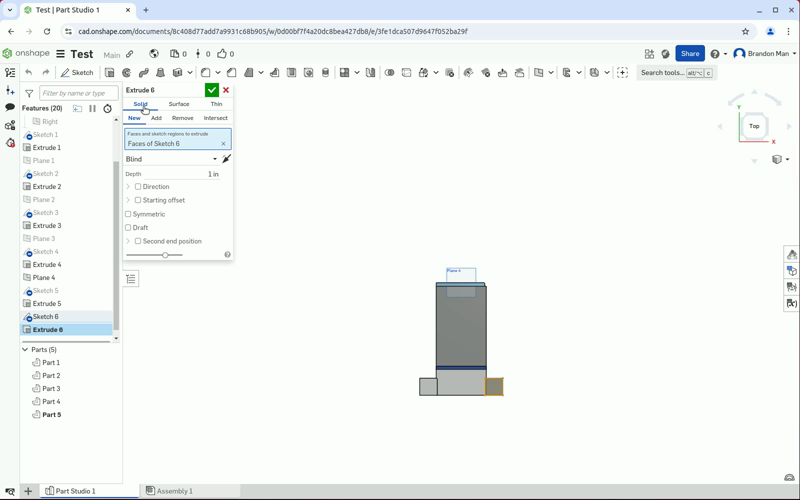
click(143, 106)
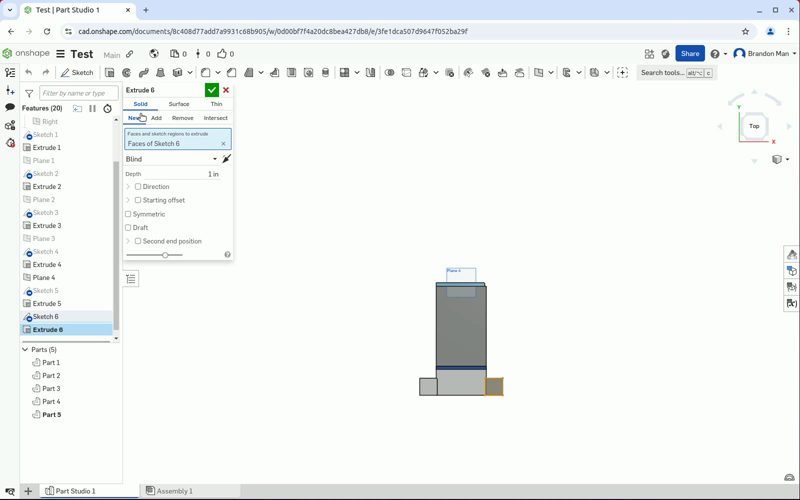
mouse_move(137, 120)
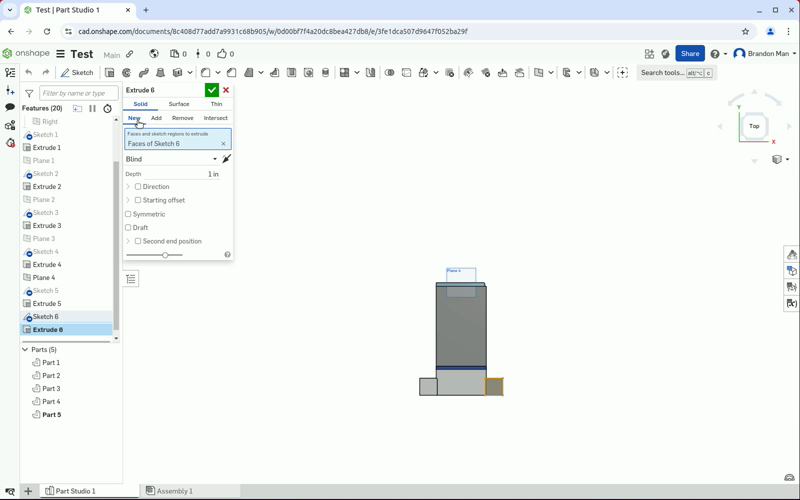
click(137, 120)
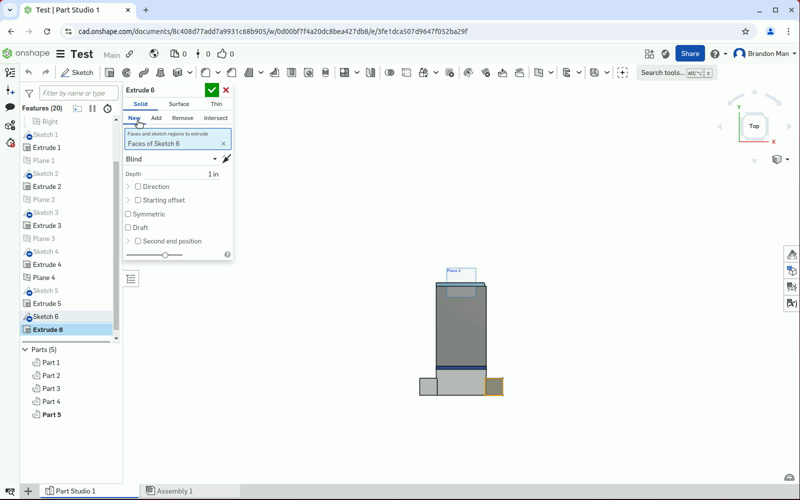
key(tab, 4)
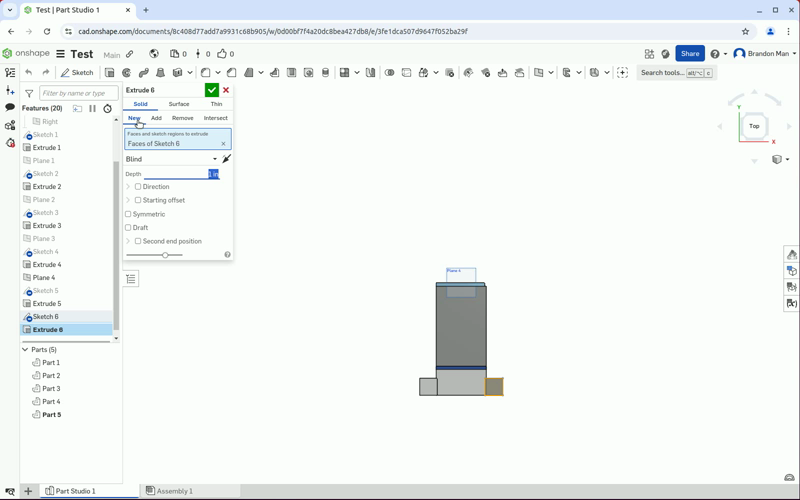
text(-0.722)
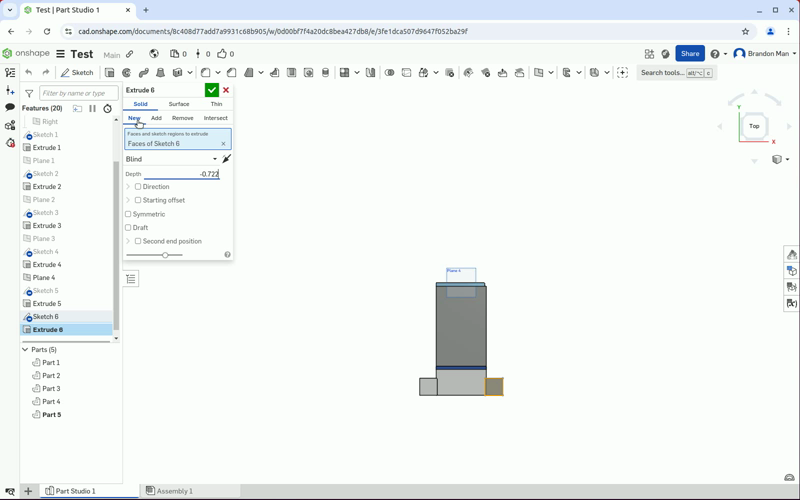
key(enter)
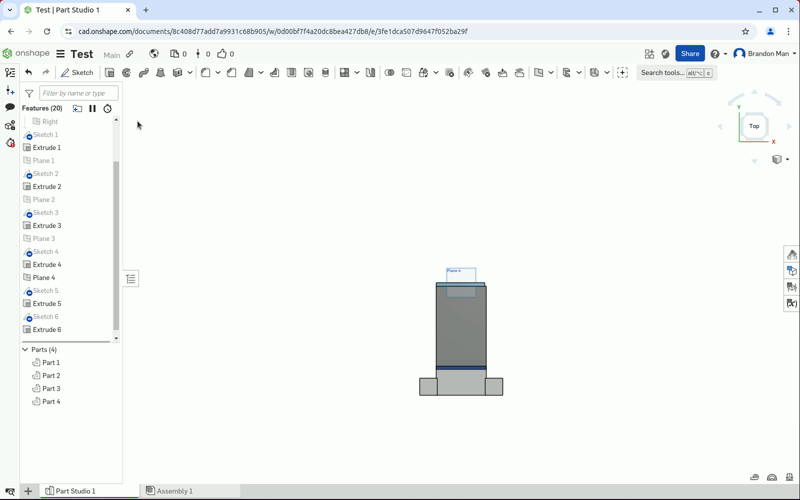
key(shift+h)
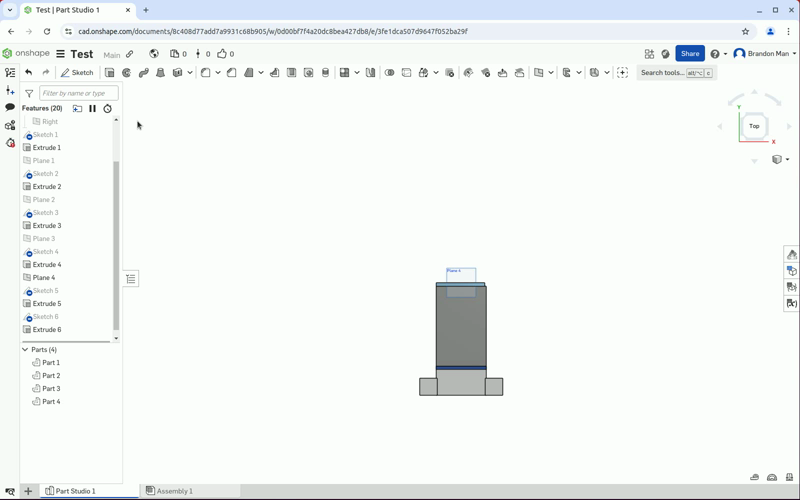
key(shift+h)
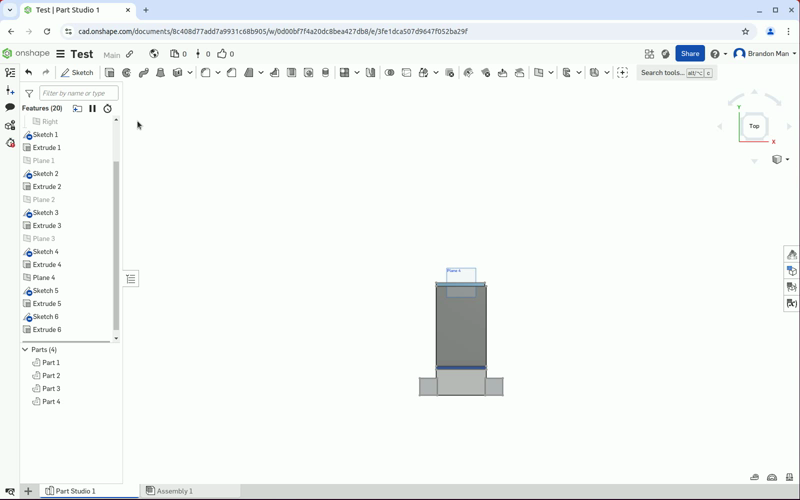
key(shift+7)
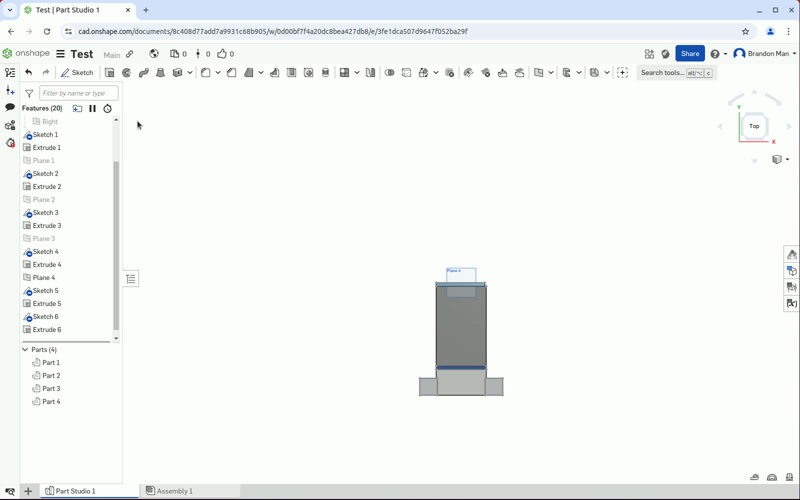
key(up, 3)
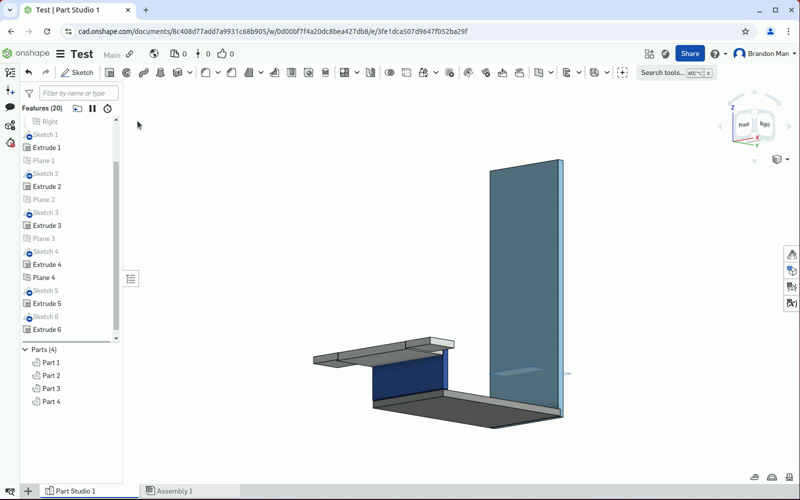
key(left, 3)
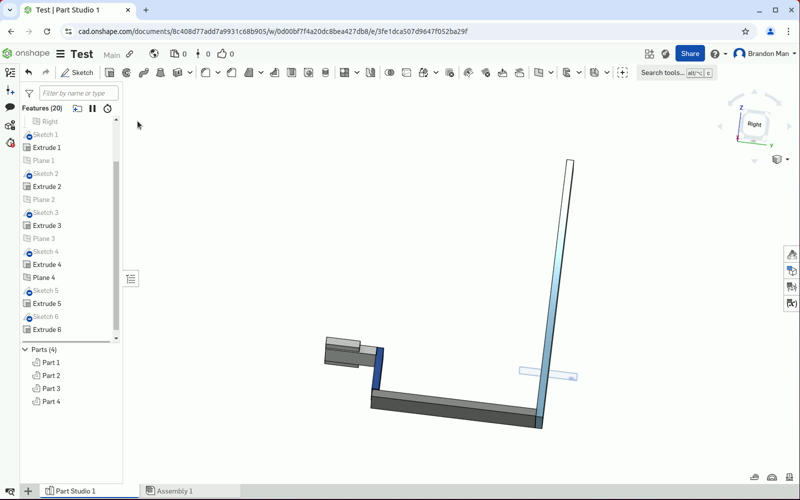
key(right, 3)
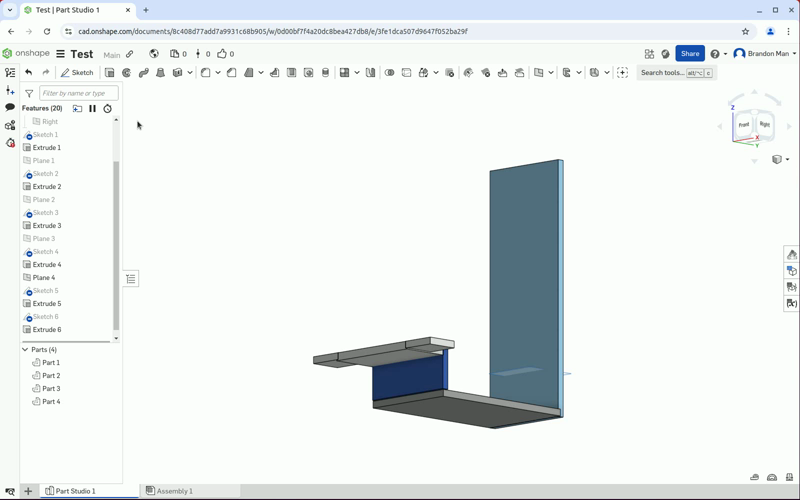
key(down, 3)
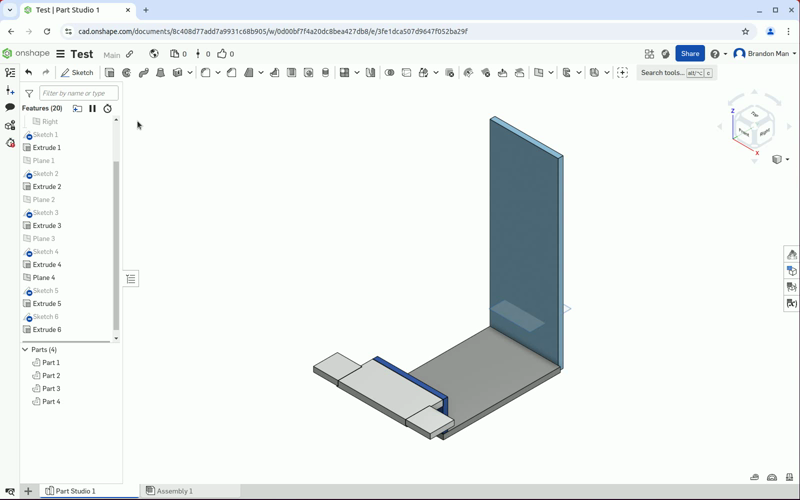
mouse_move(69, 137)
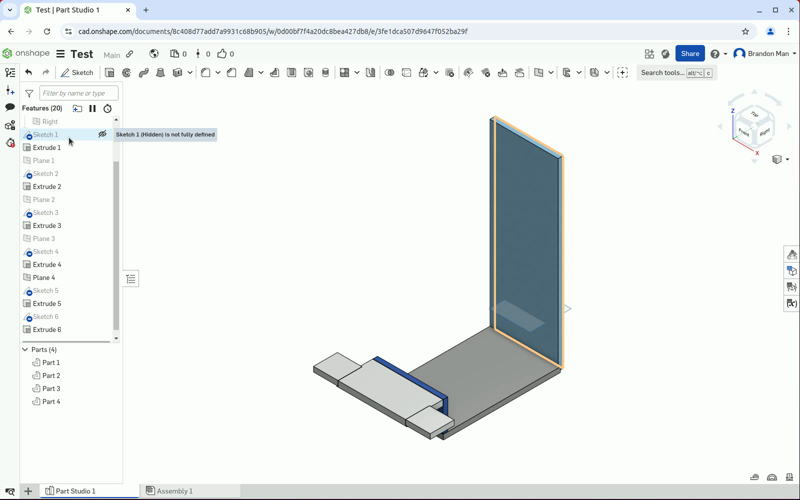
click(69, 137)